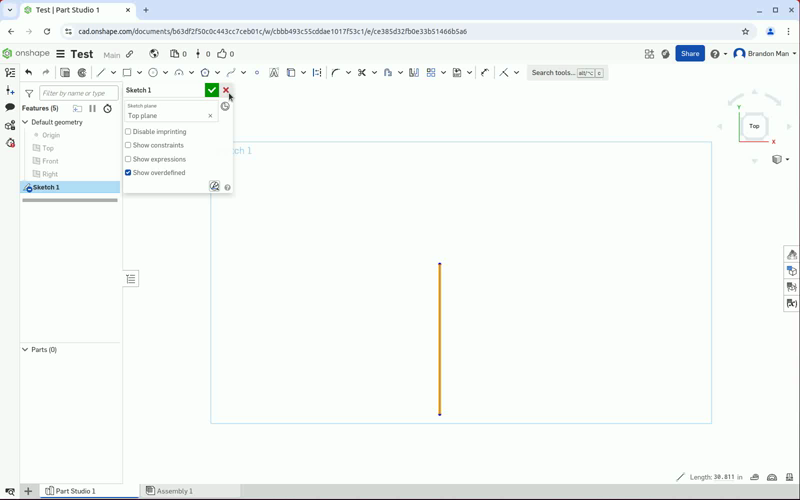
key(shift+h)
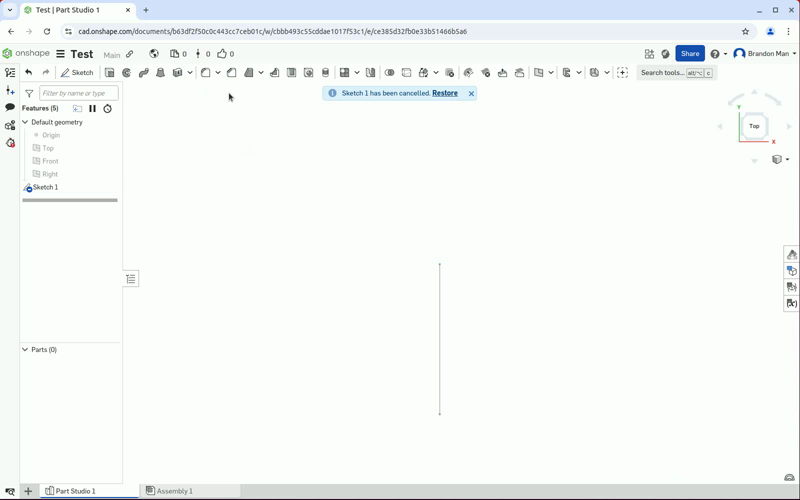
key(shift+s)
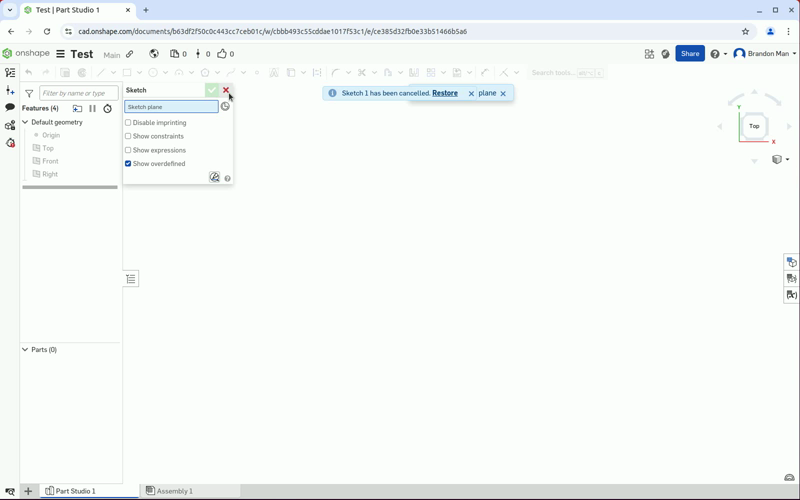
mouse_move(73, 150)
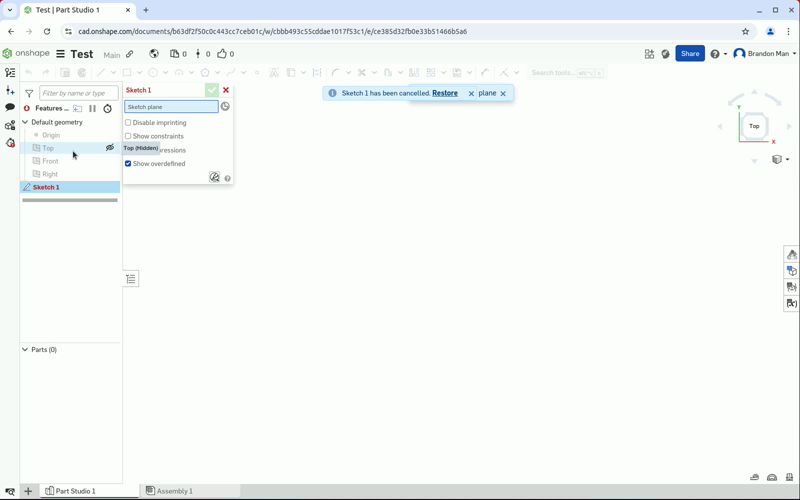
click(73, 150)
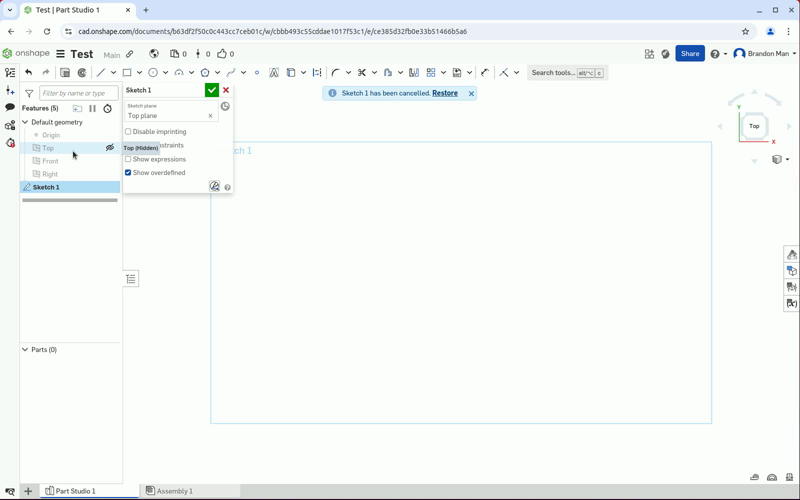
mouse_move(73, 352)
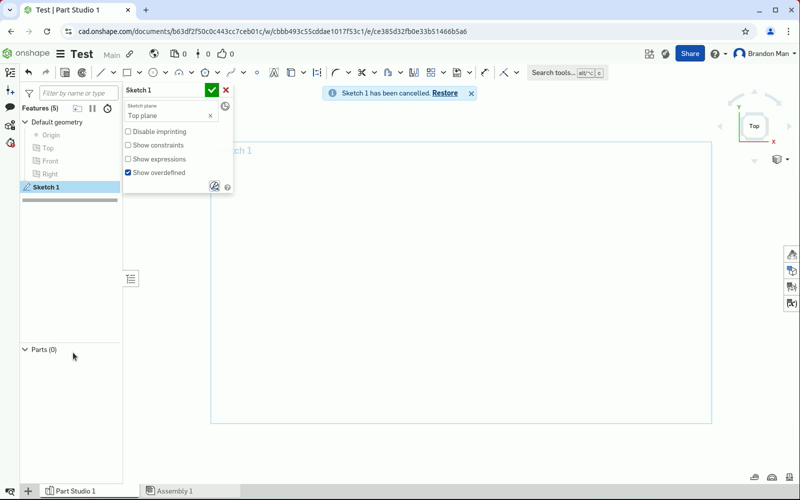
key(y)
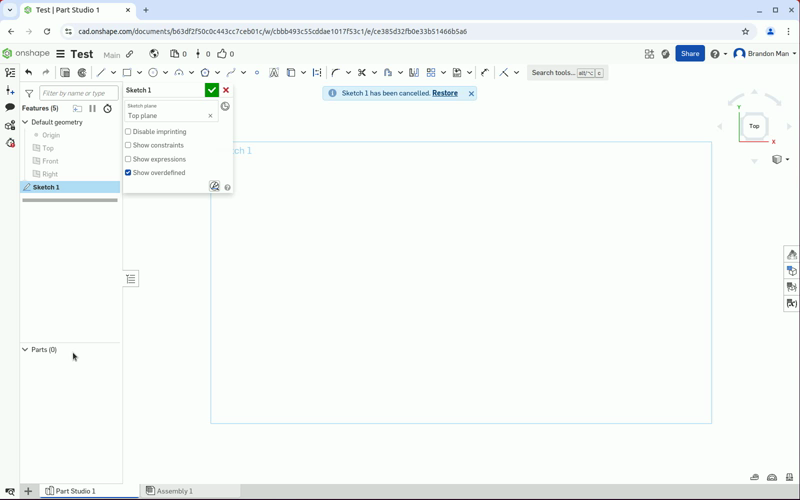
key(l)
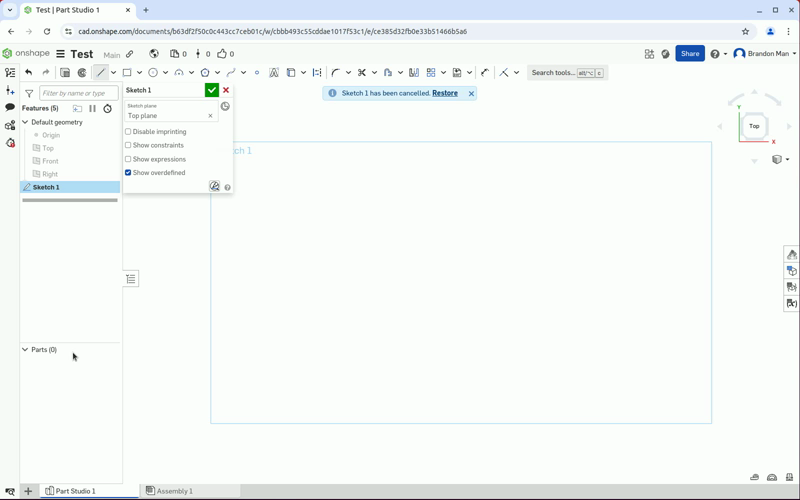
key_down(shift)
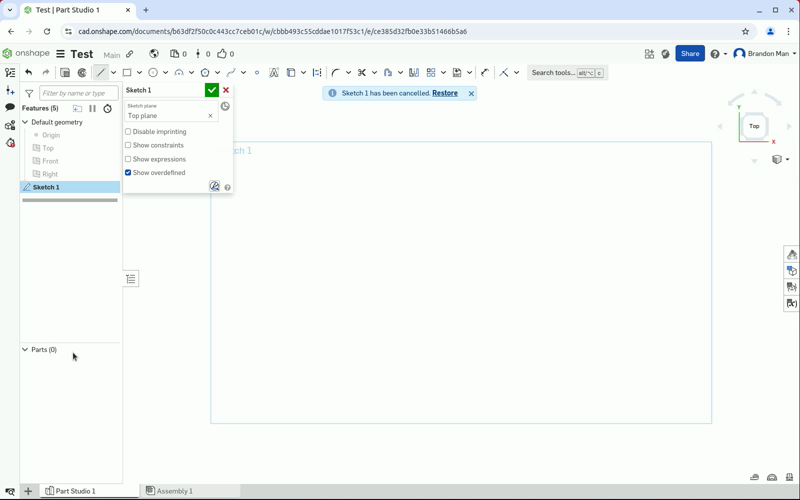
mouse_move(416, 306)
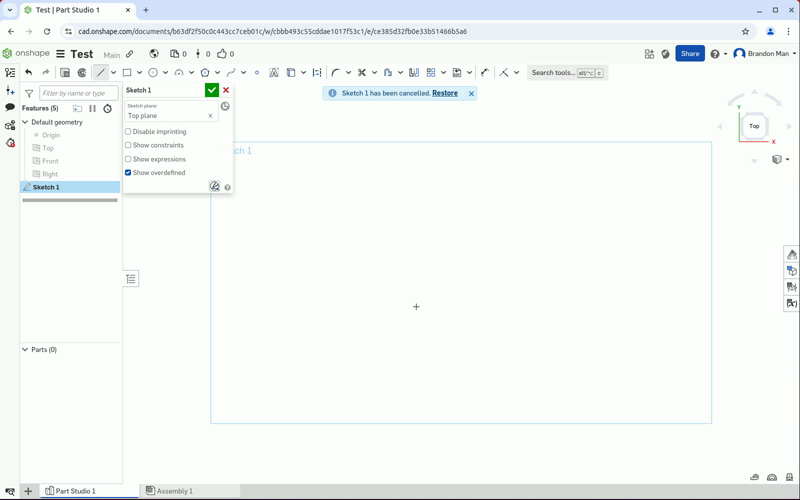
click(416, 306)
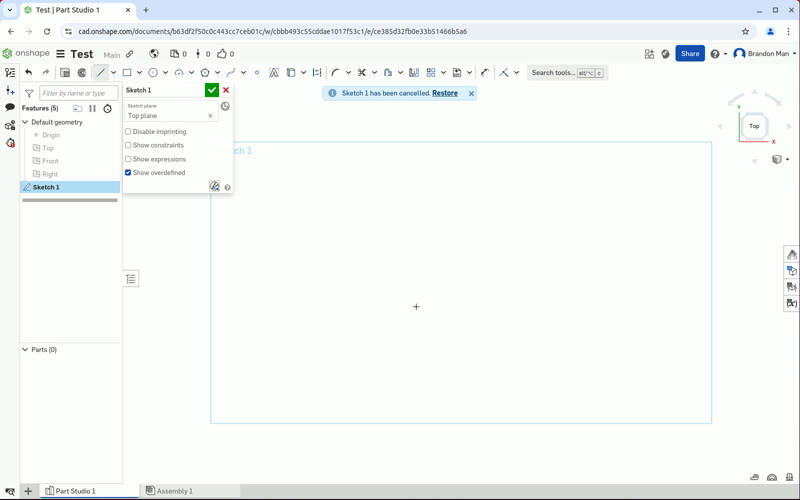
key_up(shift)
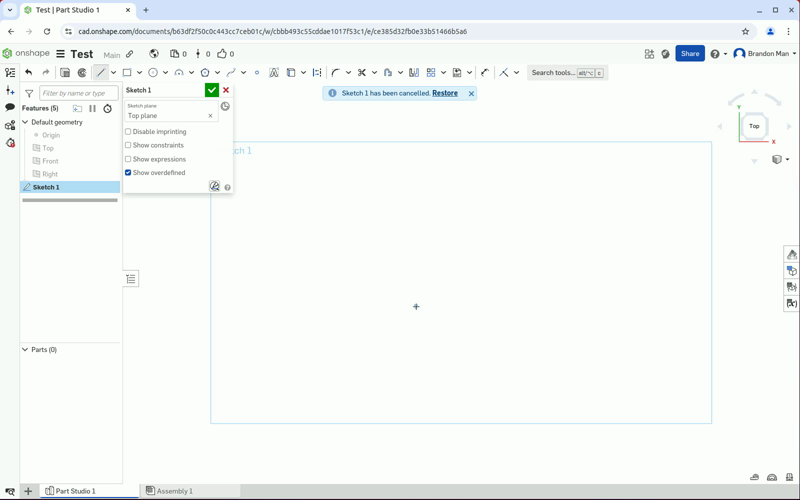
key_down(shift)
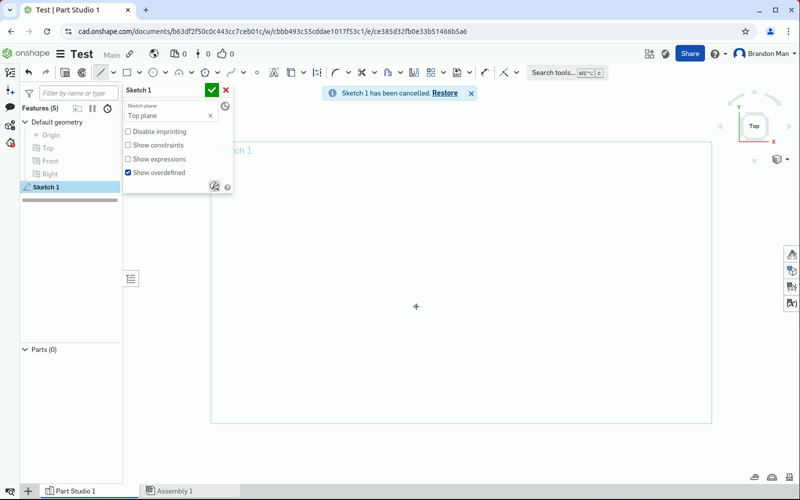
mouse_move(446, 306)
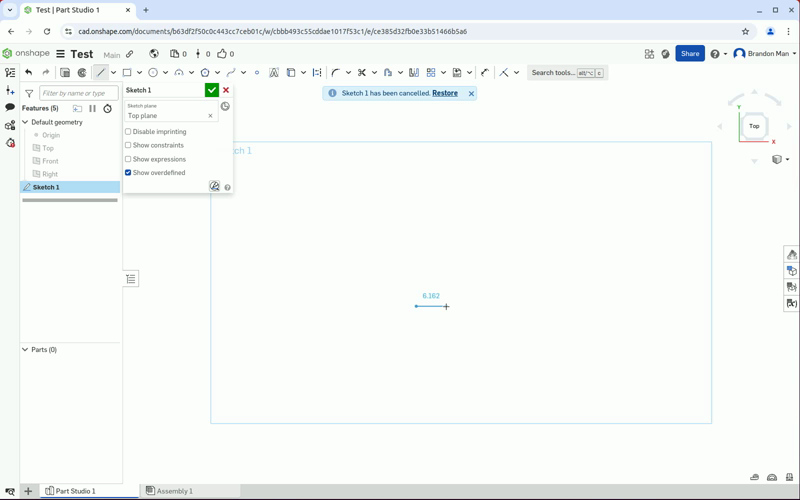
mouse_move(470, 306)
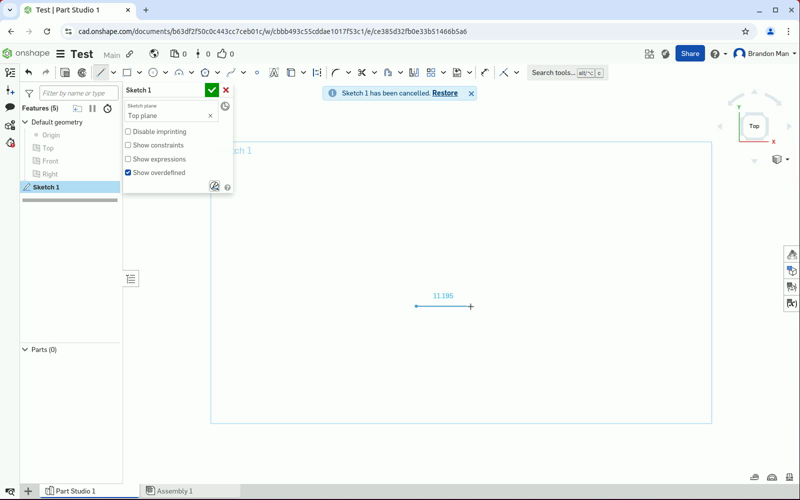
click(470, 306)
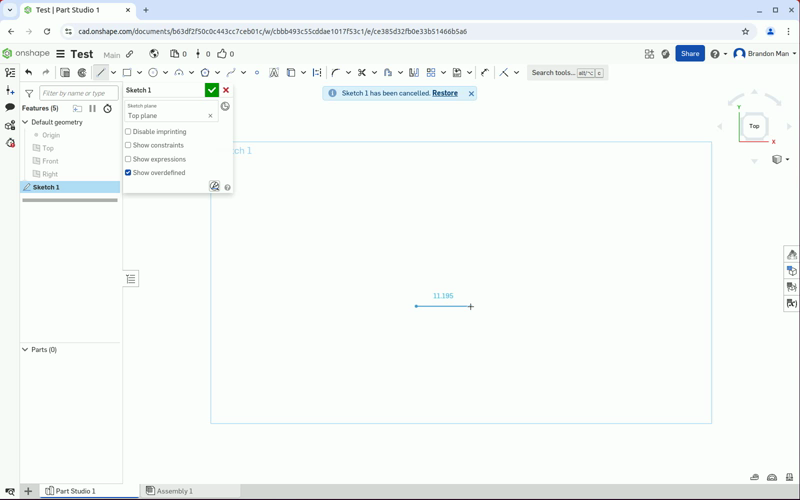
key_up(shift)
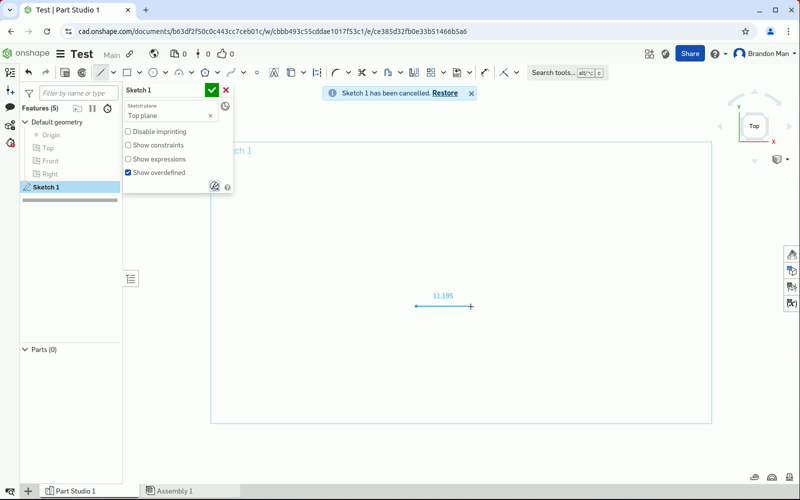
key_down(shift)
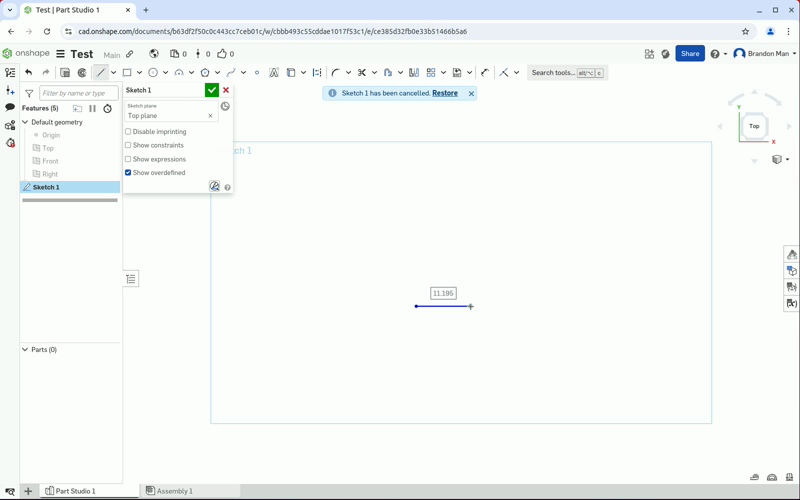
mouse_move(500, 306)
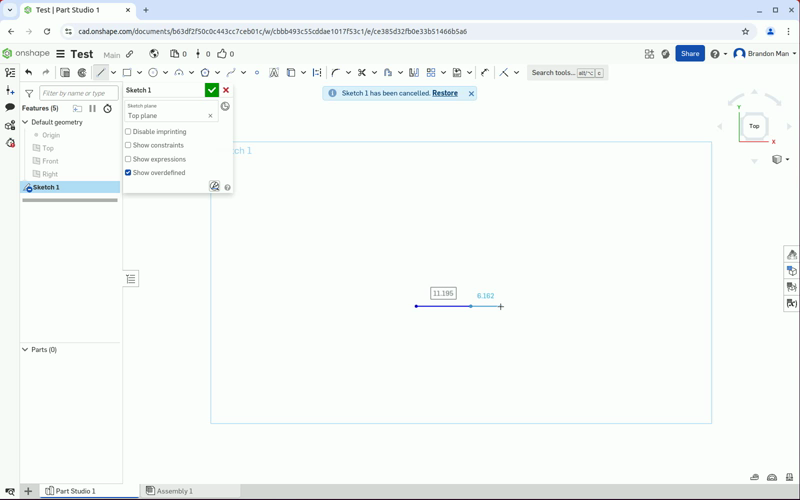
mouse_move(470, 297)
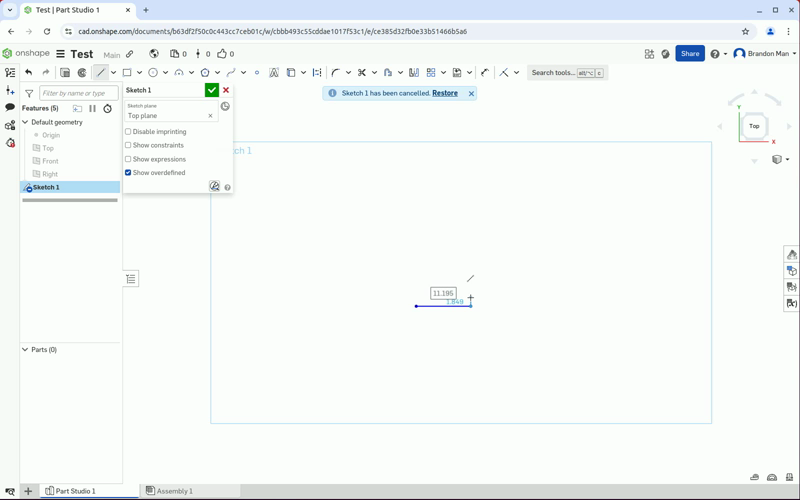
click(470, 297)
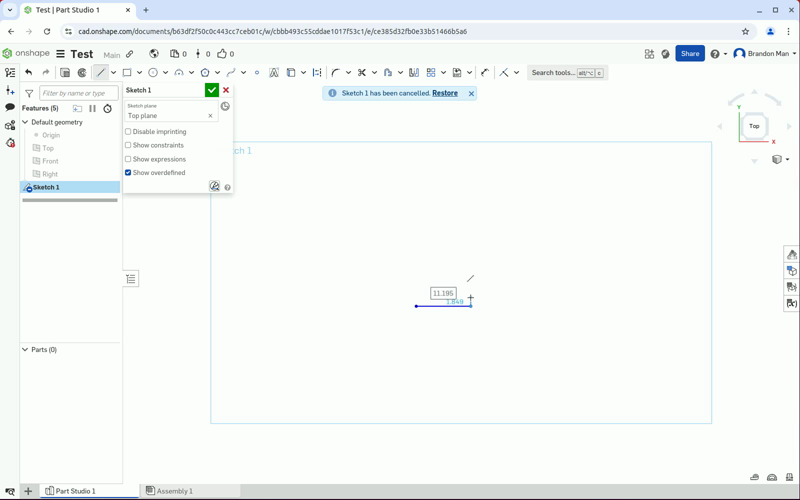
key_up(shift)
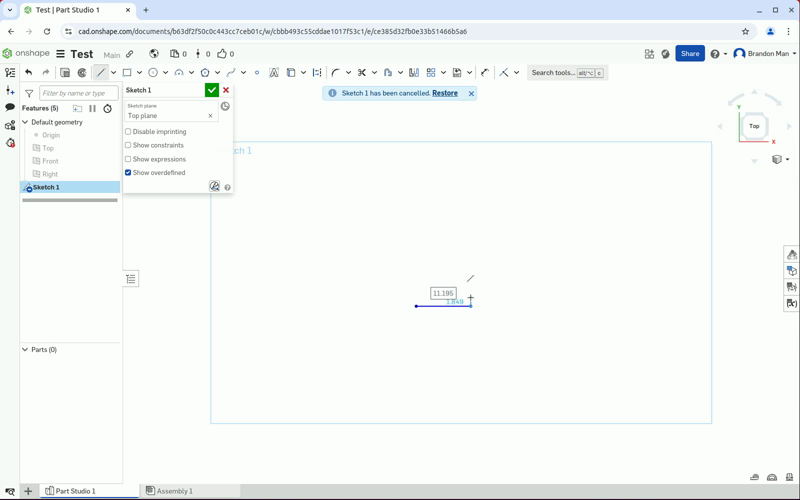
key_down(shift)
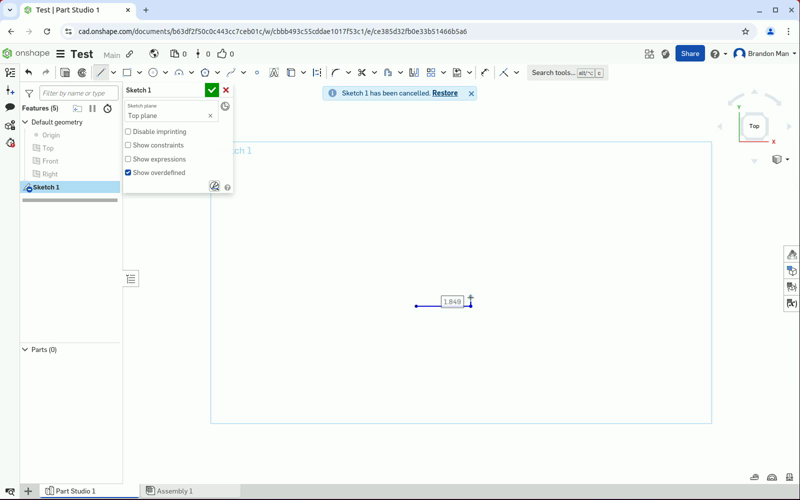
mouse_move(500, 297)
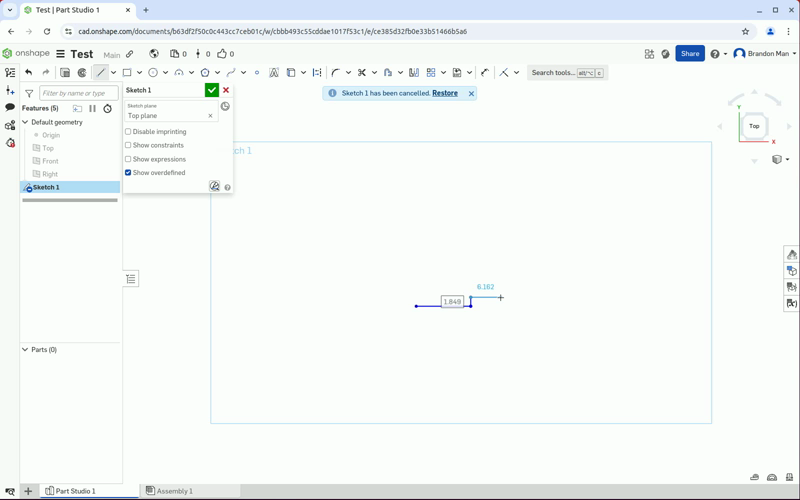
mouse_move(461, 297)
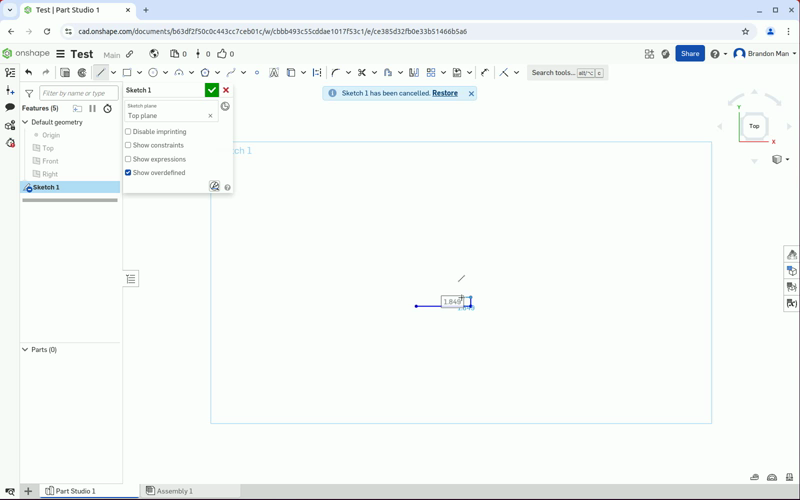
click(461, 297)
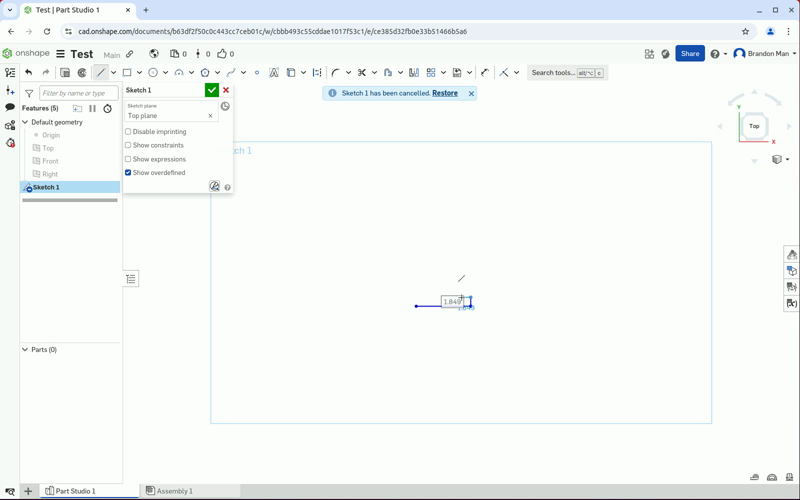
key_up(shift)
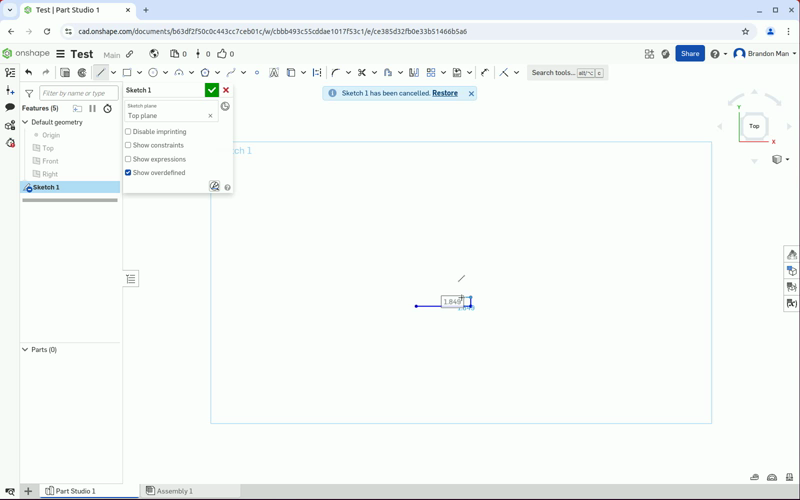
key_down(shift)
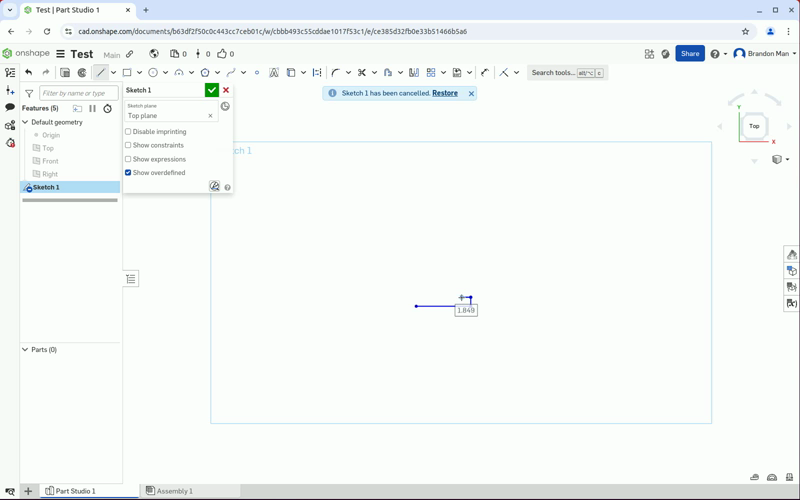
mouse_move(491, 297)
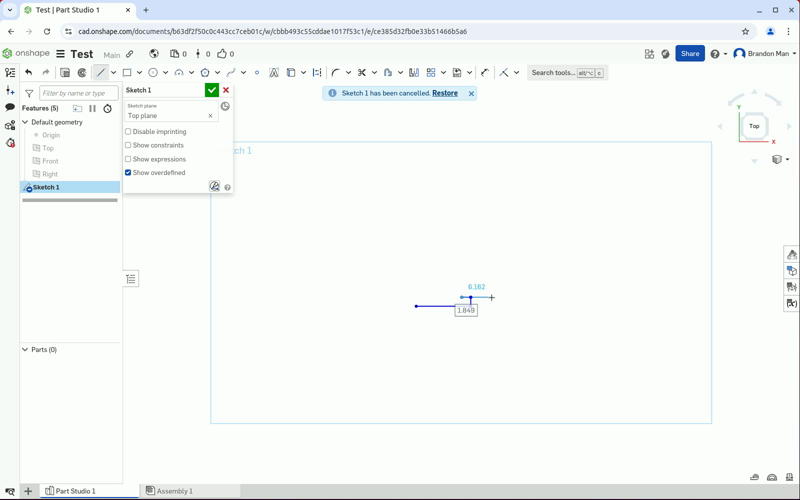
mouse_move(416, 297)
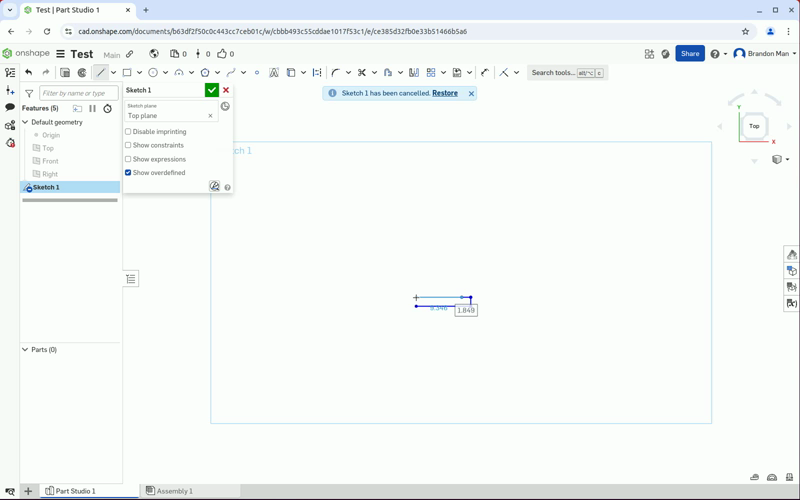
click(416, 297)
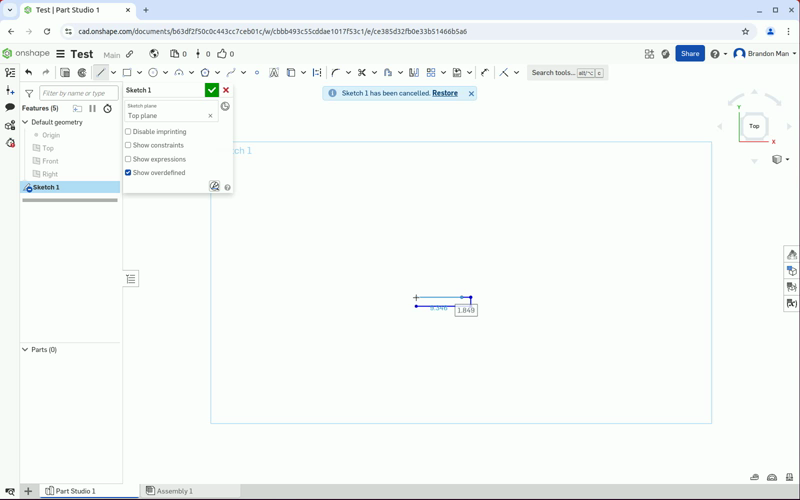
key_up(shift)
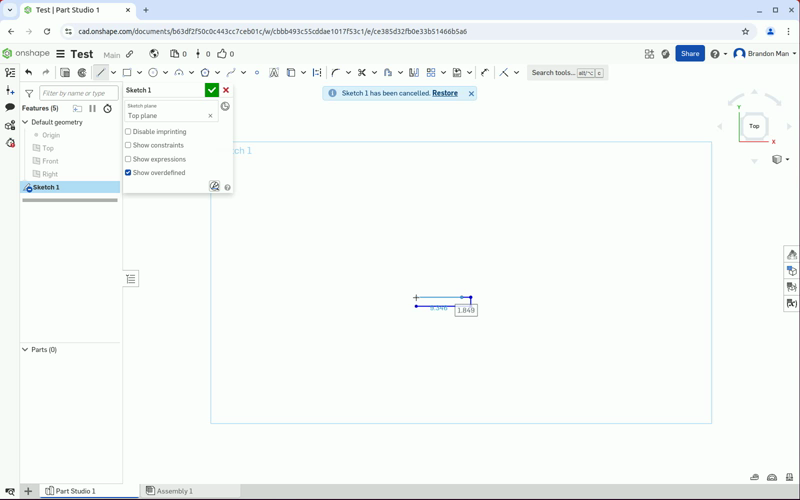
mouse_move(446, 297)
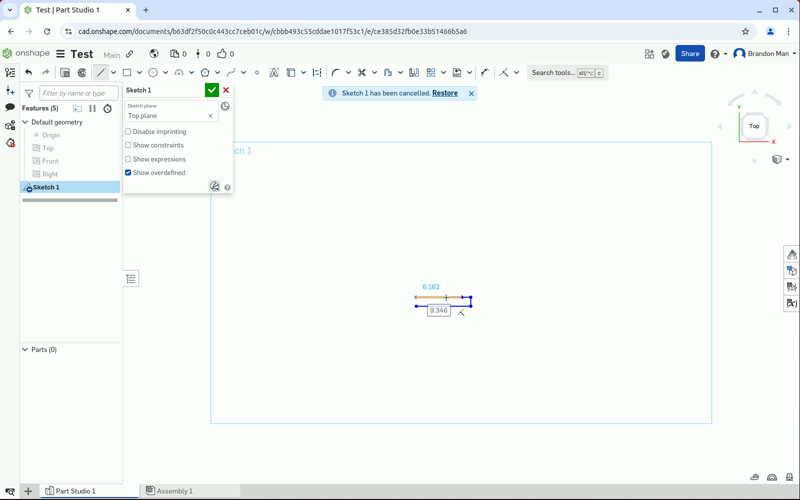
key_down(shift)
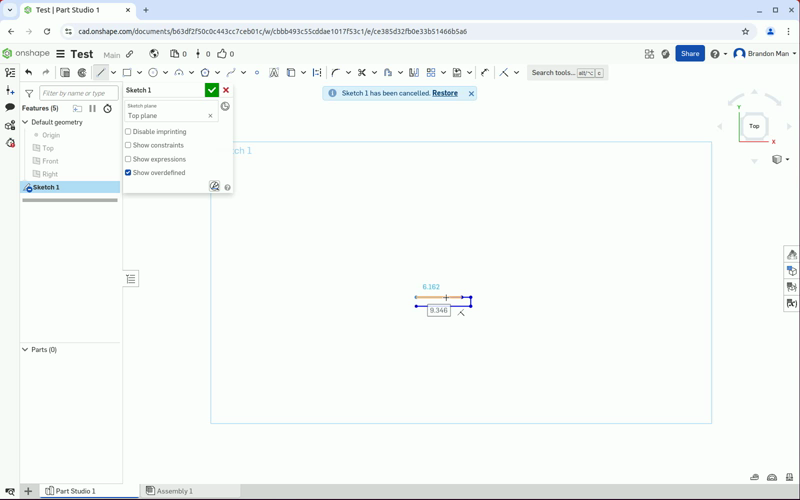
mouse_move(416, 306)
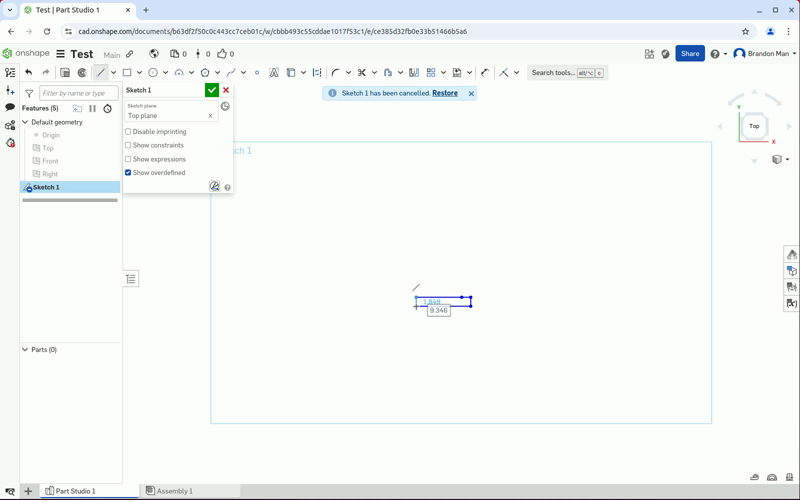
key_up(shift)
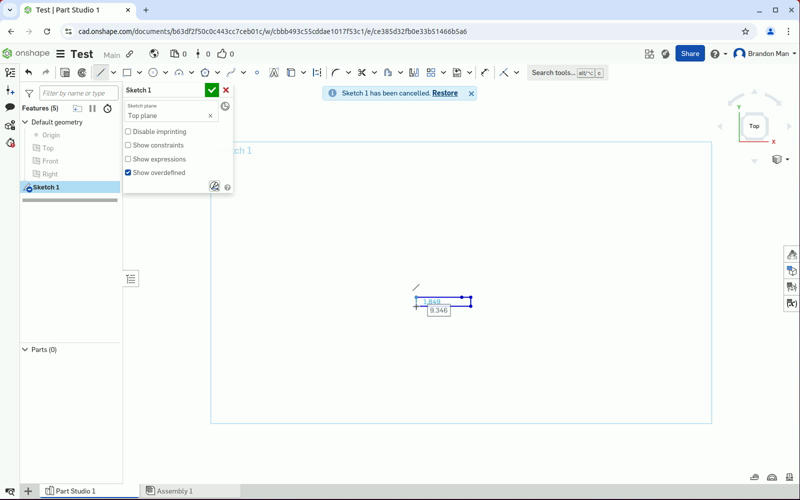
click(416, 306)
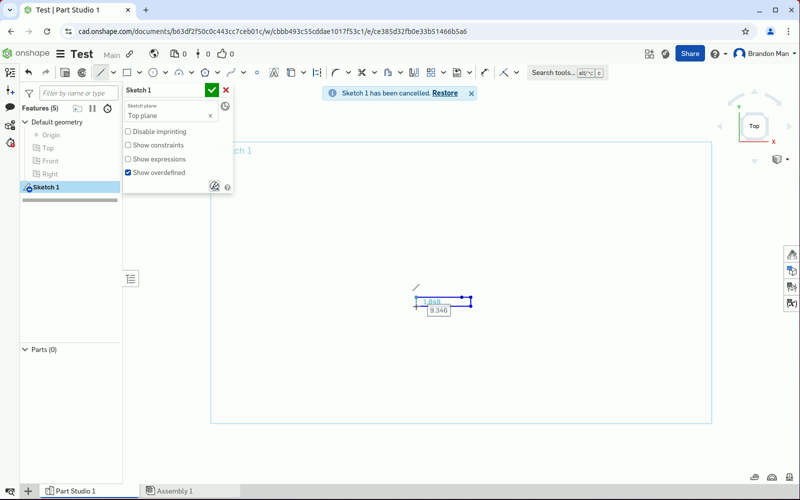
key(esc)
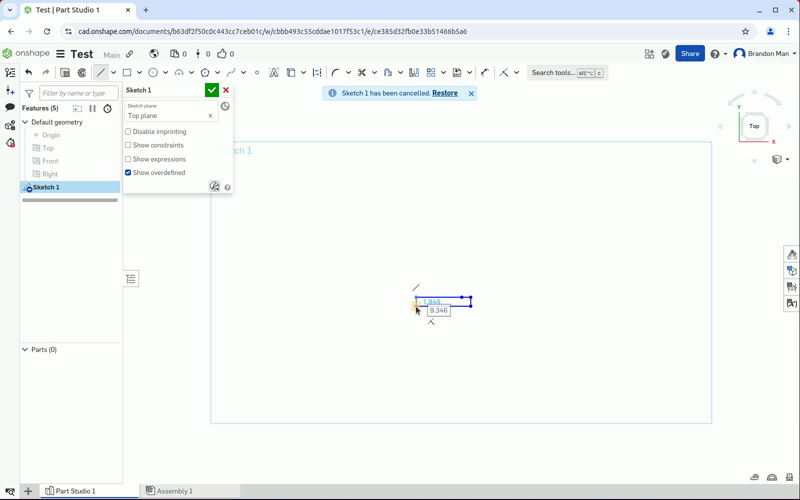
mouse_move(456, 297)
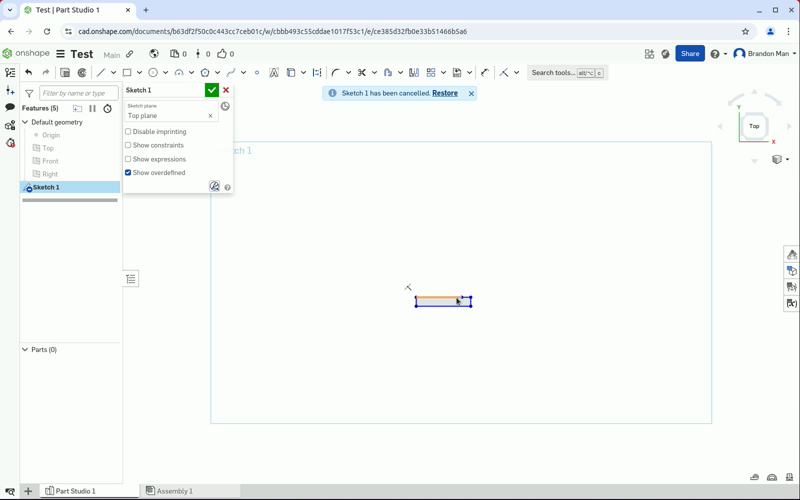
scroll(6)
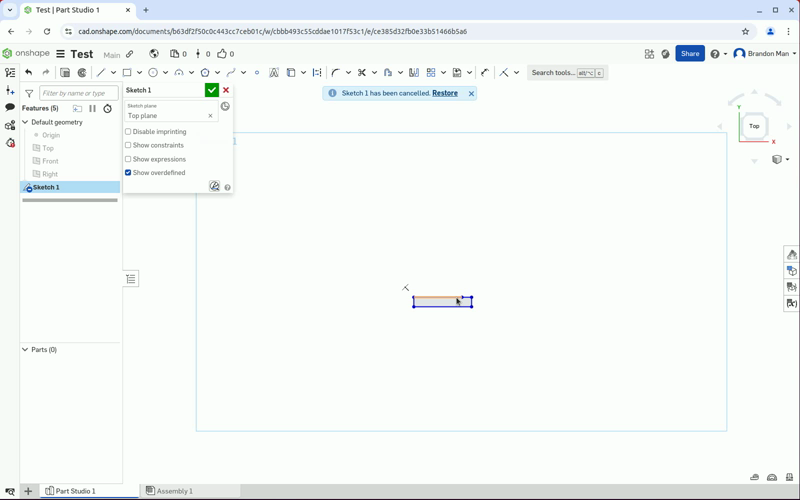
scroll(6)
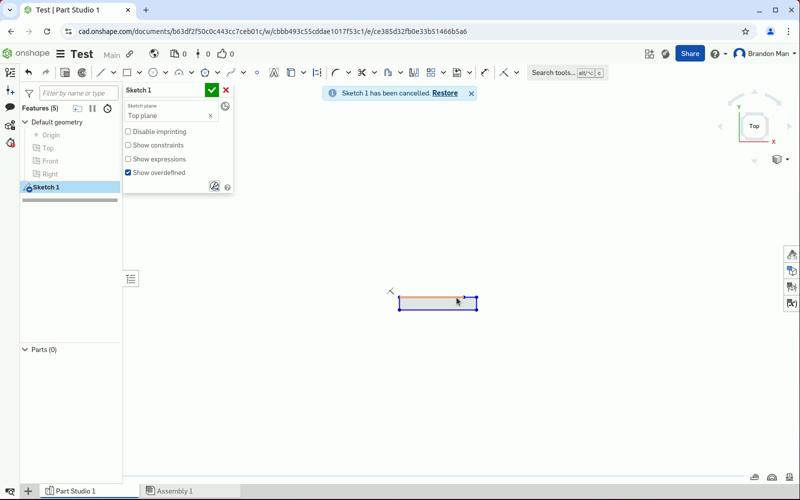
scroll(6)
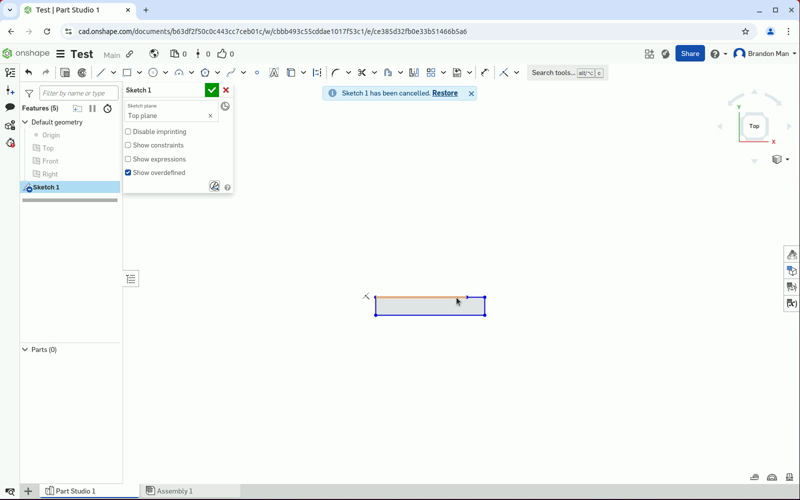
scroll(6)
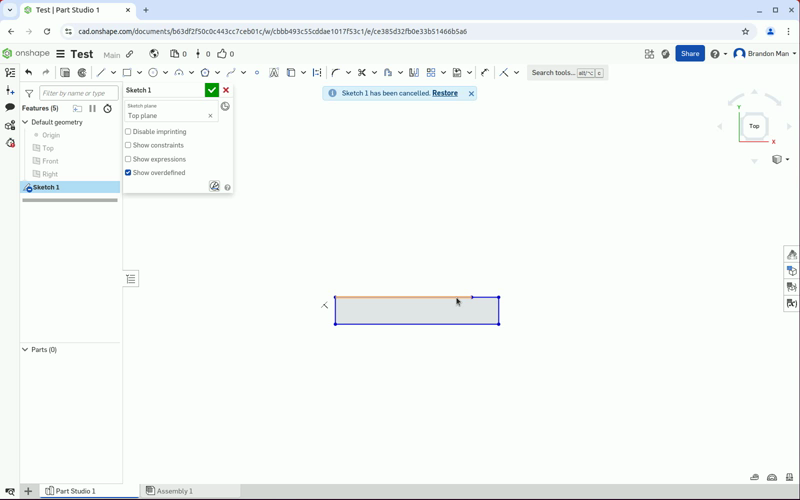
scroll(6)
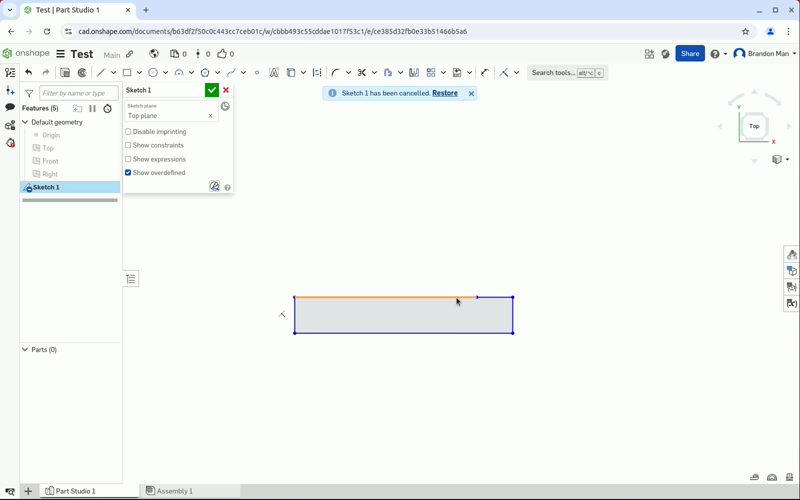
scroll(6)
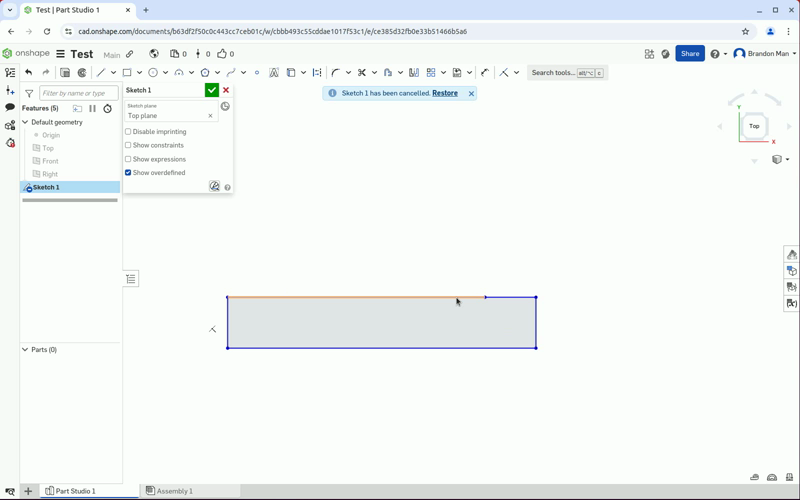
scroll(6)
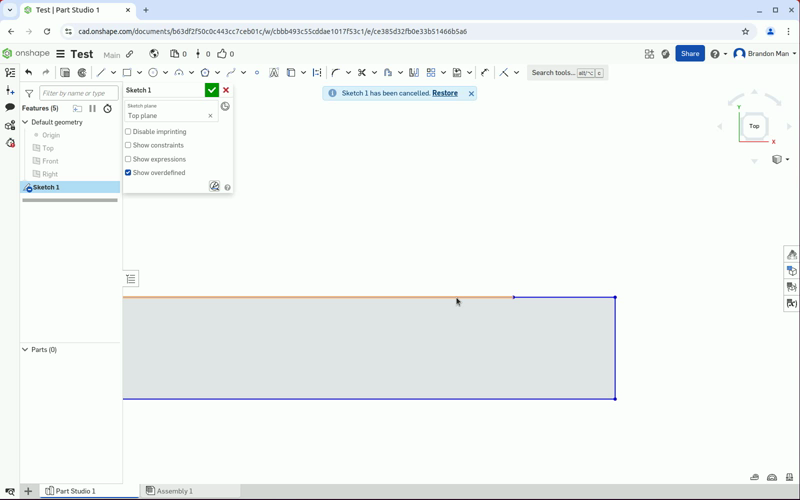
click(456, 297)
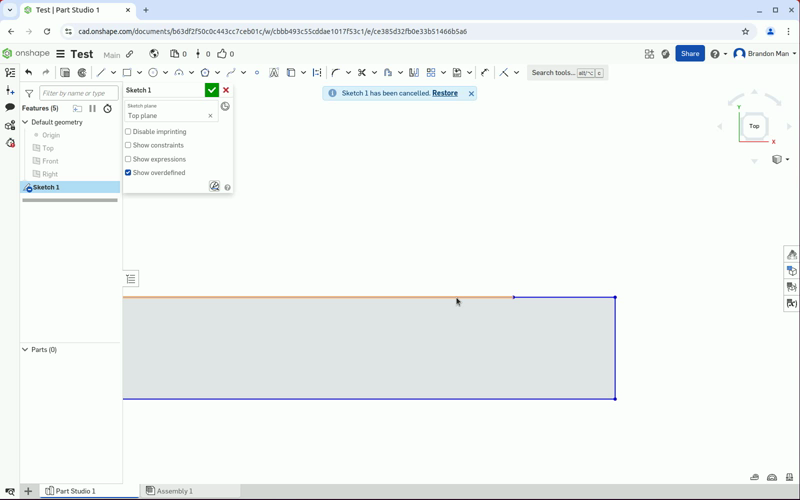
scroll(-6)
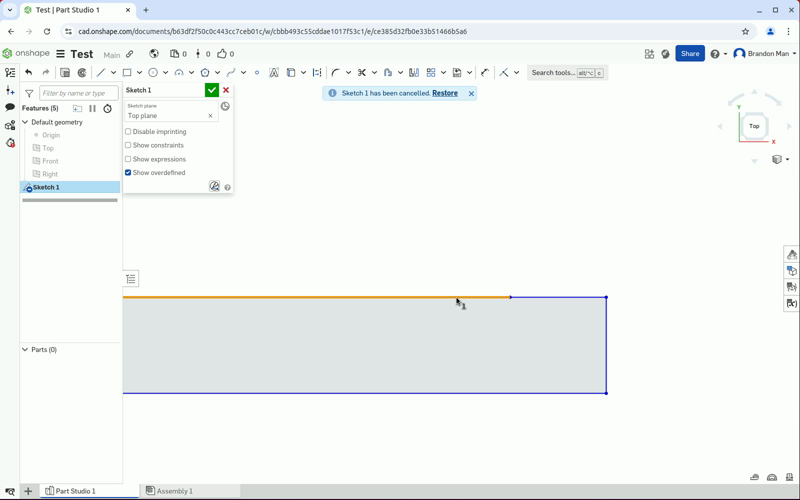
scroll(-6)
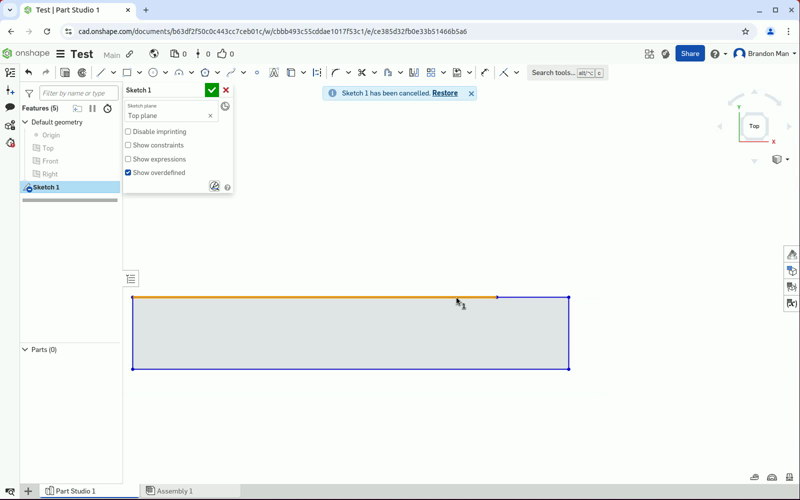
scroll(-6)
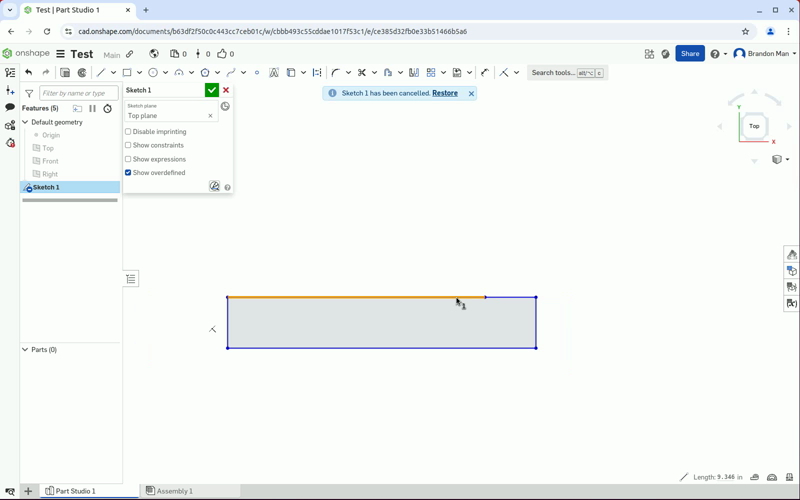
scroll(-6)
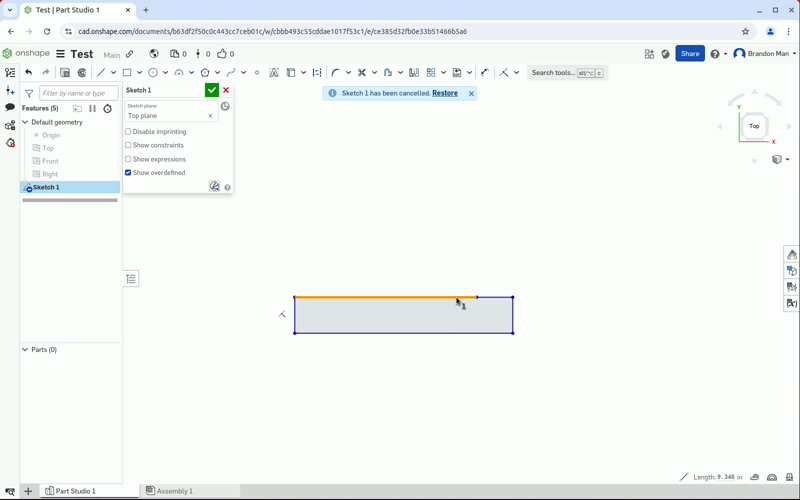
scroll(-6)
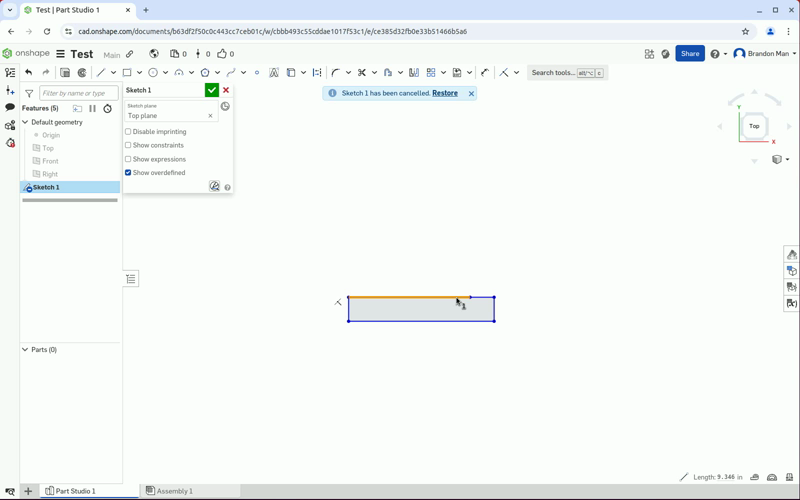
scroll(-6)
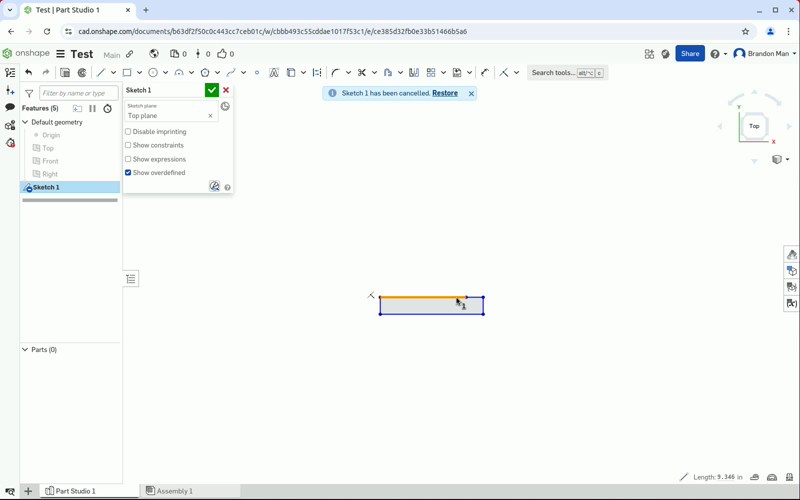
scroll(-6)
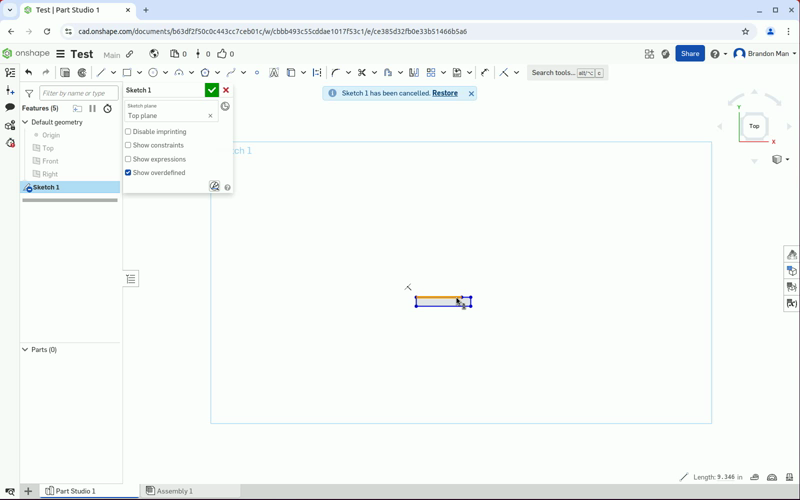
mouse_move(73, 352)
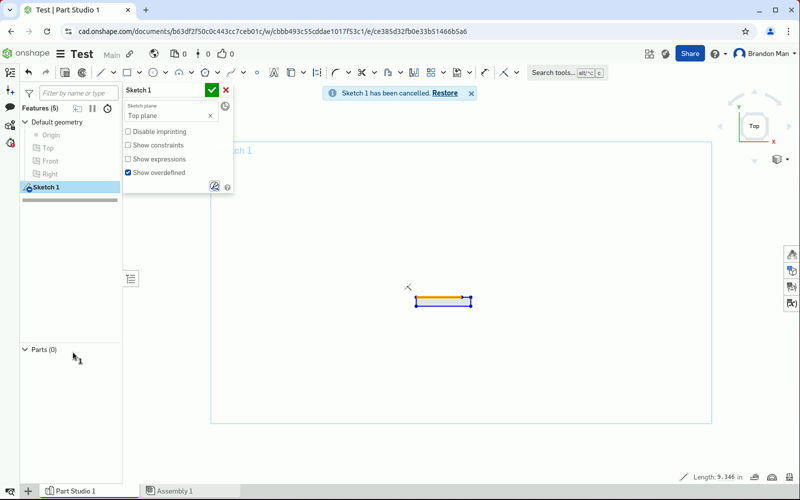
key(shift+y)
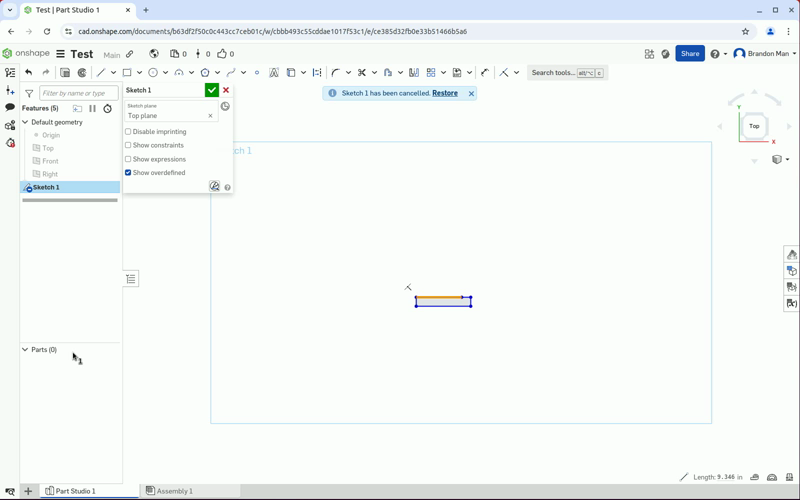
key(shift+e)
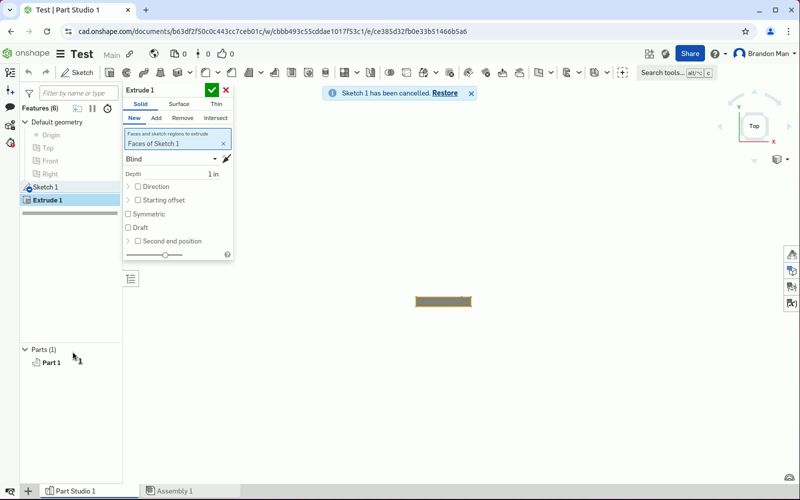
mouse_move(143, 106)
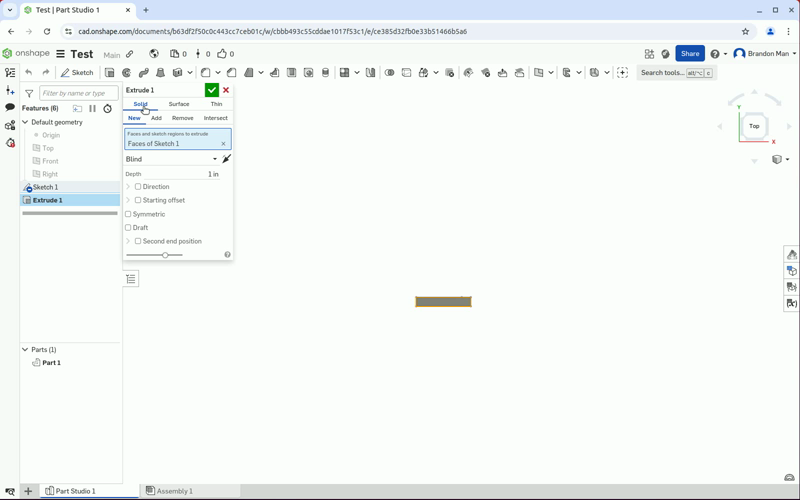
click(143, 106)
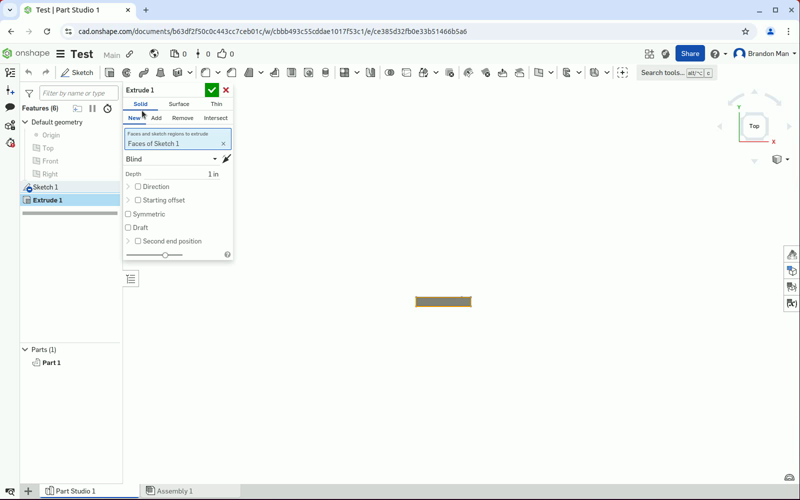
mouse_move(137, 120)
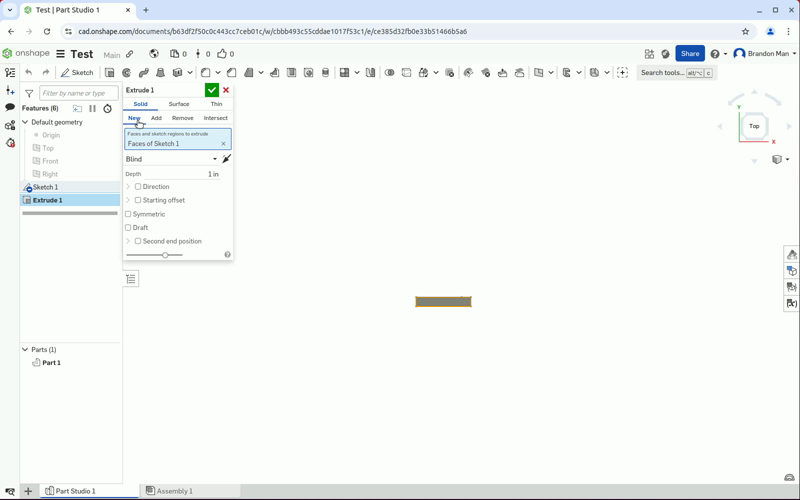
click(137, 120)
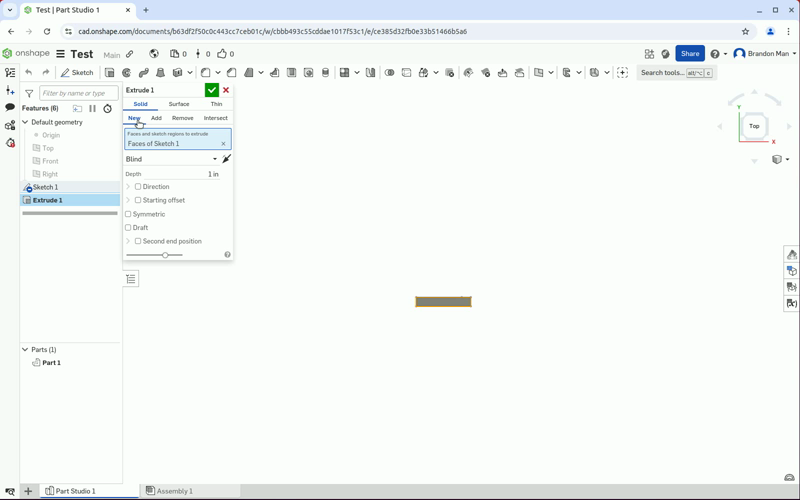
key(tab, 4)
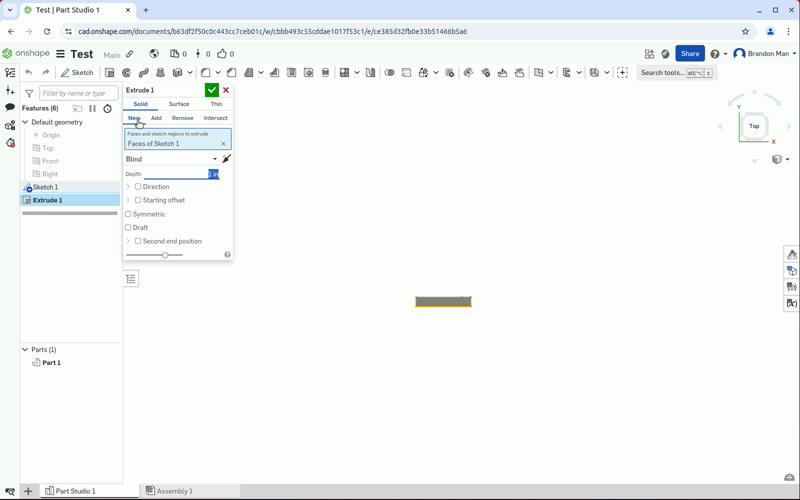
text(23.108)
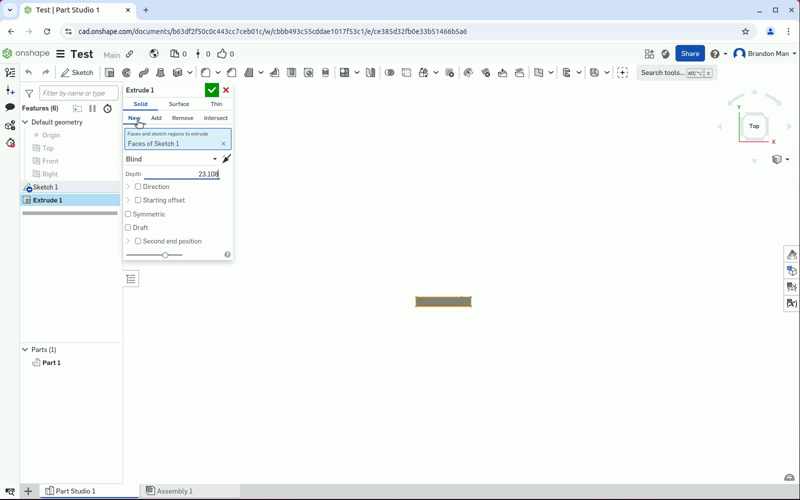
key(enter)
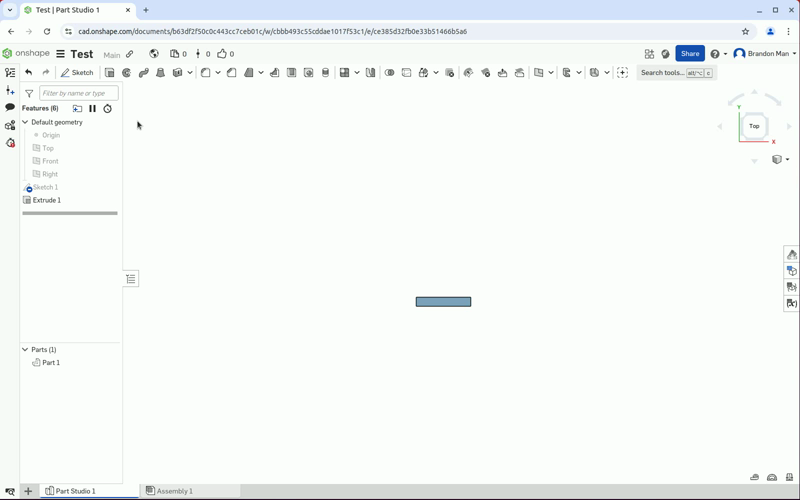
key(shift+h)
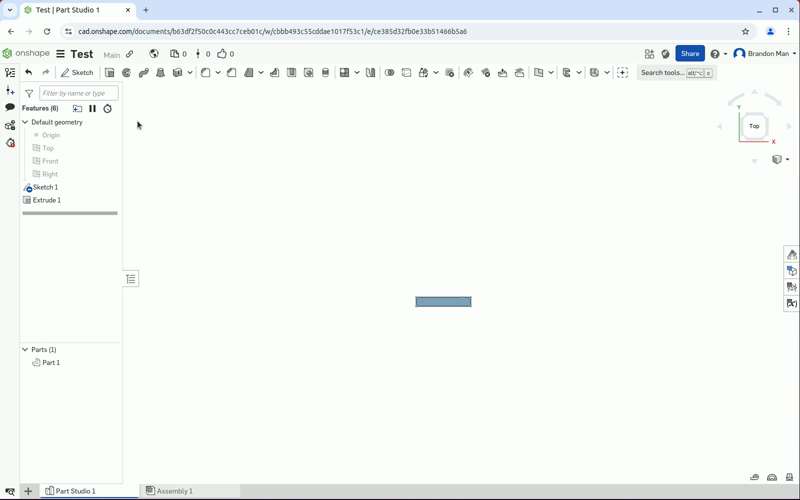
key(shift+h)
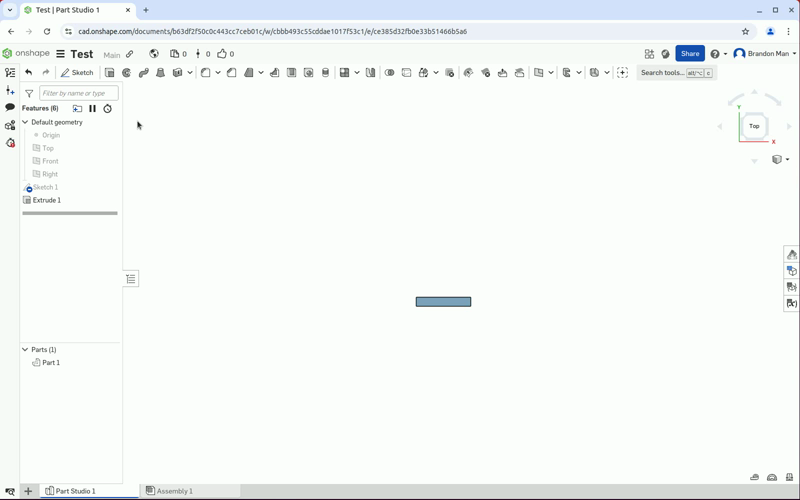
mouse_move(73, 189)
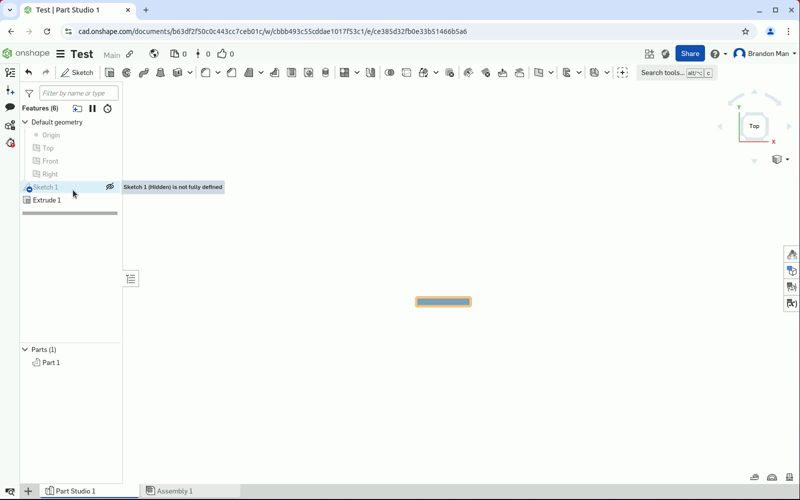
click(73, 189)
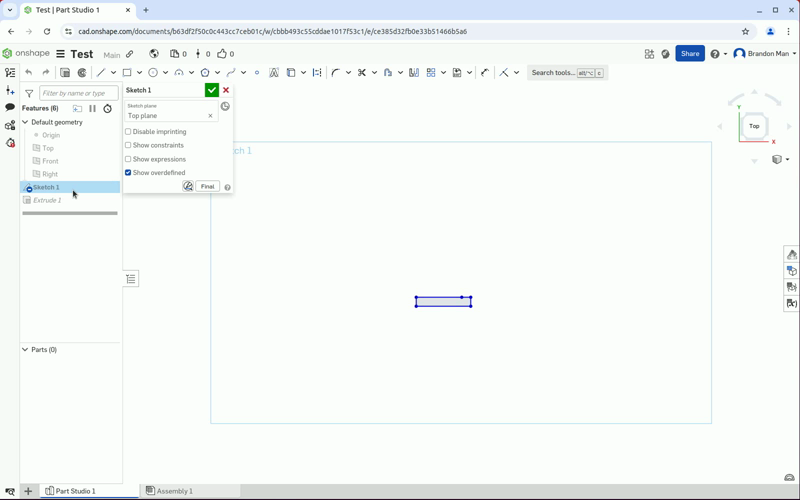
mouse_move(229, 92)
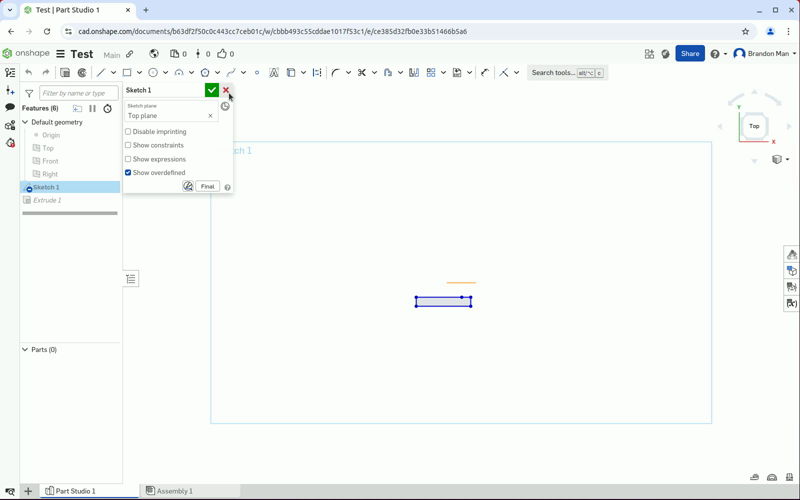
click(229, 92)
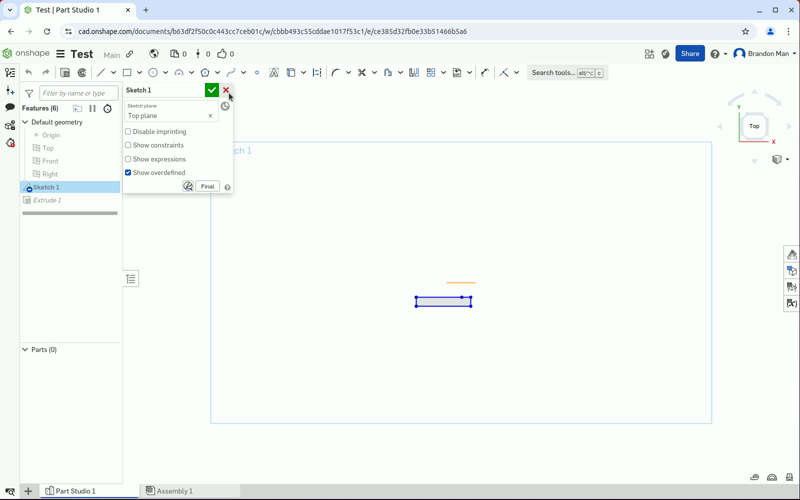
key(shift+s)
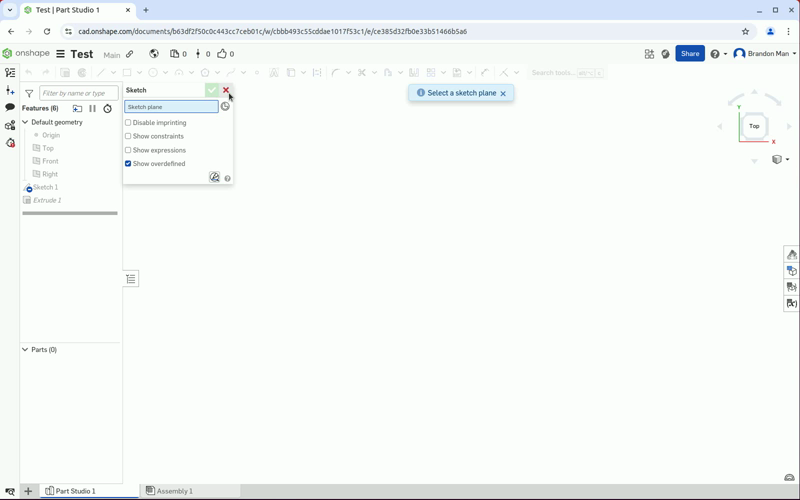
mouse_move(73, 150)
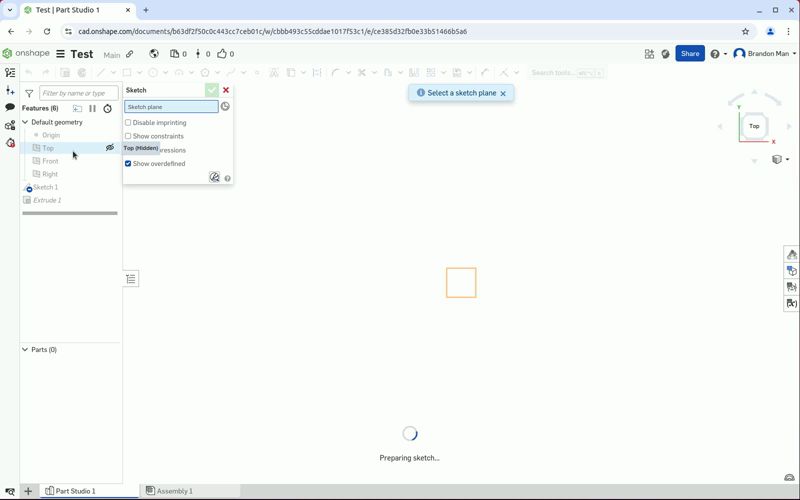
click(73, 150)
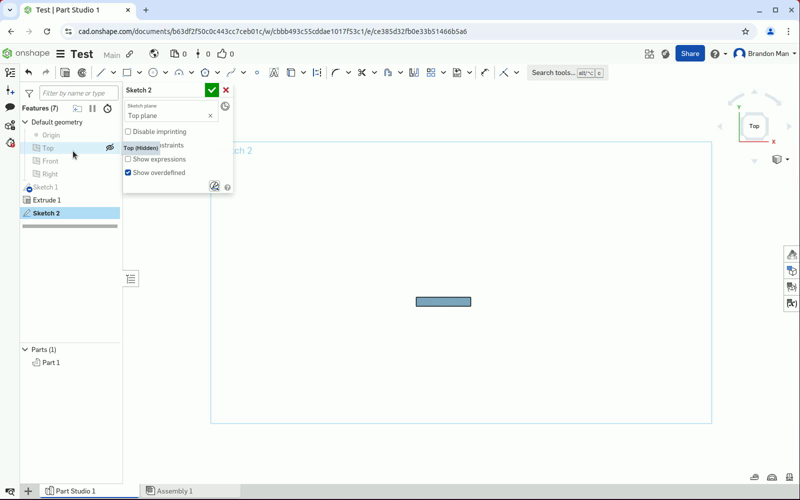
mouse_move(73, 352)
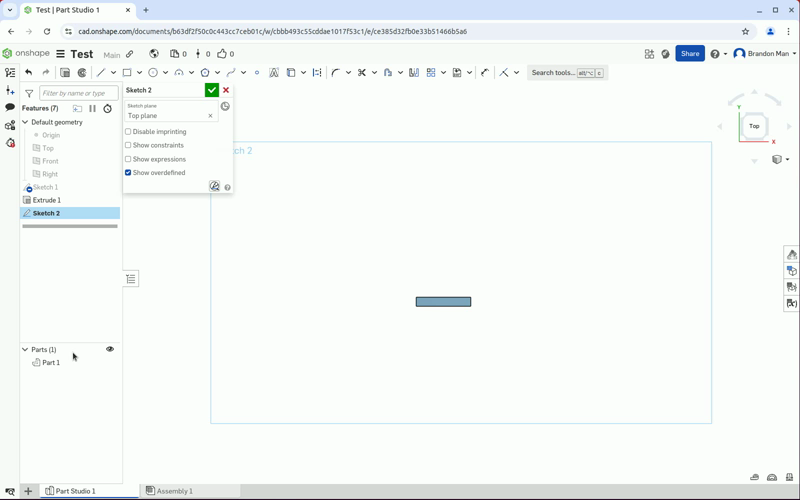
key(y)
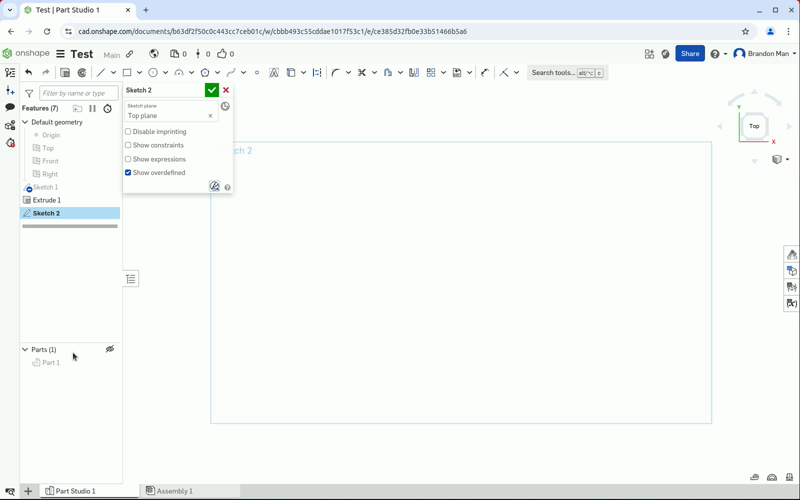
key(l)
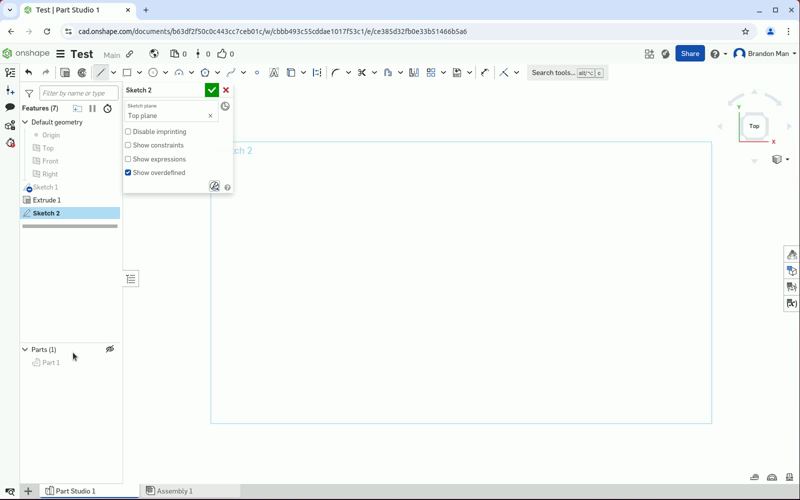
key_down(shift)
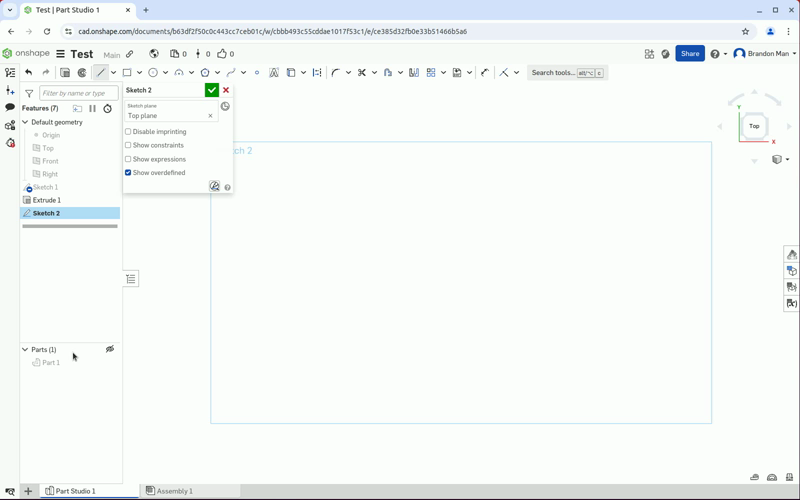
mouse_move(526, 254)
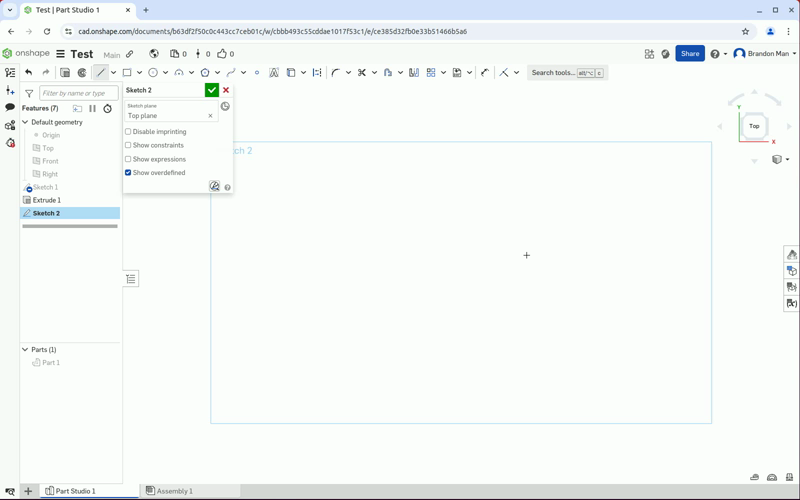
click(526, 254)
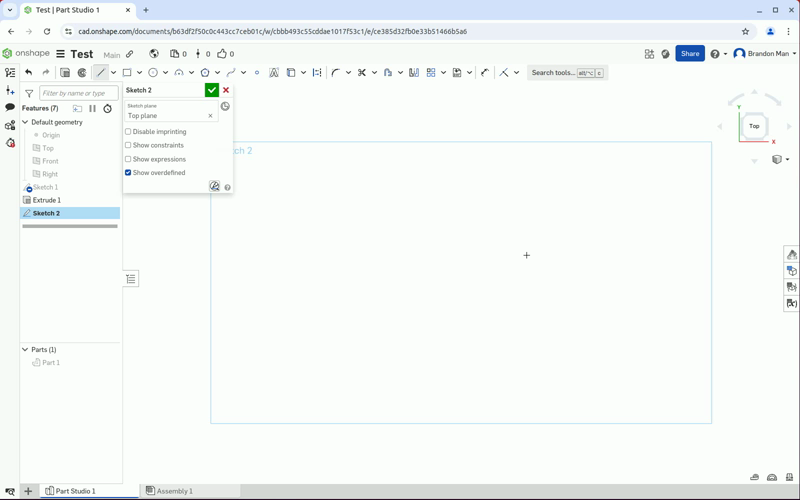
key_up(shift)
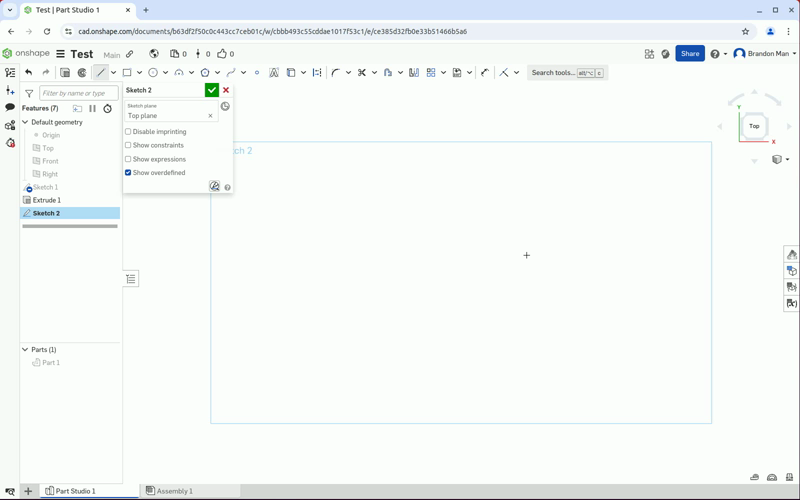
key_down(shift)
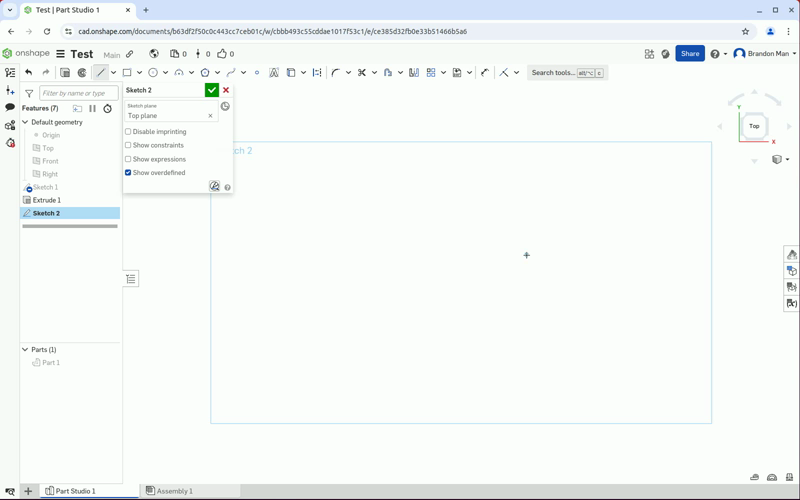
mouse_move(556, 254)
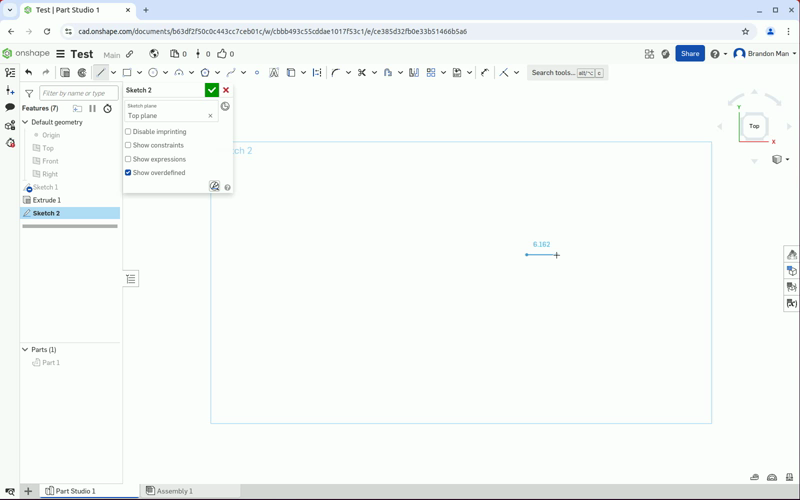
mouse_move(530, 254)
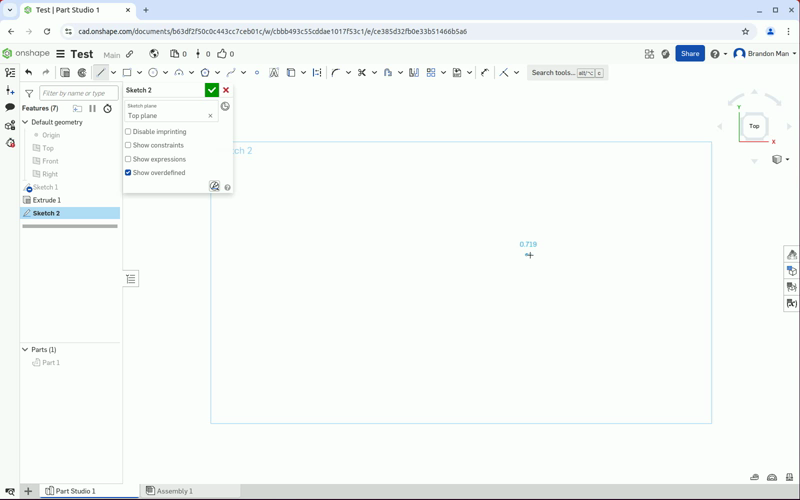
scroll(6)
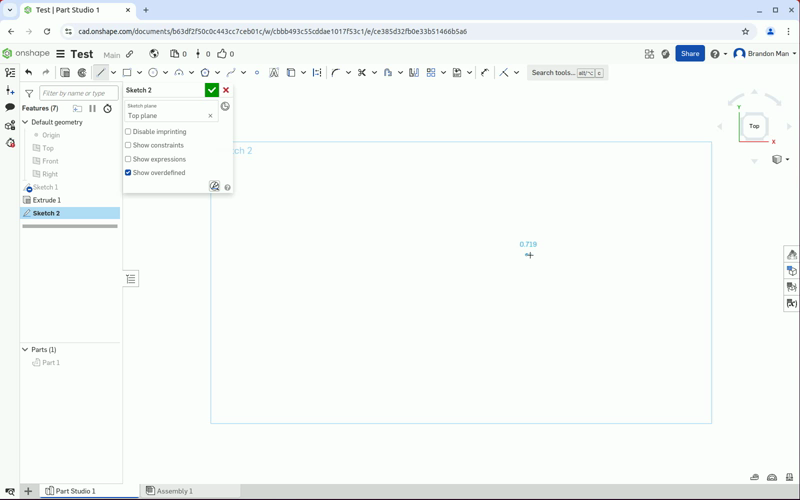
scroll(6)
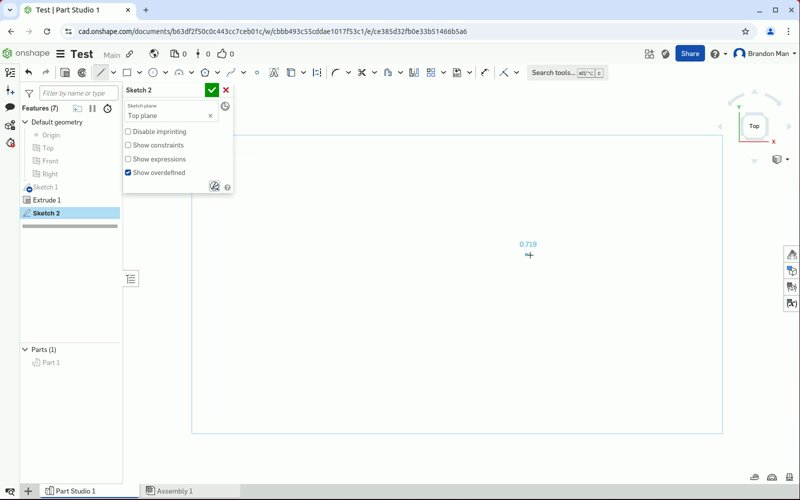
scroll(6)
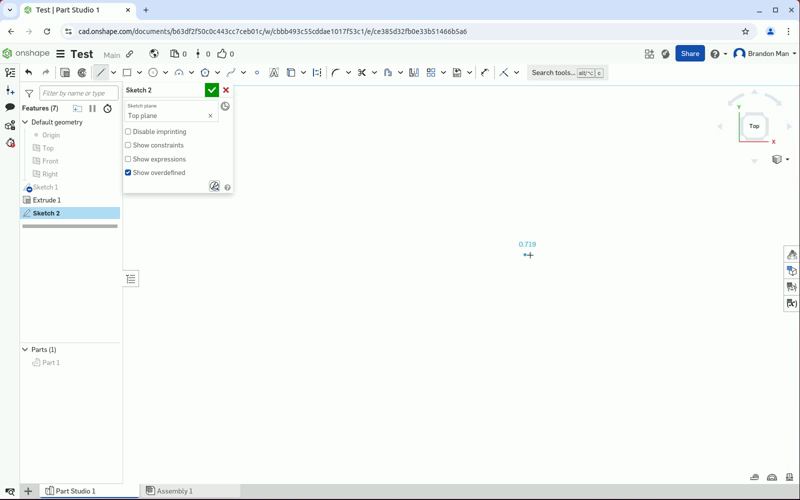
scroll(6)
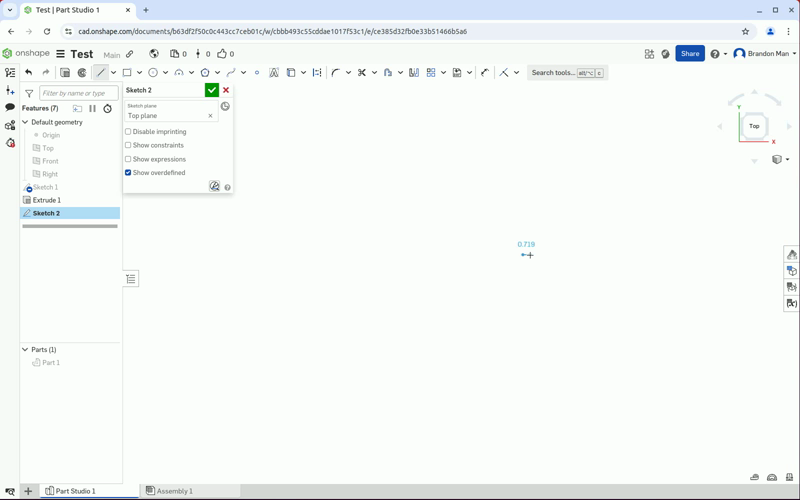
scroll(6)
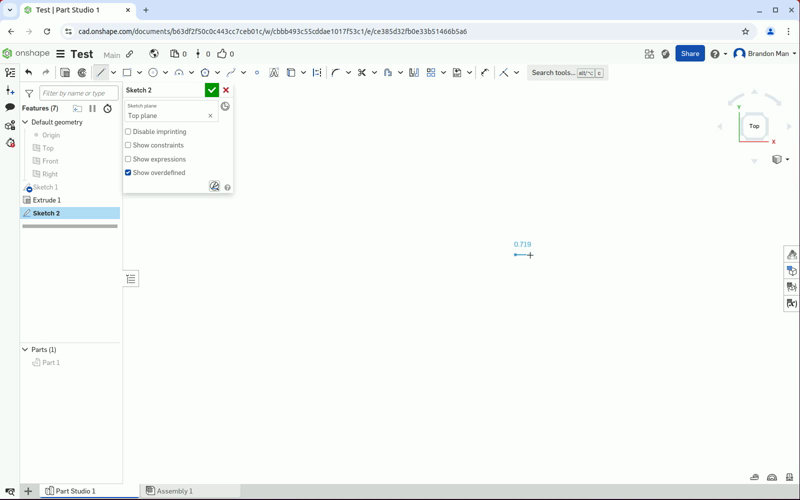
scroll(6)
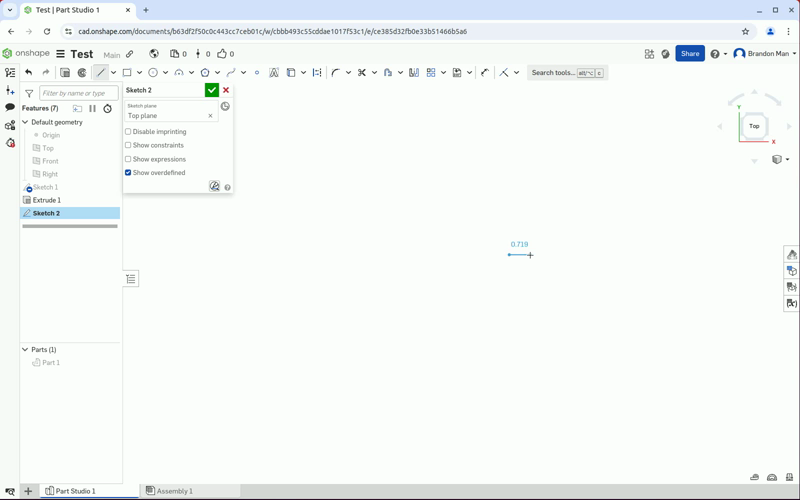
scroll(6)
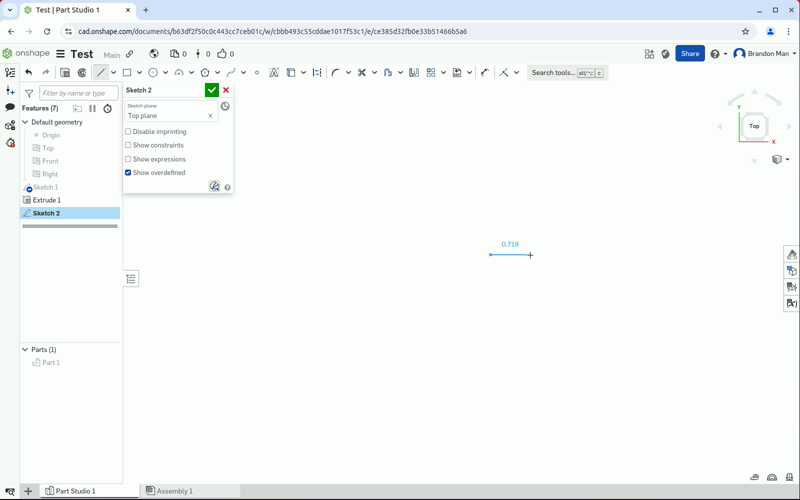
click(530, 254)
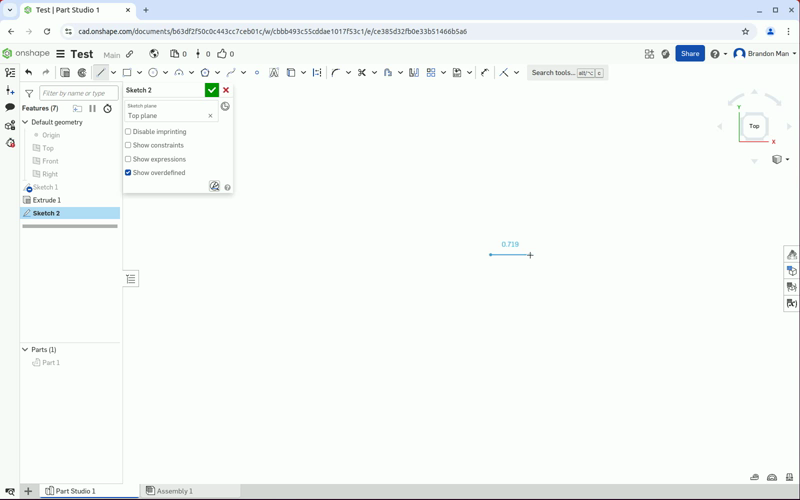
scroll(-6)
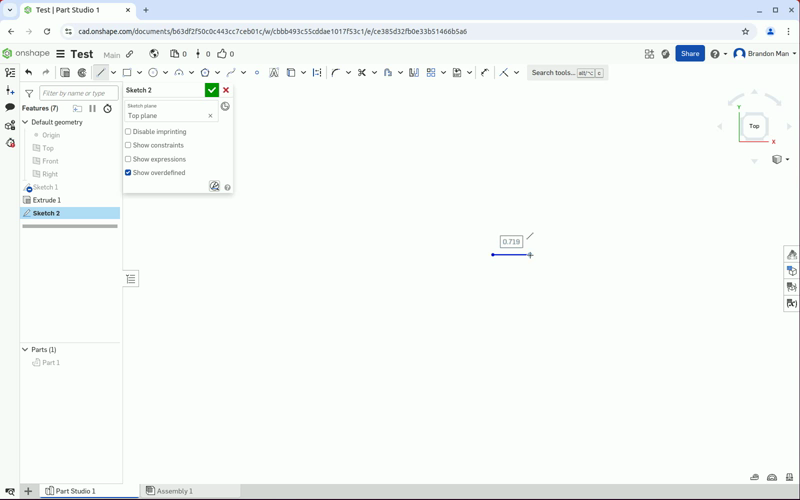
scroll(-6)
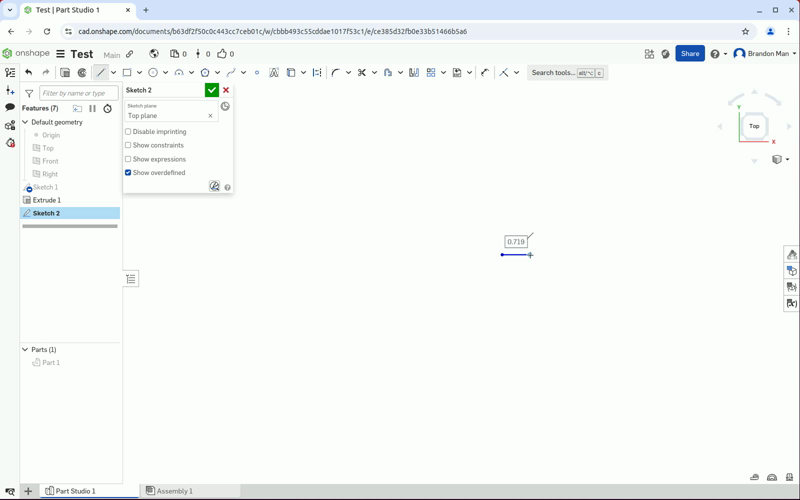
scroll(-6)
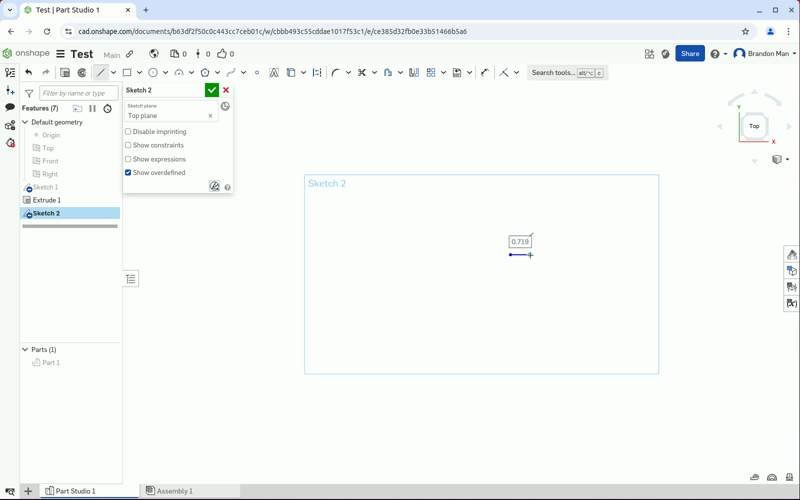
scroll(-6)
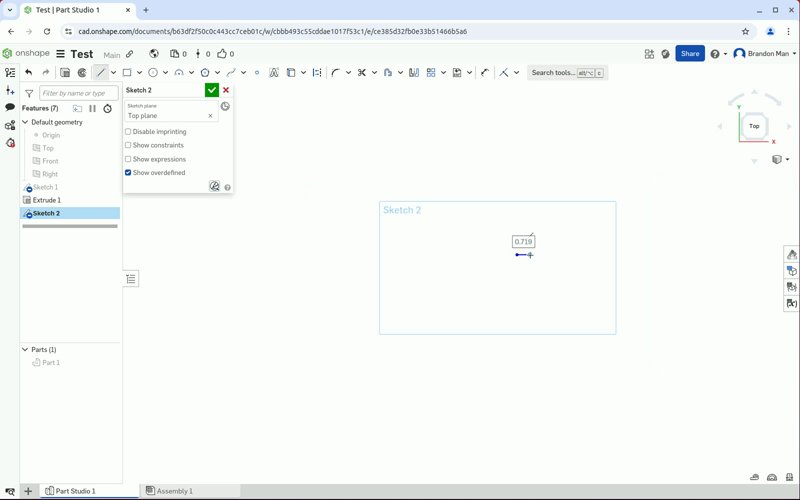
scroll(-6)
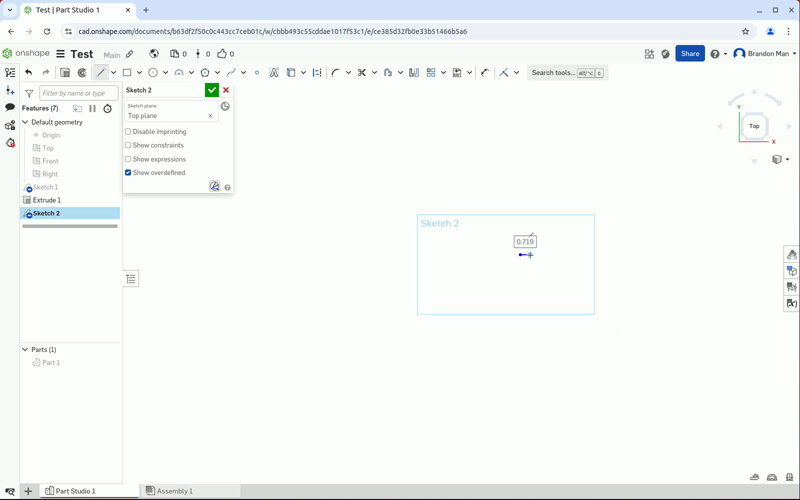
scroll(-6)
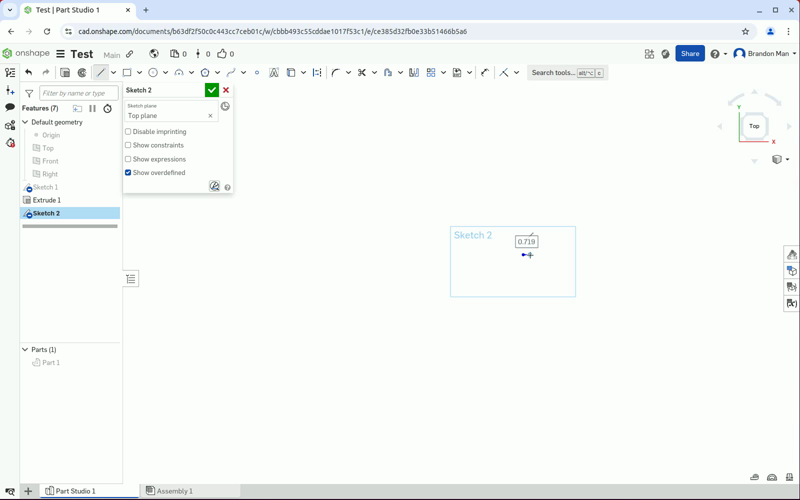
scroll(-6)
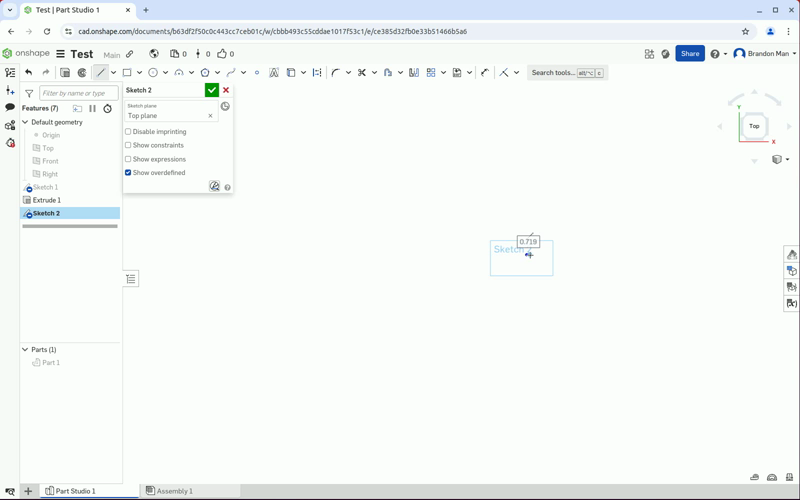
key_up(shift)
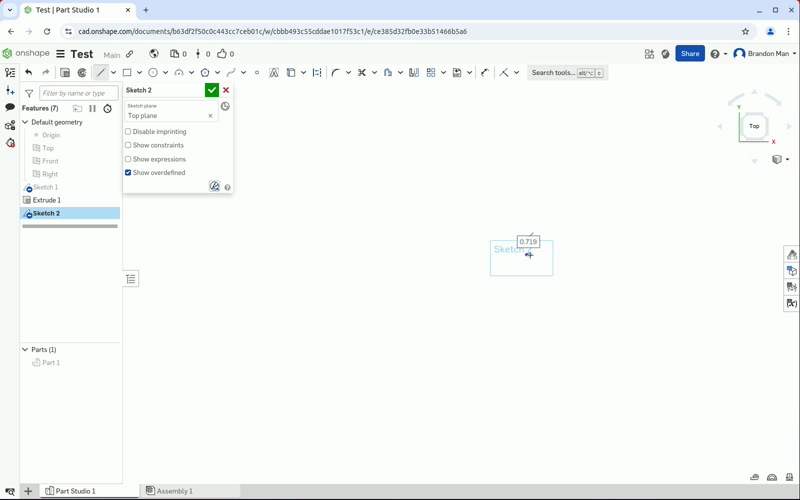
key_down(shift)
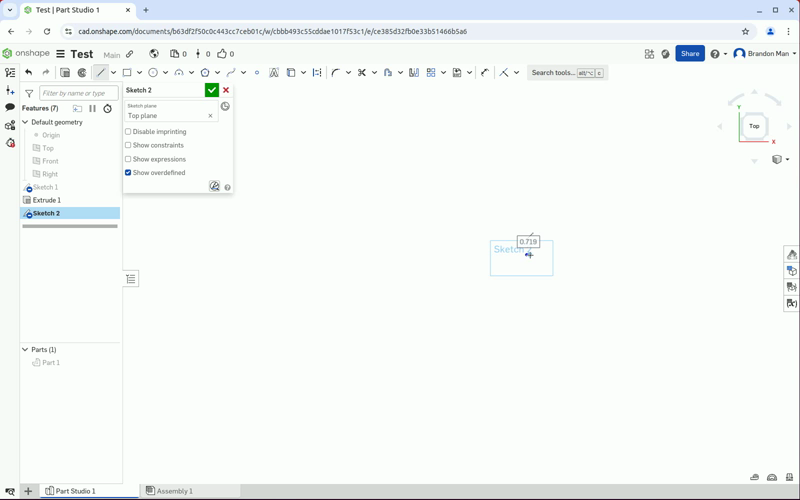
mouse_move(560, 254)
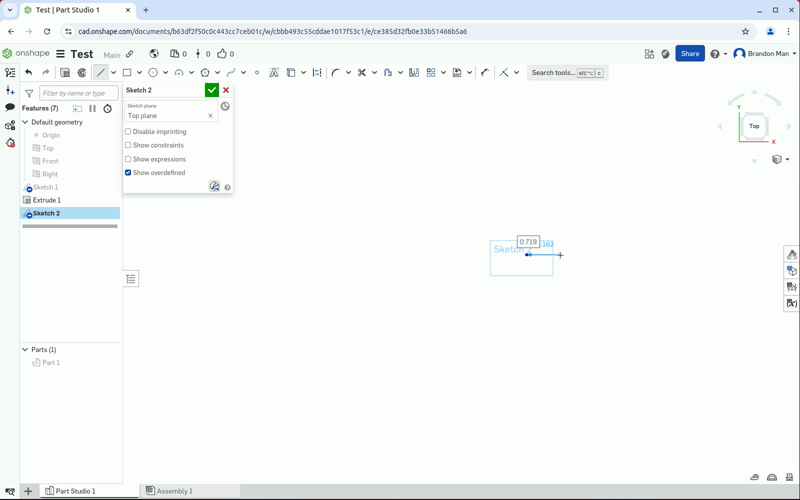
mouse_move(530, 252)
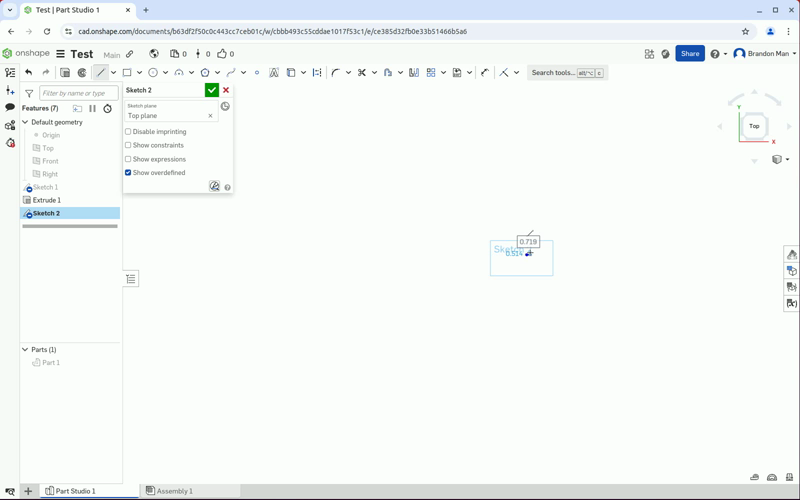
scroll(6)
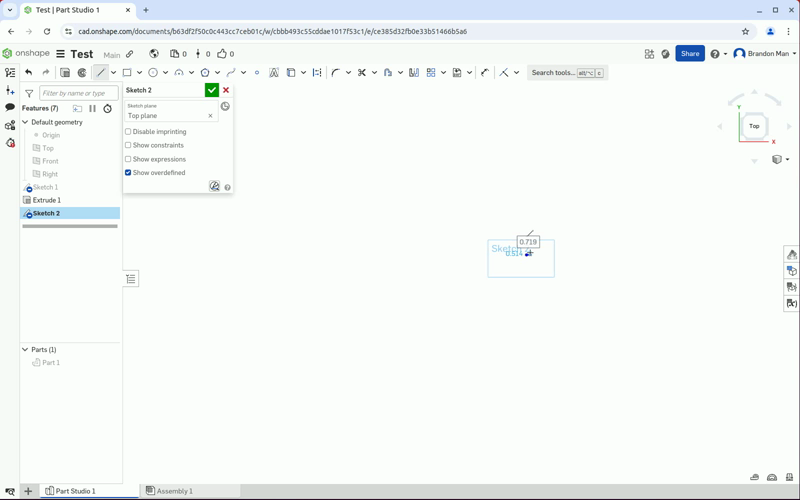
scroll(6)
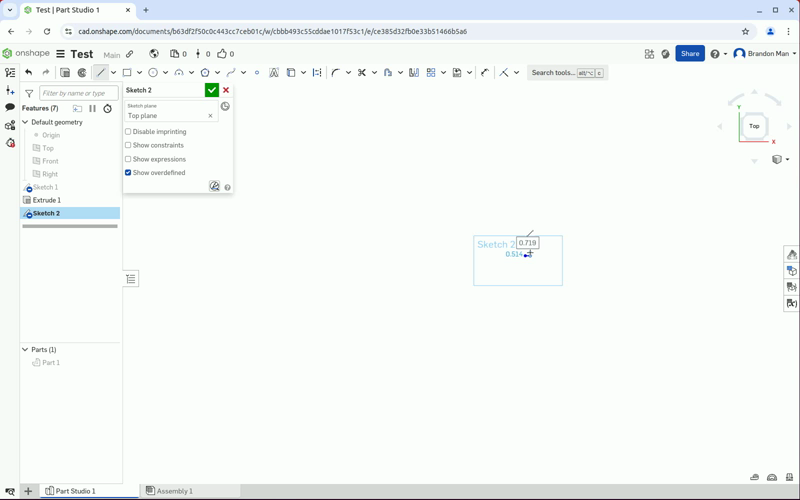
scroll(6)
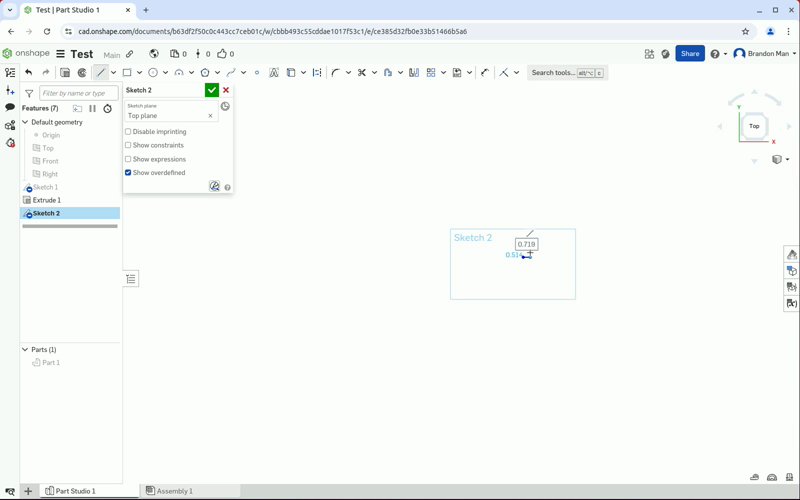
scroll(6)
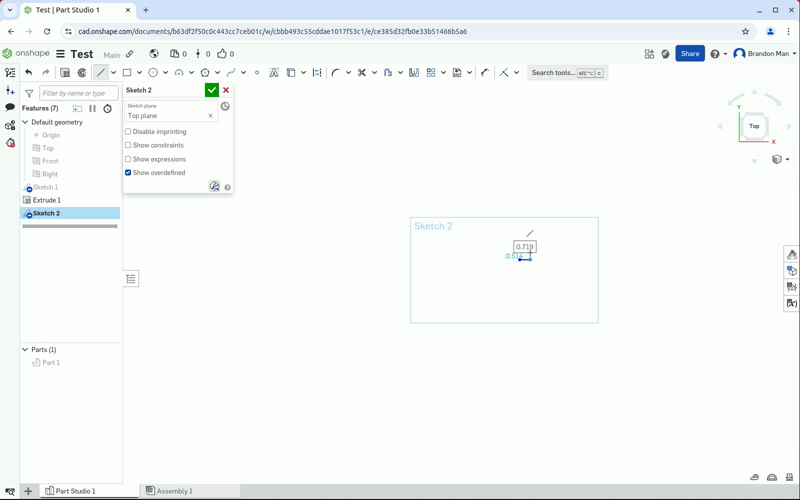
scroll(6)
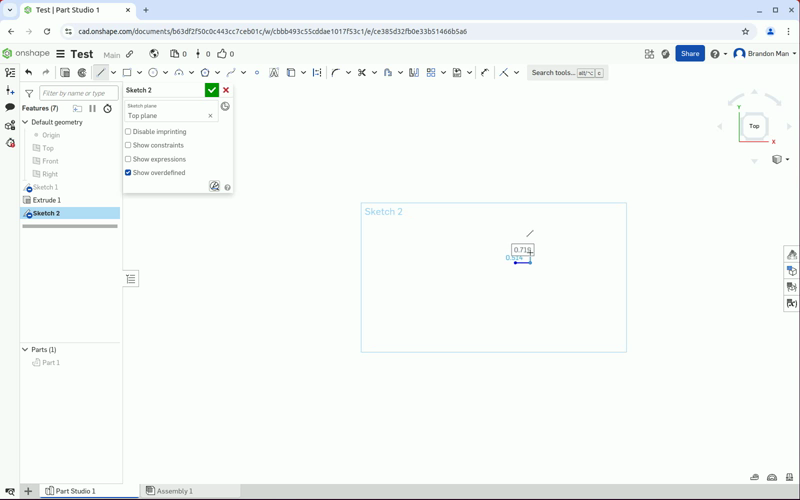
scroll(6)
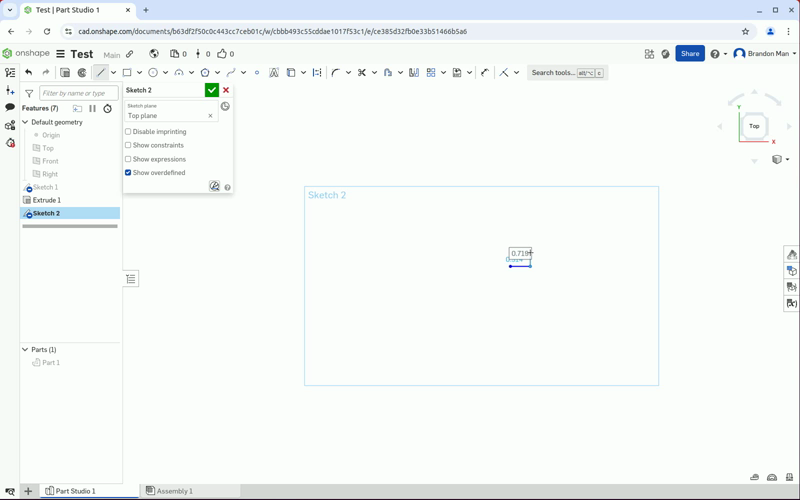
scroll(6)
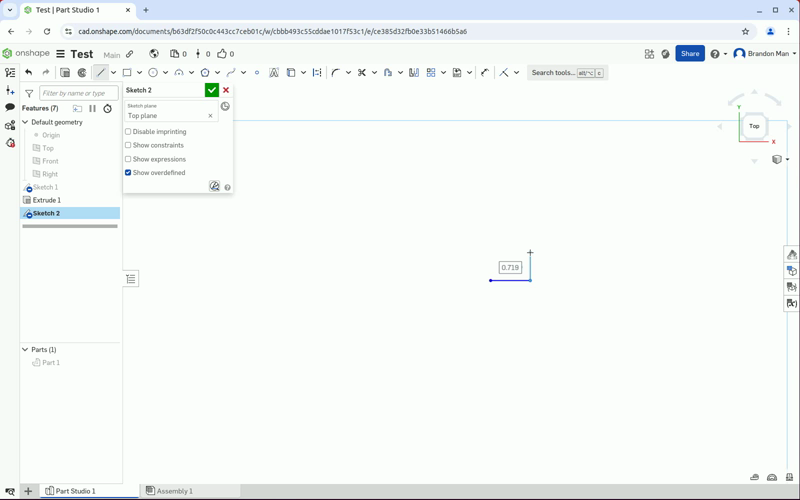
click(530, 252)
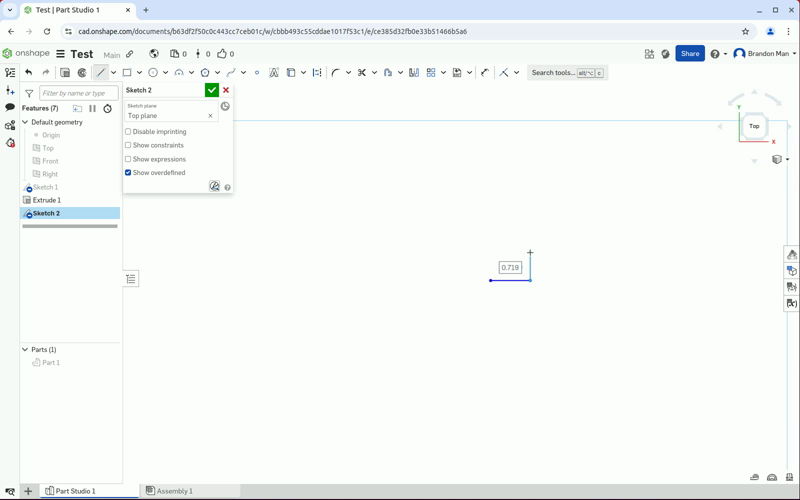
scroll(-6)
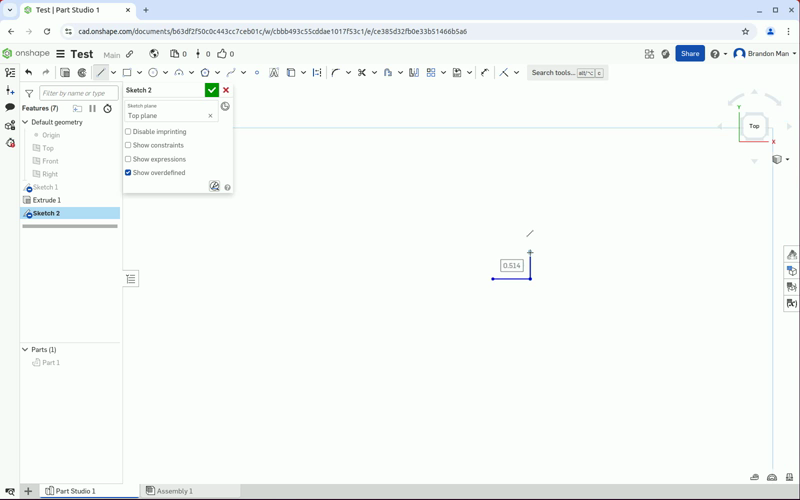
scroll(-6)
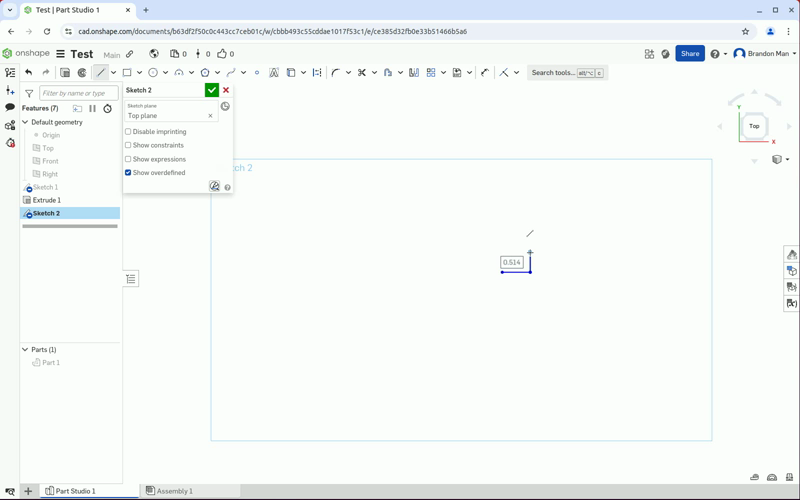
scroll(-6)
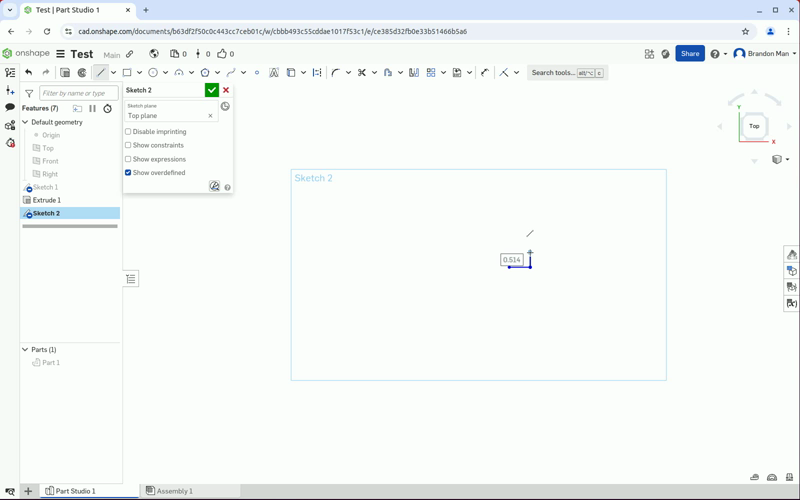
scroll(-6)
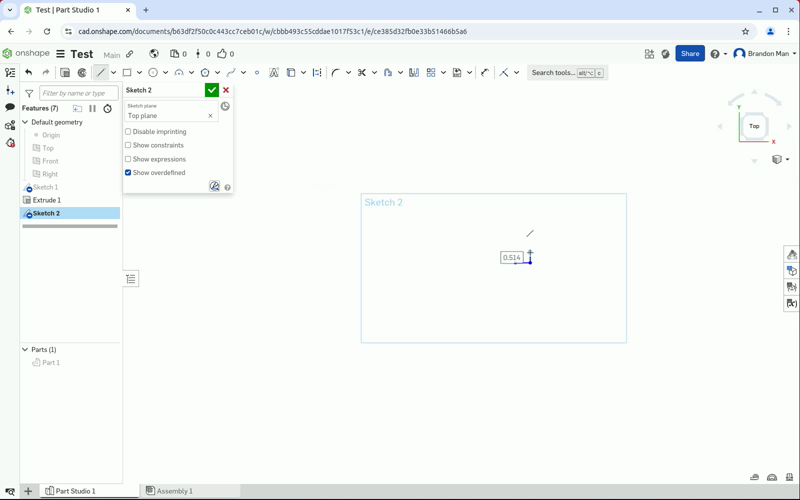
scroll(-6)
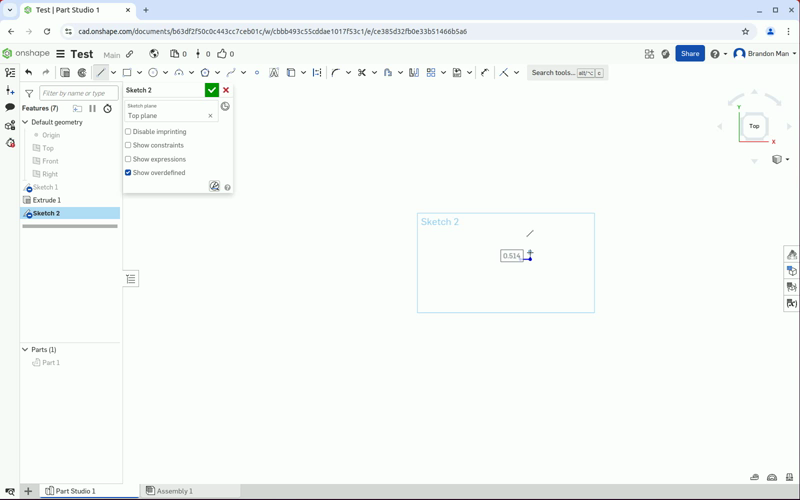
scroll(-6)
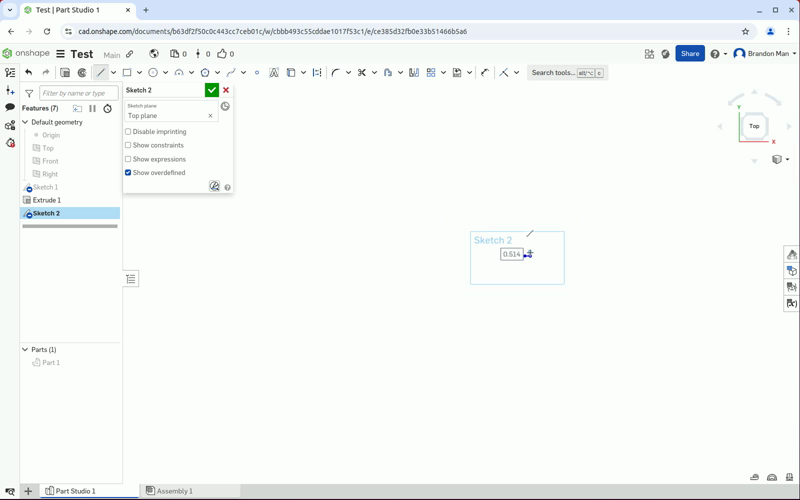
scroll(-6)
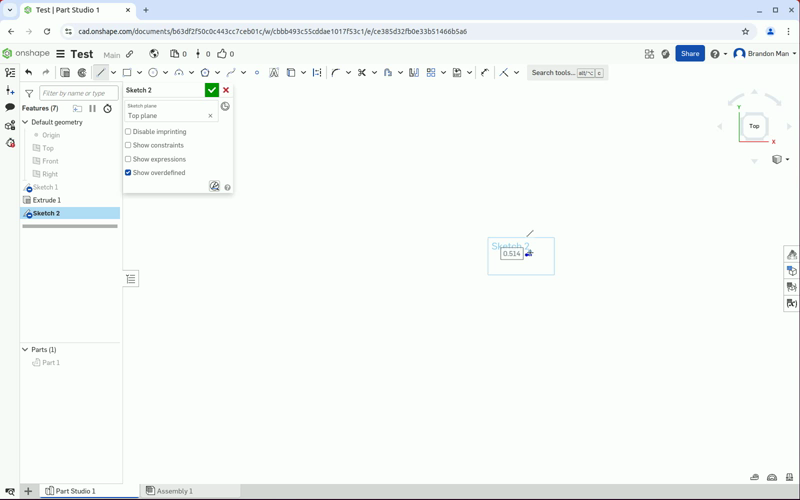
key_up(shift)
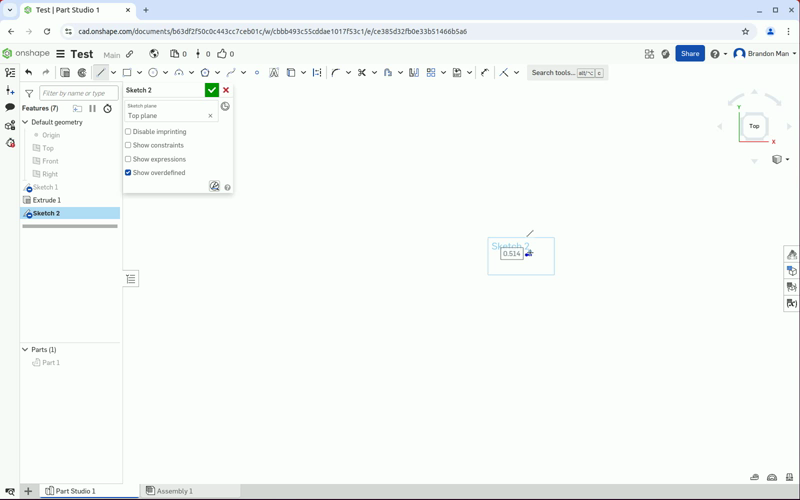
key_down(shift)
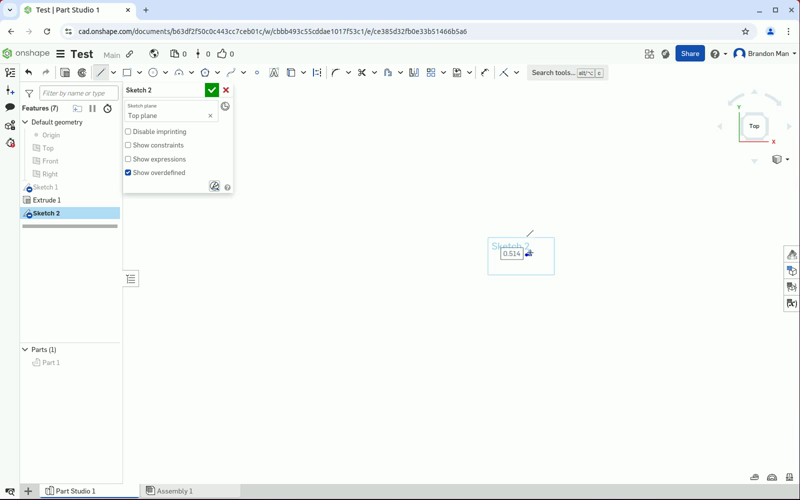
mouse_move(560, 252)
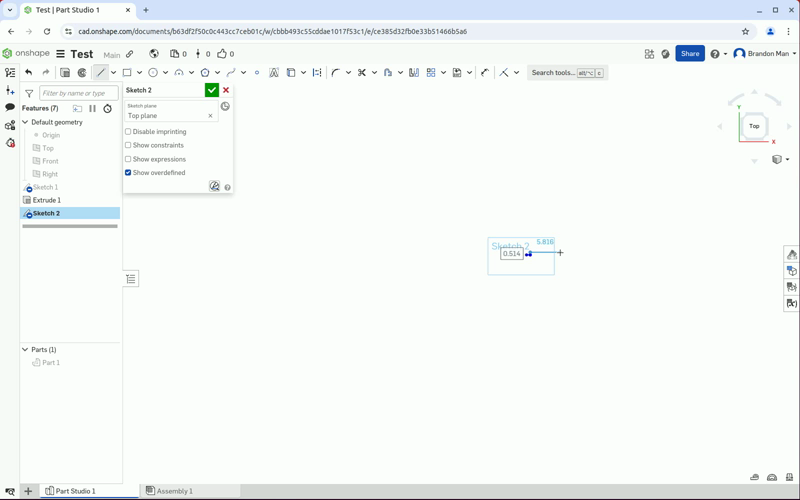
mouse_move(526, 252)
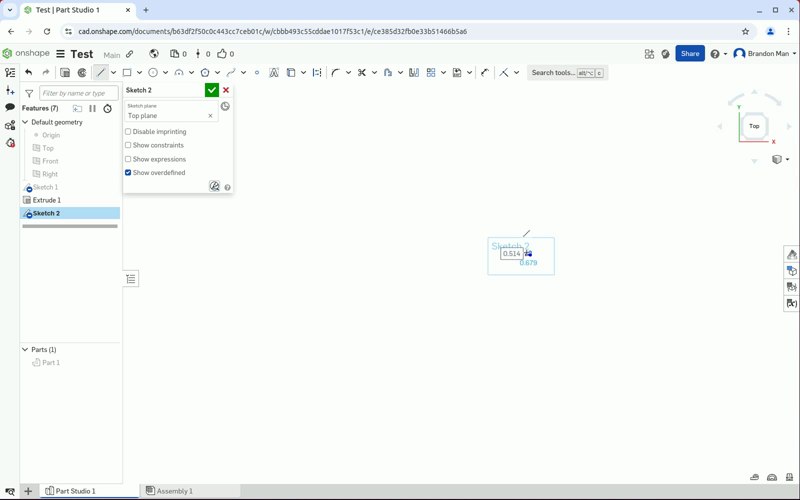
scroll(6)
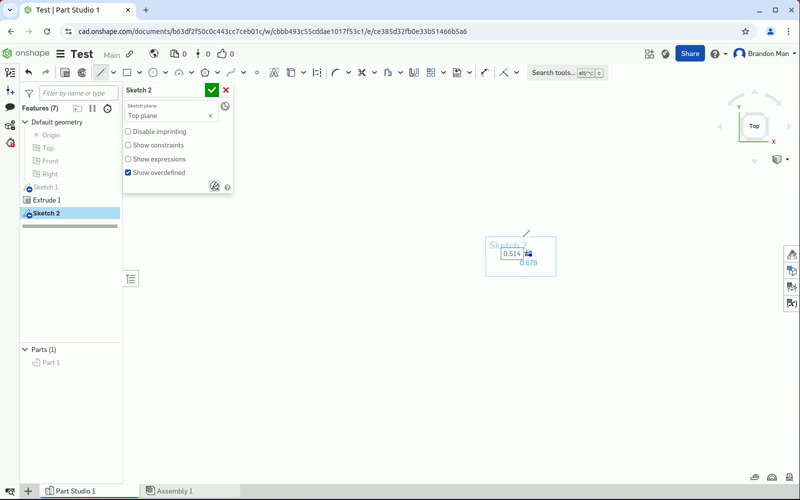
scroll(6)
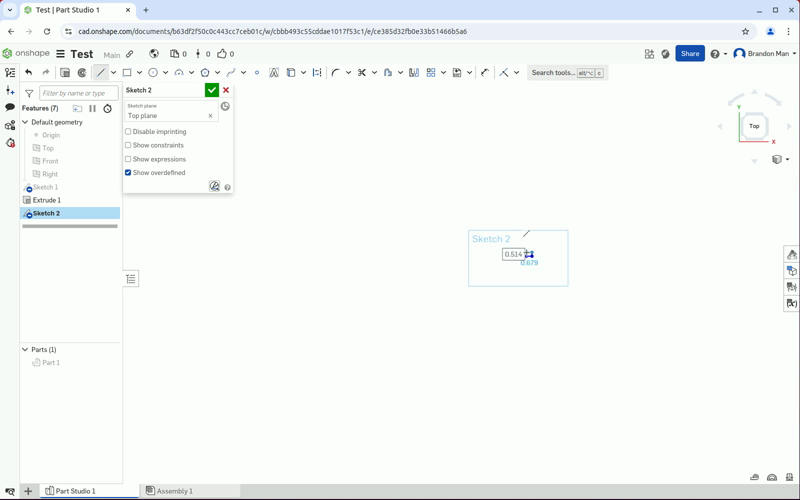
scroll(6)
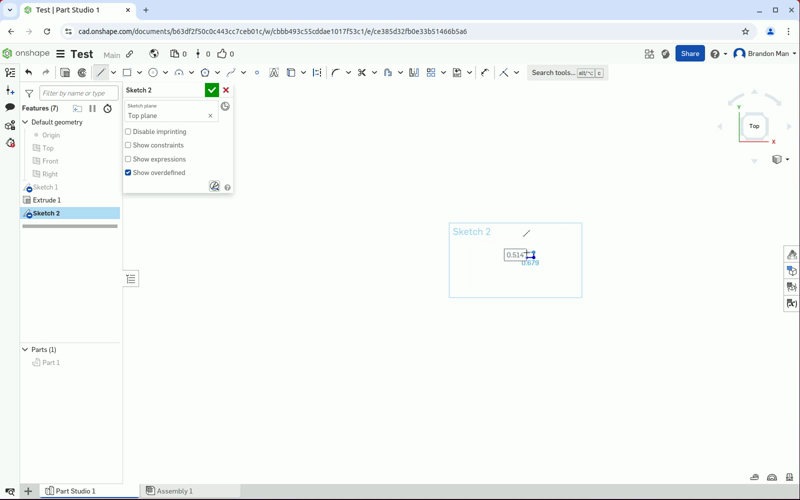
scroll(6)
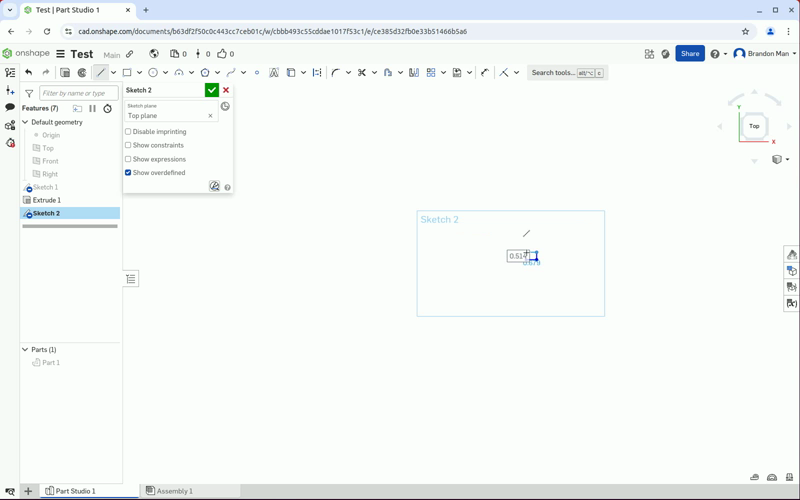
scroll(6)
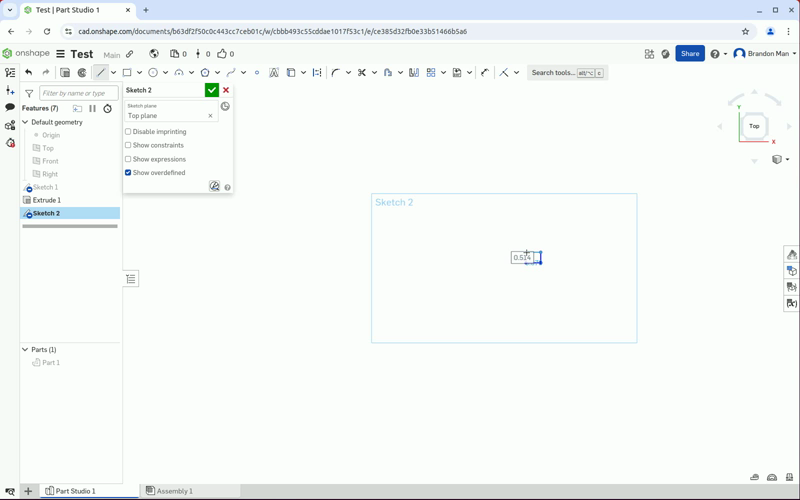
scroll(6)
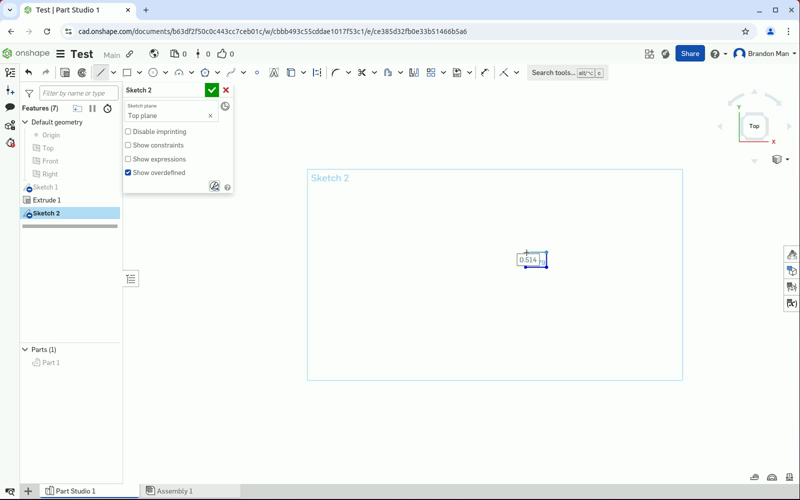
scroll(6)
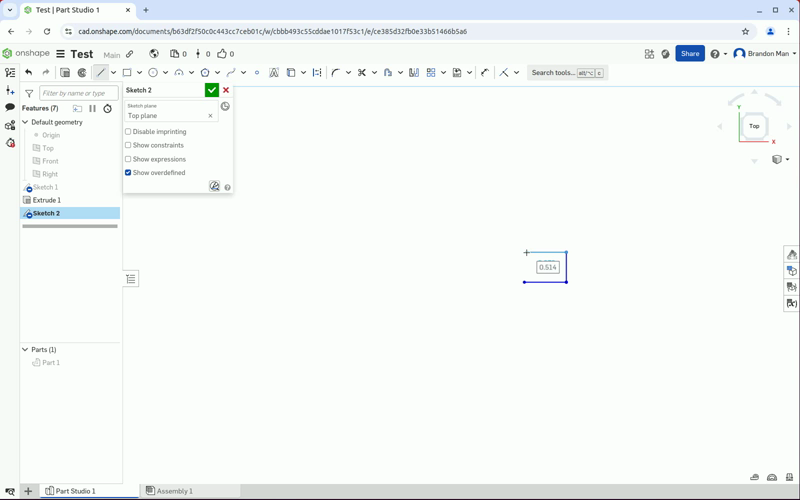
click(526, 252)
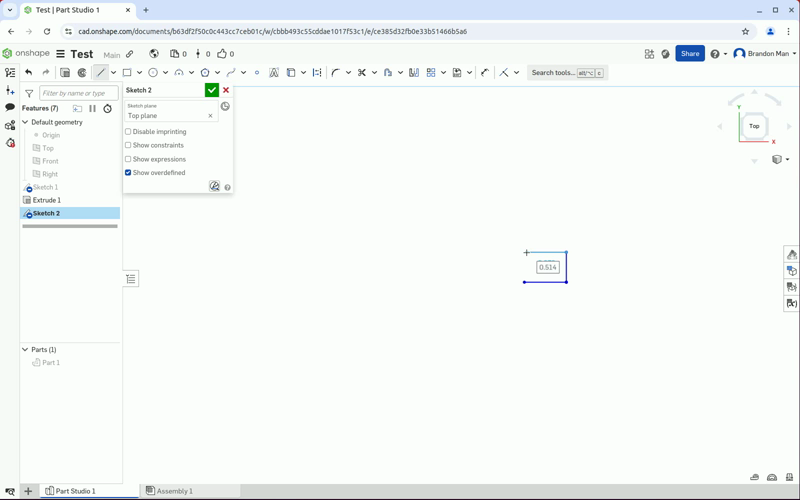
scroll(-6)
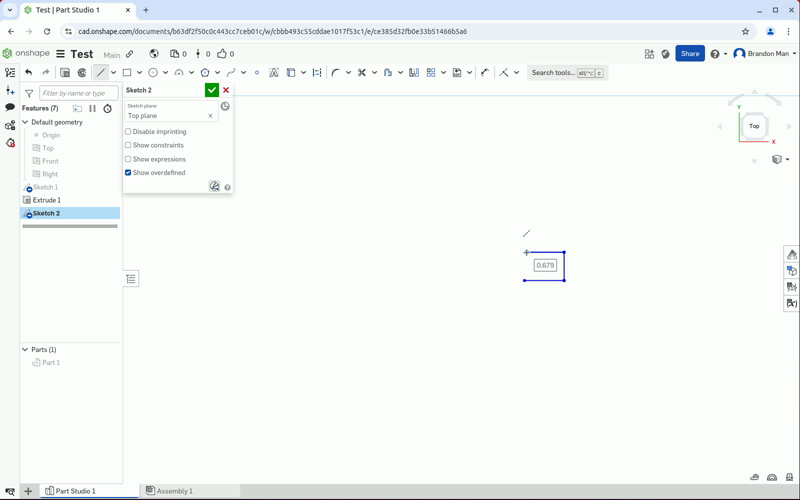
scroll(-6)
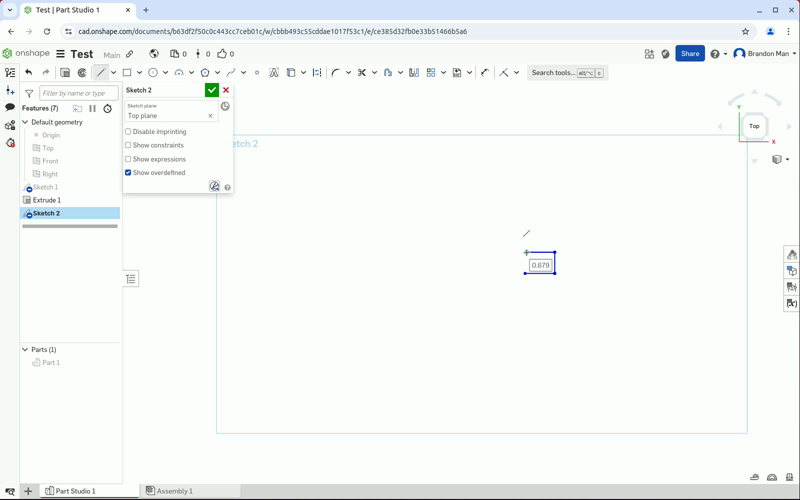
scroll(-6)
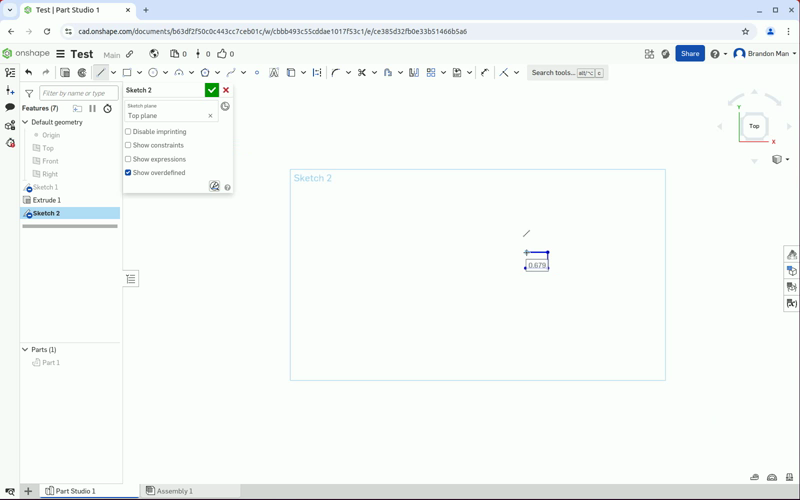
scroll(-6)
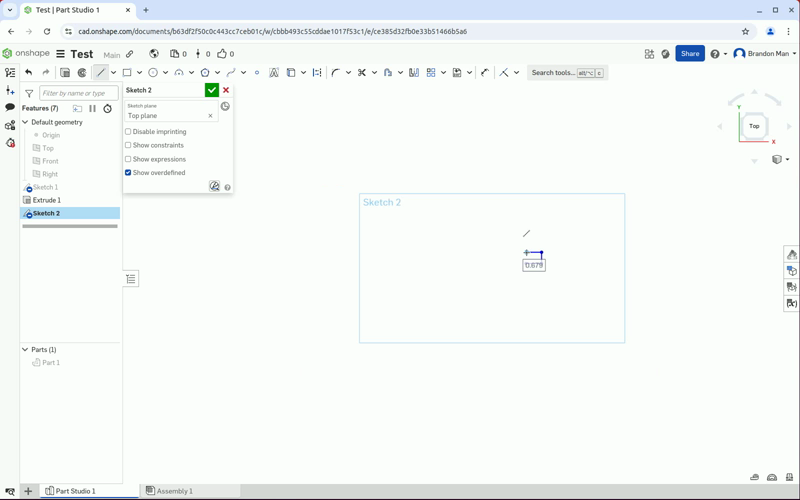
scroll(-6)
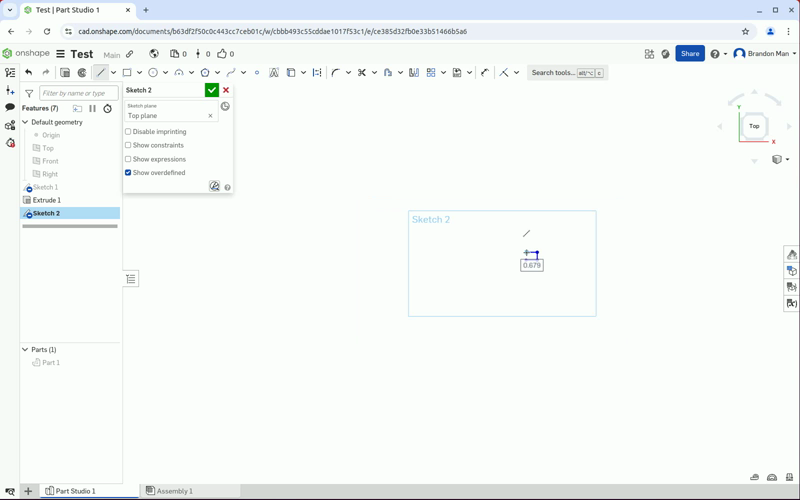
scroll(-6)
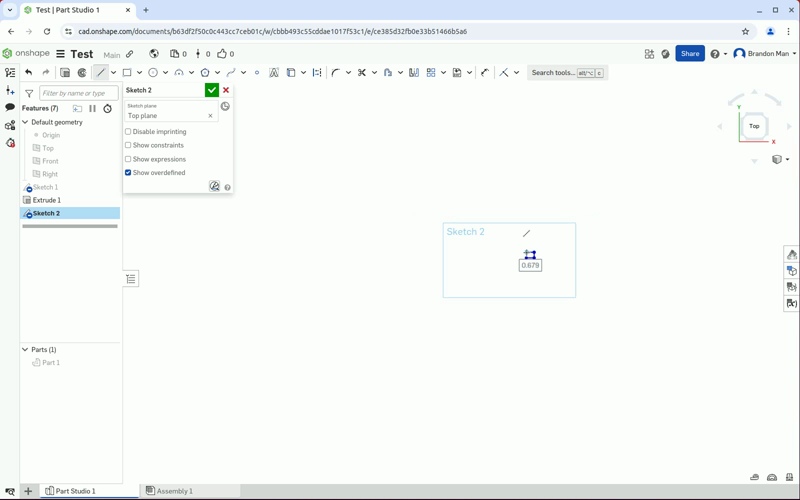
scroll(-6)
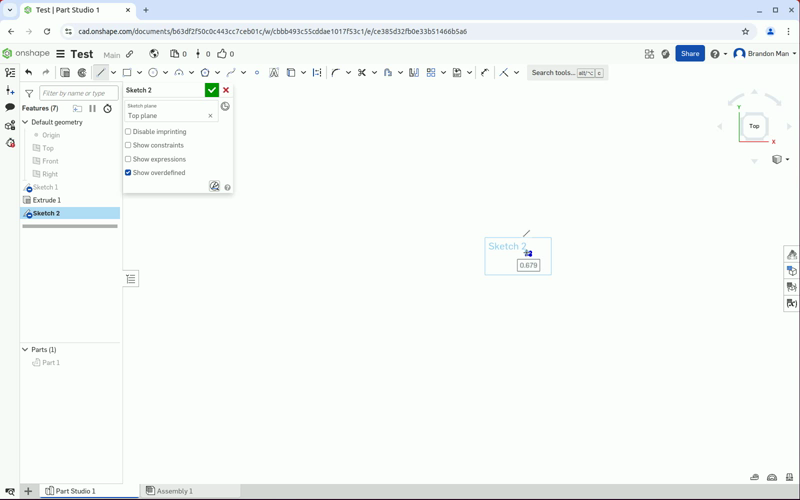
key_up(shift)
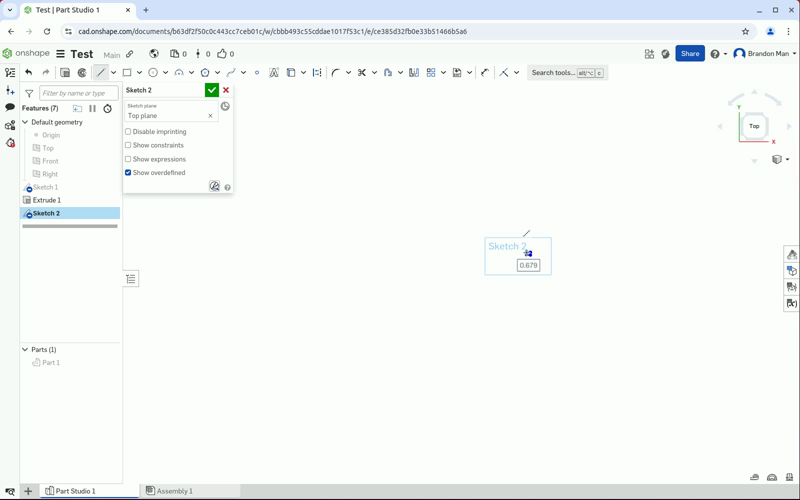
mouse_move(556, 252)
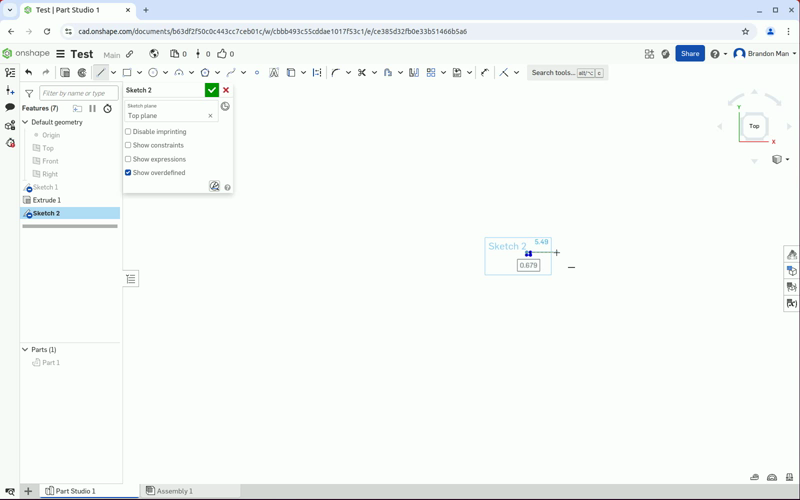
key_down(shift)
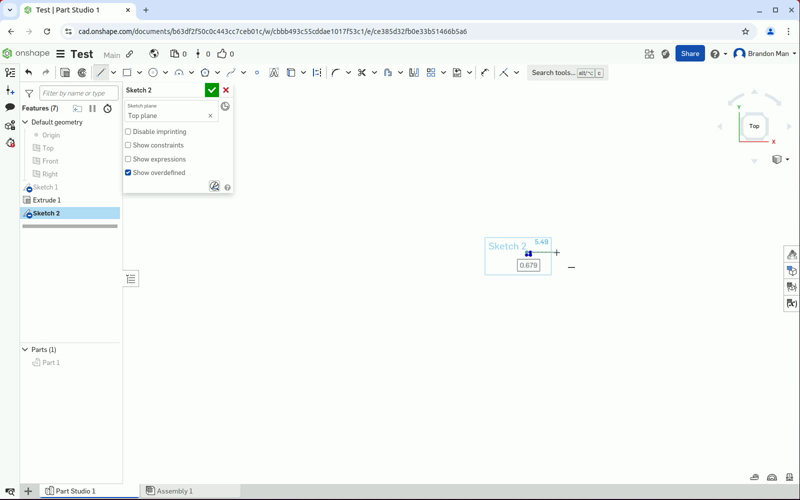
mouse_move(526, 254)
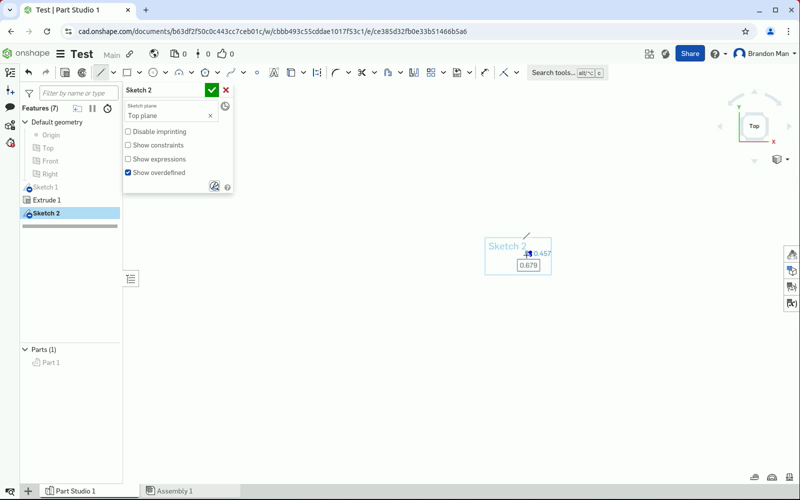
scroll(6)
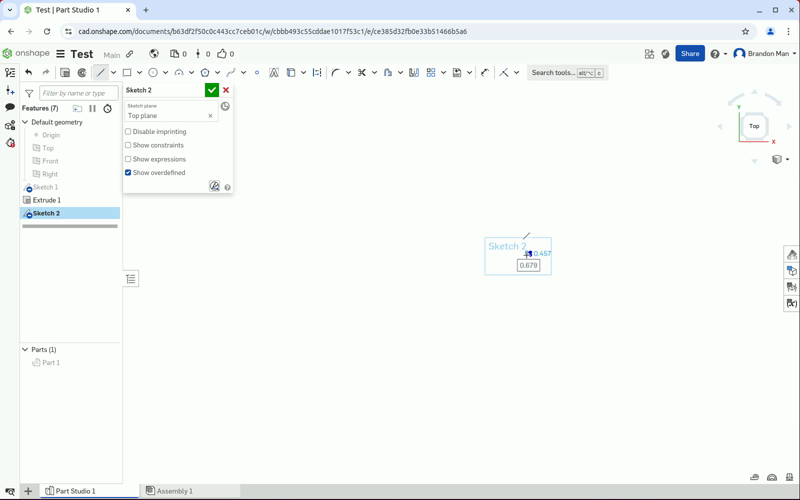
scroll(6)
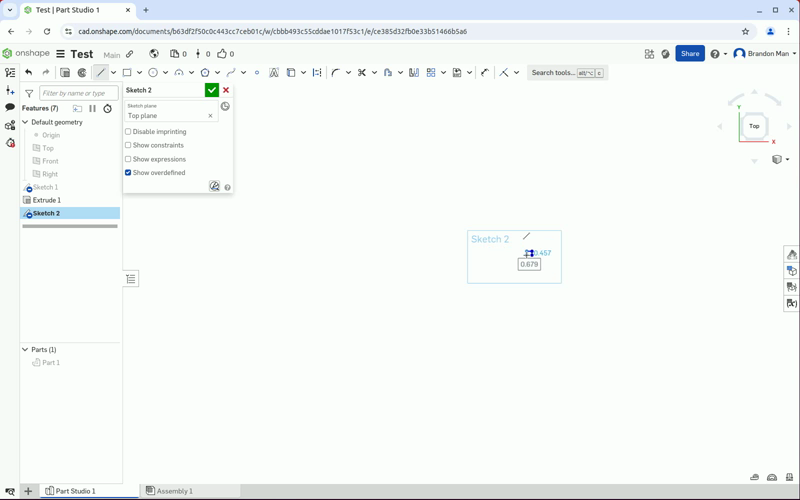
scroll(6)
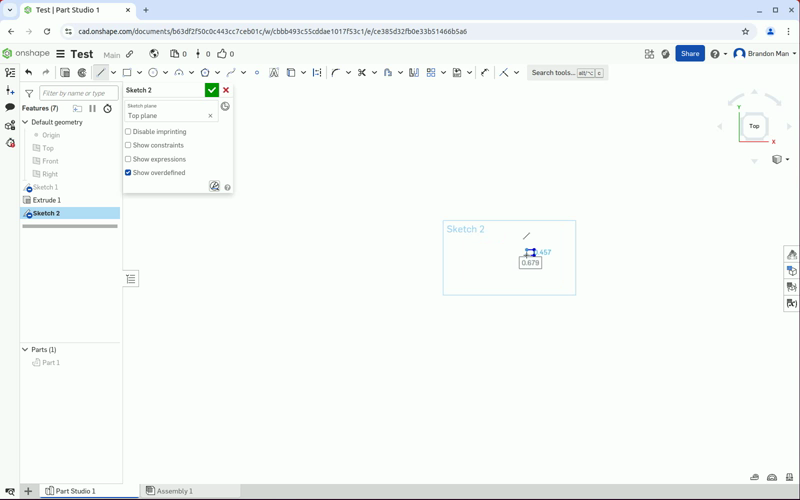
scroll(6)
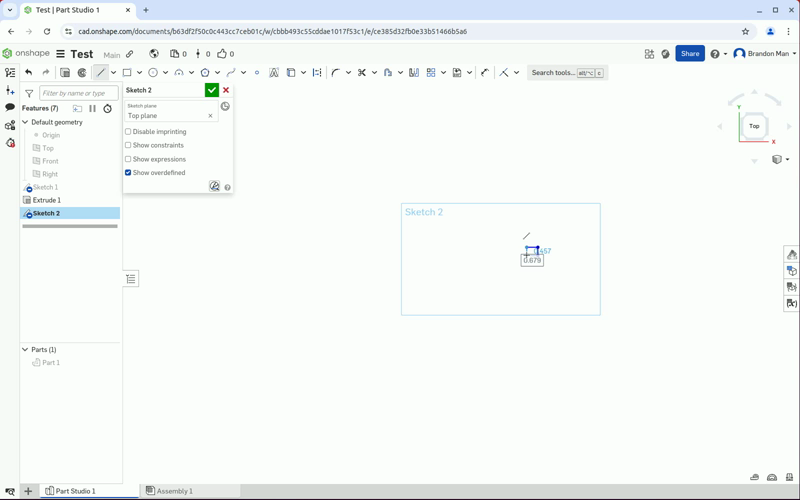
scroll(6)
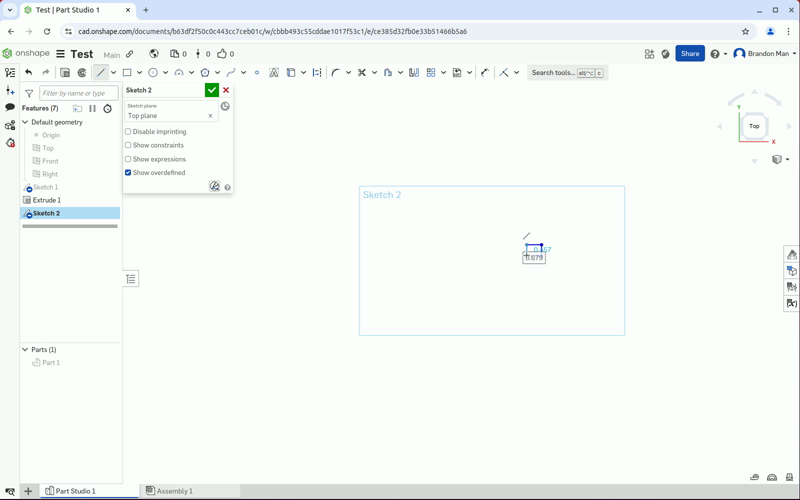
scroll(6)
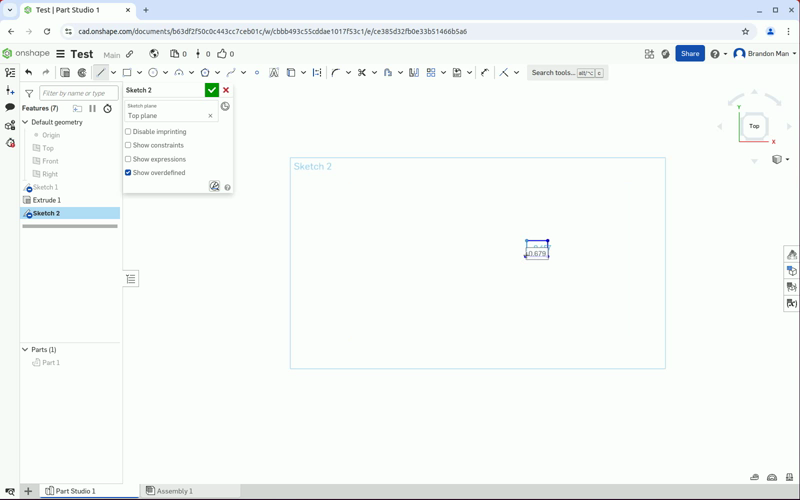
scroll(6)
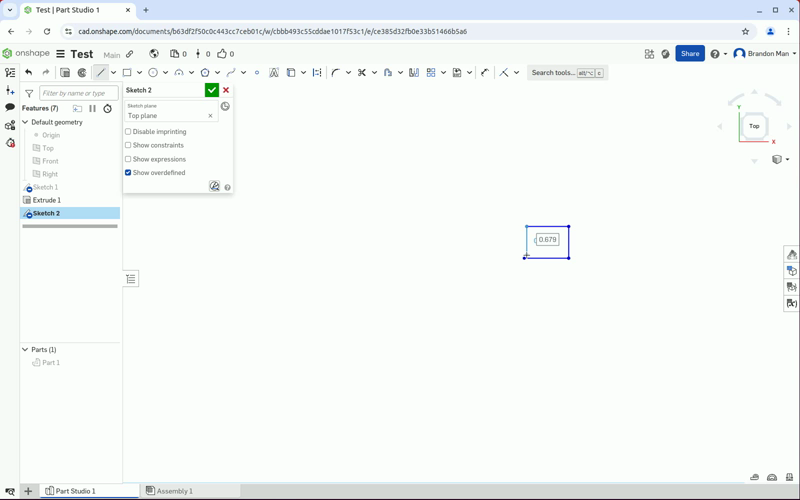
key_up(shift)
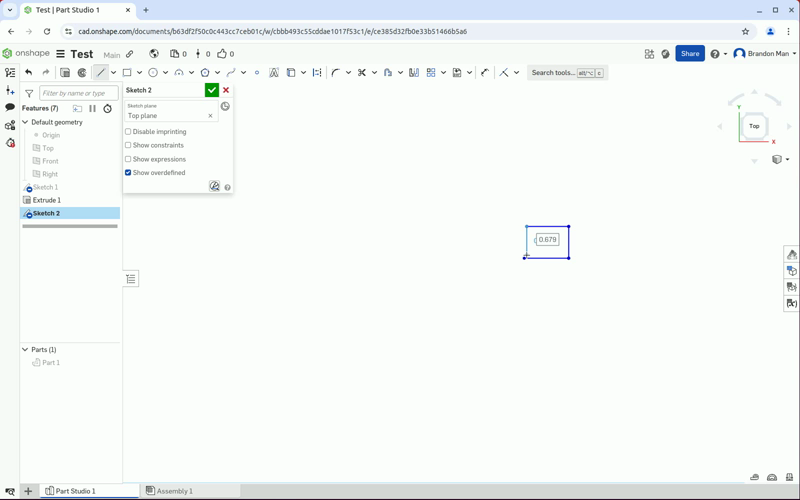
click(526, 254)
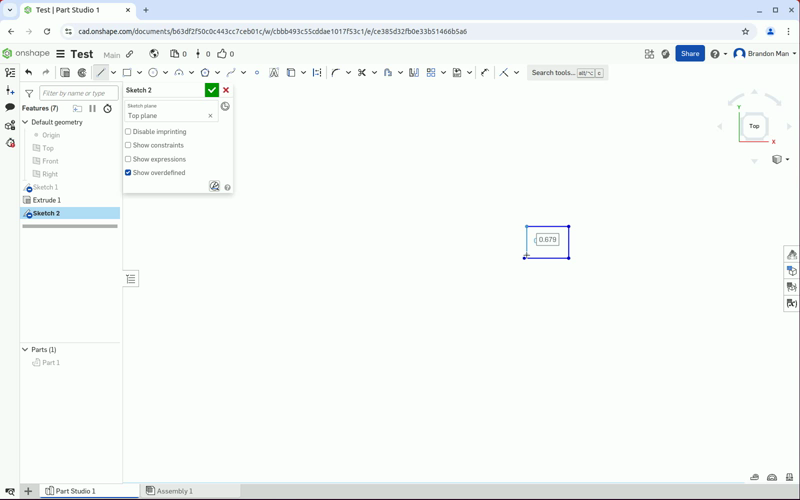
scroll(-6)
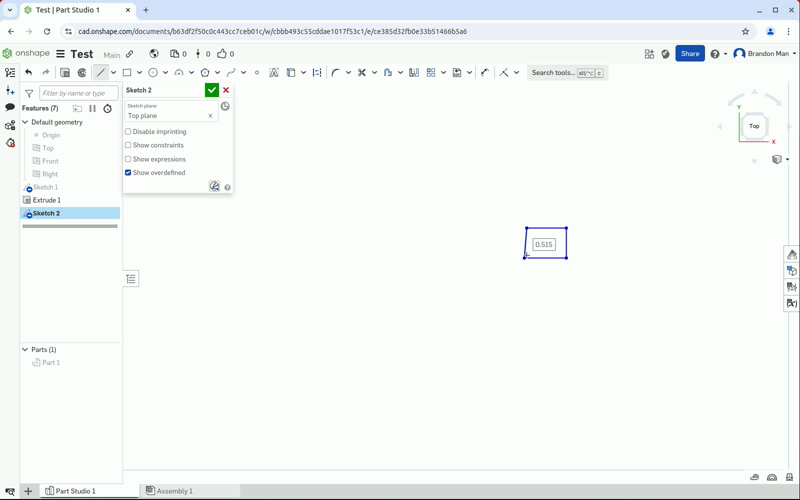
scroll(-6)
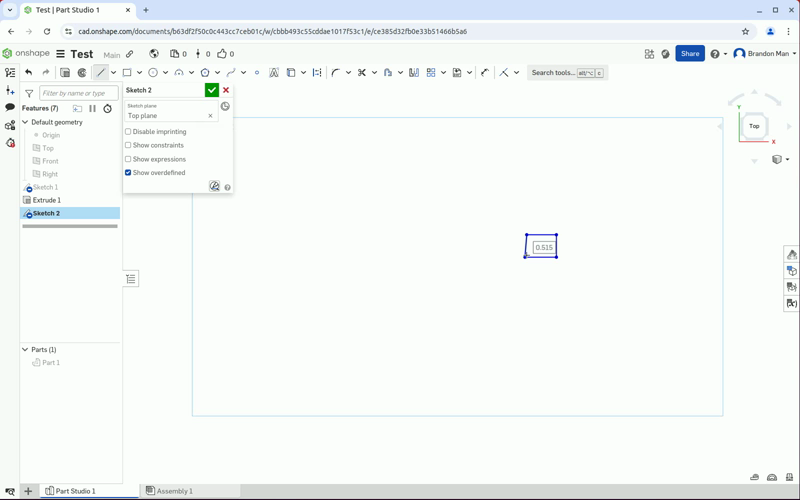
scroll(-6)
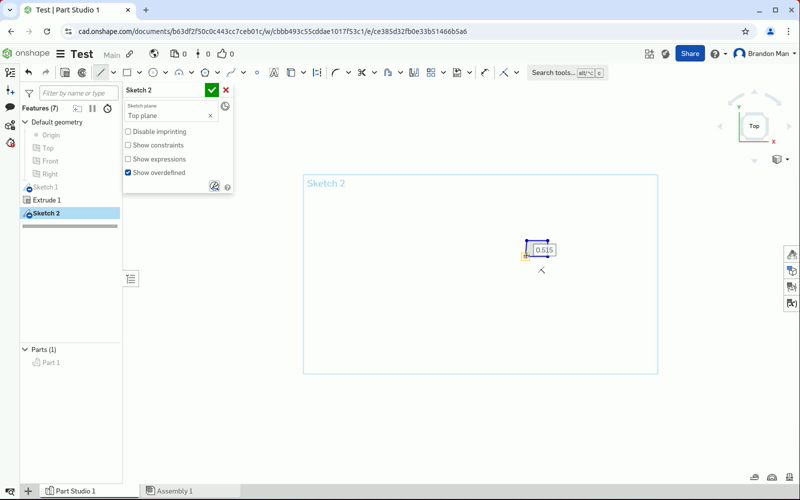
scroll(-6)
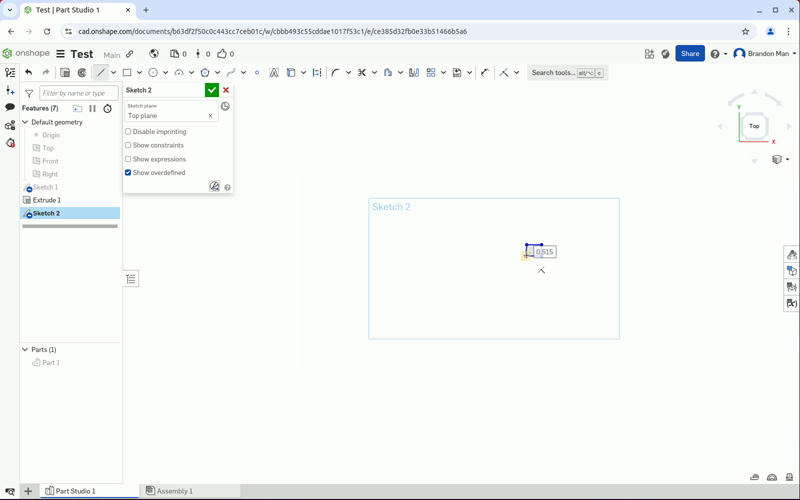
scroll(-6)
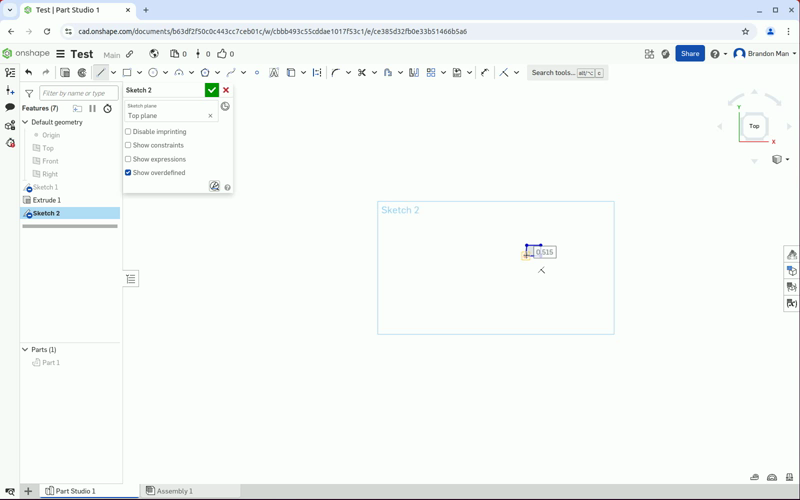
scroll(-6)
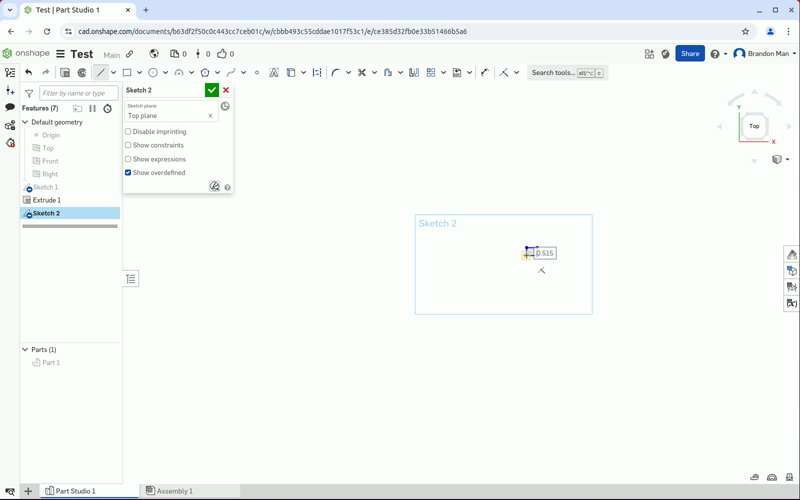
scroll(-6)
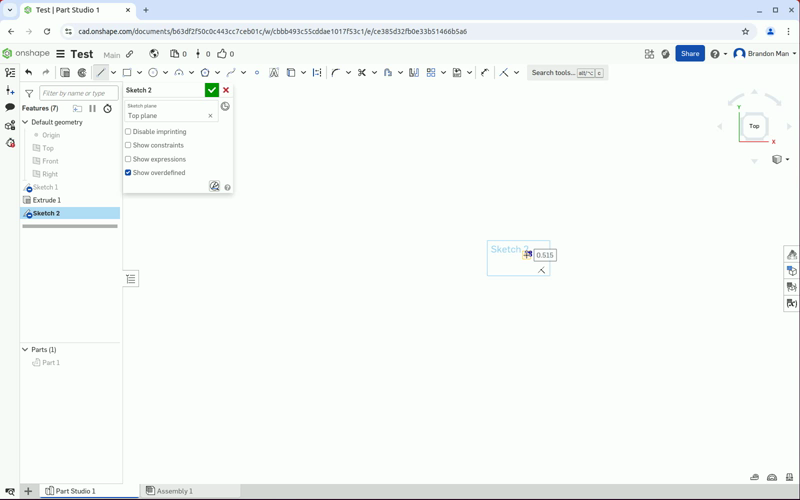
key(esc)
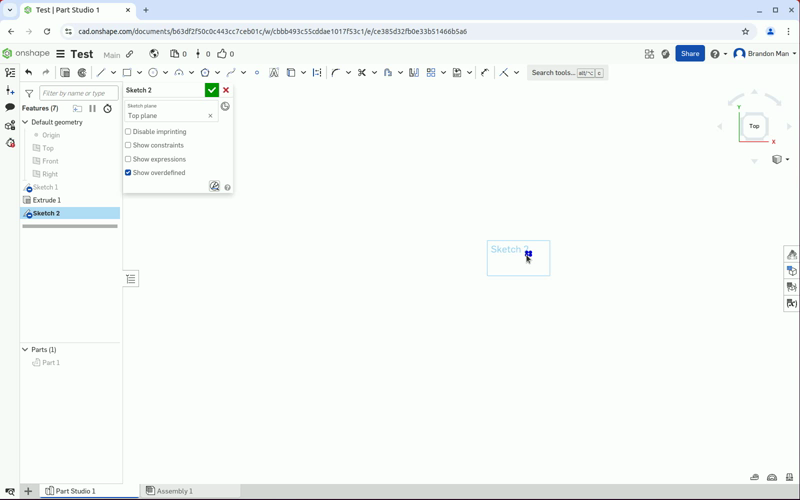
mouse_move(529, 253)
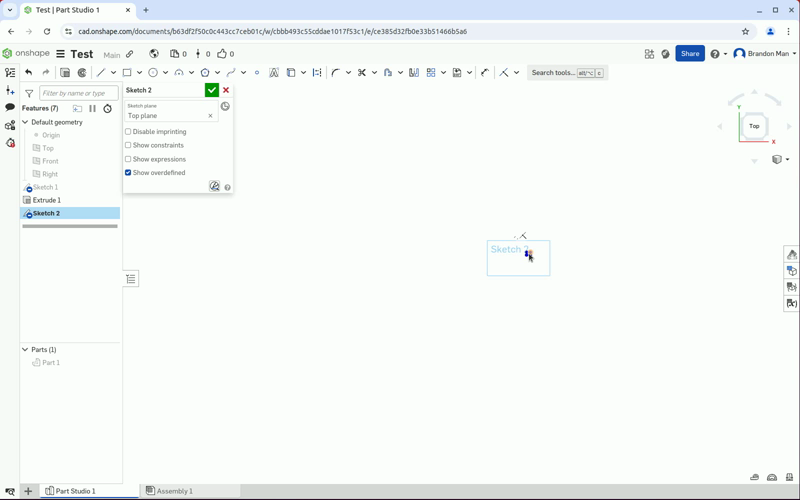
scroll(6)
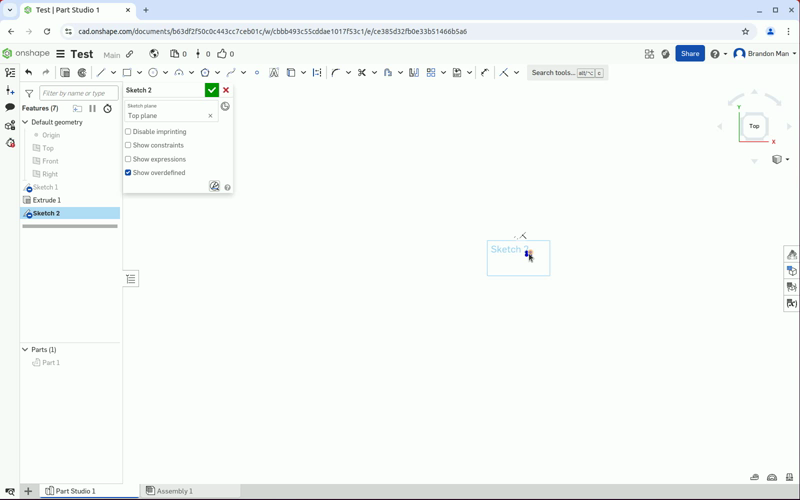
scroll(6)
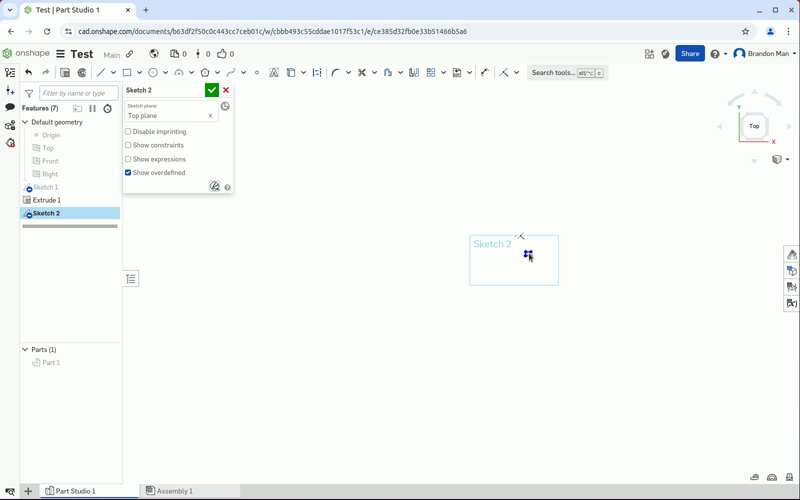
scroll(6)
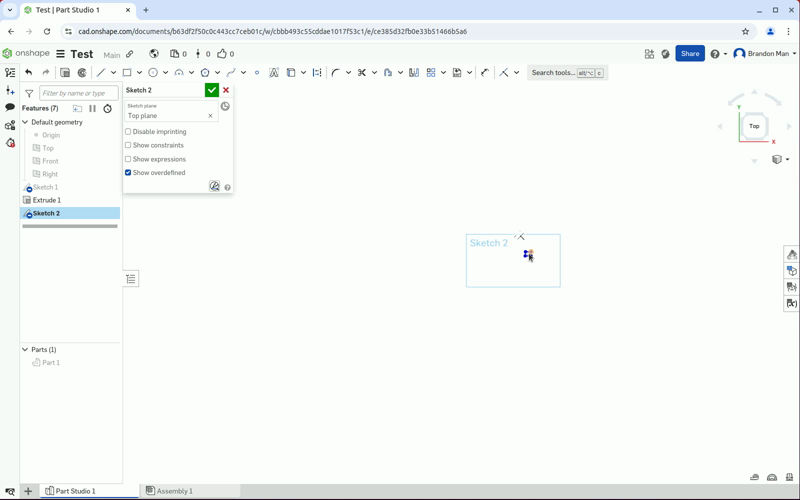
scroll(6)
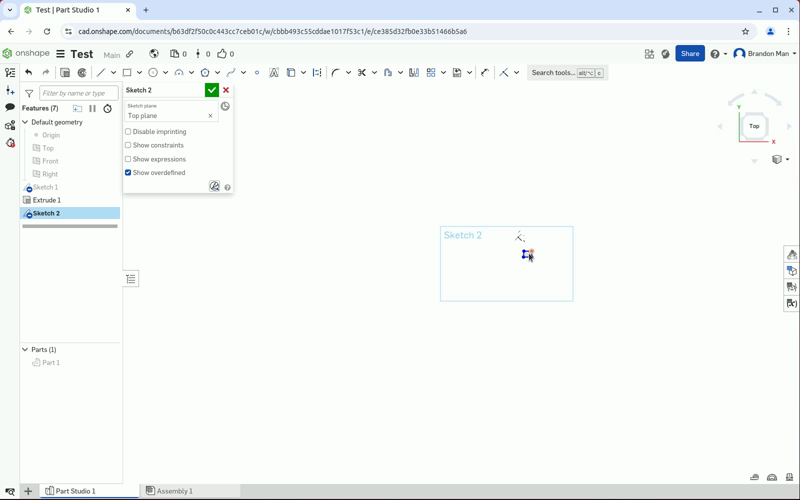
scroll(6)
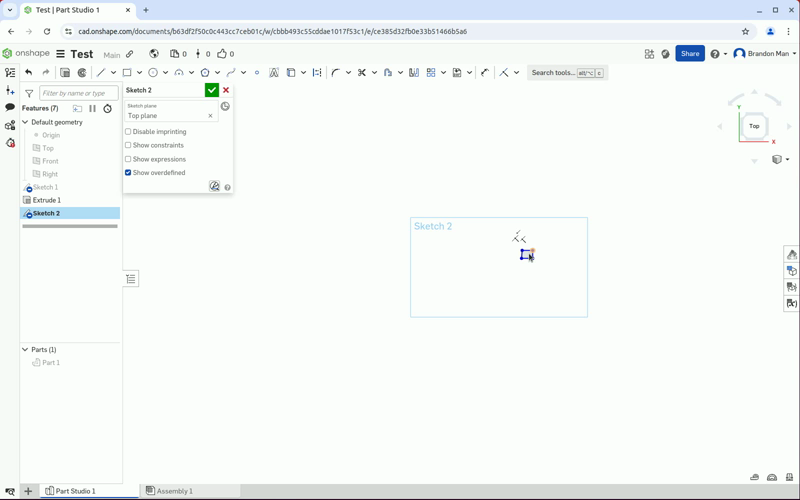
scroll(6)
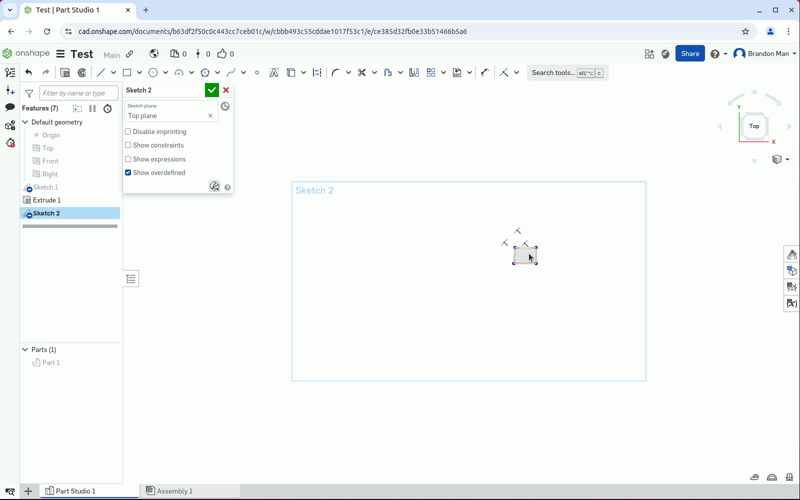
scroll(6)
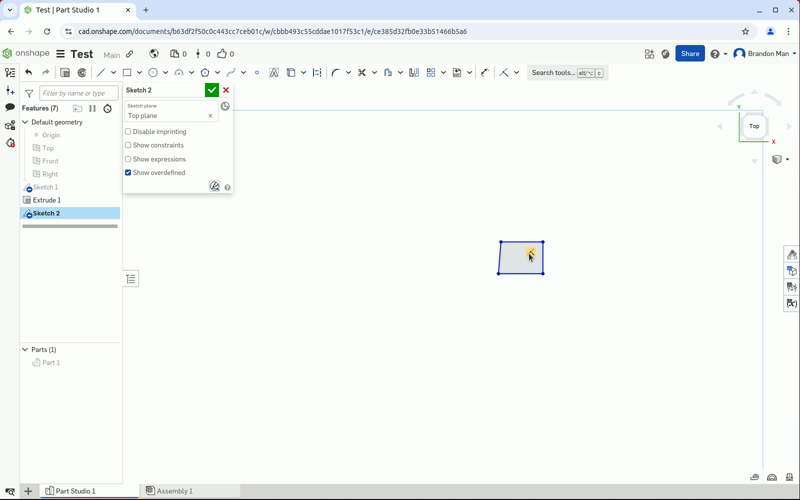
click(529, 253)
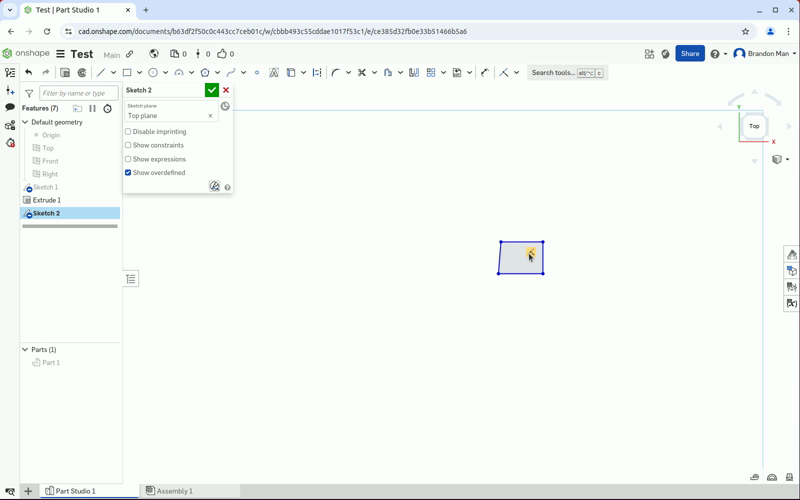
scroll(-6)
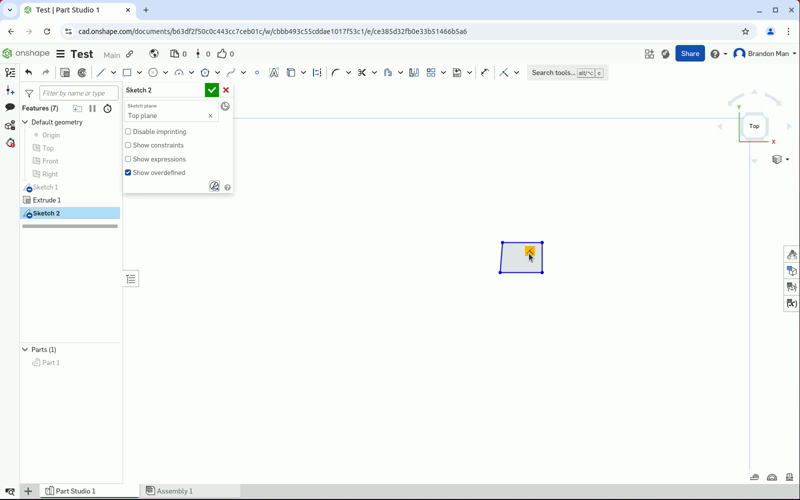
scroll(-6)
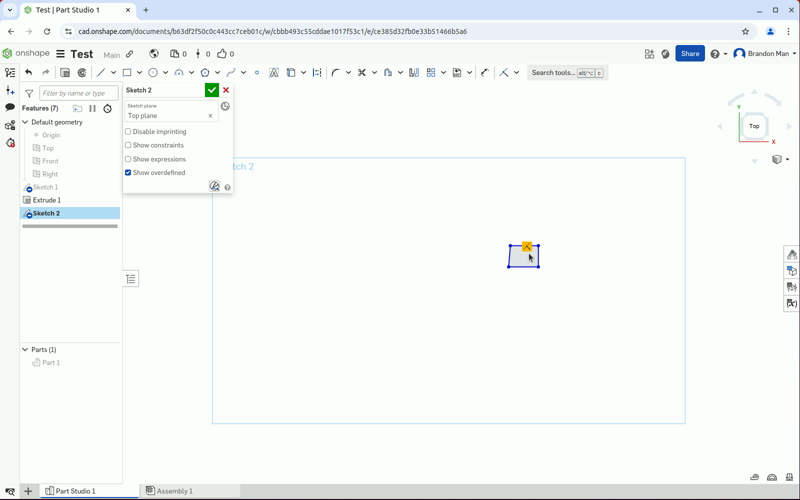
scroll(-6)
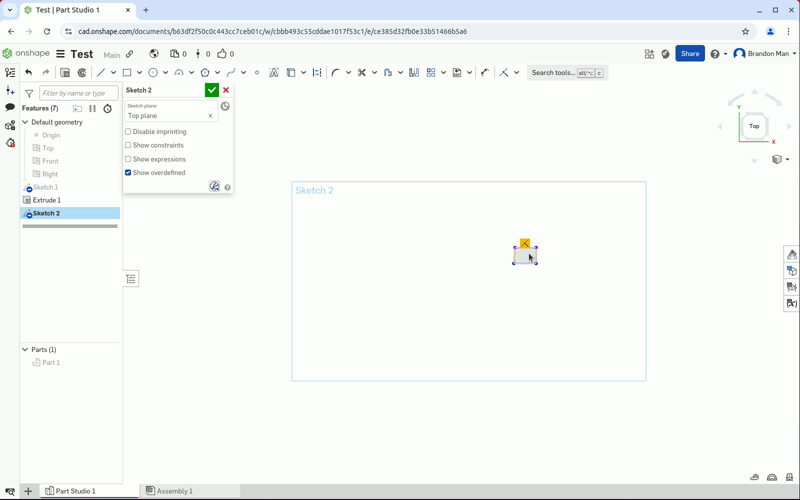
scroll(-6)
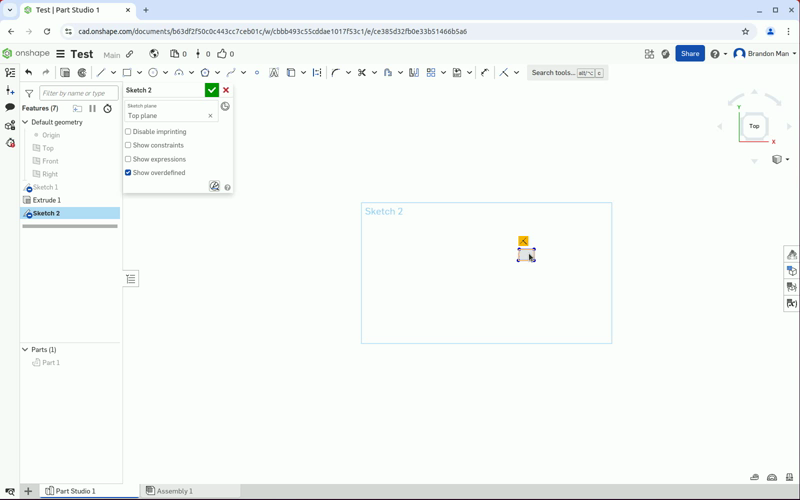
scroll(-6)
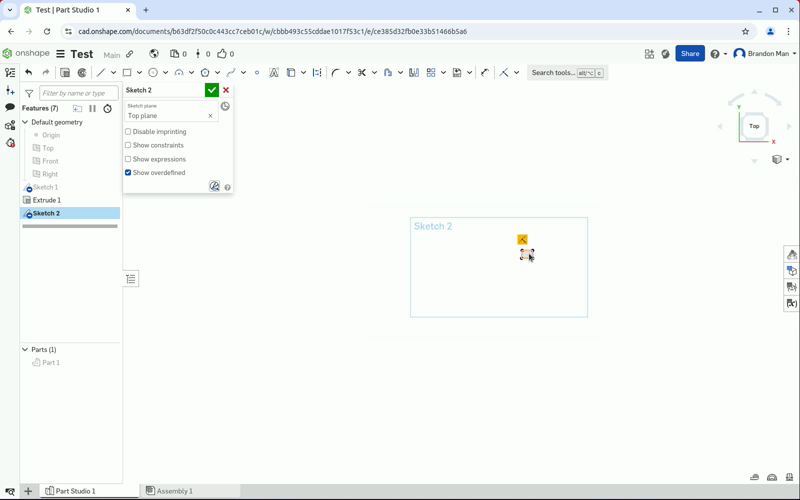
scroll(-6)
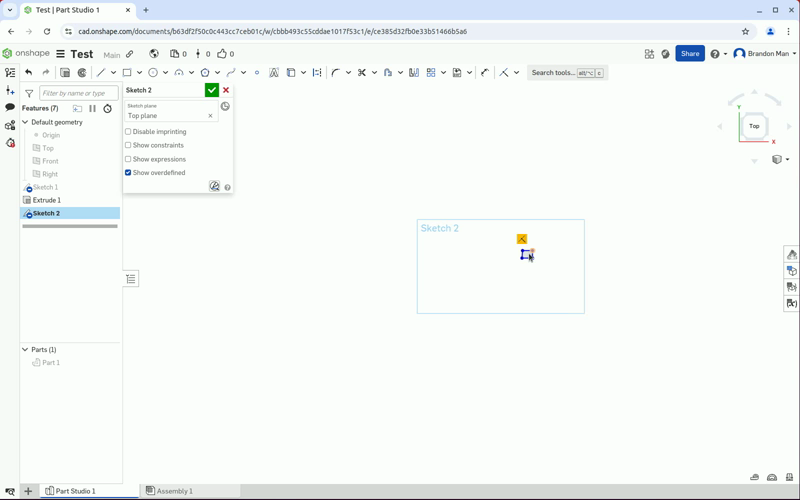
scroll(-6)
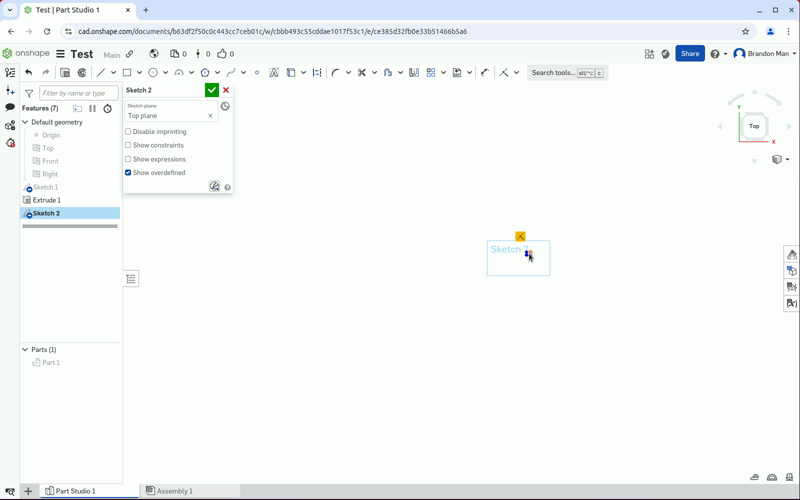
mouse_move(73, 352)
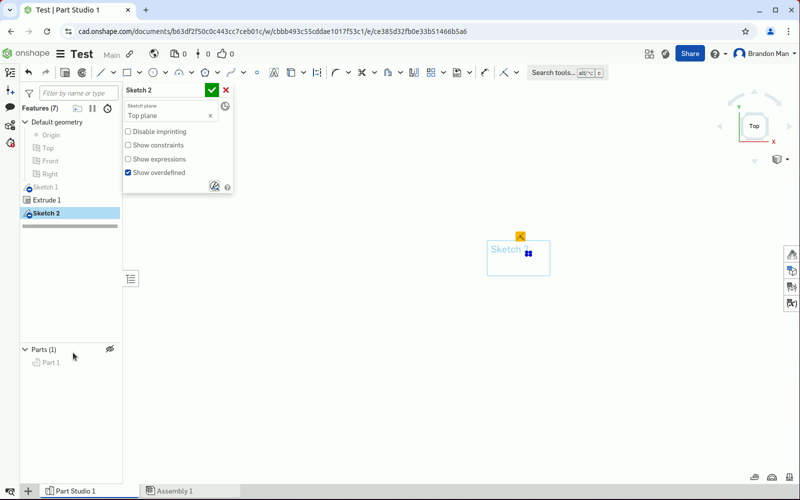
key(shift+y)
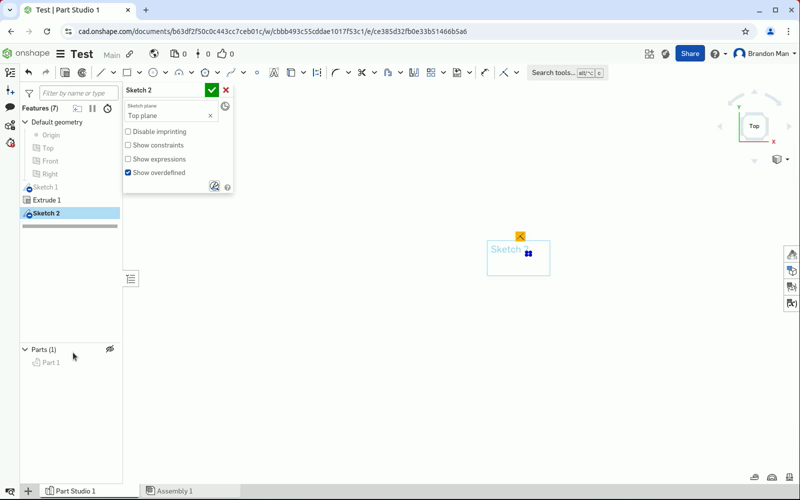
key(shift+e)
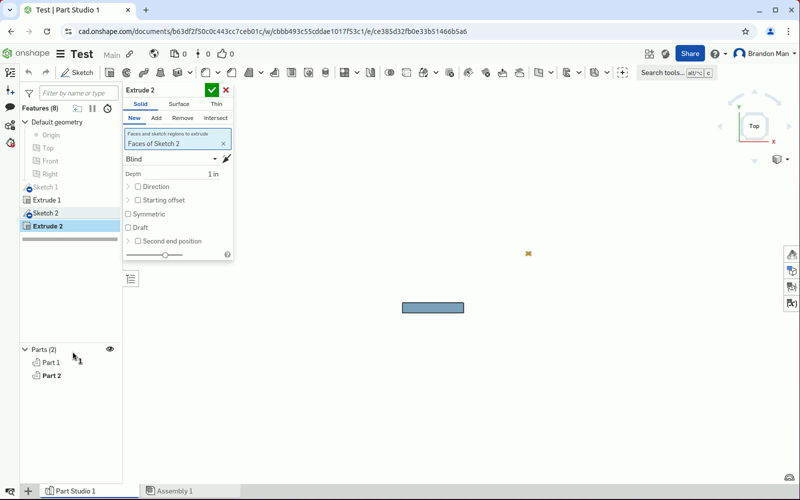
mouse_move(143, 106)
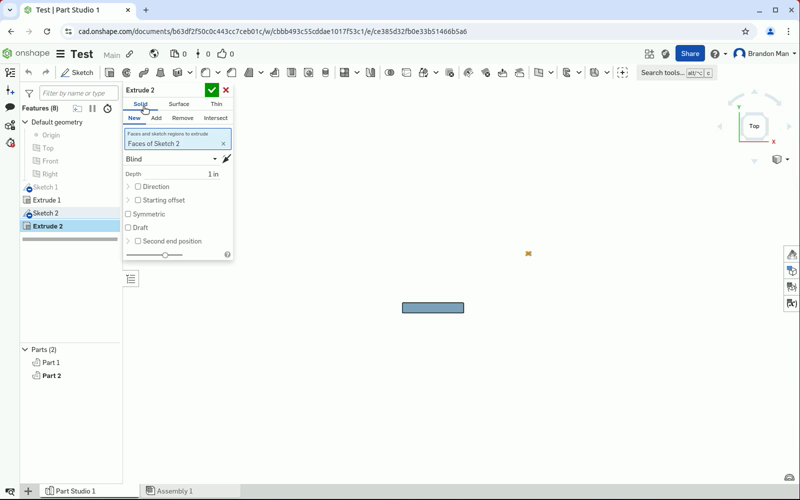
click(143, 106)
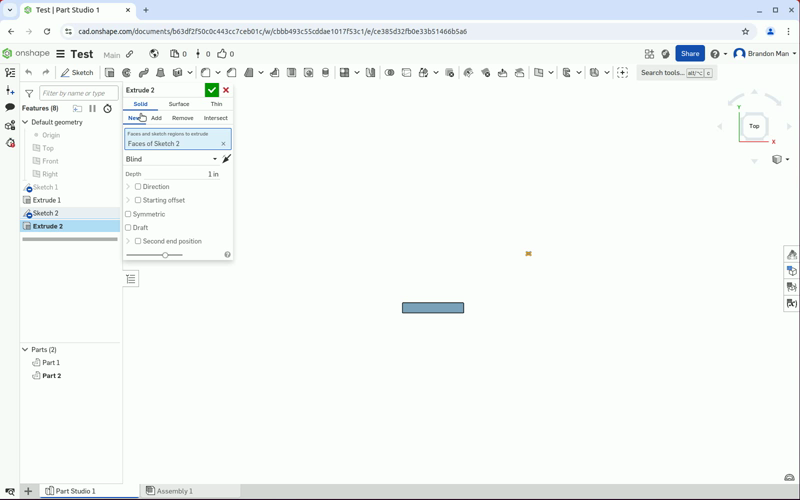
mouse_move(137, 120)
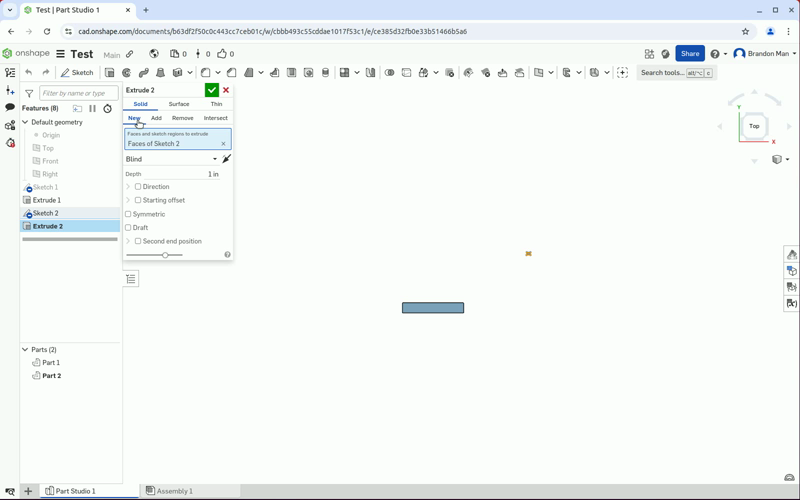
click(137, 120)
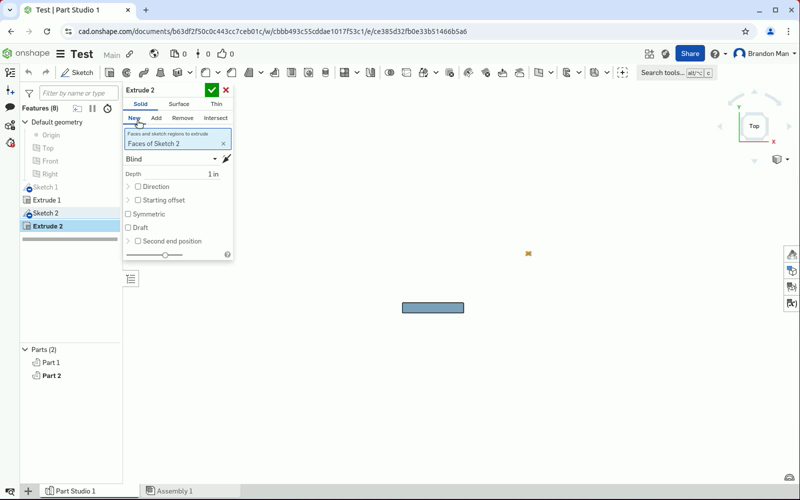
key(tab, 4)
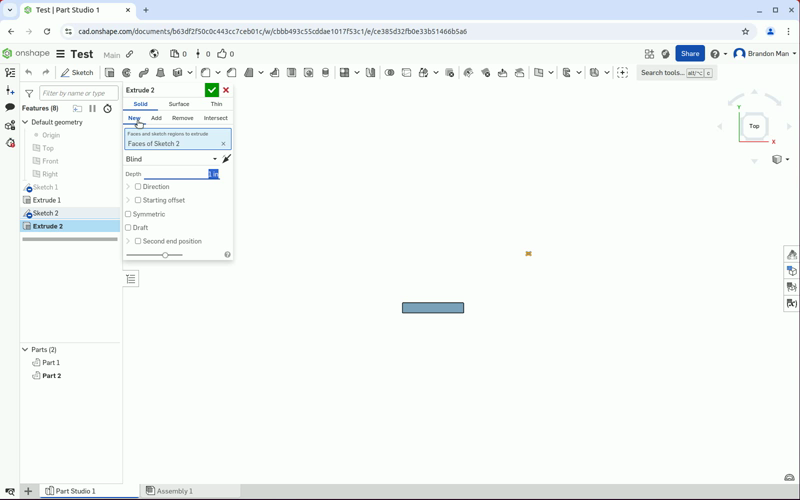
text(23.108)
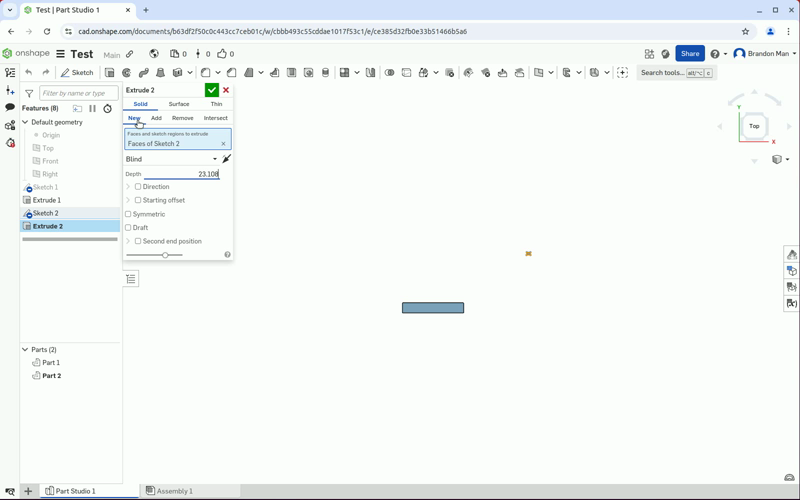
key(enter)
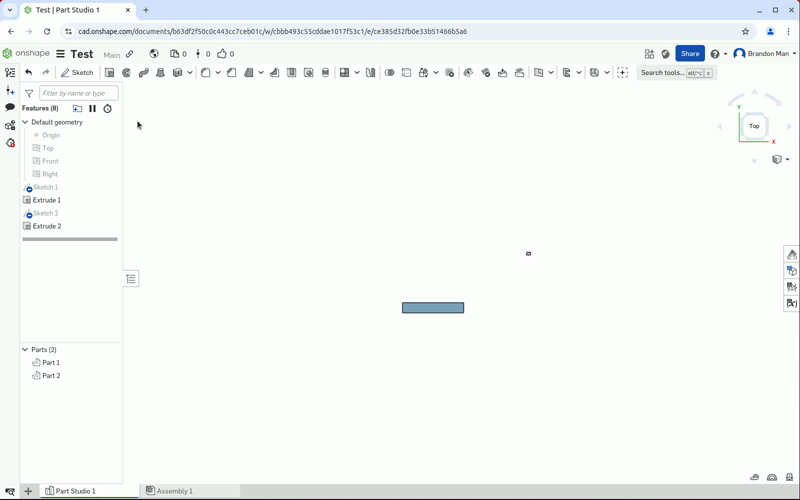
key(shift+h)
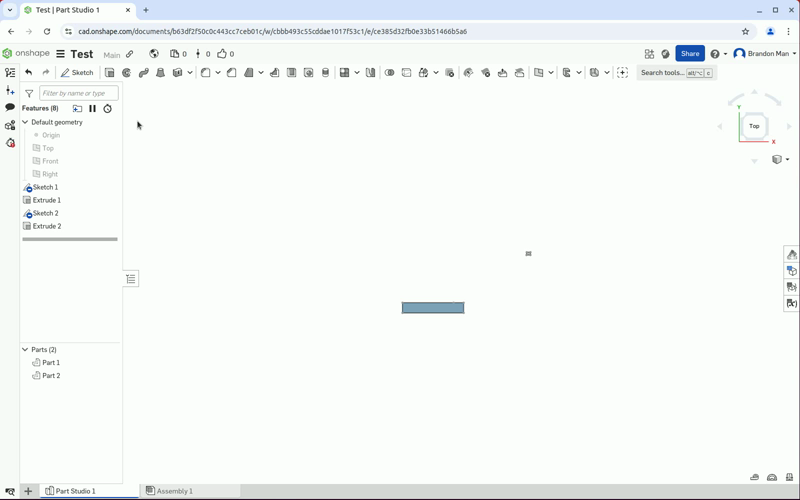
key(shift+h)
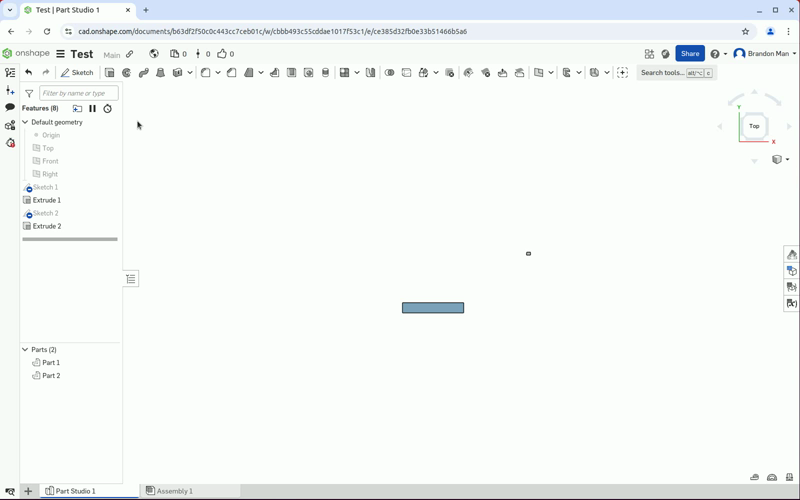
mouse_move(73, 189)
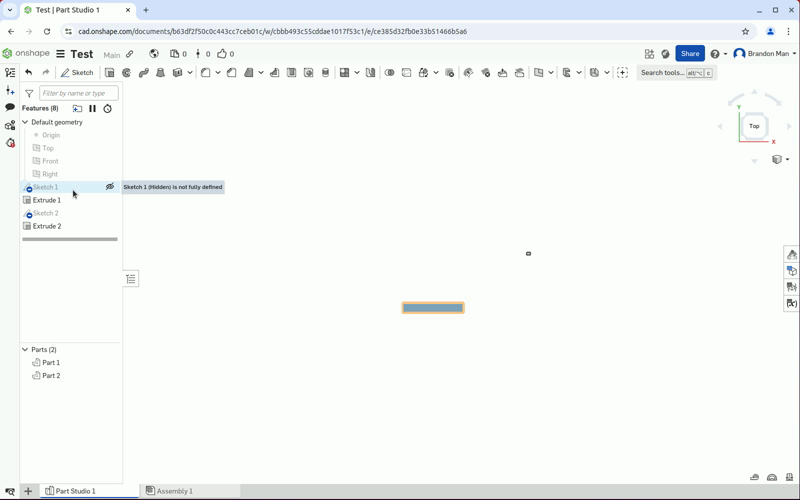
click(73, 189)
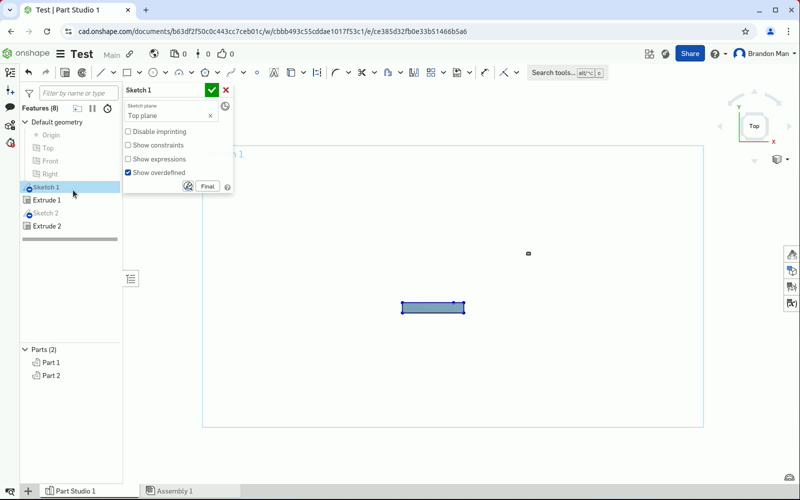
mouse_move(229, 92)
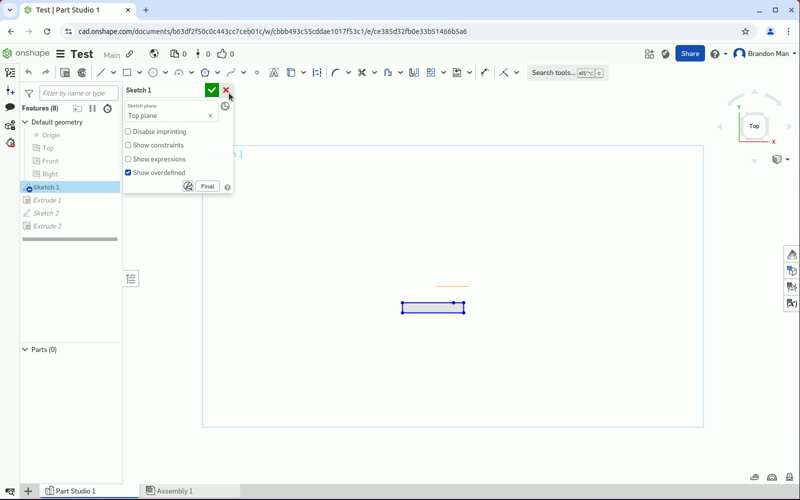
click(229, 92)
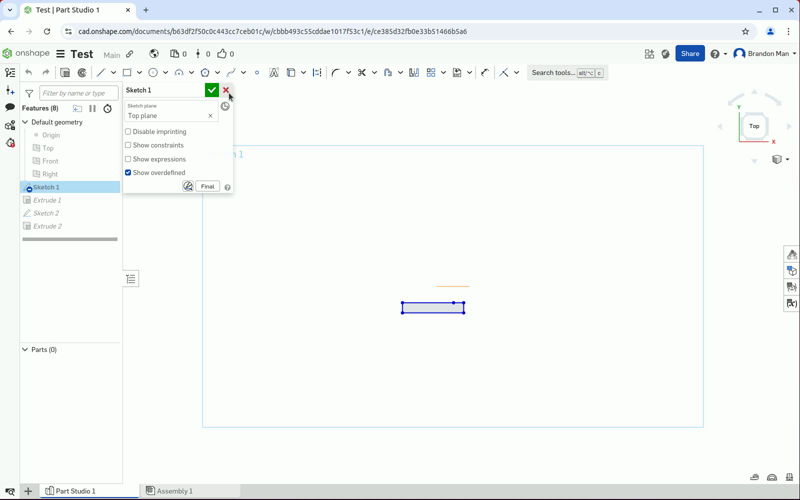
key(shift+s)
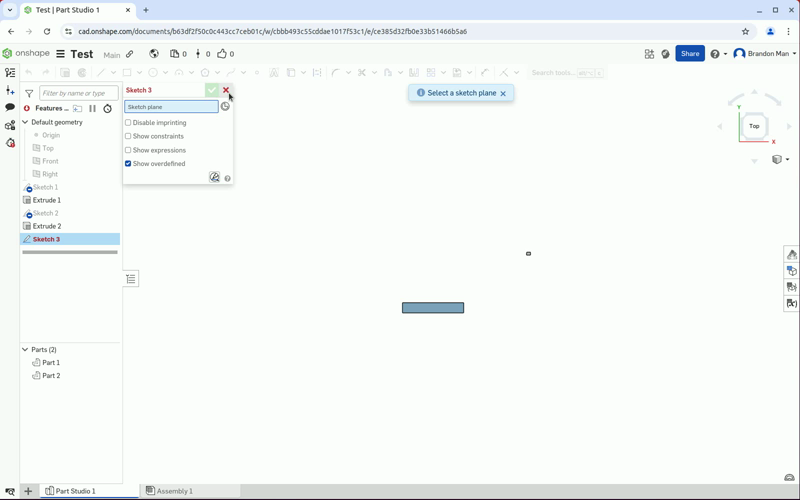
mouse_move(73, 150)
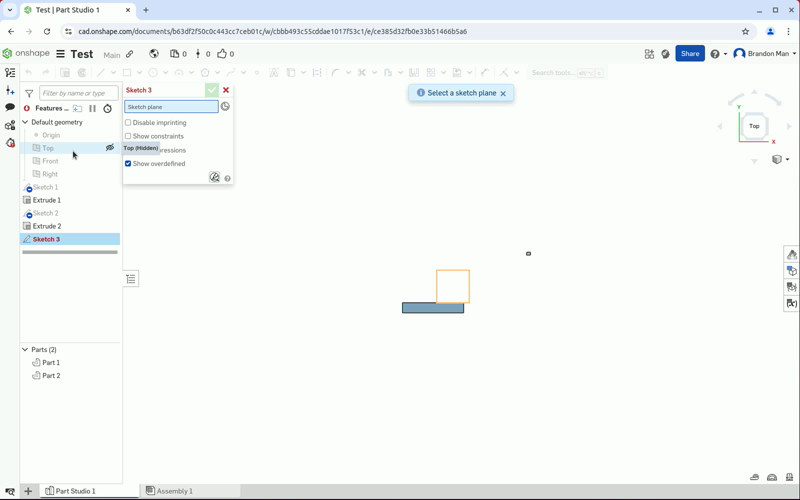
click(73, 150)
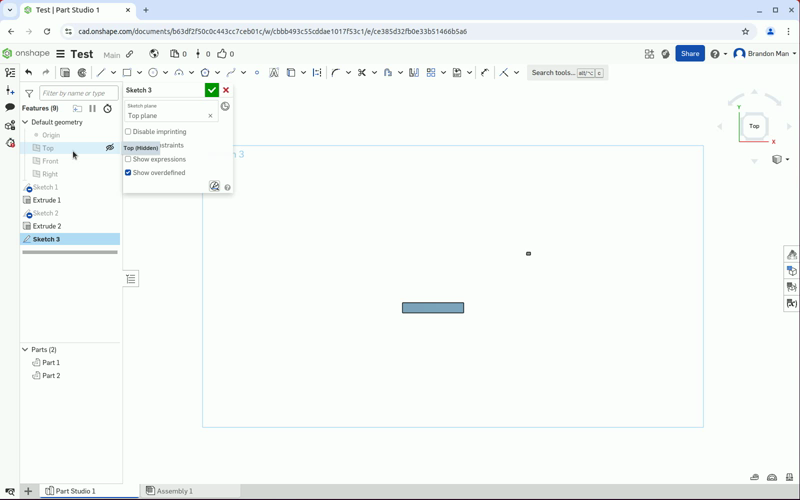
mouse_move(73, 352)
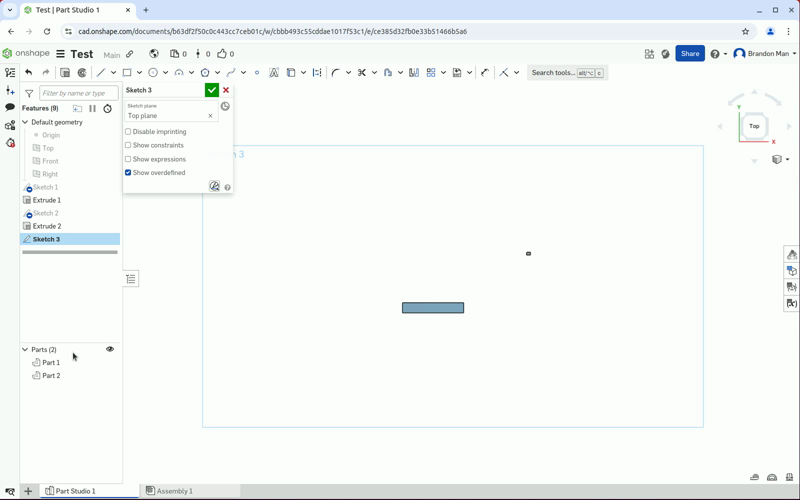
key(y)
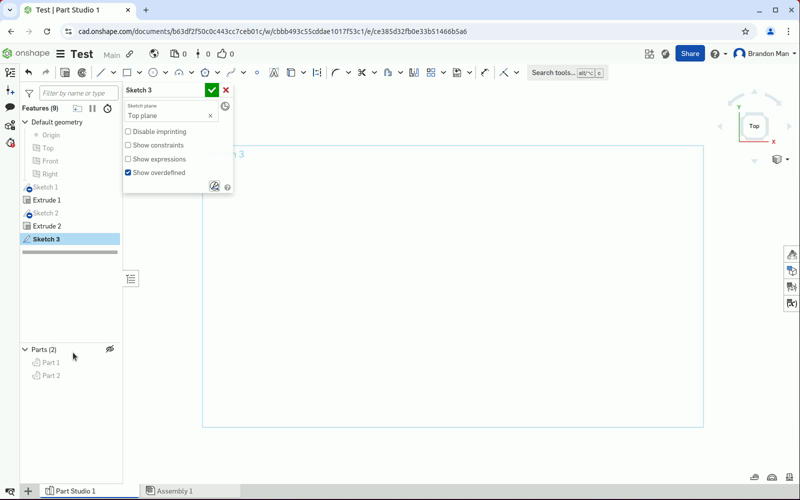
key(l)
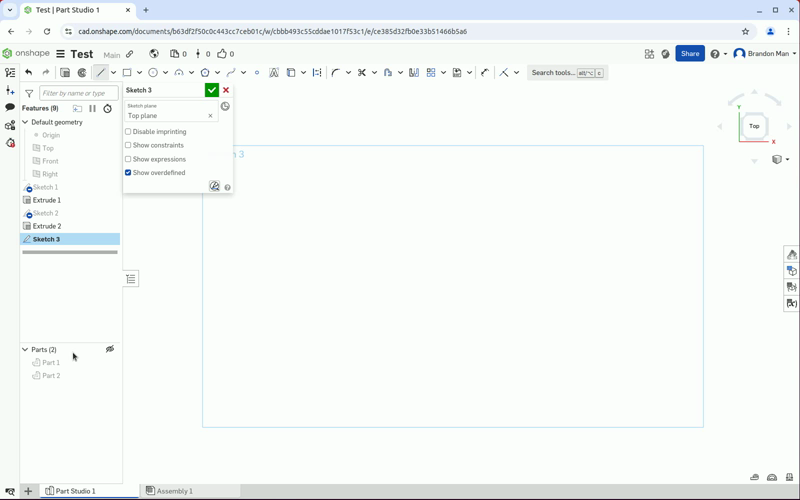
key_down(shift)
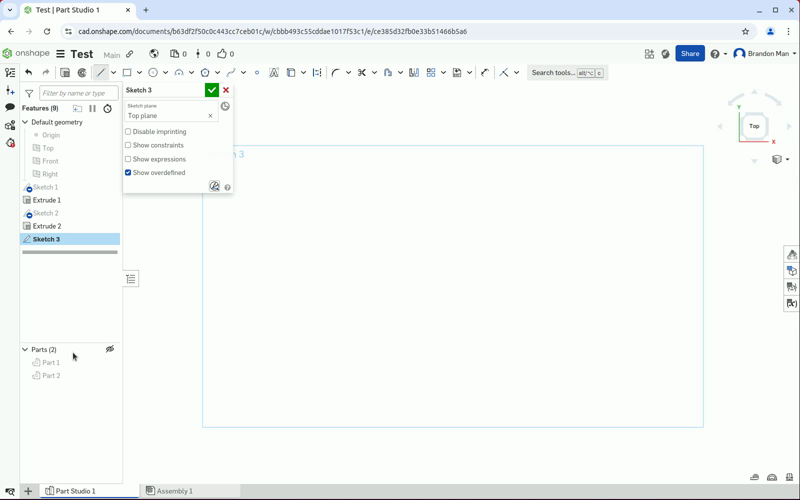
mouse_move(416, 268)
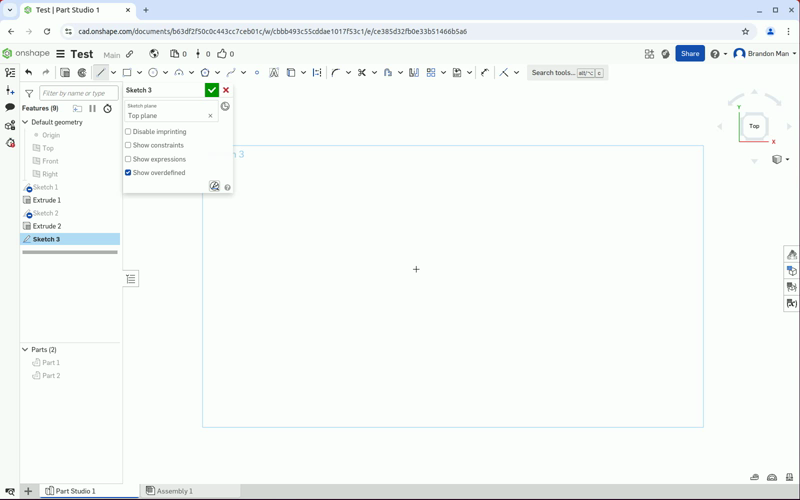
click(416, 268)
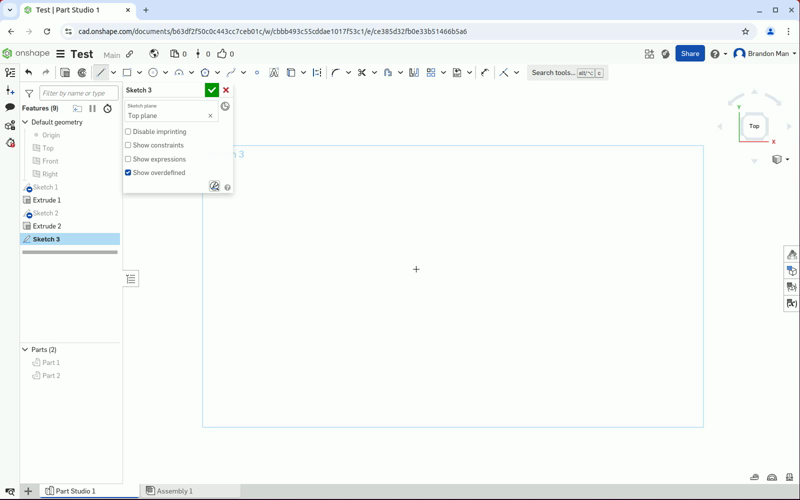
key_up(shift)
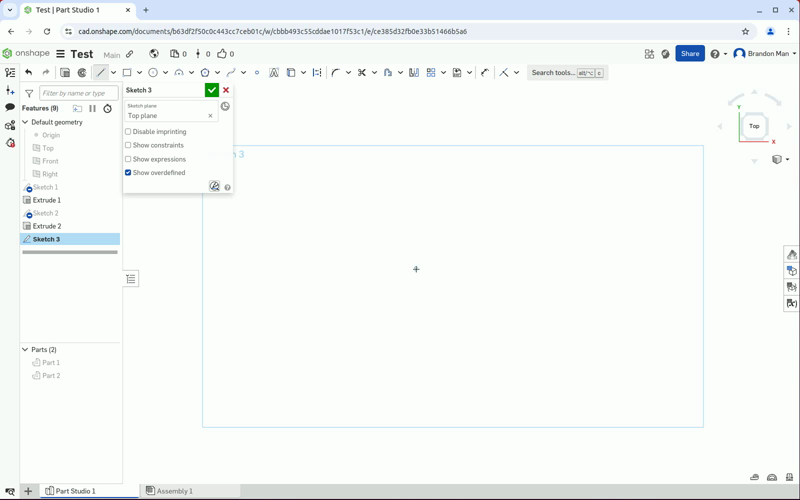
key_down(shift)
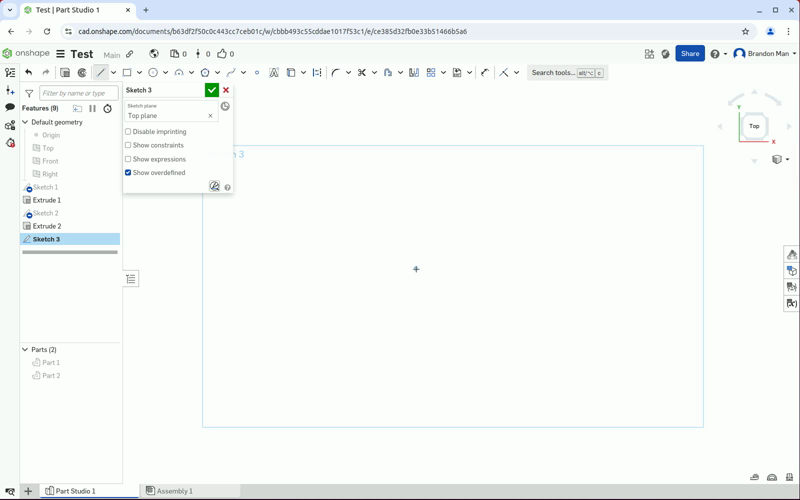
mouse_move(446, 268)
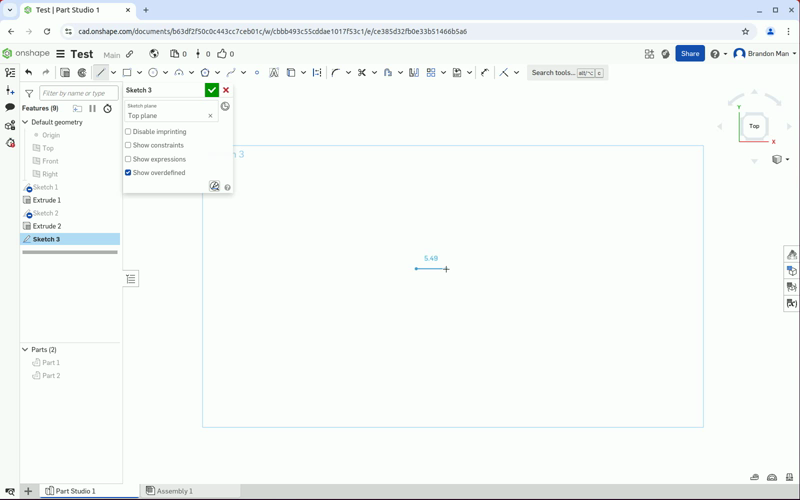
mouse_move(461, 268)
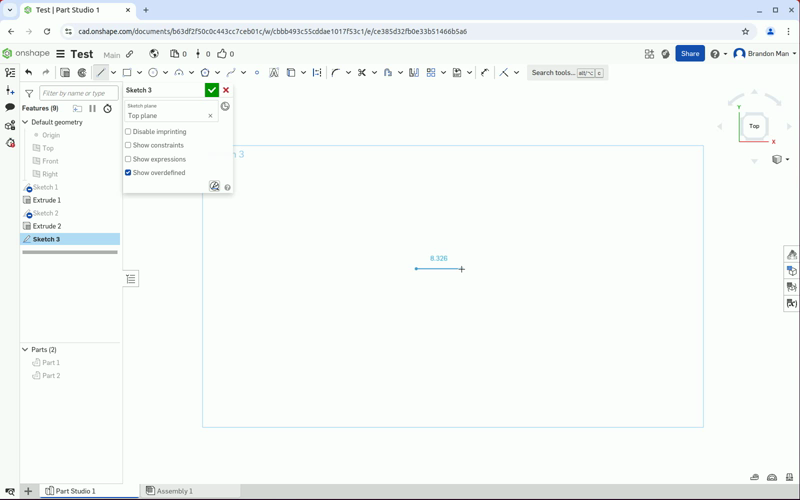
click(461, 268)
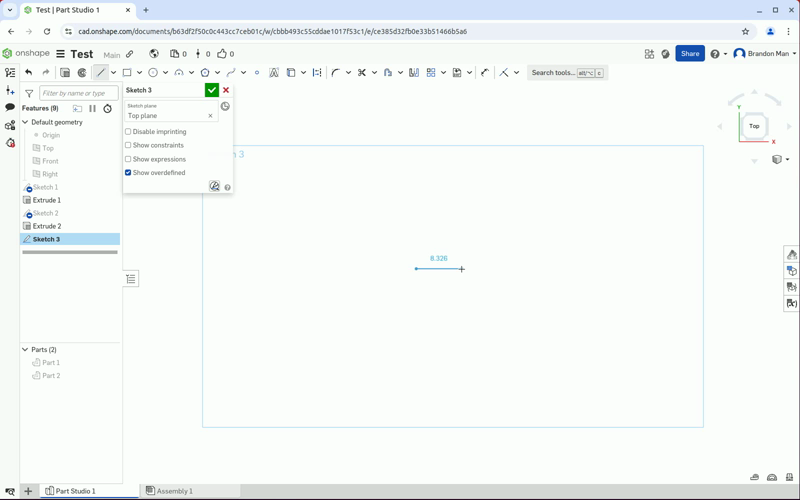
key_up(shift)
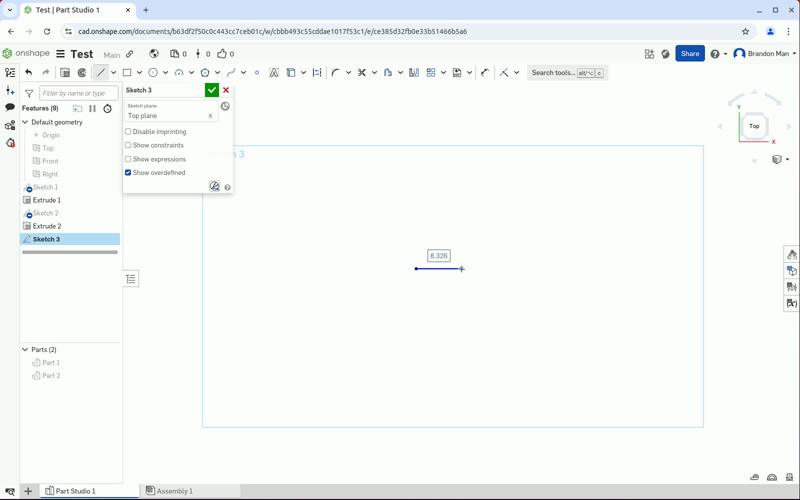
key_down(shift)
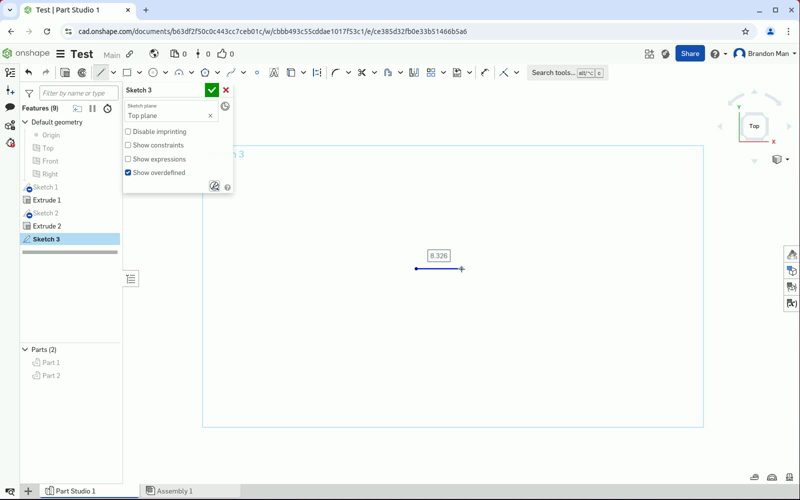
mouse_move(491, 268)
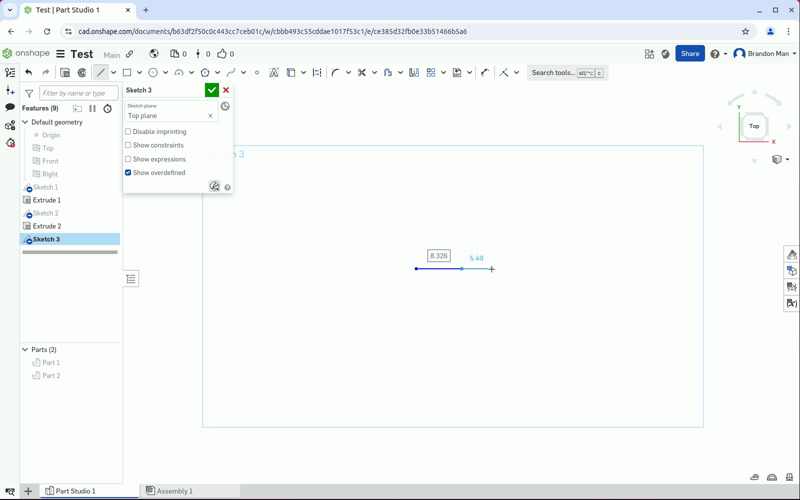
mouse_move(470, 268)
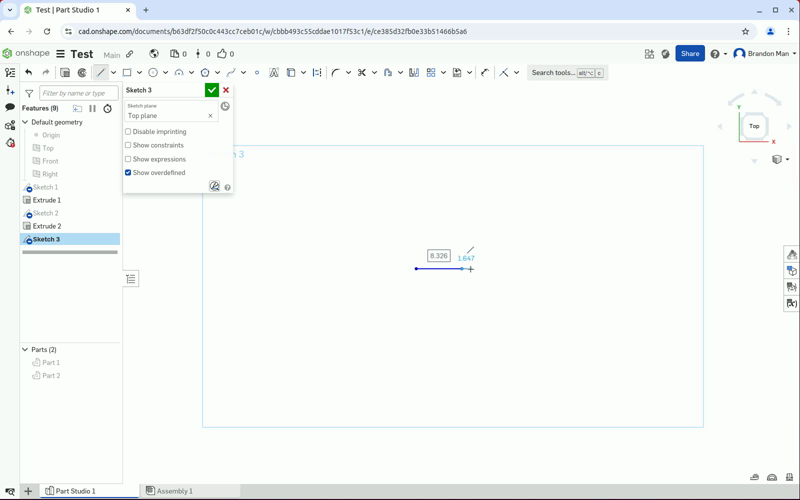
click(470, 268)
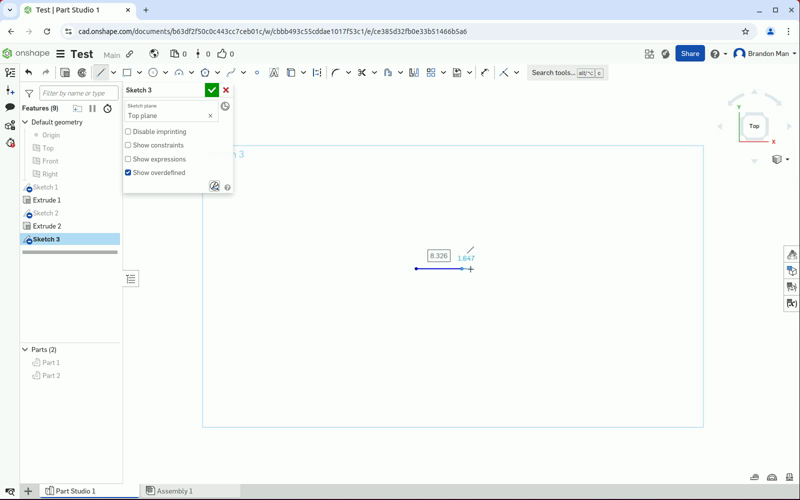
key_up(shift)
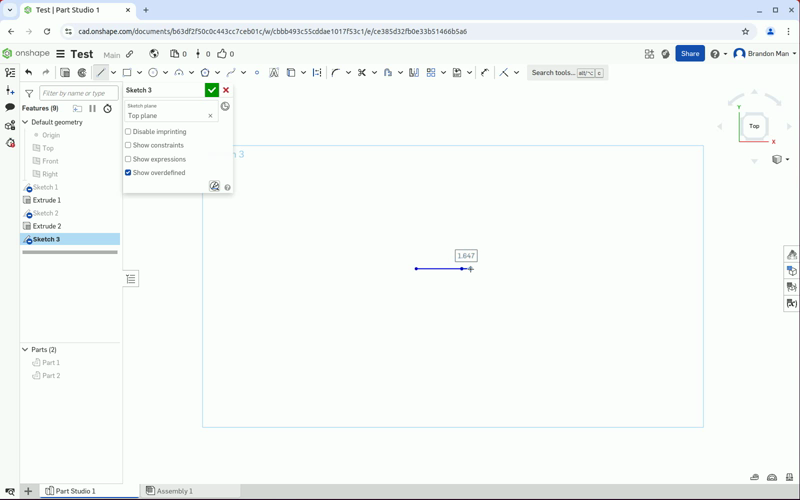
key_down(shift)
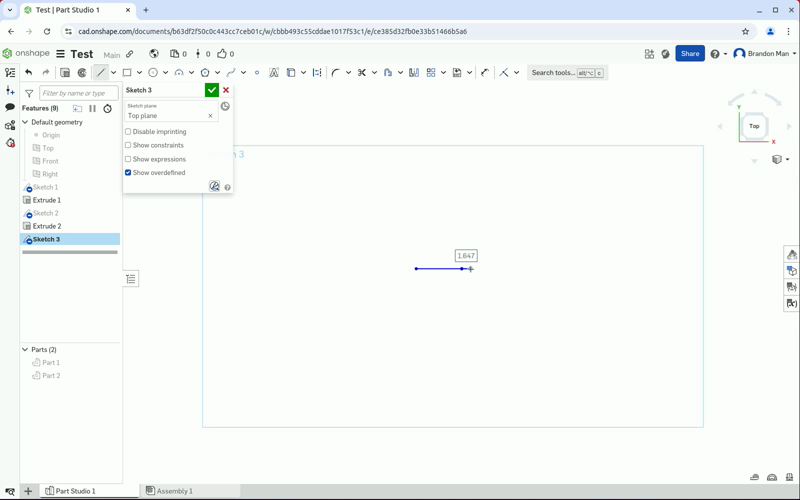
mouse_move(500, 268)
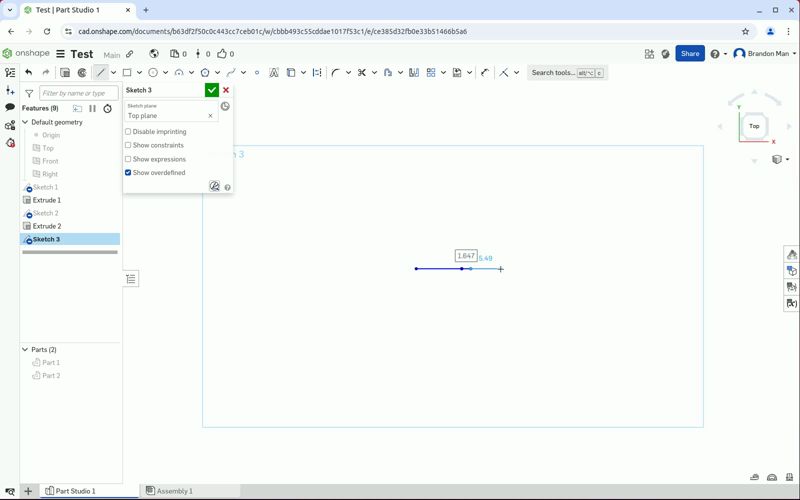
mouse_move(470, 259)
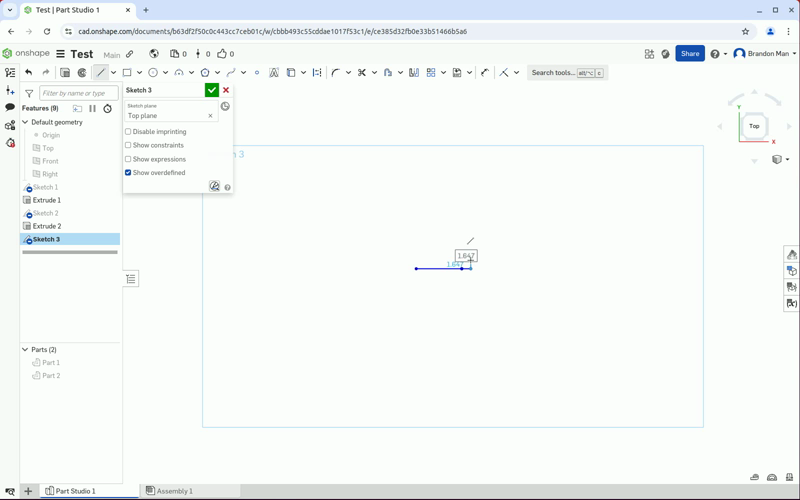
click(470, 259)
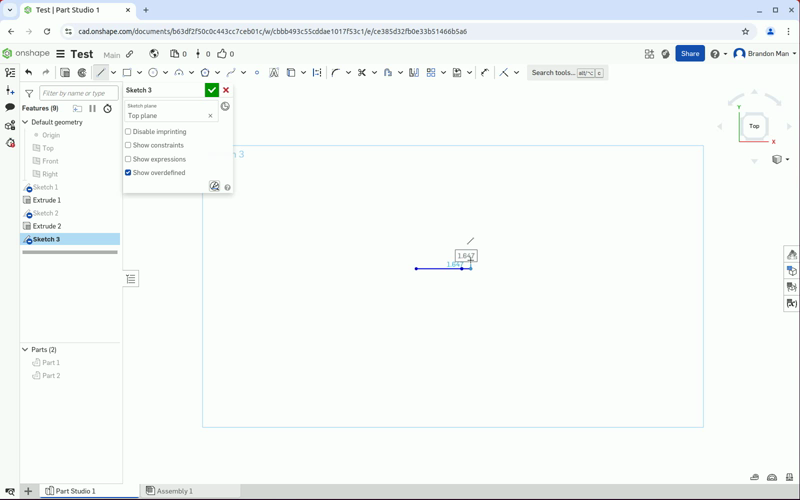
key_up(shift)
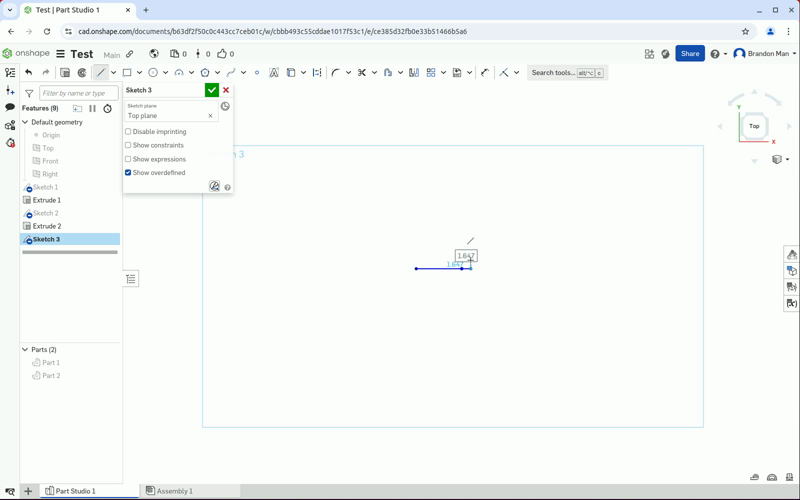
key_down(shift)
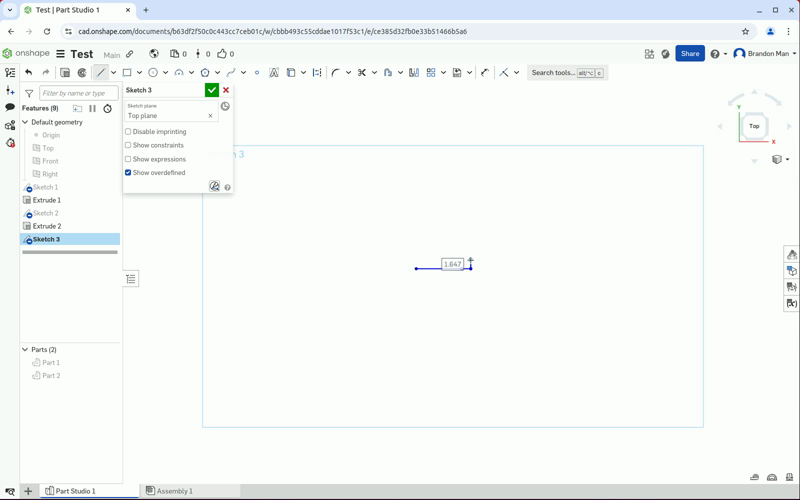
mouse_move(500, 259)
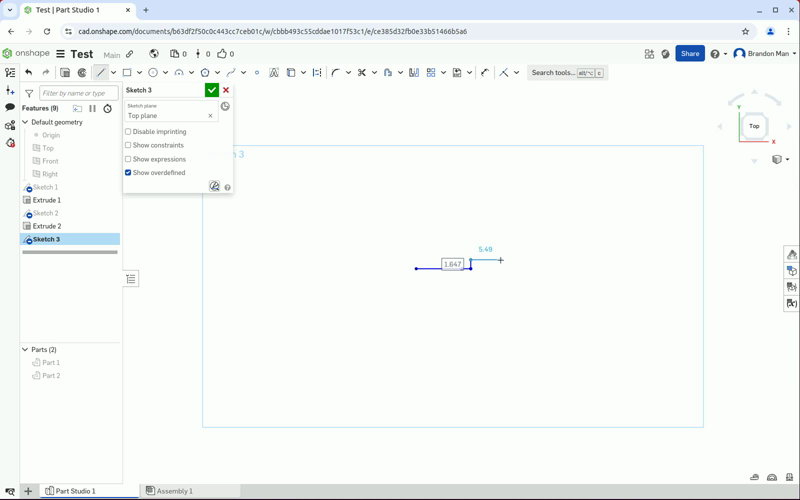
mouse_move(416, 259)
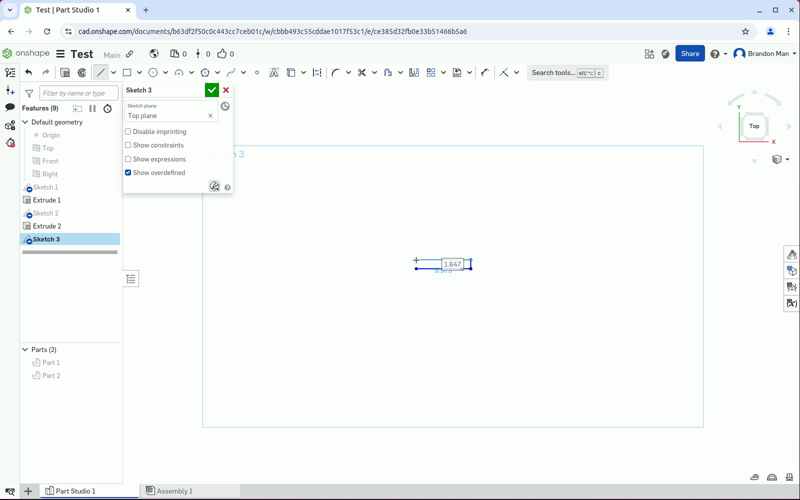
click(416, 259)
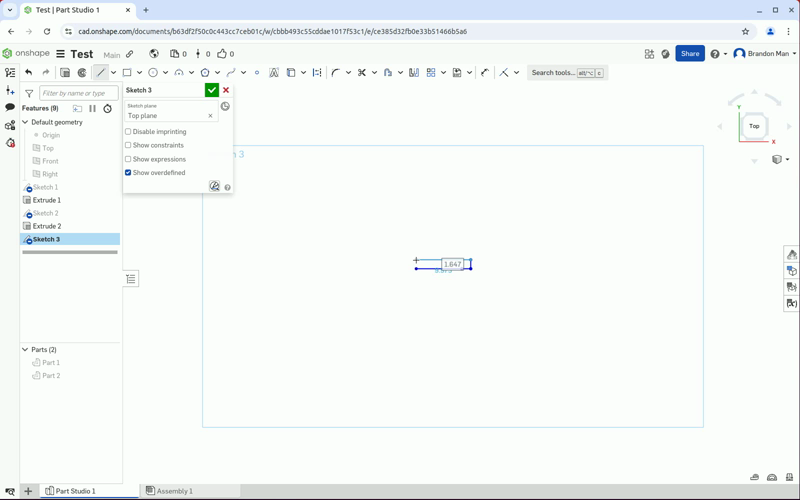
key_up(shift)
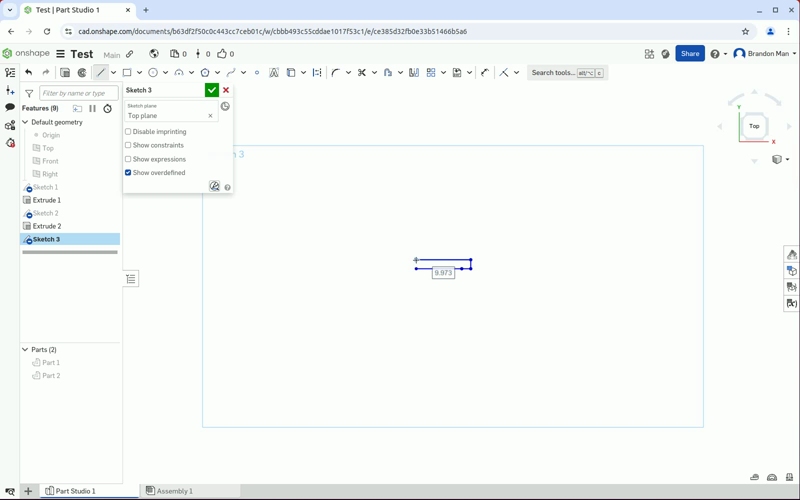
mouse_move(446, 259)
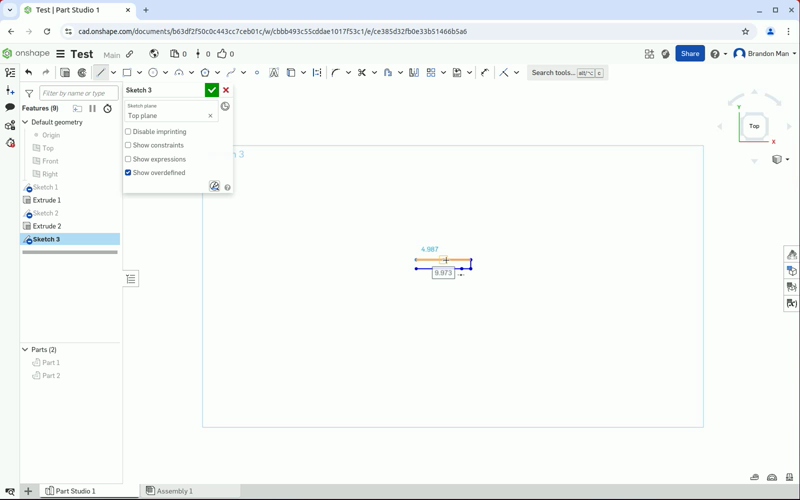
key_down(shift)
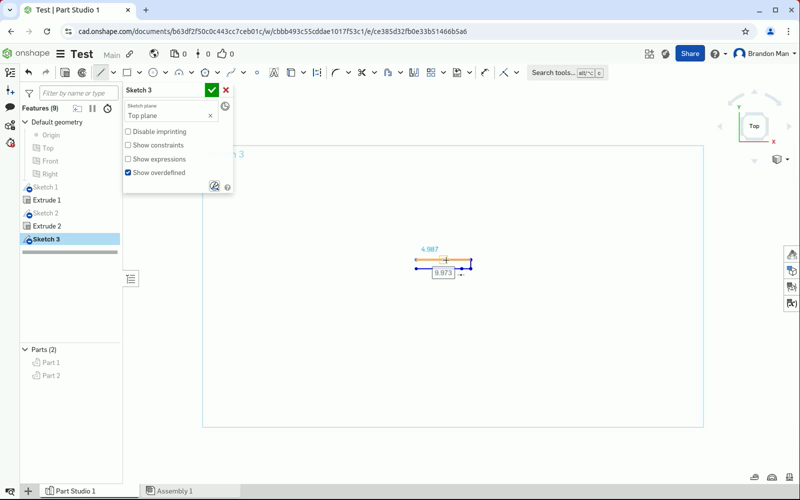
mouse_move(416, 268)
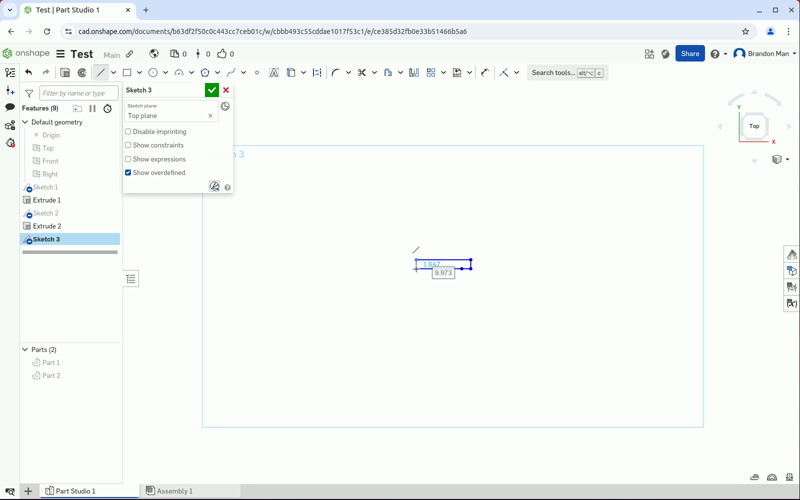
key_up(shift)
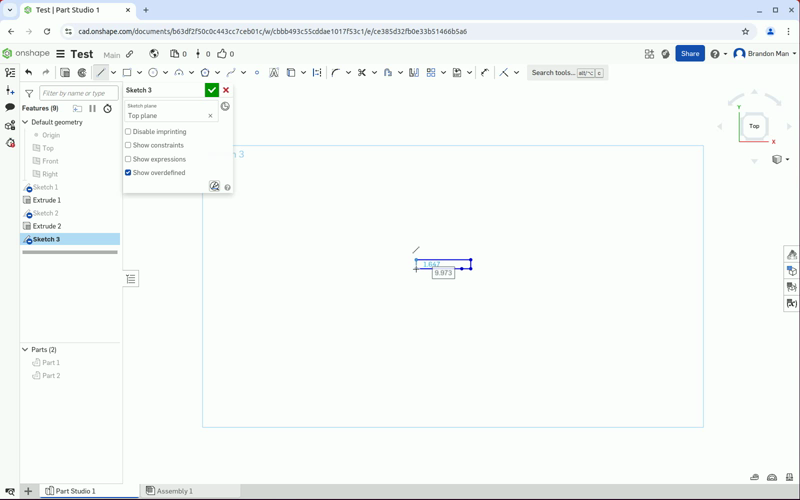
click(416, 268)
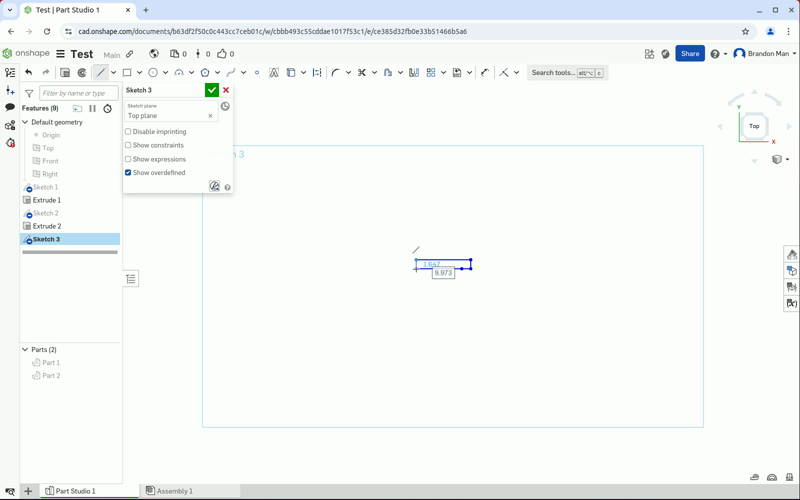
key(esc)
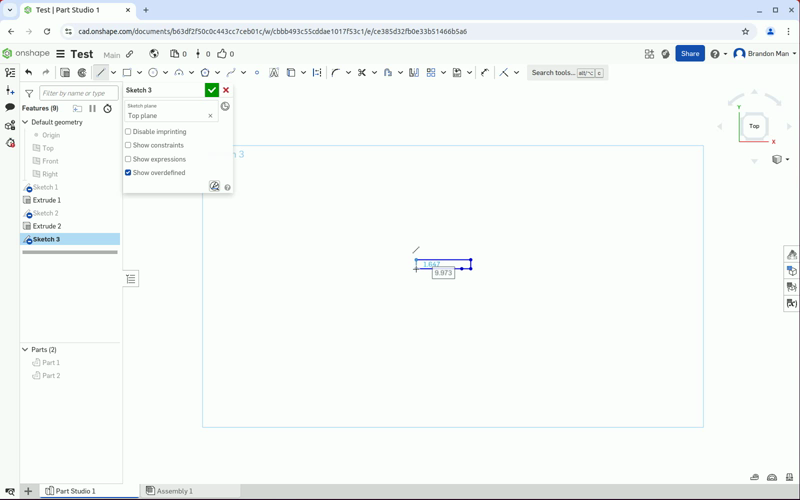
mouse_move(436, 266)
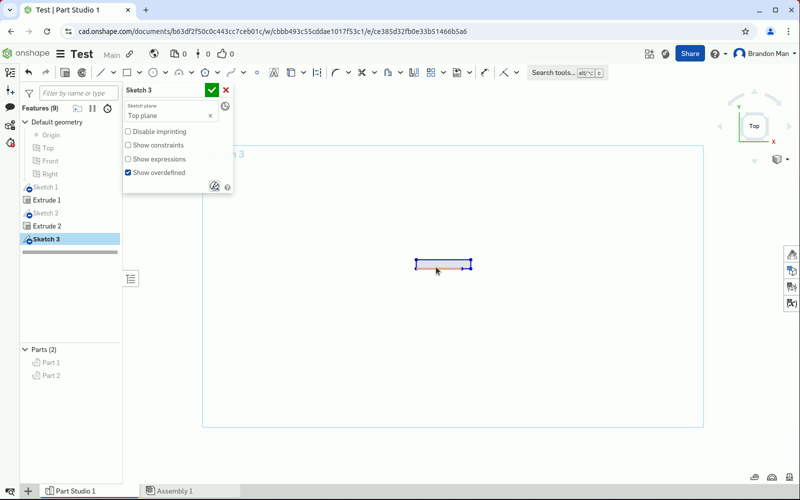
scroll(6)
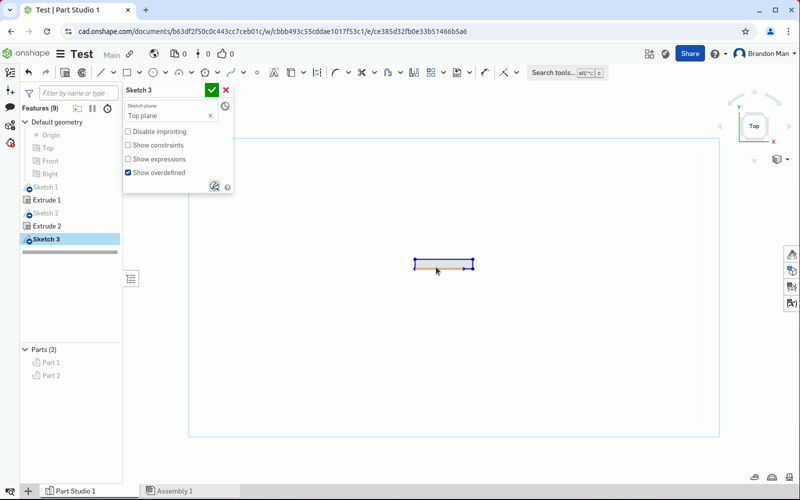
scroll(6)
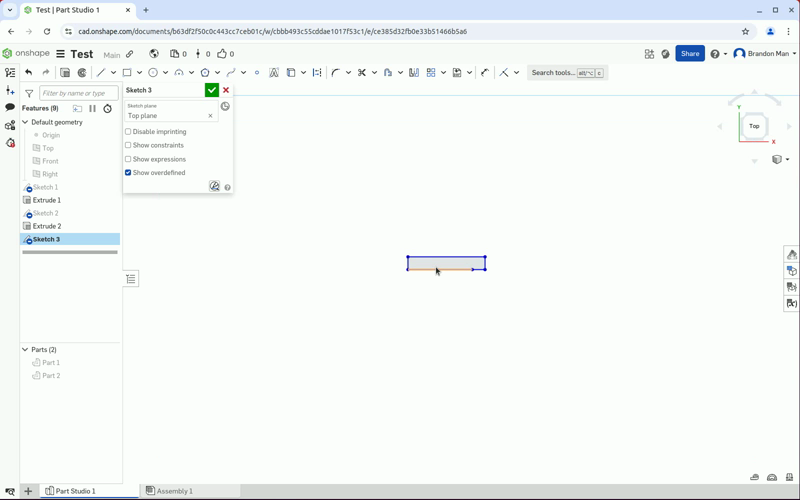
scroll(6)
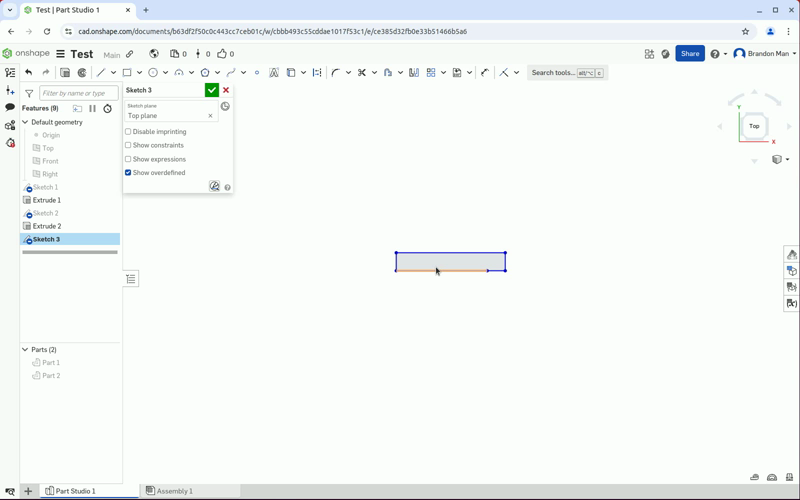
scroll(6)
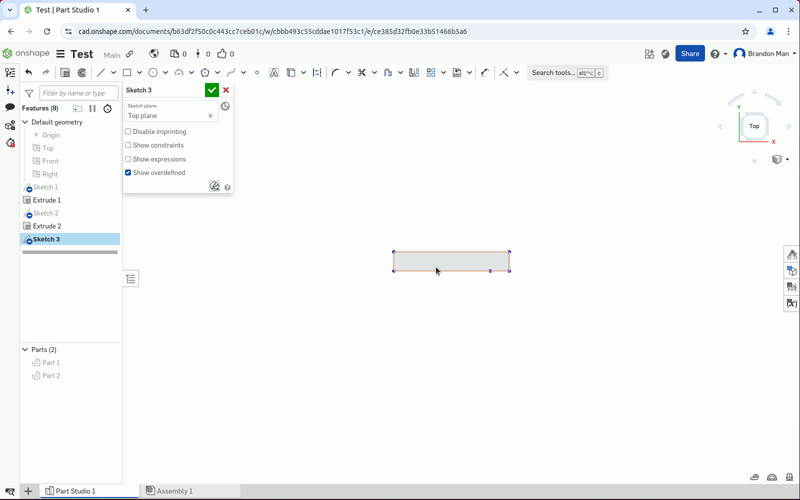
scroll(6)
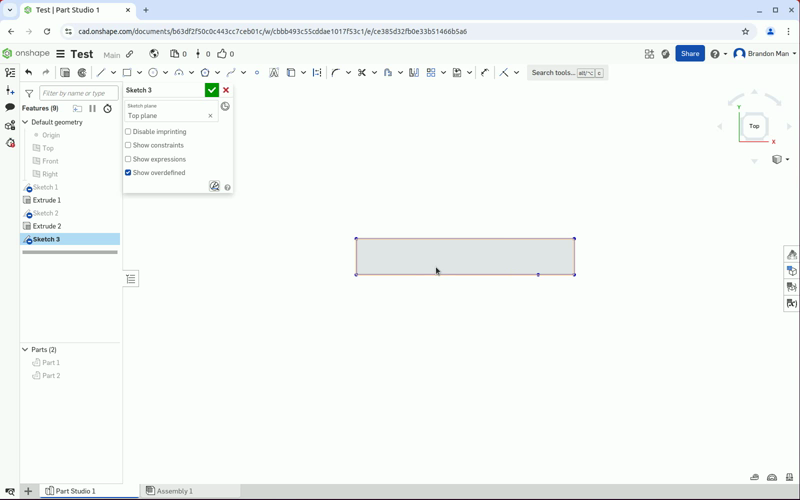
scroll(6)
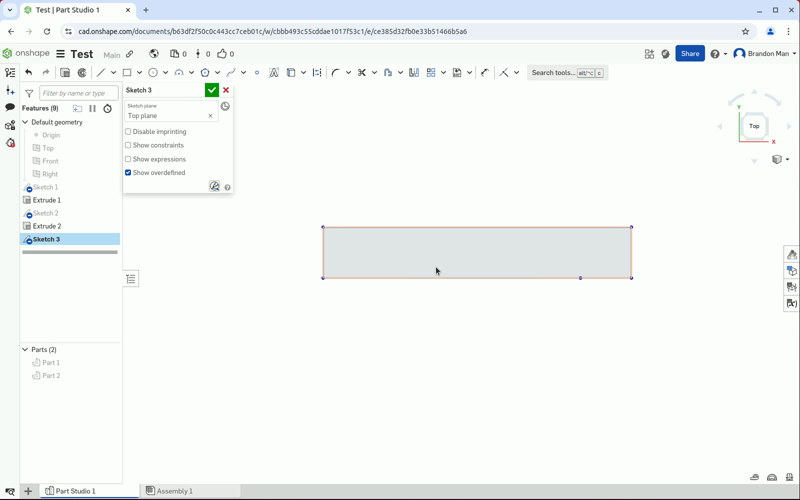
scroll(6)
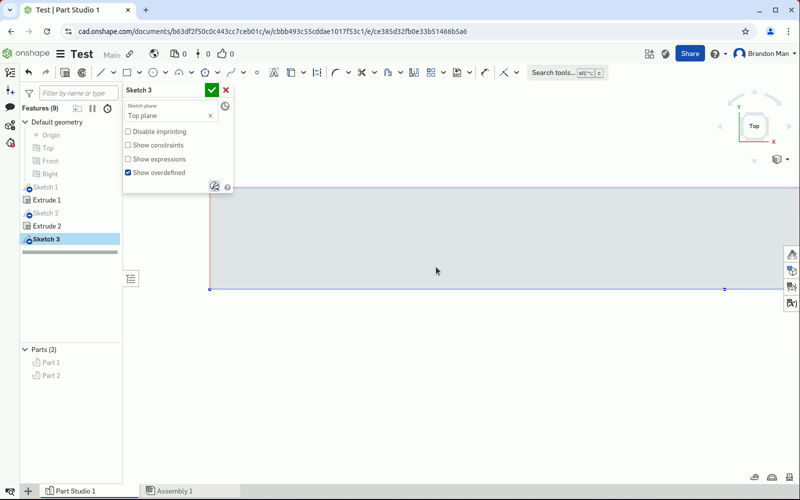
click(436, 266)
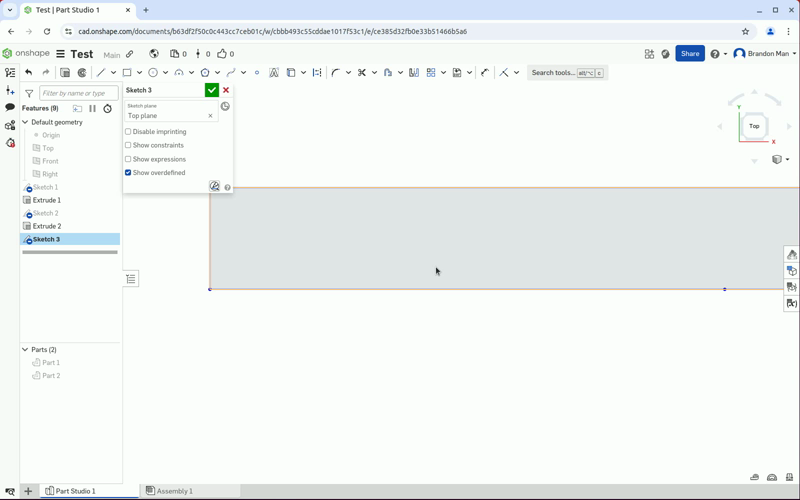
scroll(-6)
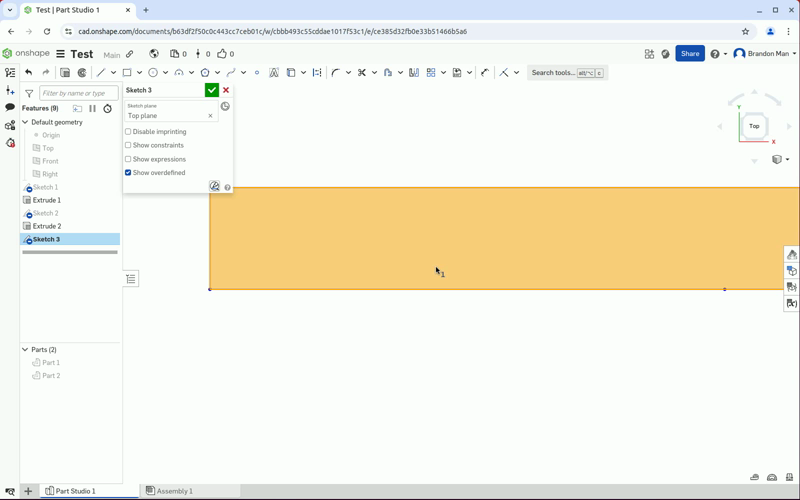
scroll(-6)
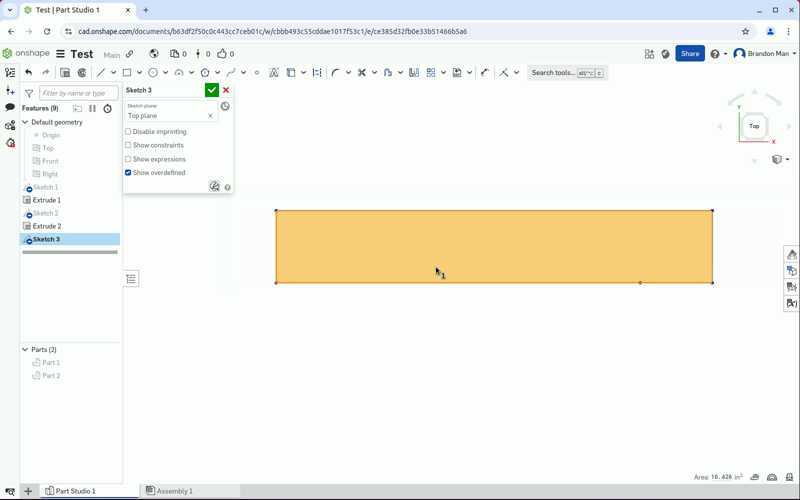
scroll(-6)
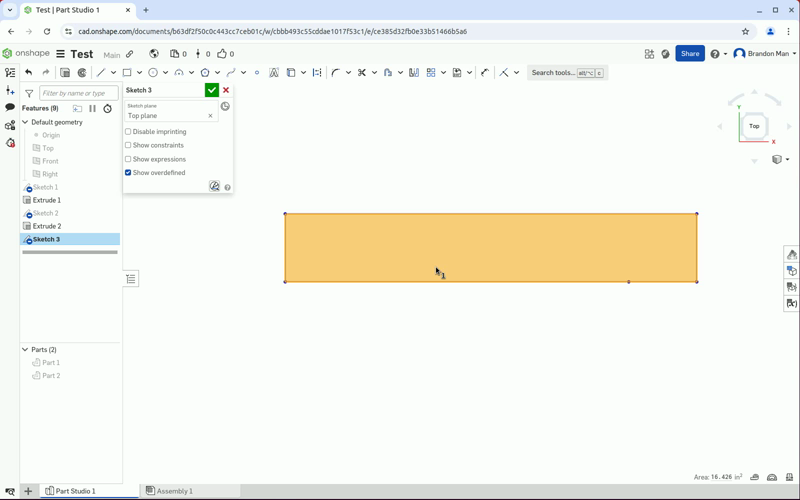
scroll(-6)
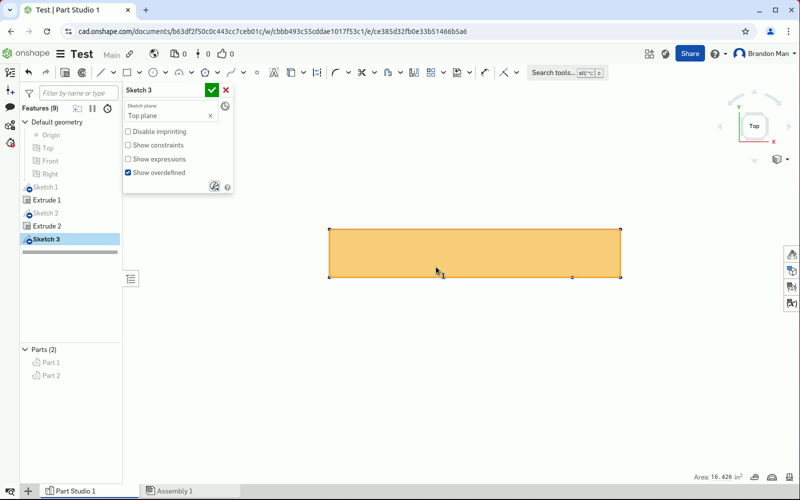
scroll(-6)
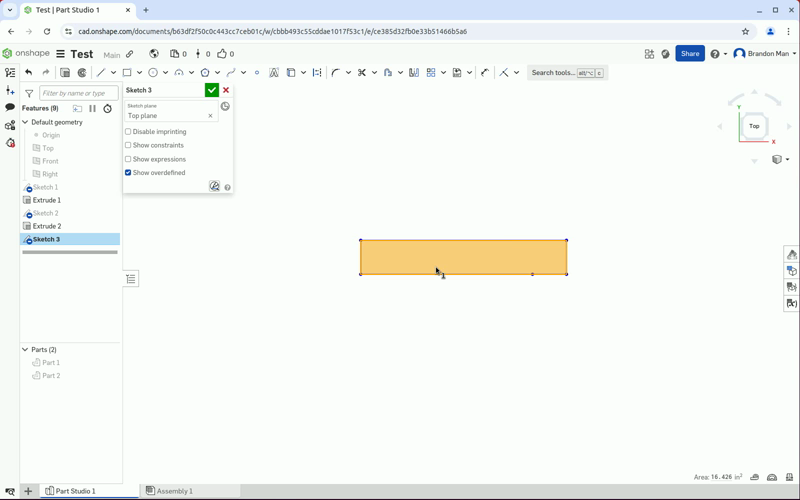
scroll(-6)
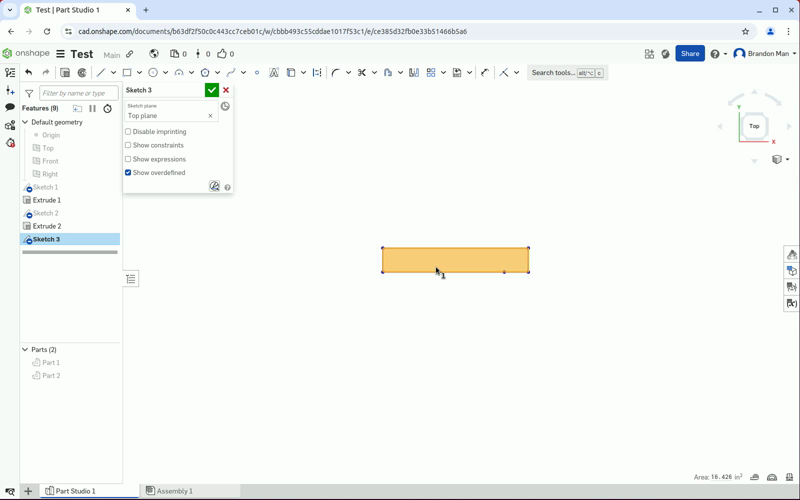
scroll(-6)
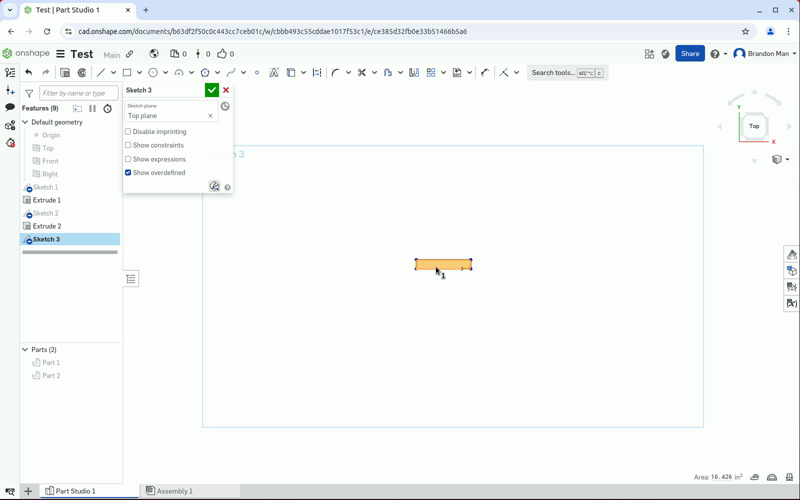
mouse_move(73, 352)
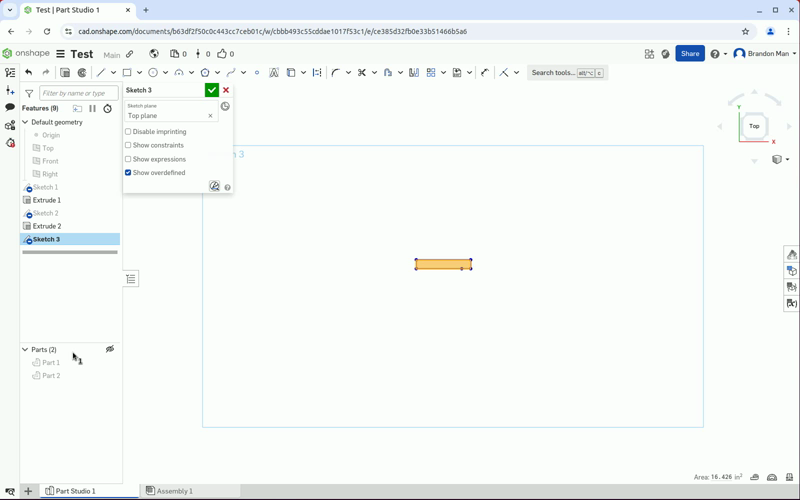
key(shift+y)
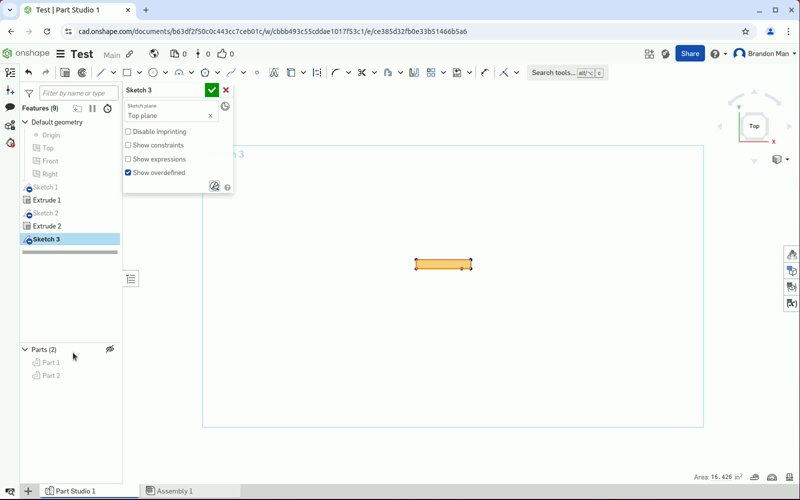
key(shift+e)
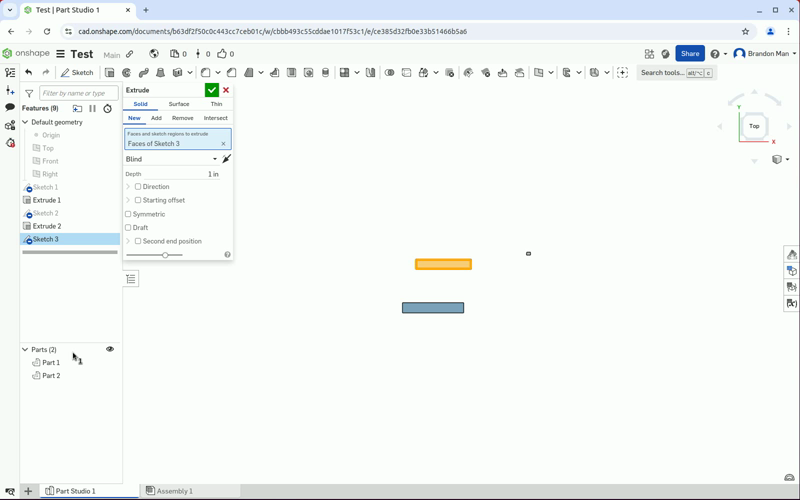
mouse_move(143, 106)
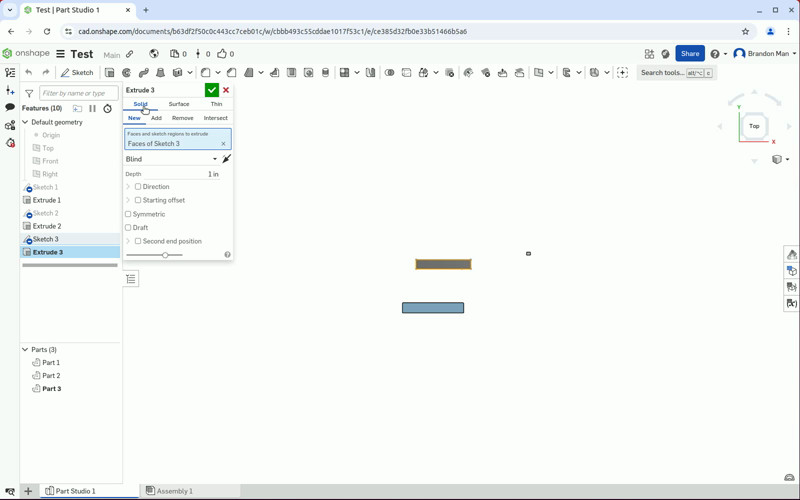
click(143, 106)
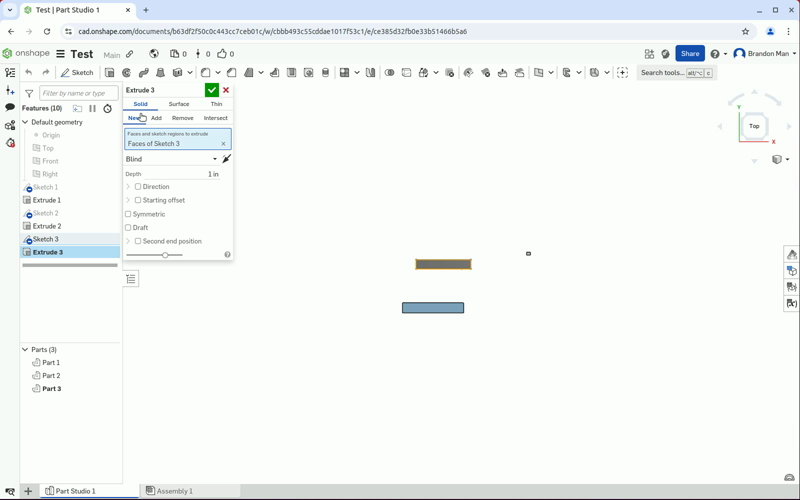
mouse_move(137, 120)
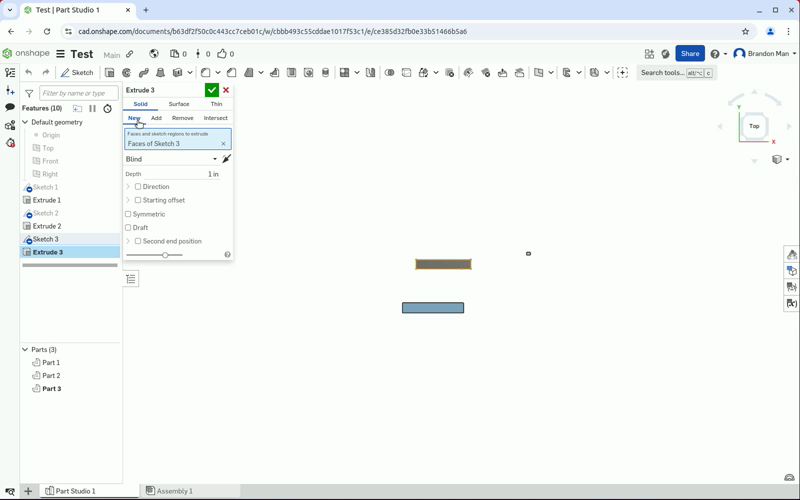
click(137, 120)
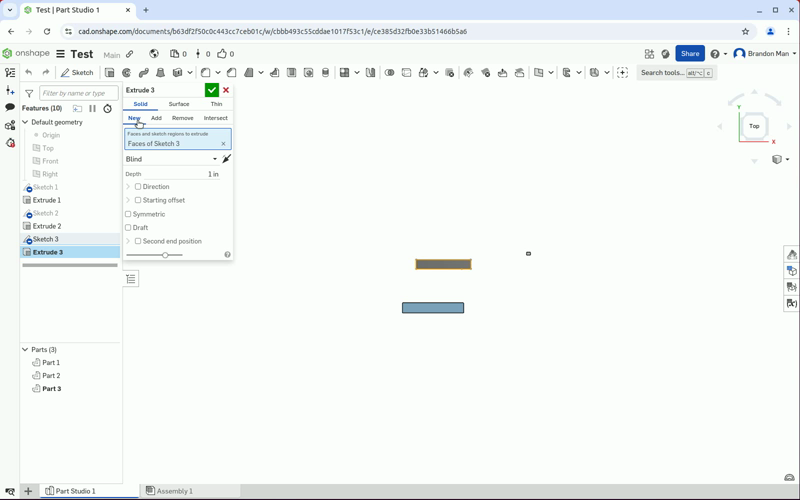
key(tab, 4)
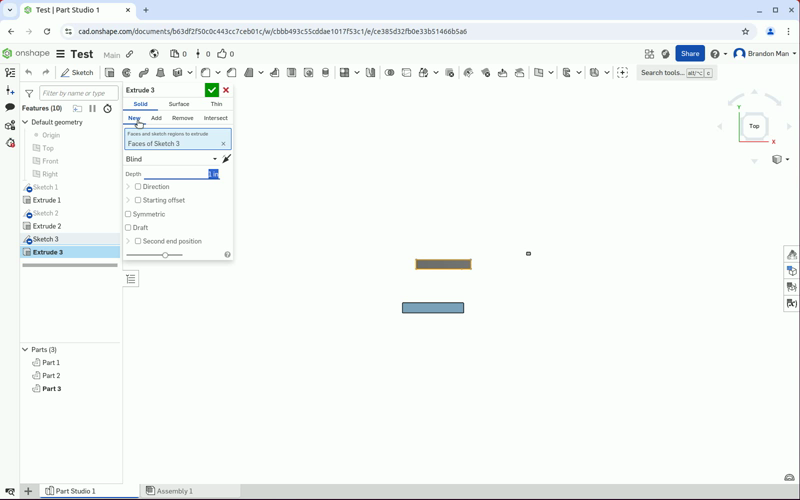
text(23.108)
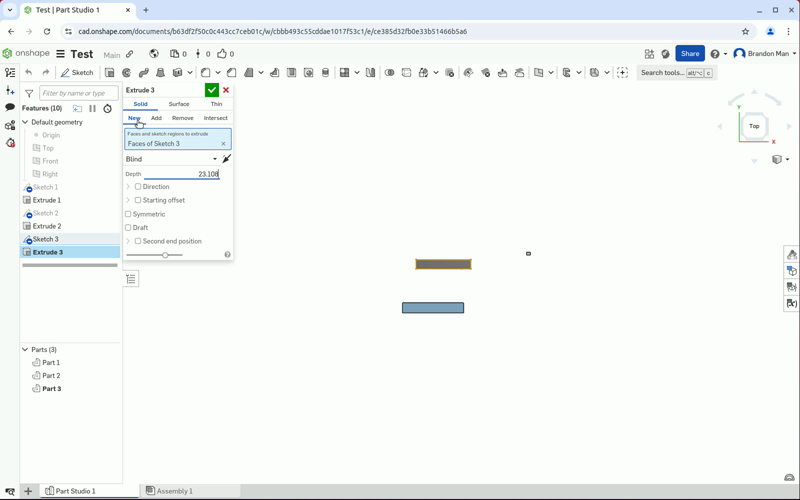
key(enter)
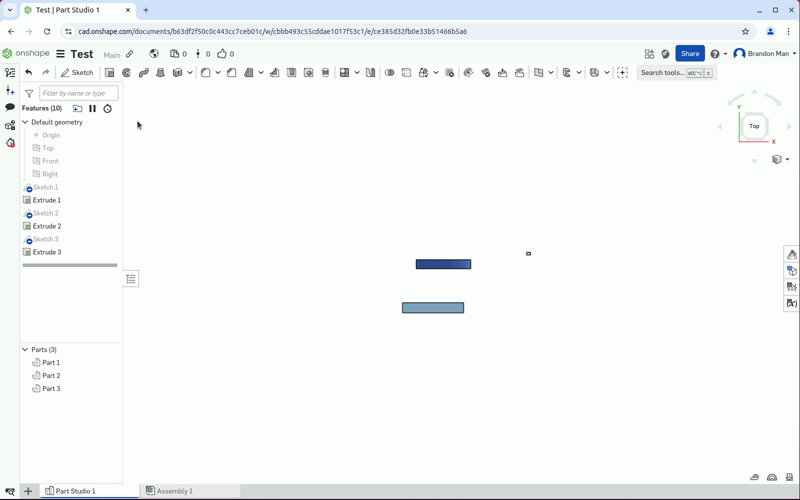
key(shift+h)
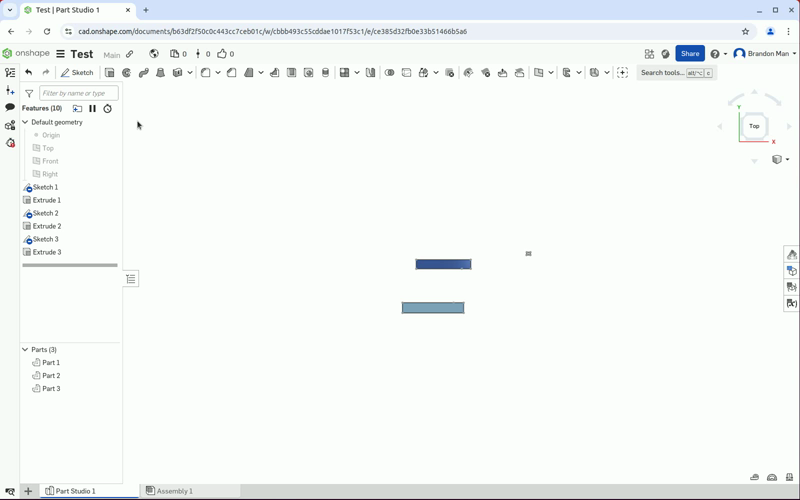
key(shift+h)
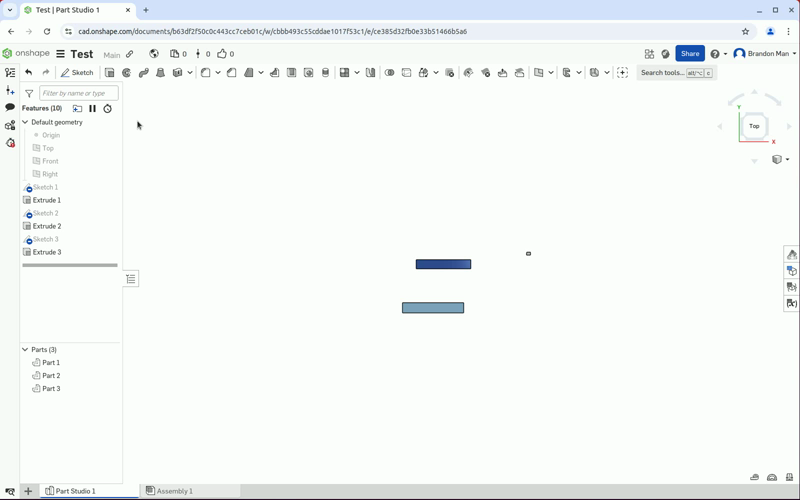
mouse_move(73, 189)
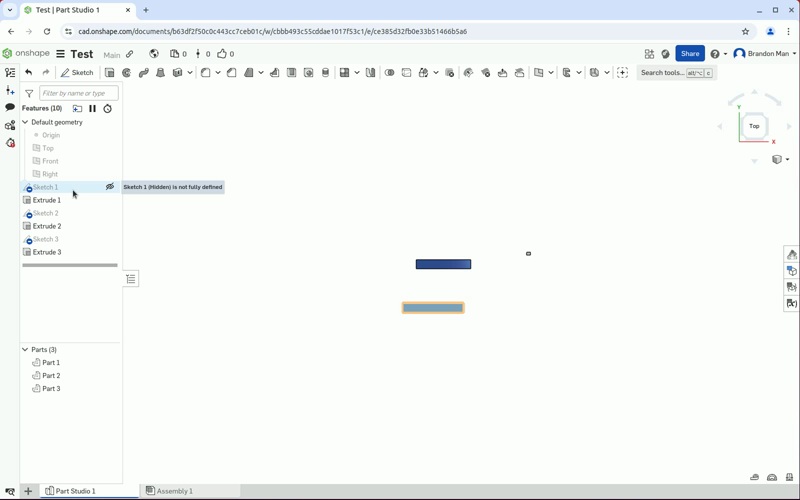
click(73, 189)
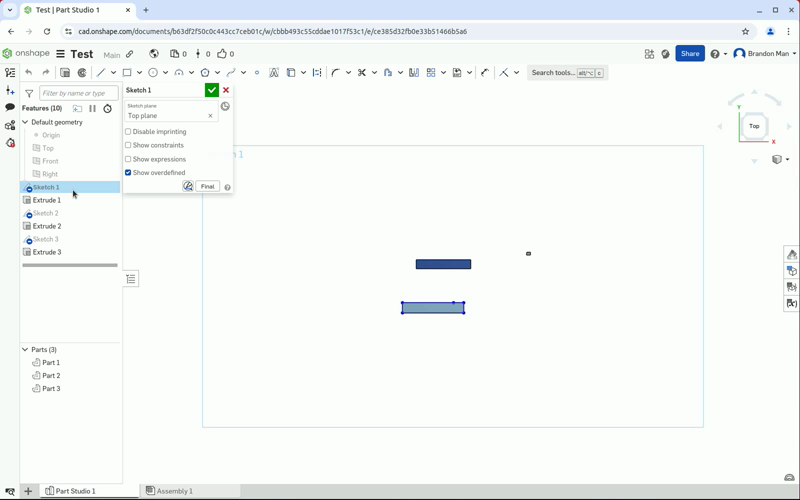
mouse_move(229, 92)
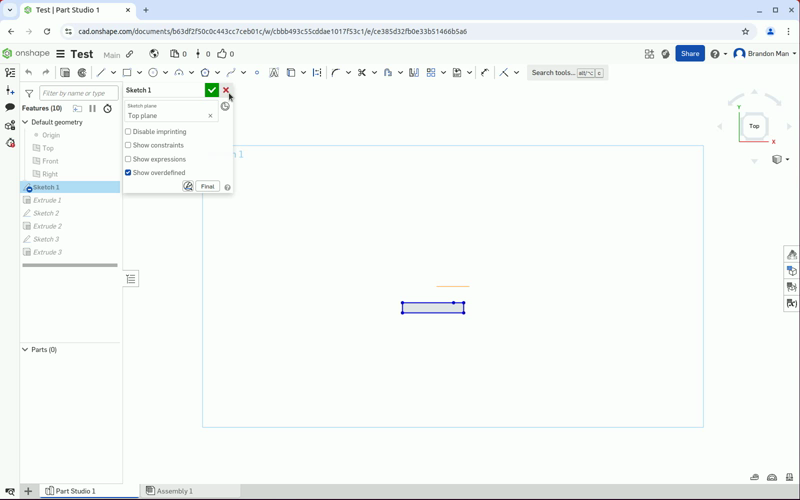
click(229, 92)
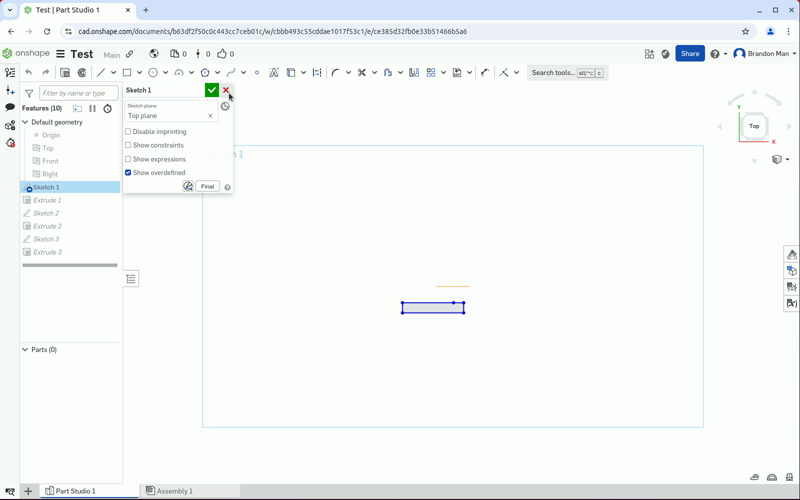
key(shift+s)
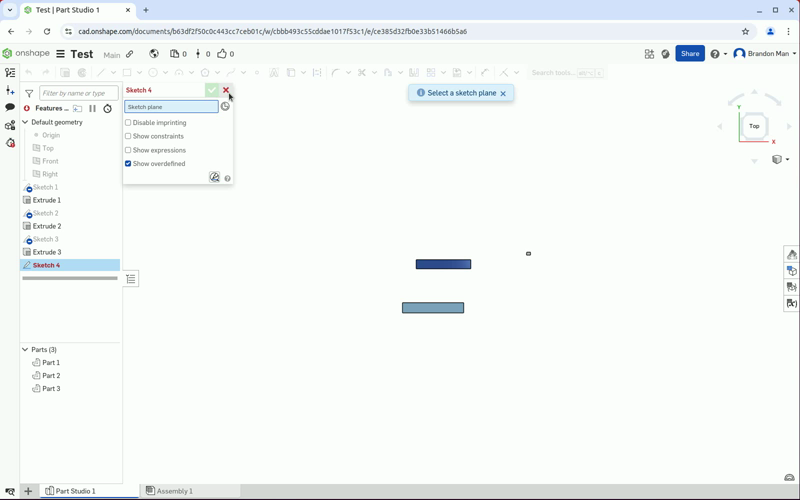
mouse_move(73, 150)
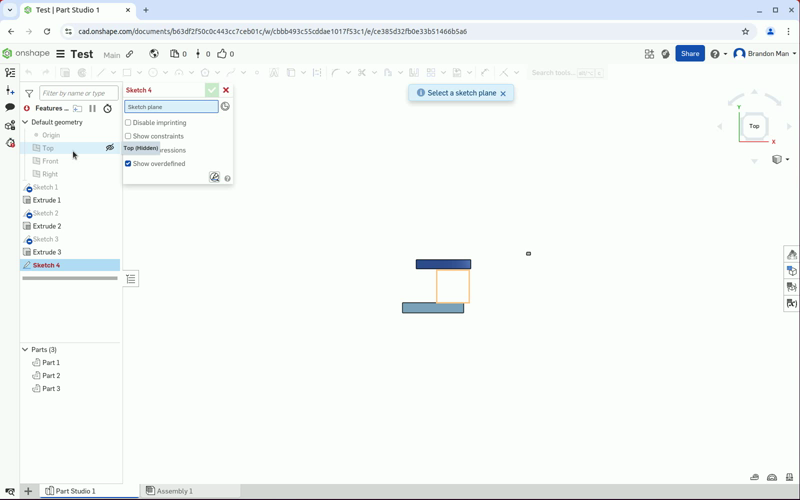
click(73, 150)
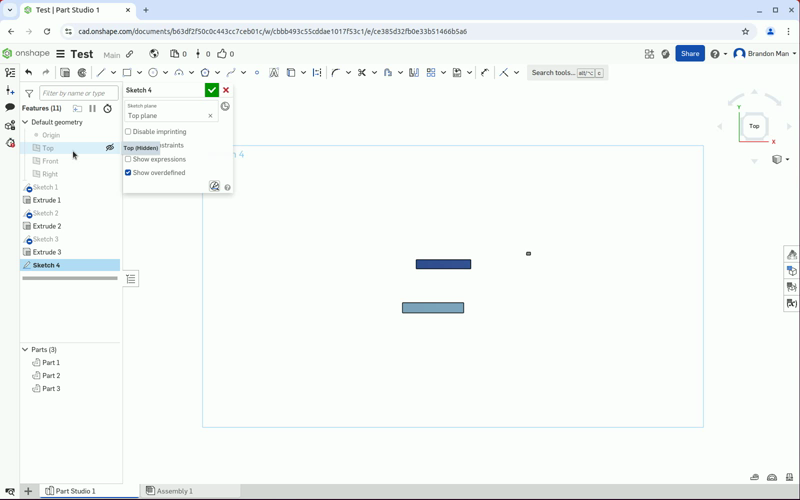
mouse_move(73, 352)
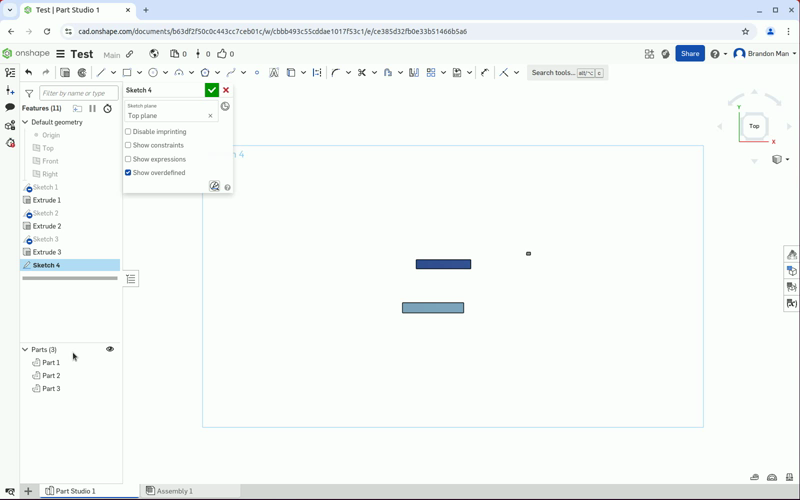
key(y)
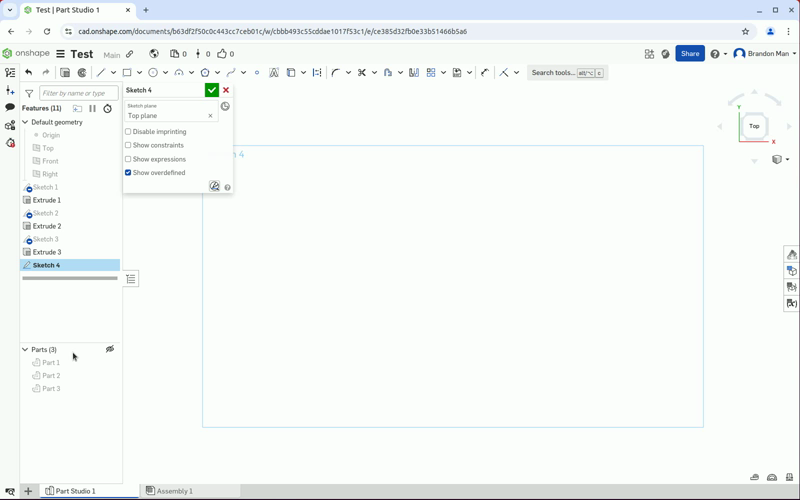
key(l)
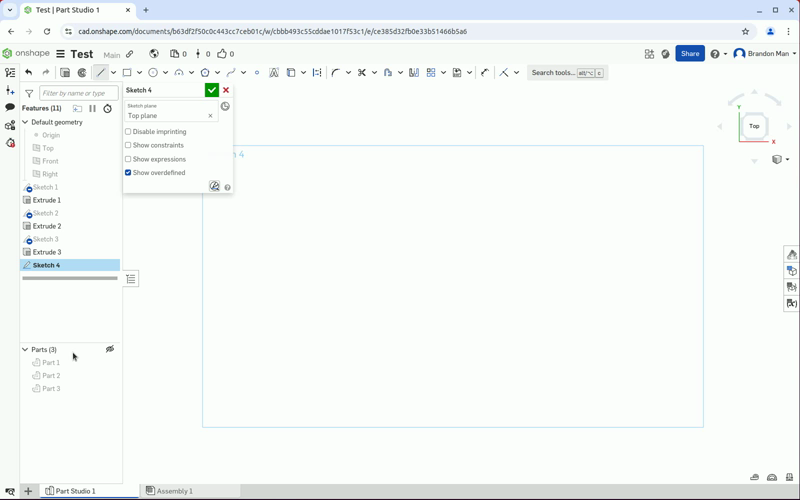
key_down(shift)
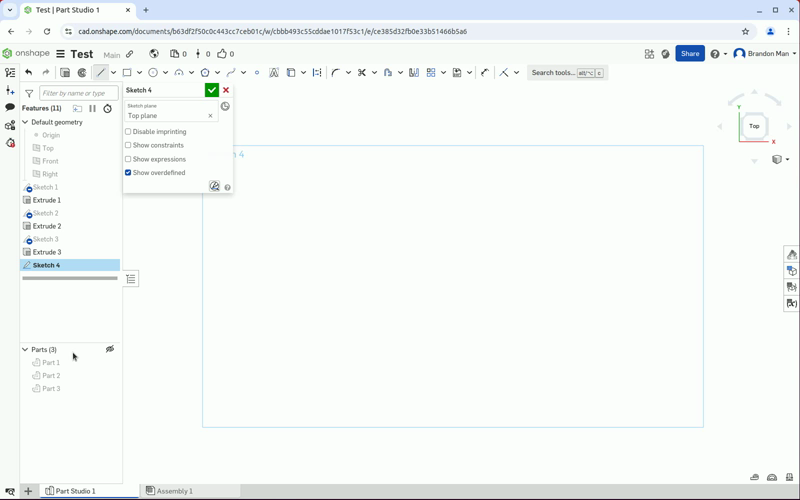
mouse_move(460, 297)
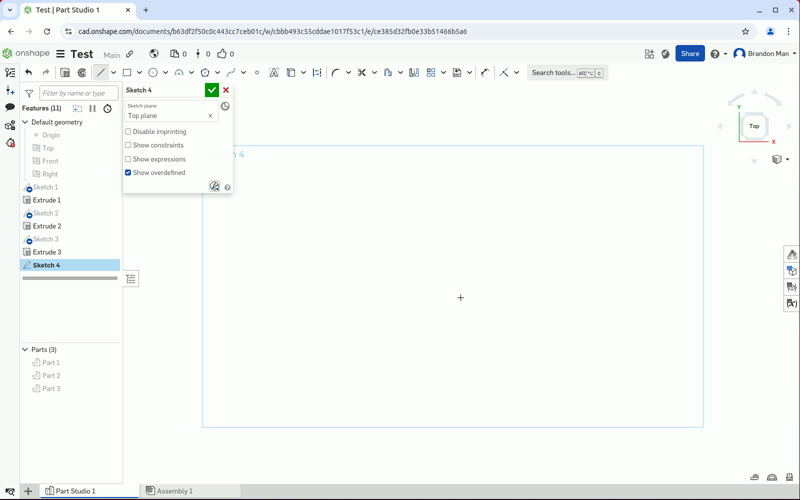
click(460, 297)
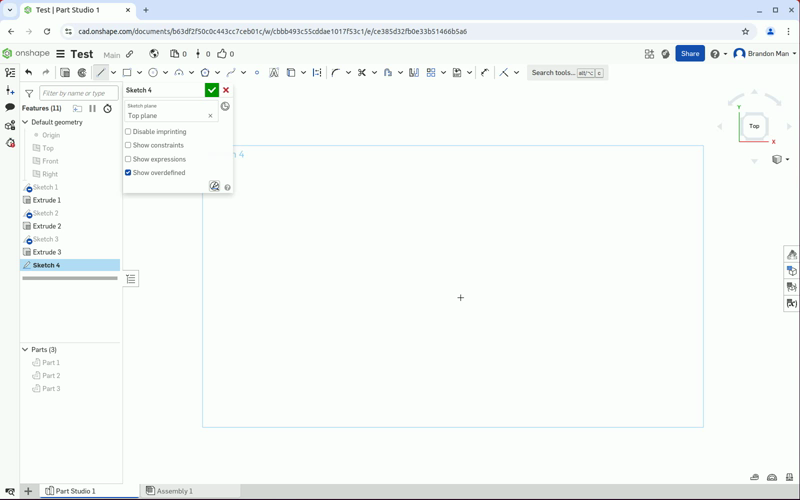
key_up(shift)
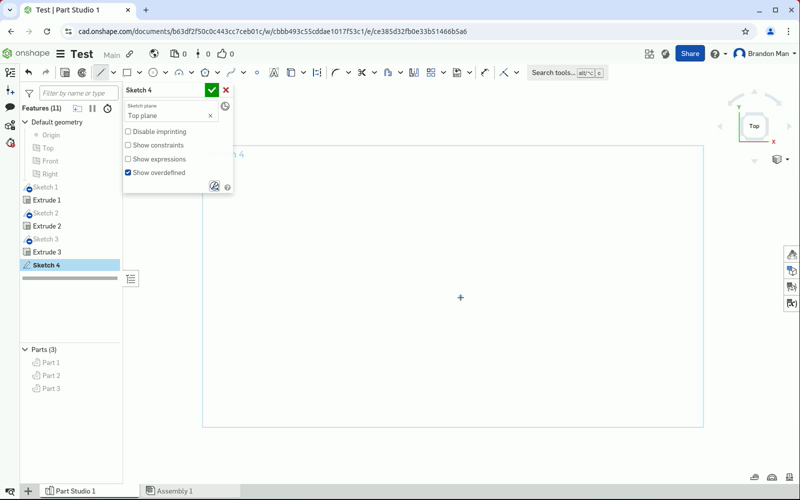
key_down(shift)
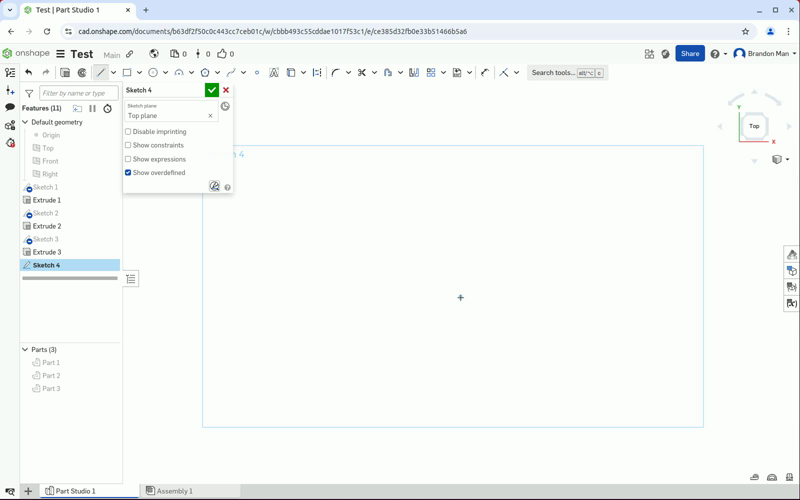
mouse_move(490, 297)
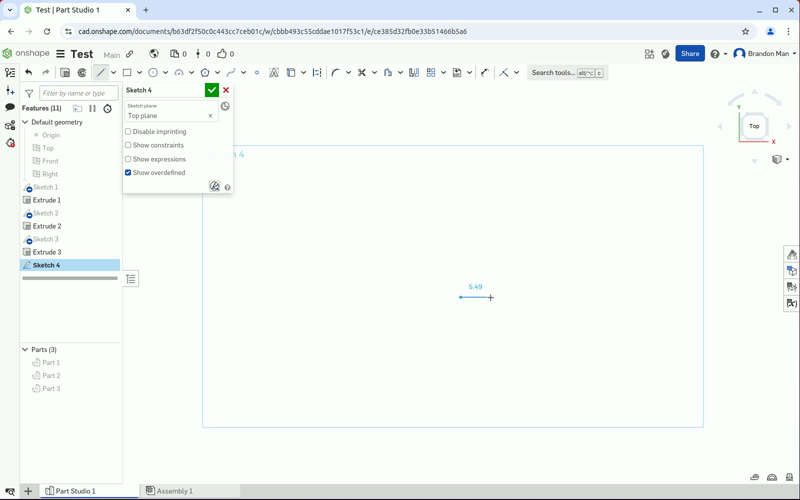
mouse_move(470, 297)
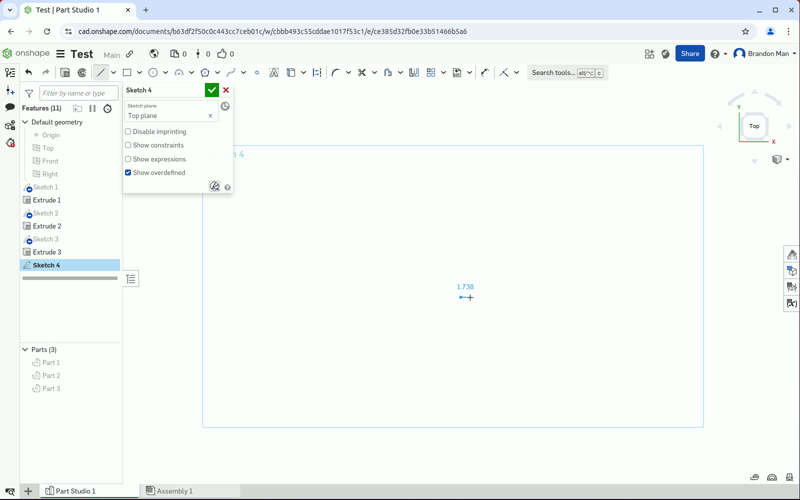
click(470, 297)
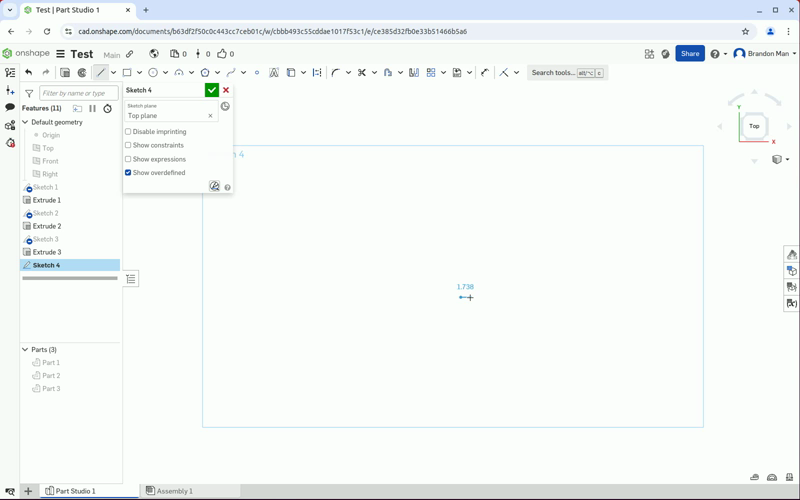
key_up(shift)
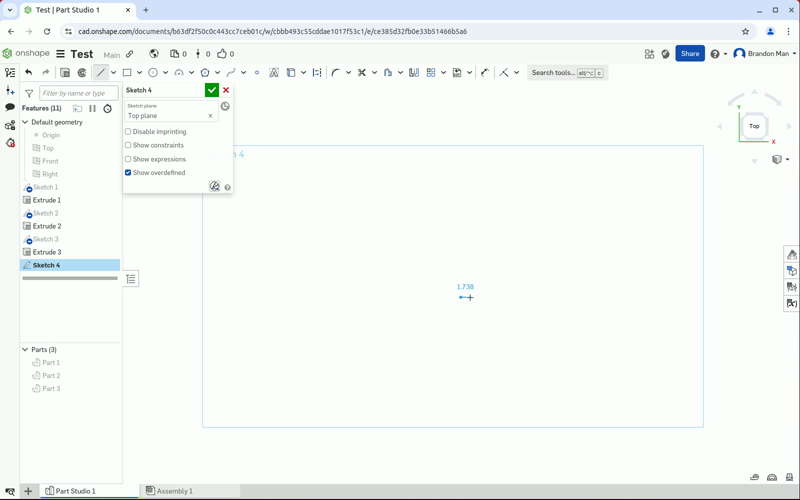
key_down(shift)
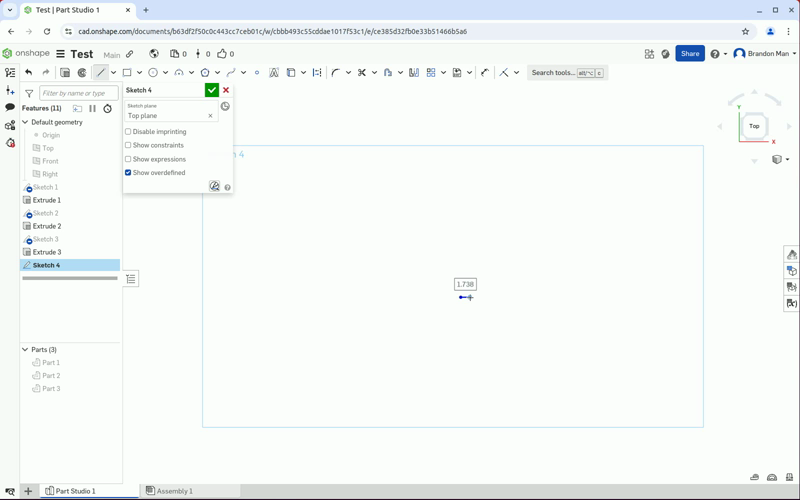
mouse_move(500, 297)
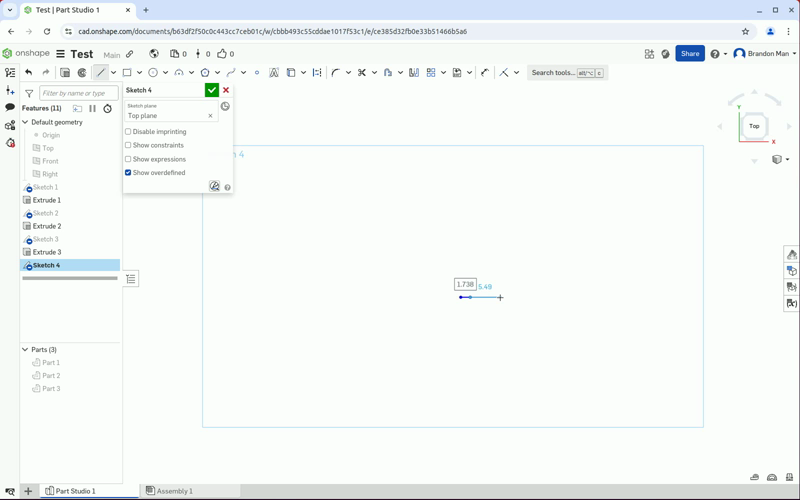
mouse_move(470, 267)
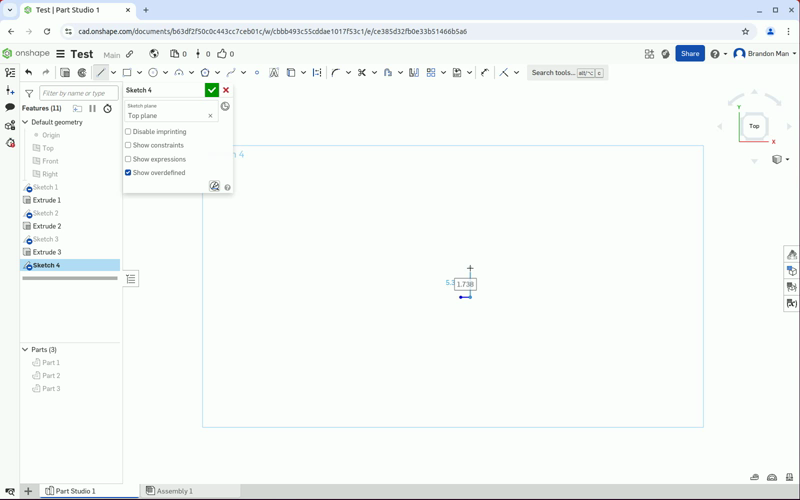
click(470, 267)
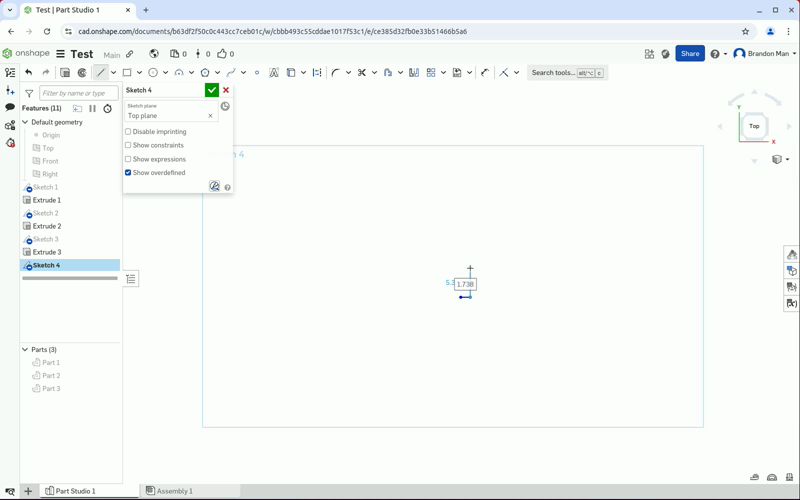
key_up(shift)
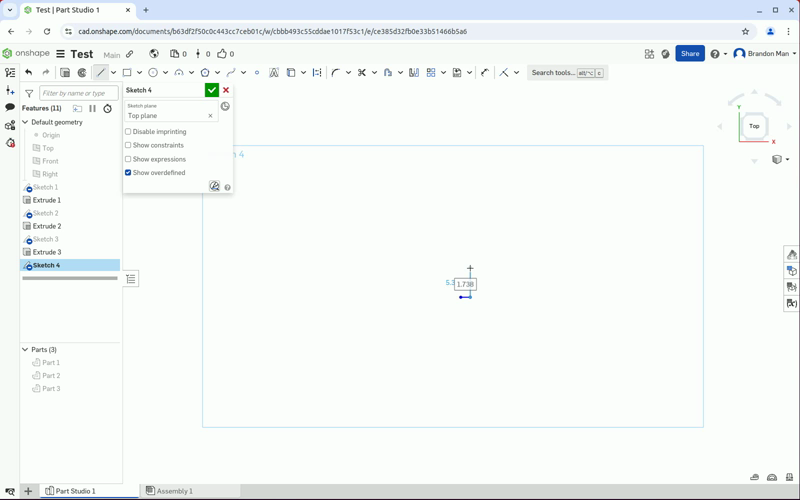
key_down(shift)
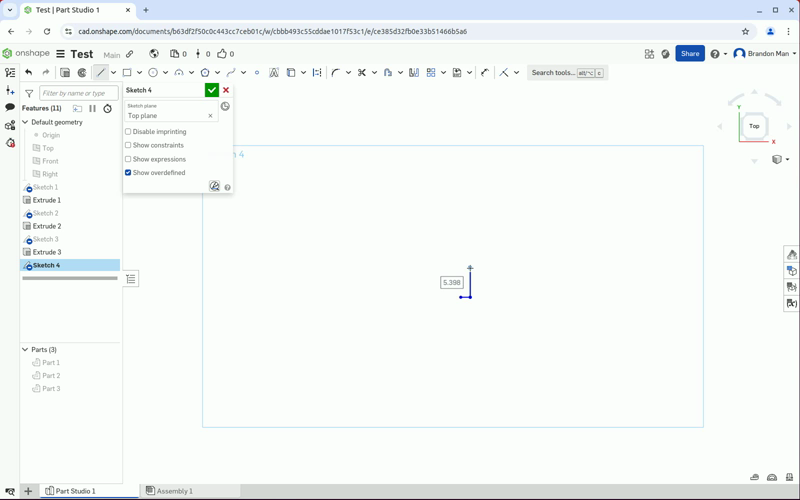
mouse_move(500, 267)
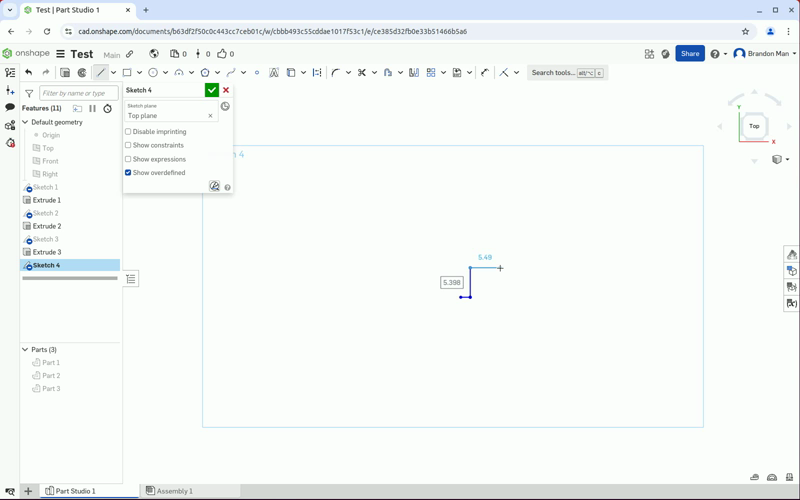
mouse_move(460, 267)
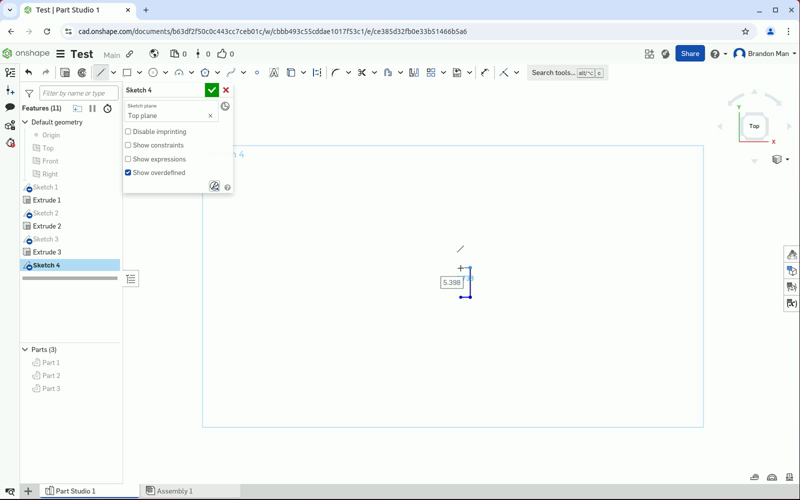
click(460, 267)
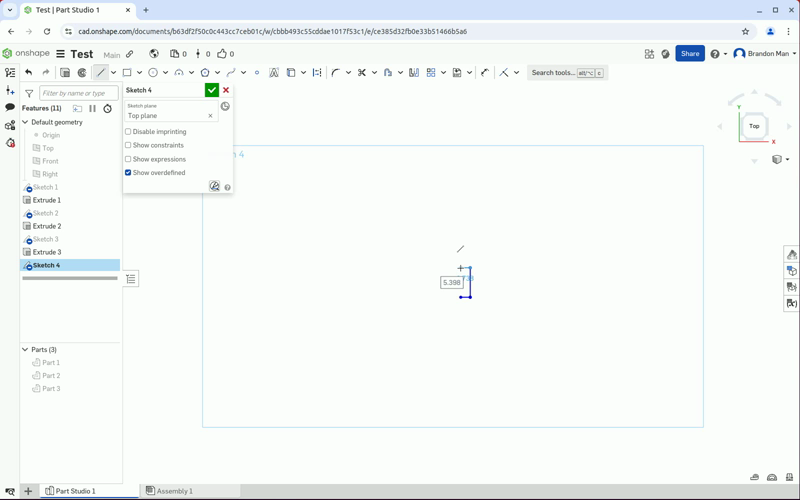
key_up(shift)
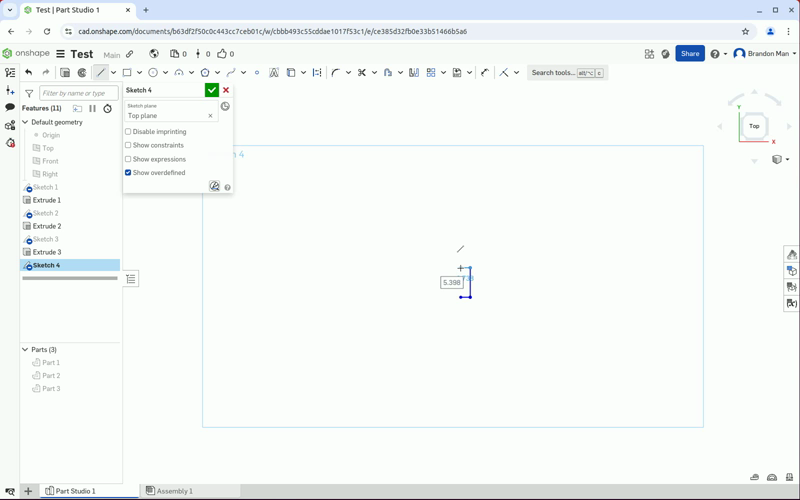
mouse_move(490, 267)
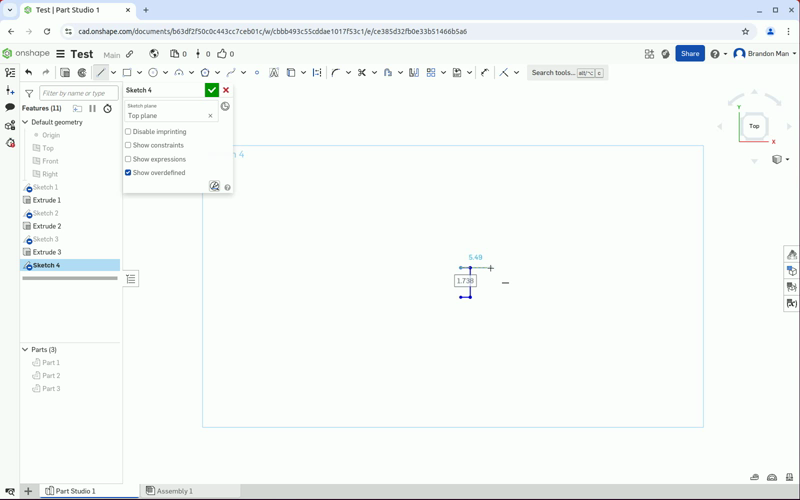
key_down(shift)
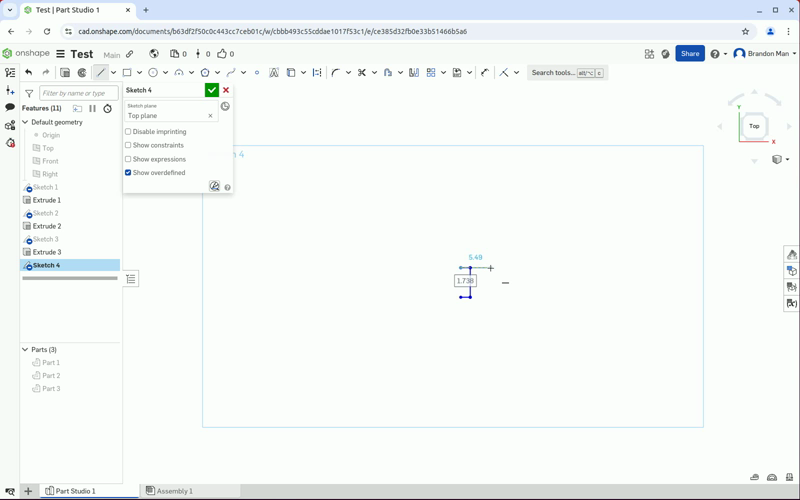
mouse_move(460, 297)
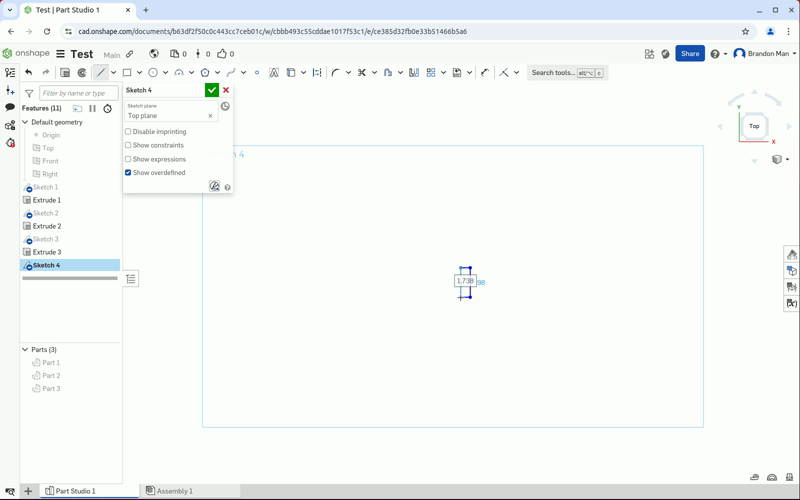
key_up(shift)
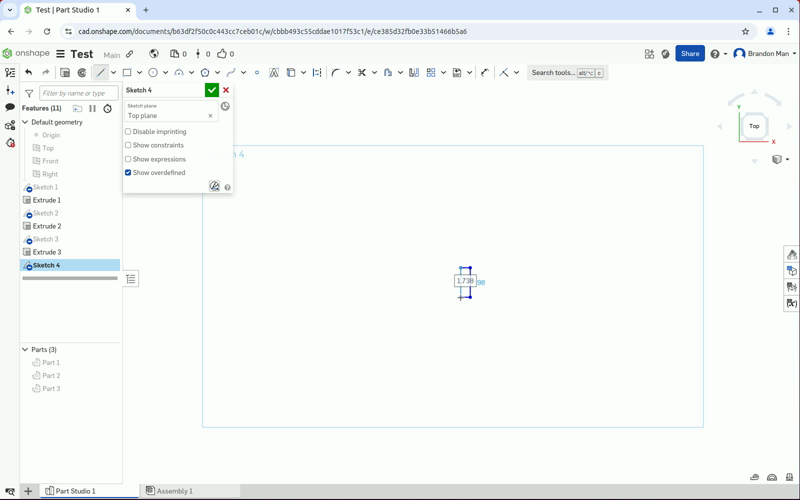
click(460, 297)
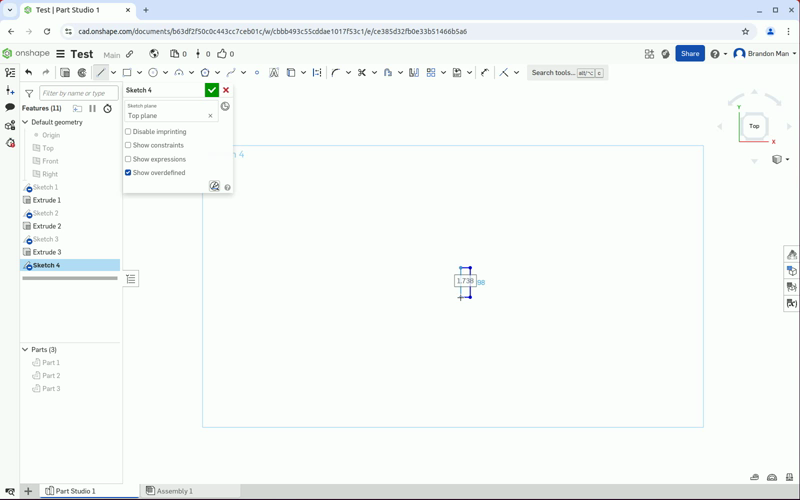
key(esc)
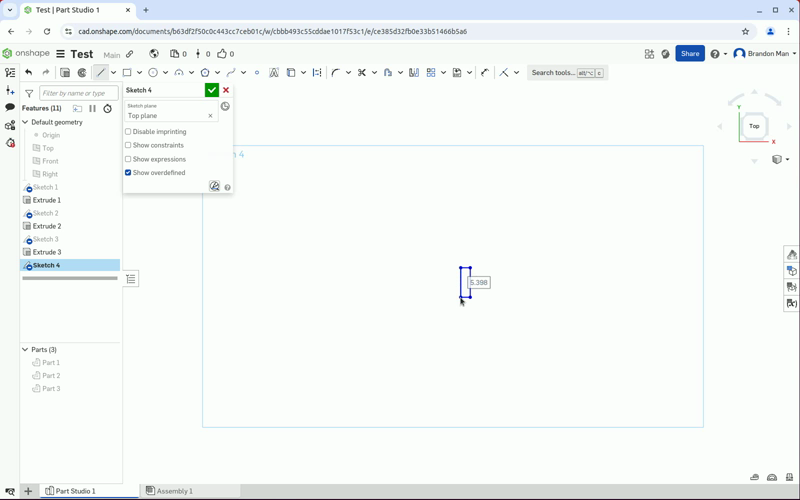
mouse_move(467, 280)
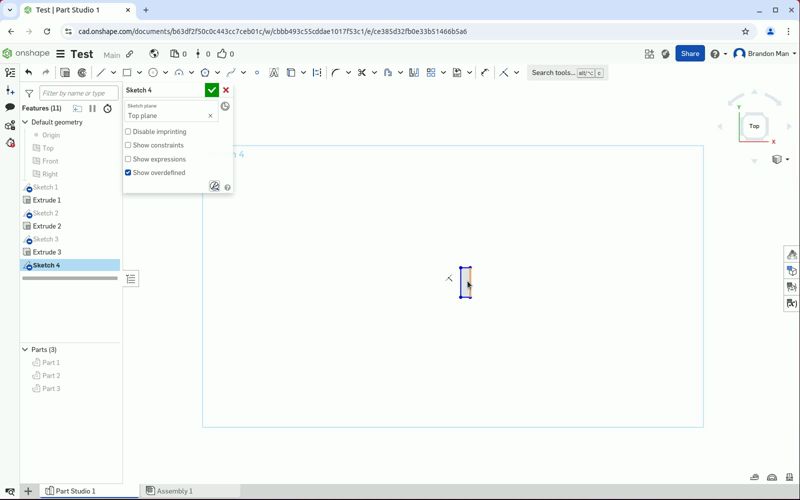
scroll(6)
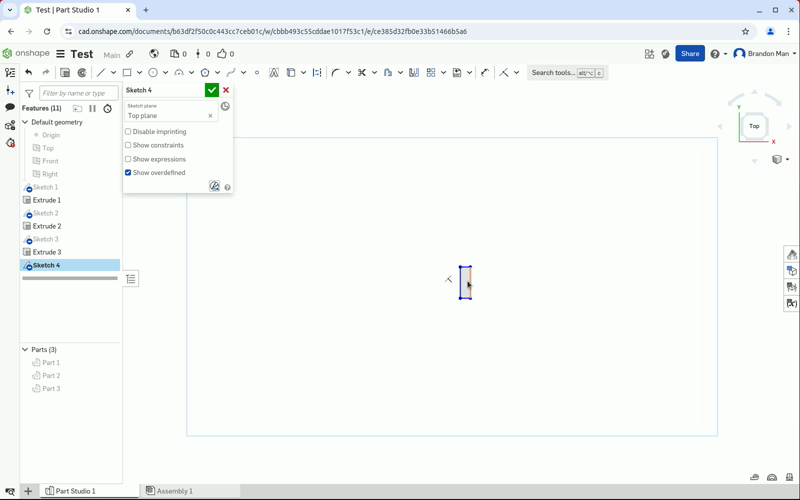
scroll(6)
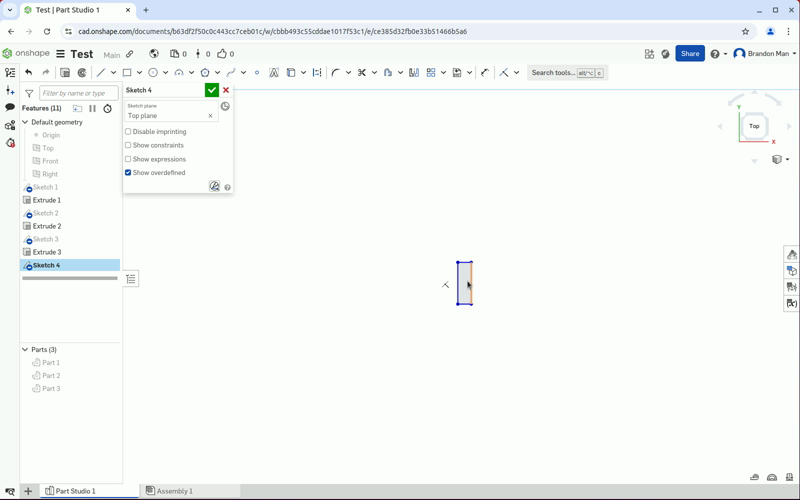
scroll(6)
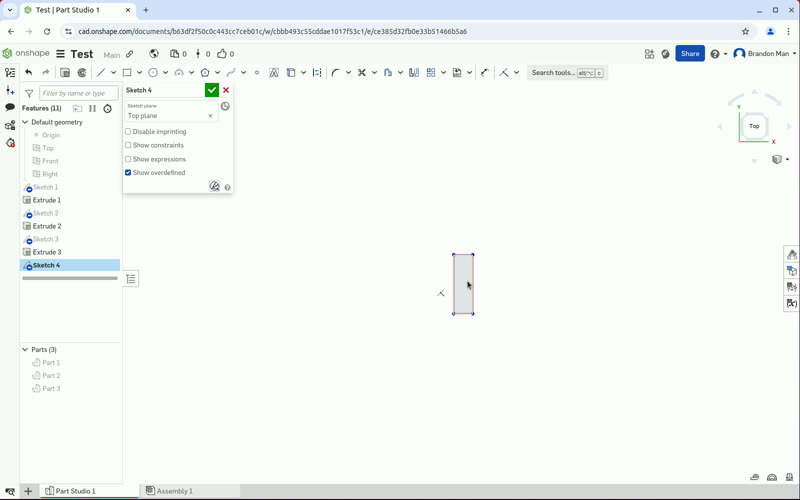
scroll(6)
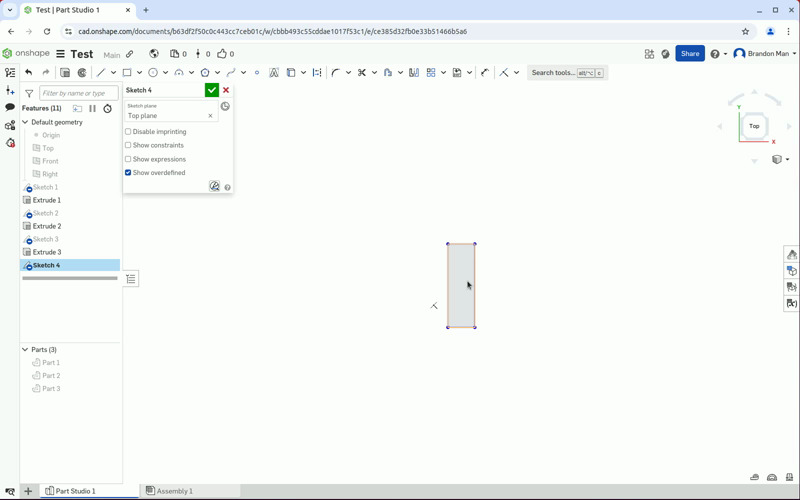
scroll(6)
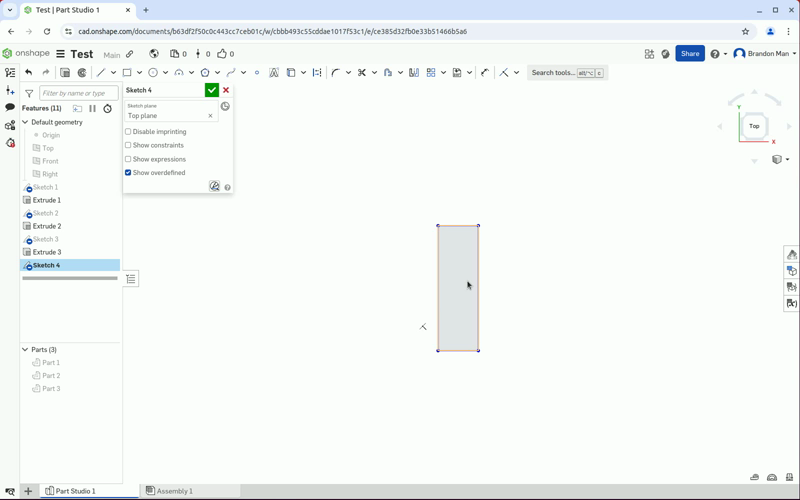
scroll(6)
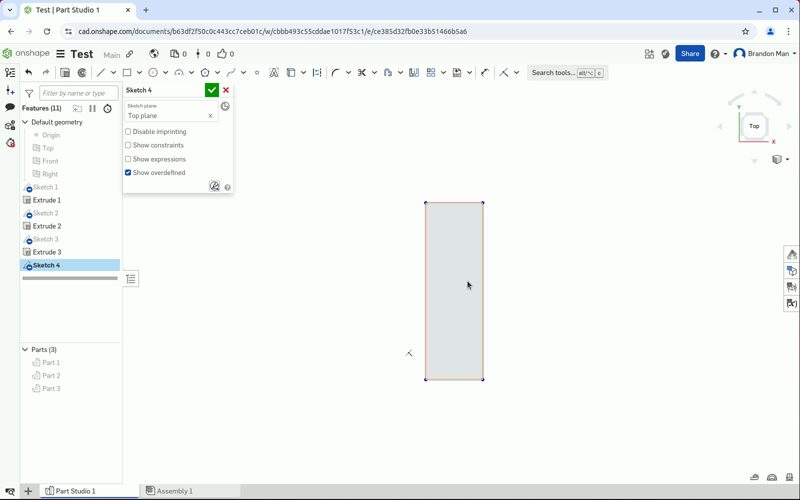
scroll(6)
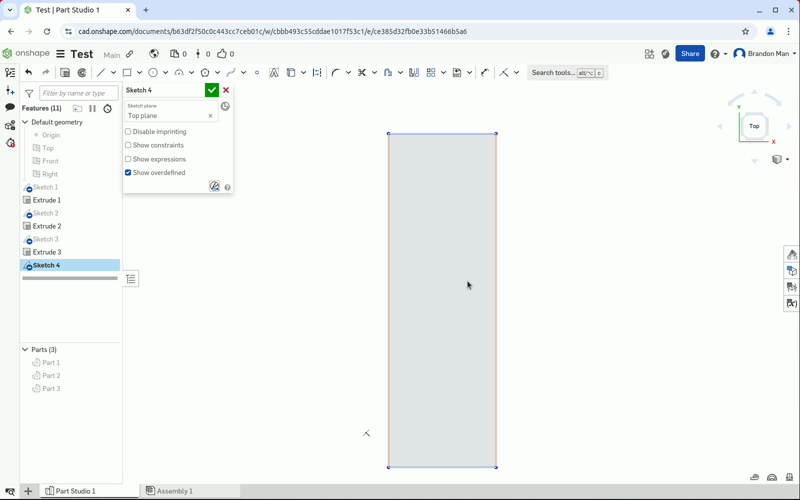
click(467, 280)
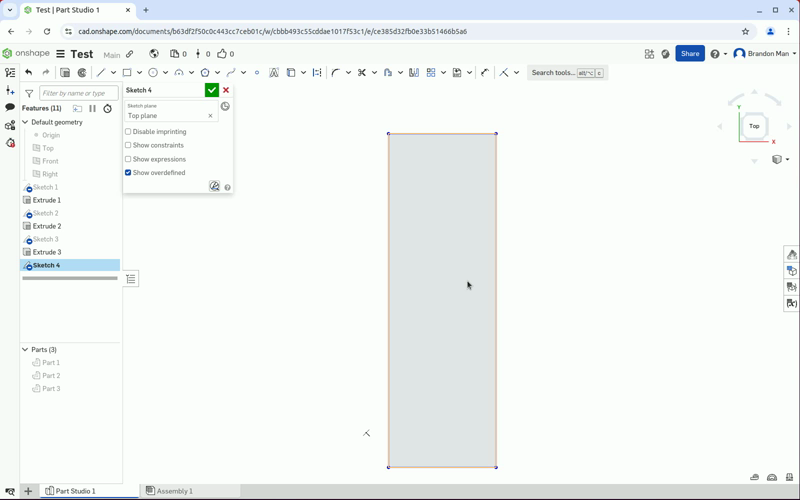
scroll(-6)
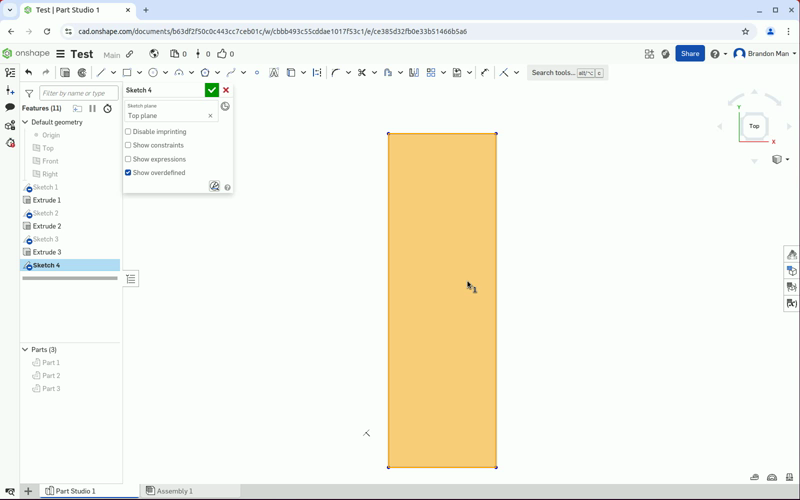
scroll(-6)
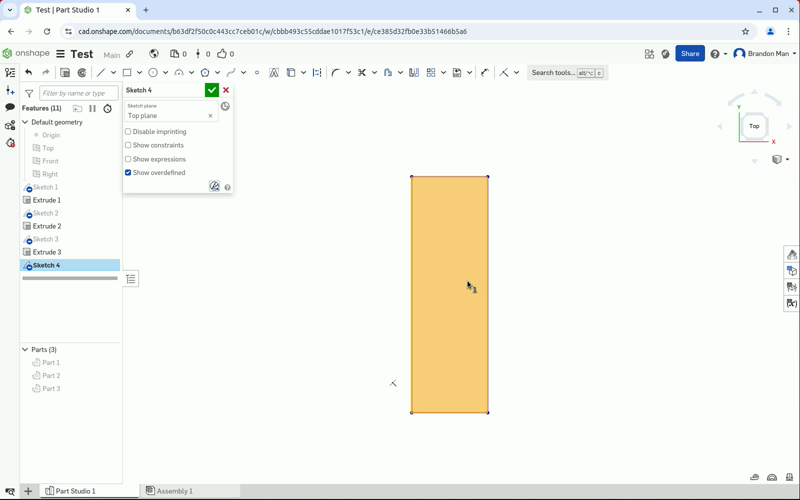
scroll(-6)
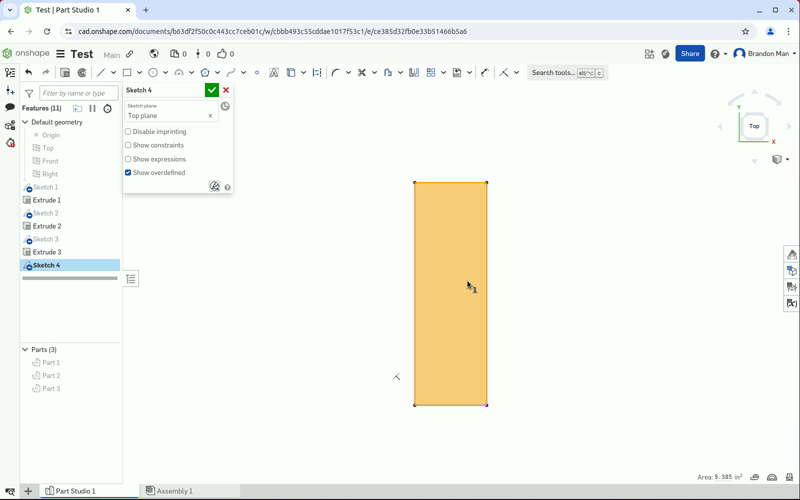
scroll(-6)
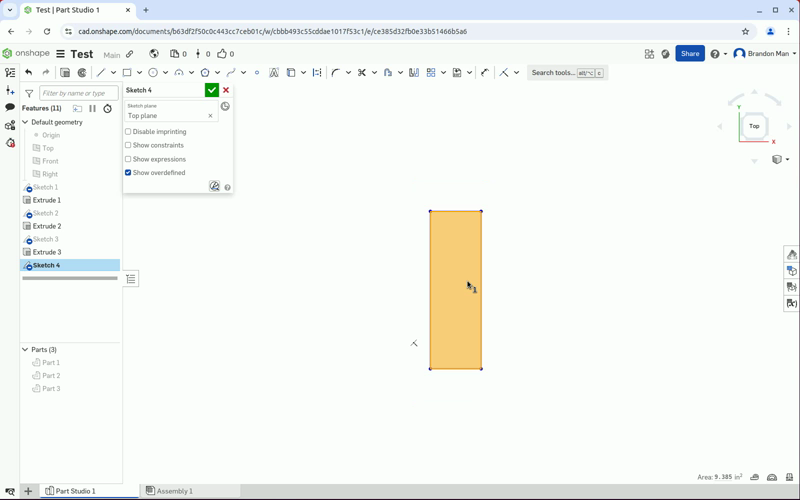
scroll(-6)
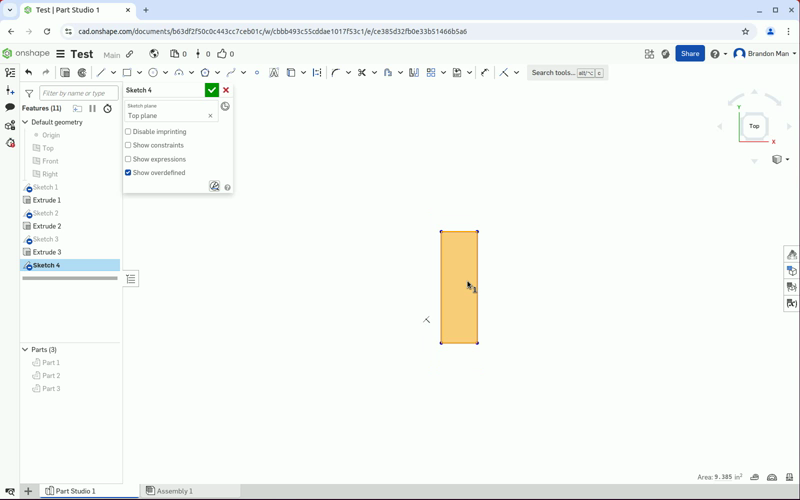
scroll(-6)
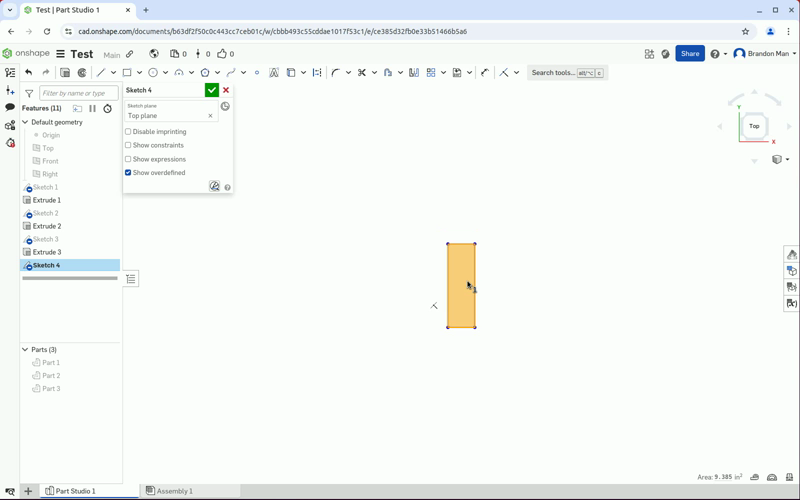
scroll(-6)
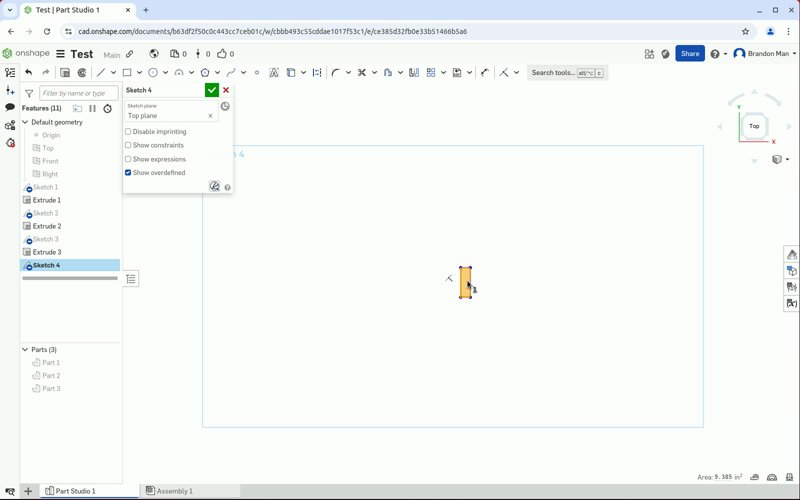
mouse_move(73, 352)
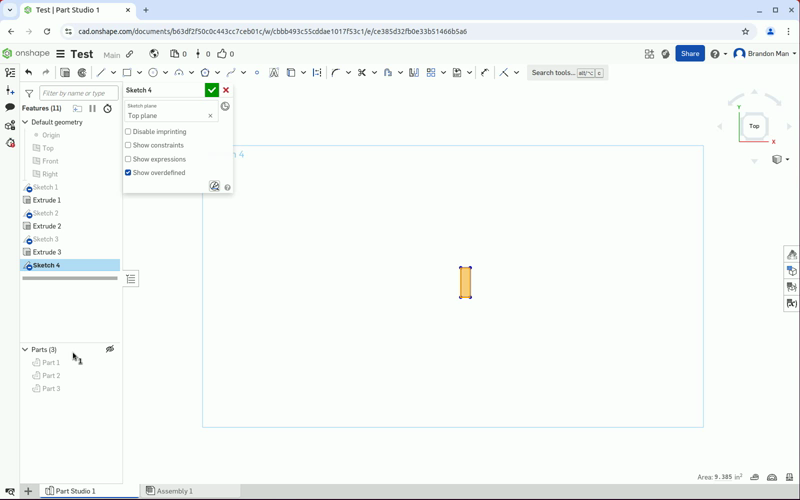
key(shift+y)
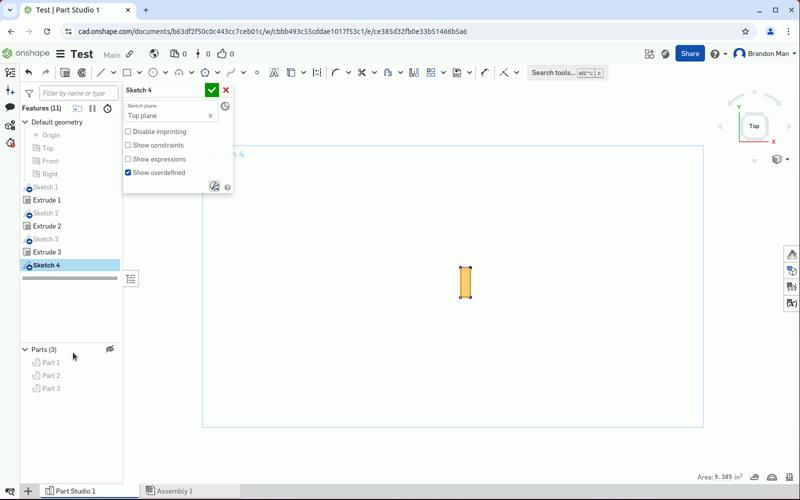
key(shift+e)
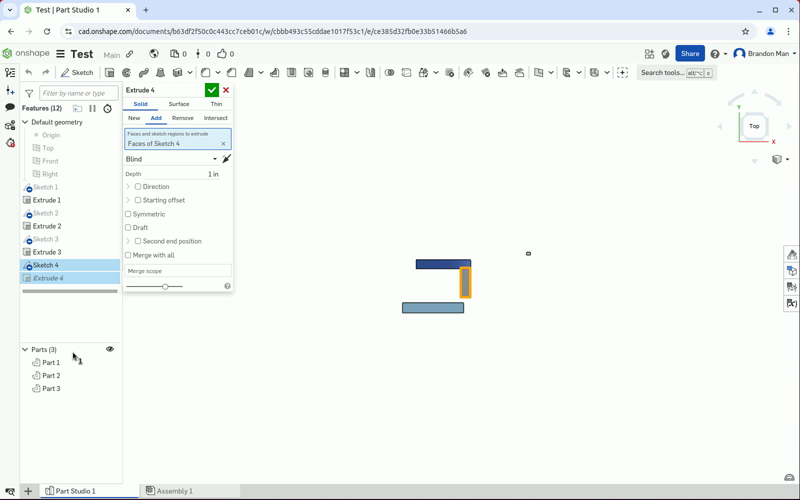
mouse_move(143, 106)
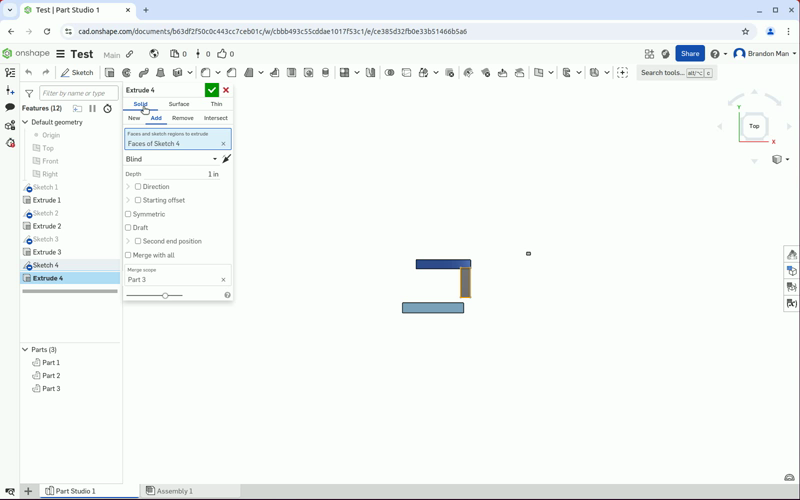
click(143, 106)
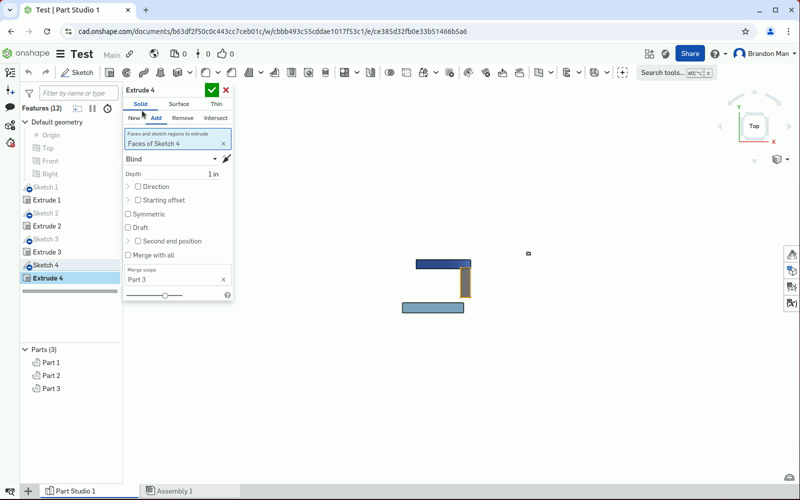
mouse_move(137, 120)
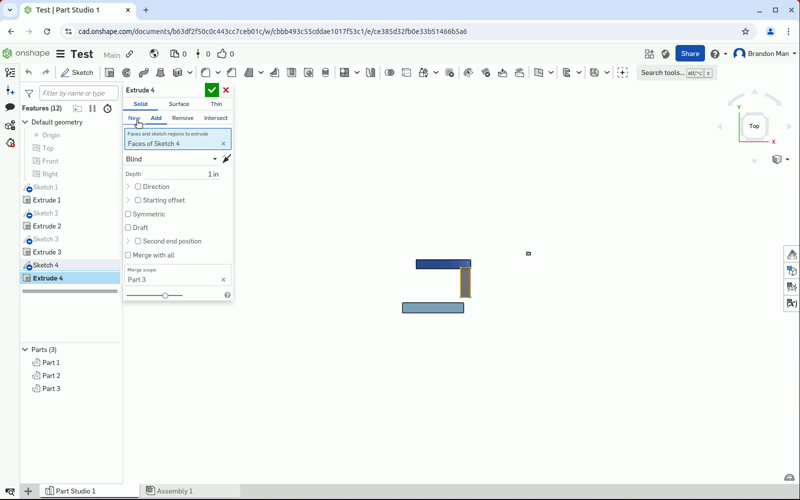
click(137, 120)
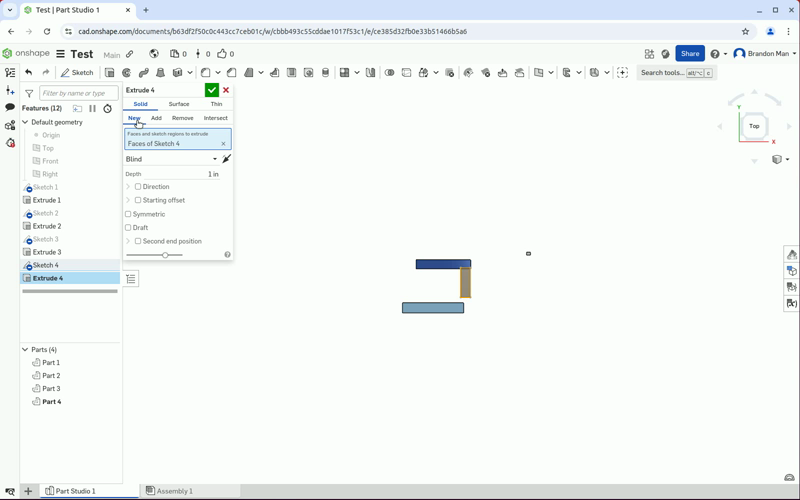
key(tab, 4)
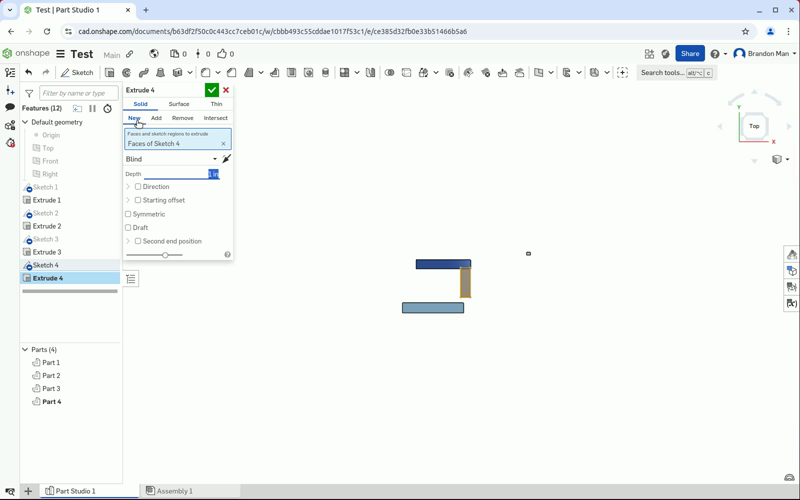
text(23.108)
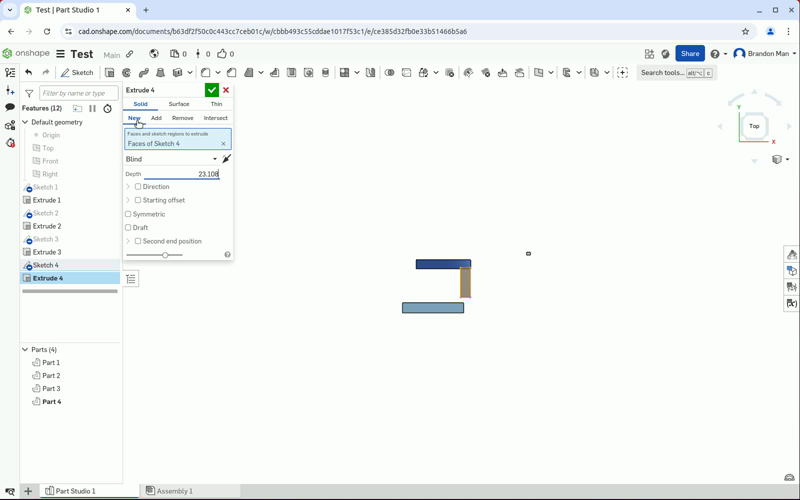
key(enter)
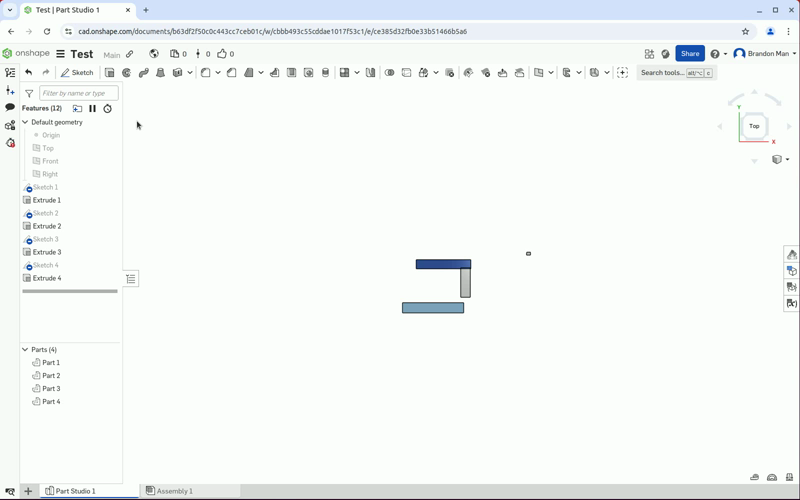
key(shift+h)
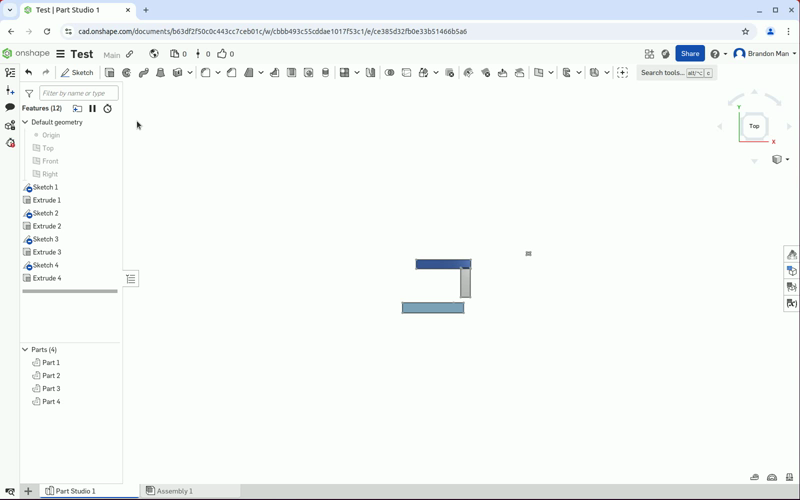
key(shift+h)
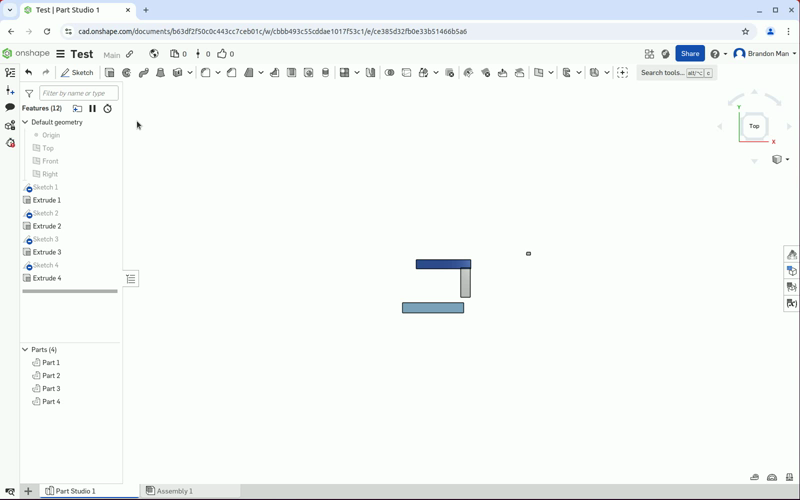
mouse_move(73, 189)
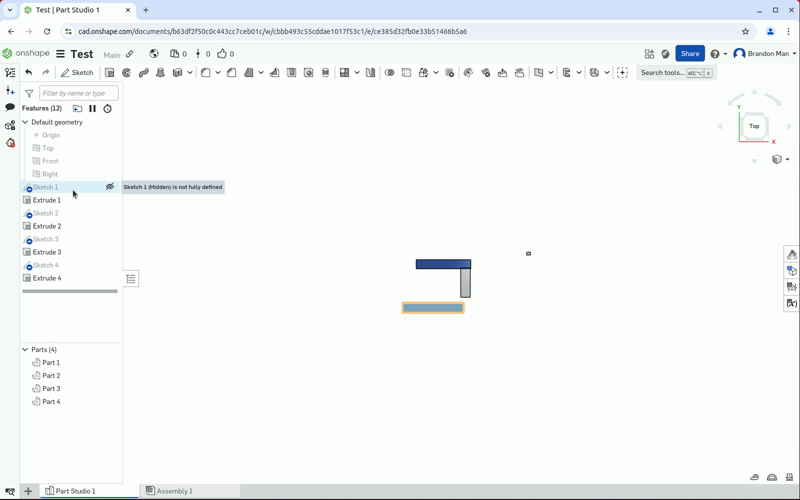
click(73, 189)
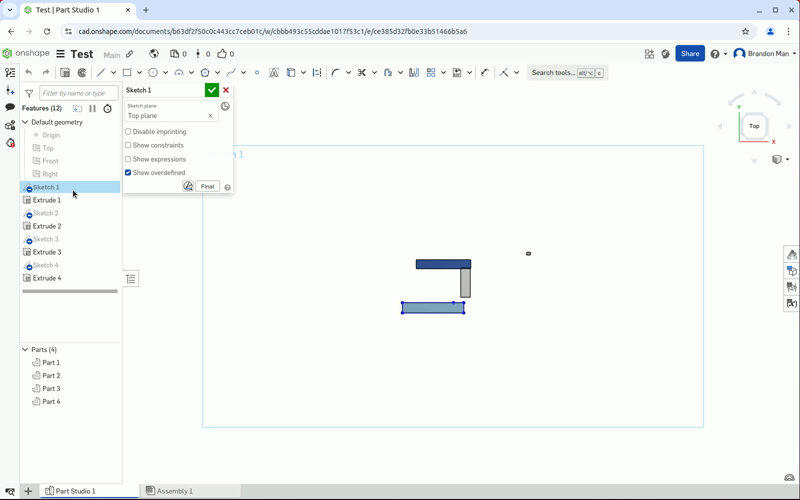
mouse_move(229, 92)
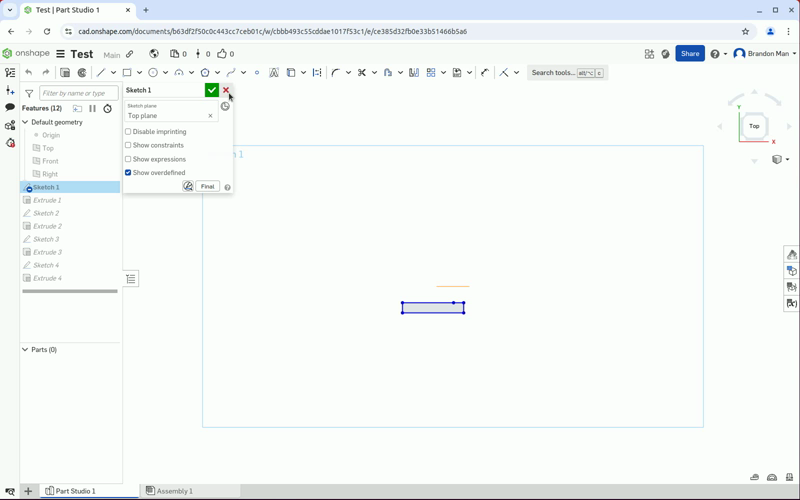
click(229, 92)
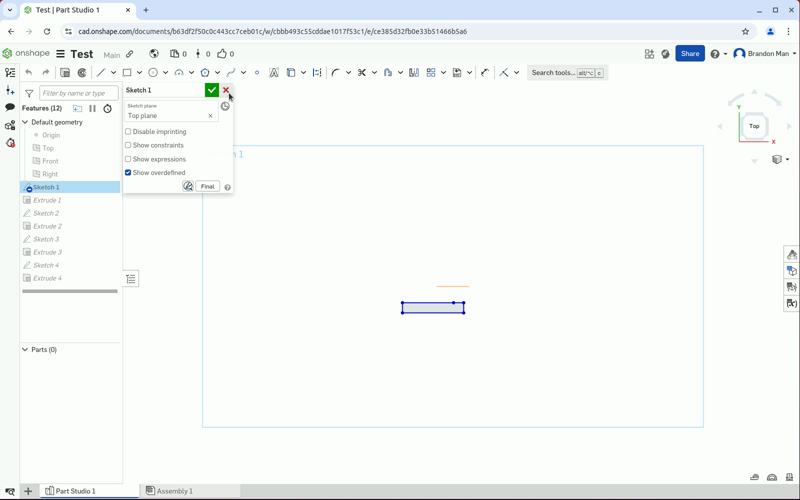
key(shift+s)
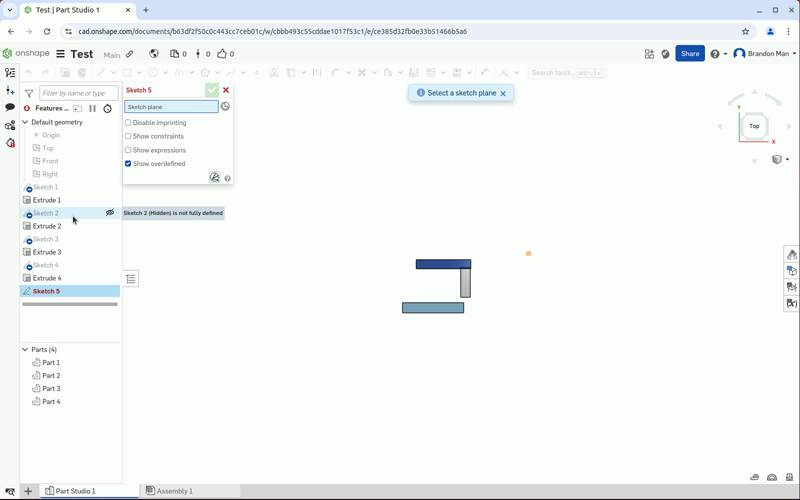
scroll(3)
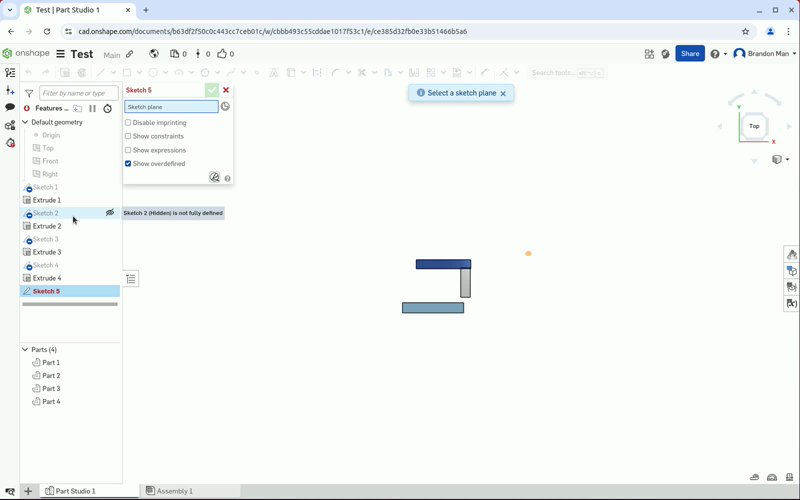
mouse_move(73, 150)
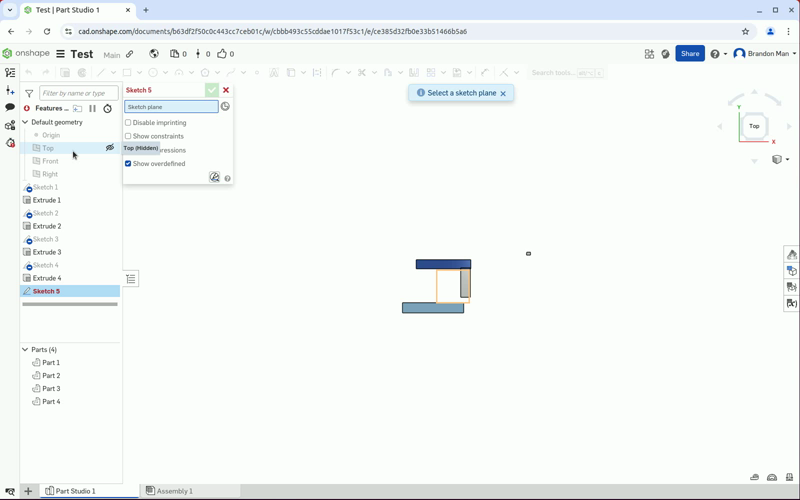
click(73, 150)
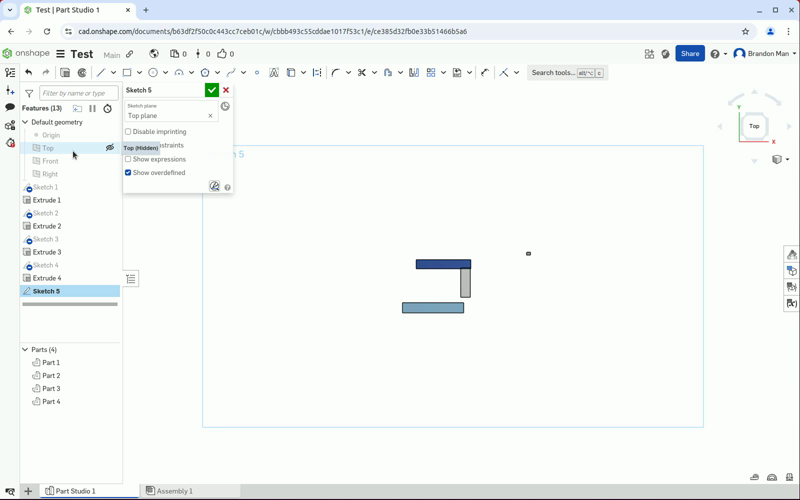
mouse_move(73, 352)
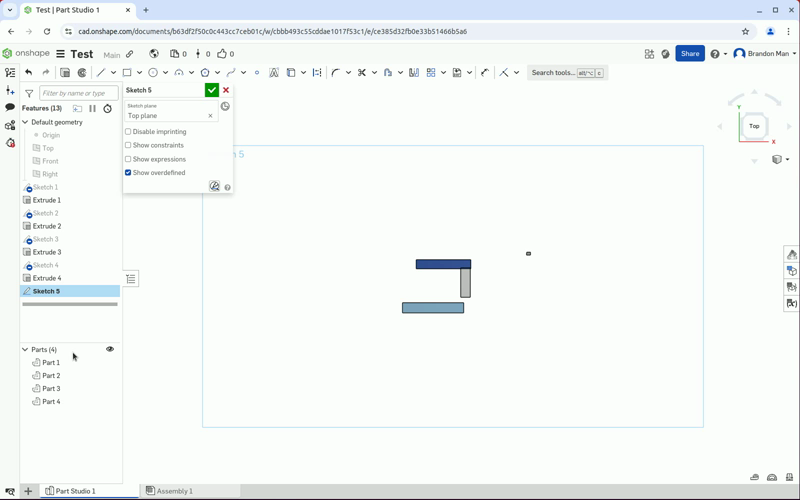
key(y)
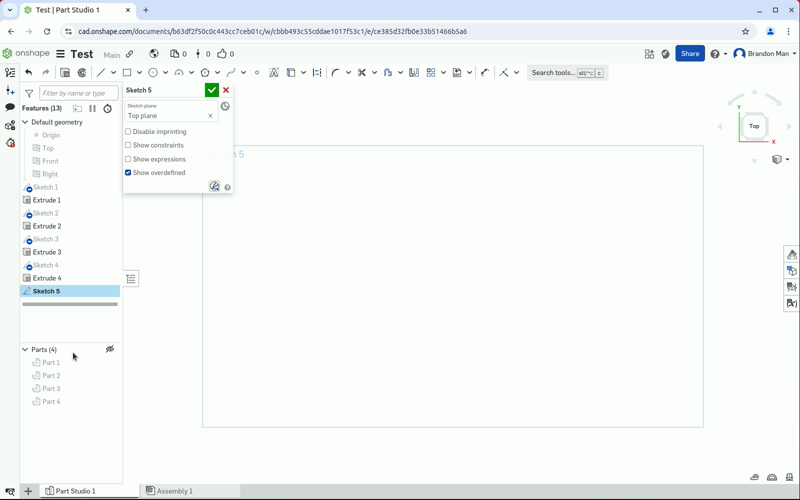
key(l)
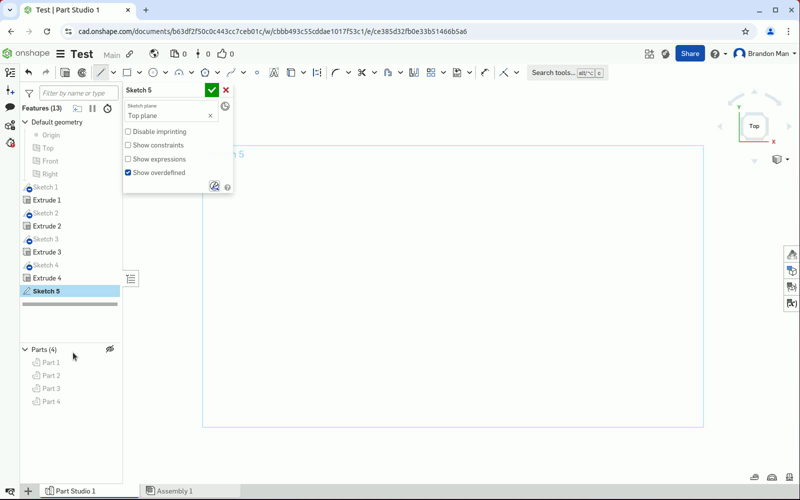
key_down(shift)
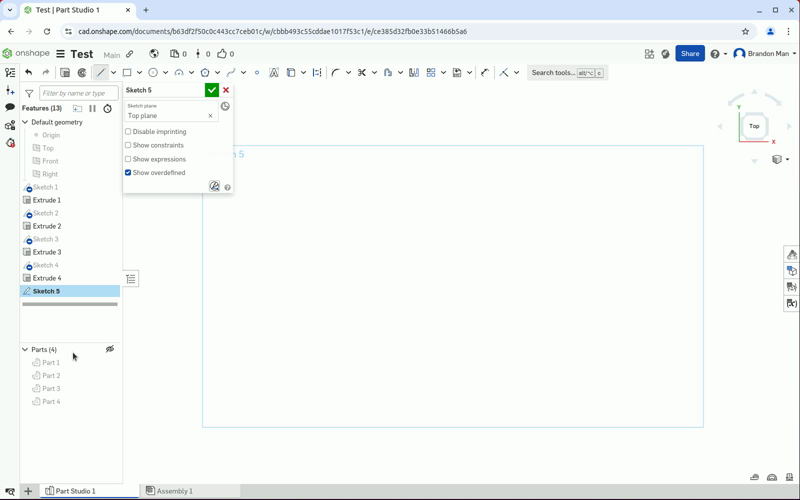
mouse_move(416, 259)
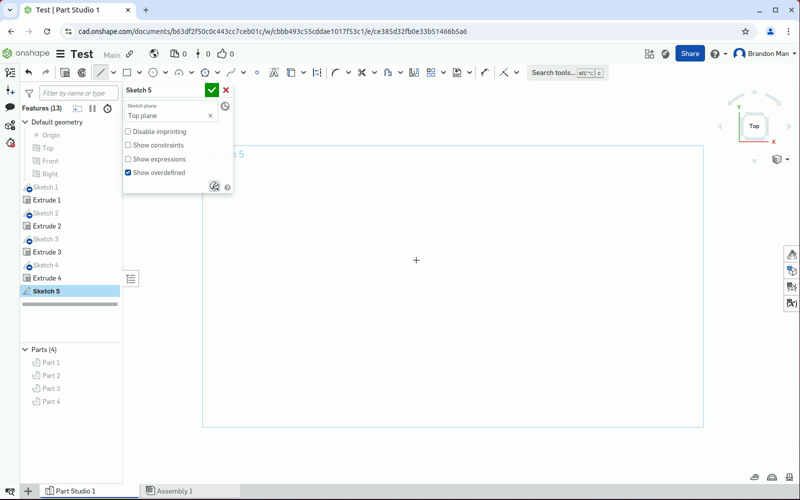
click(416, 259)
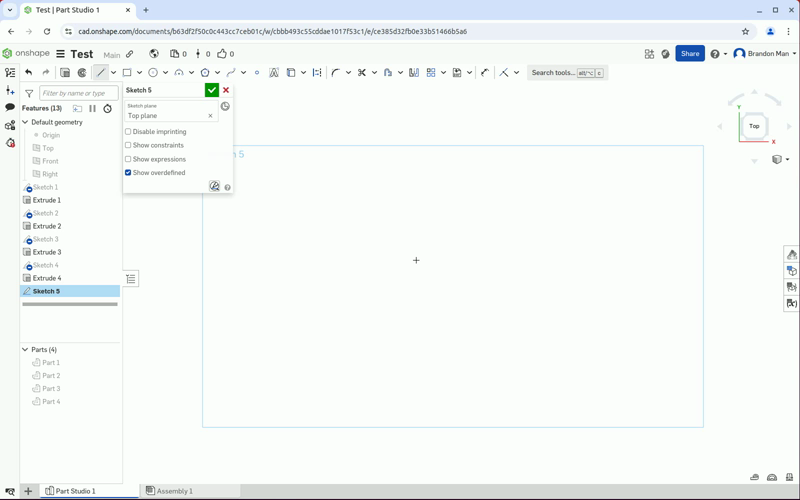
key_up(shift)
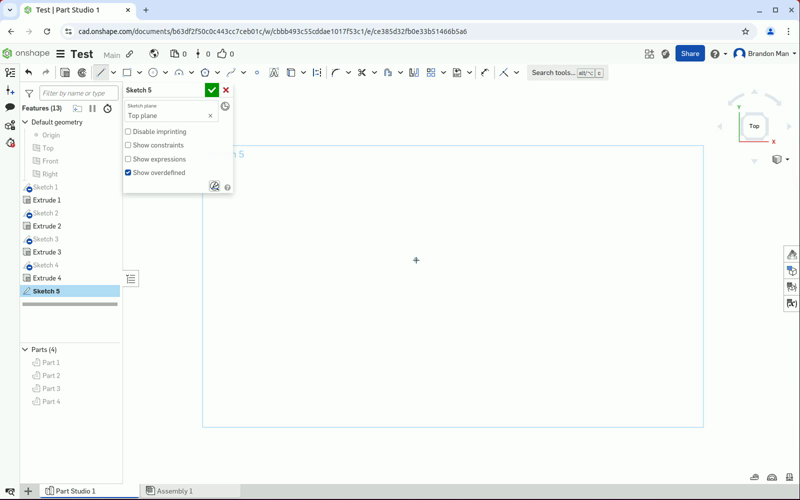
key_down(shift)
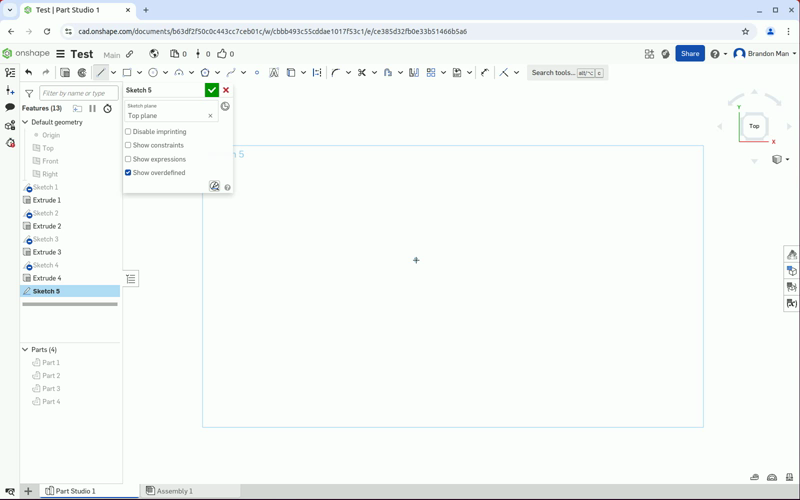
mouse_move(446, 259)
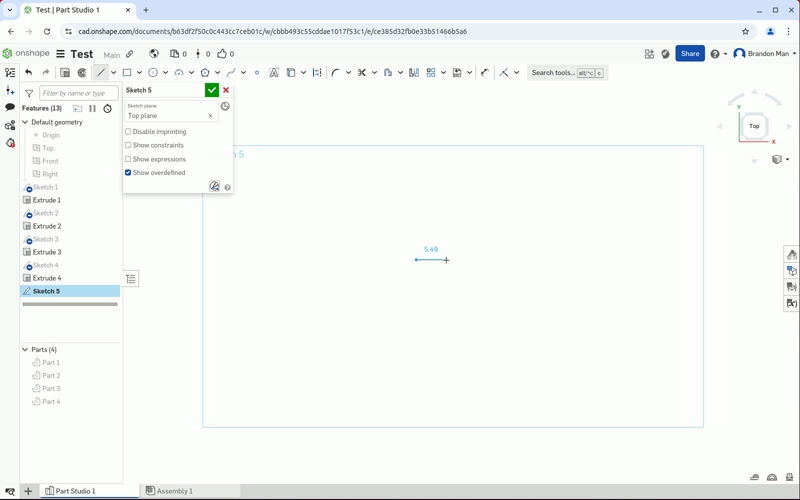
mouse_move(470, 259)
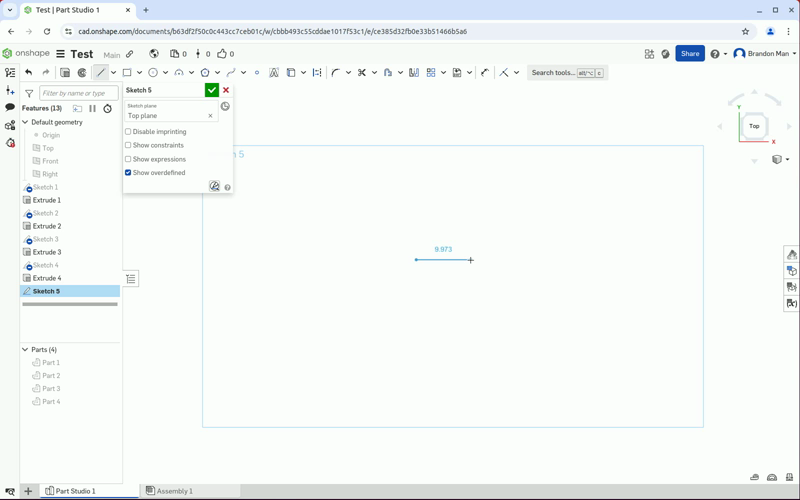
click(470, 259)
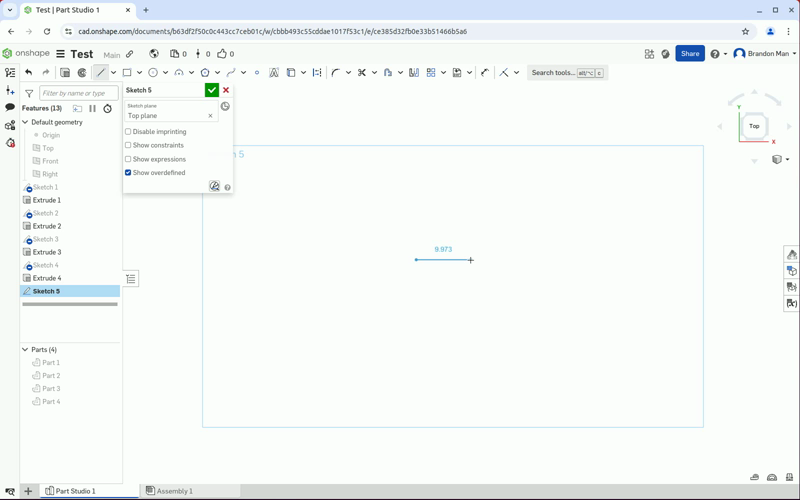
key_up(shift)
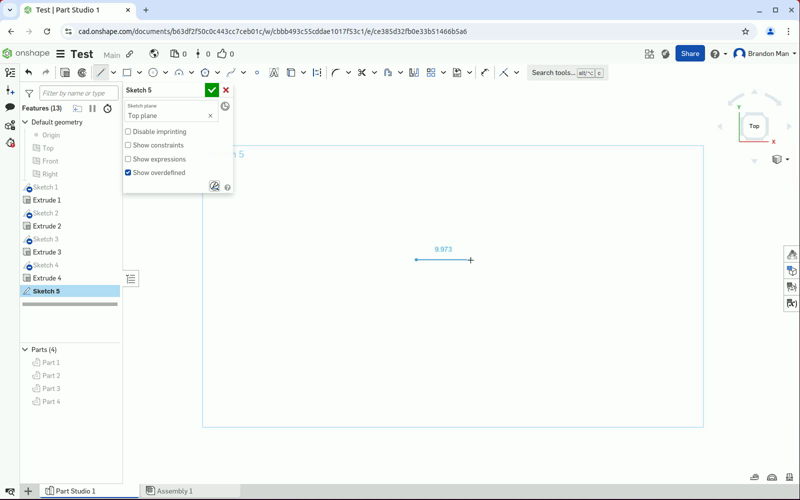
key_down(shift)
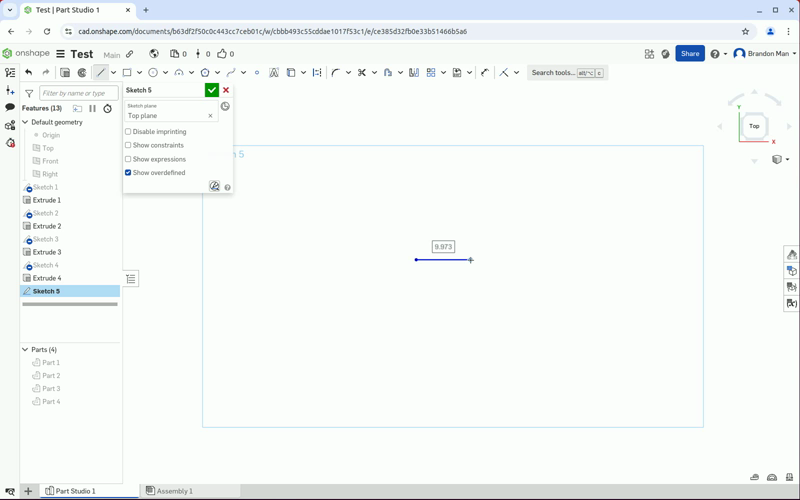
mouse_move(500, 259)
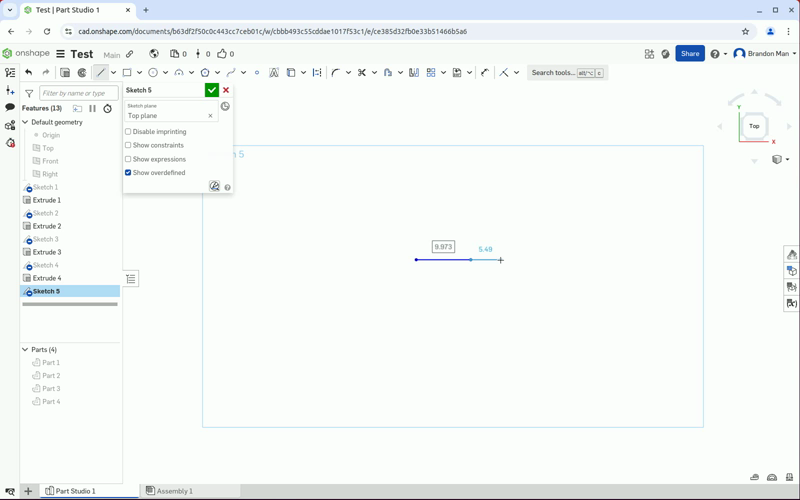
mouse_move(528, 259)
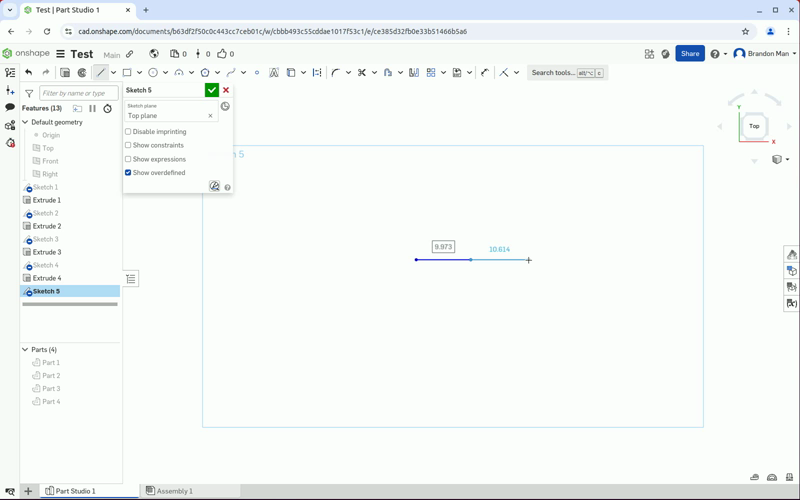
click(528, 259)
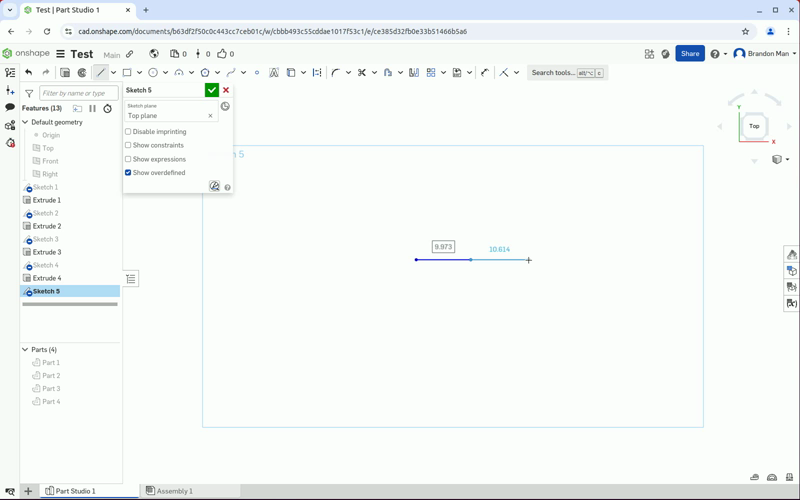
key_up(shift)
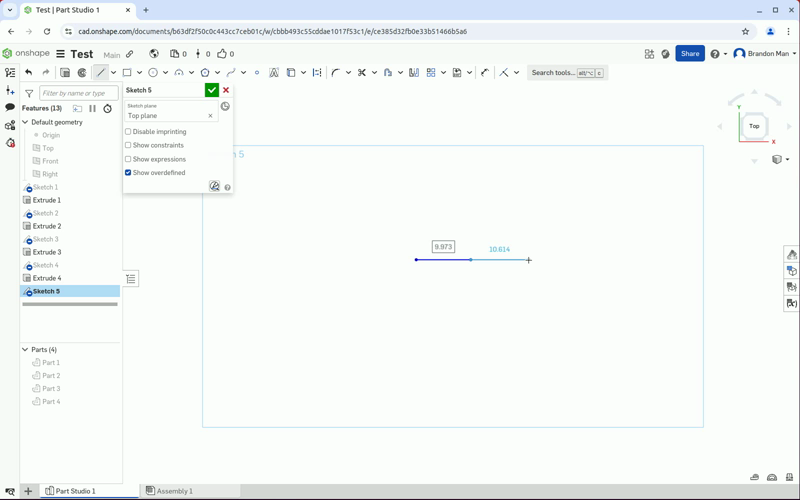
key_down(shift)
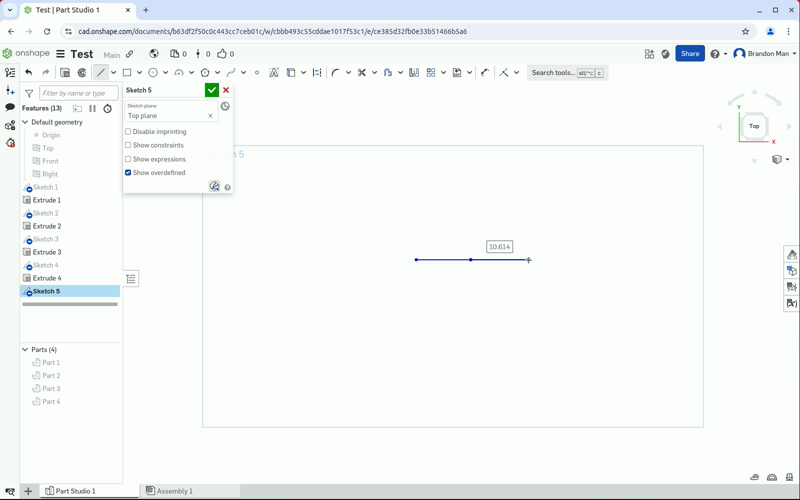
mouse_move(558, 259)
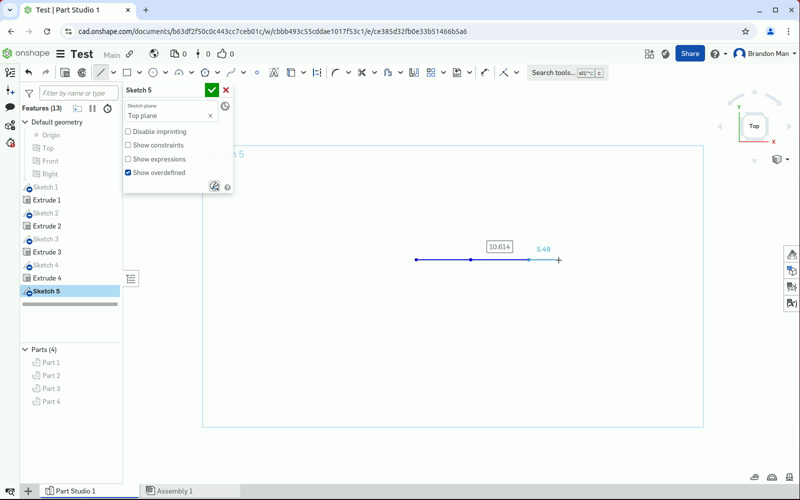
mouse_move(528, 254)
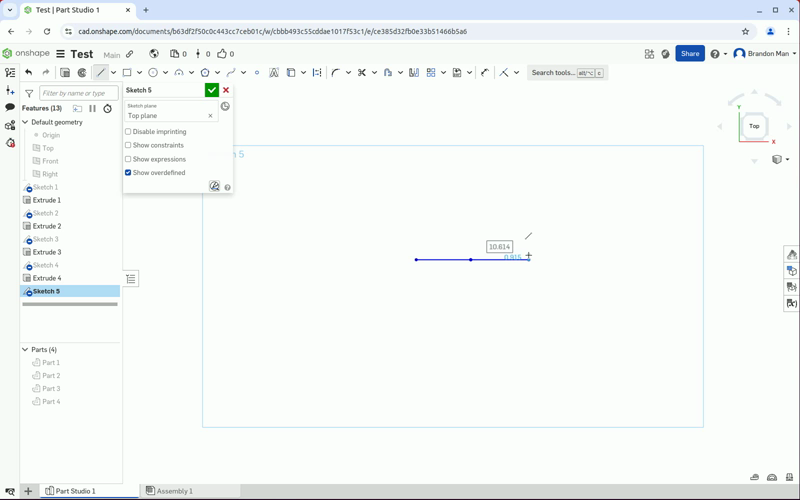
scroll(6)
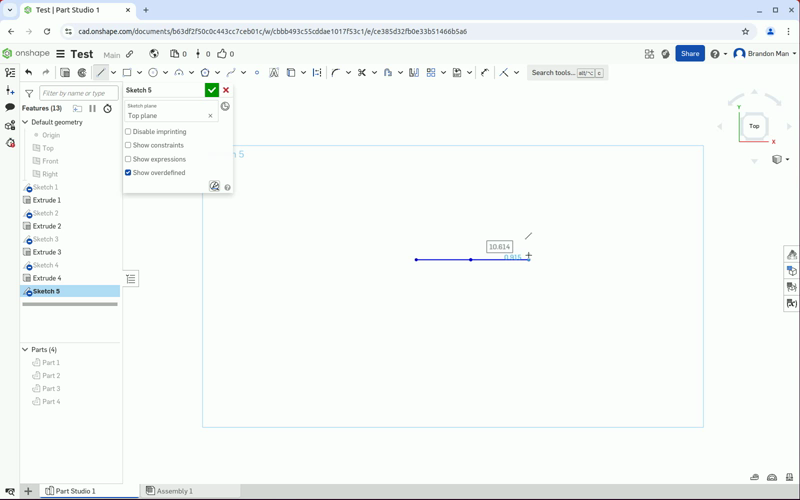
scroll(6)
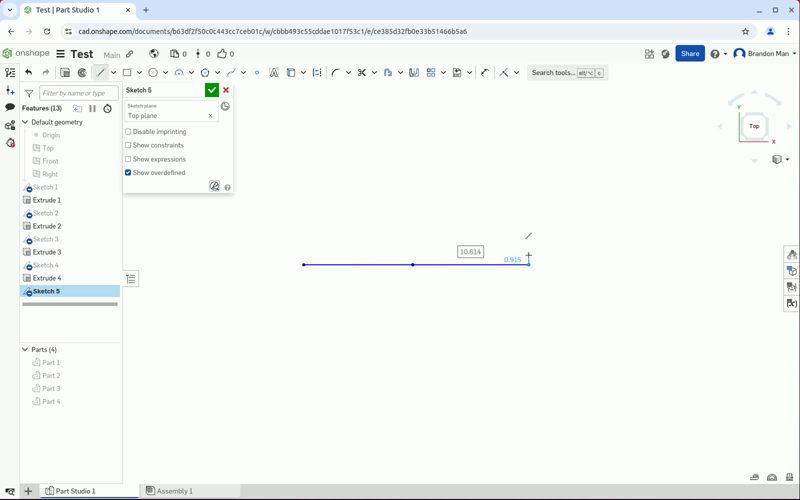
scroll(6)
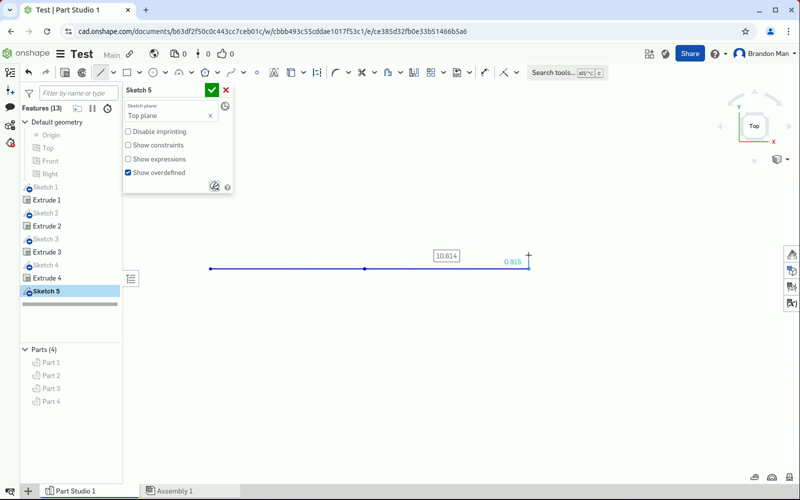
scroll(6)
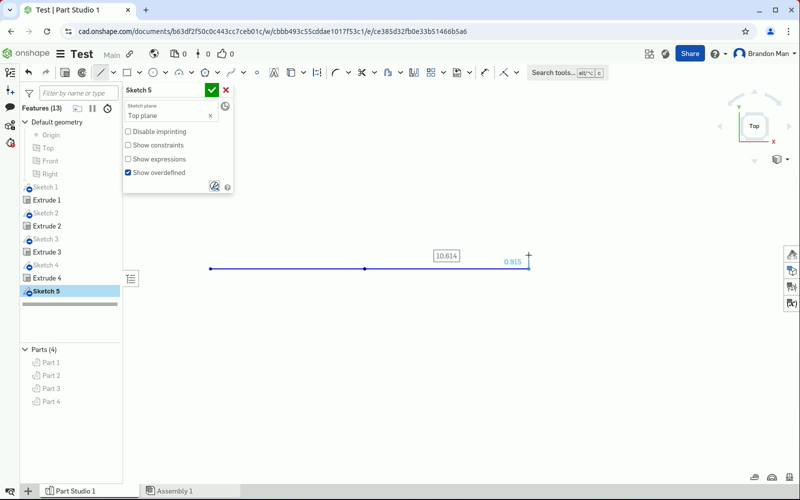
scroll(6)
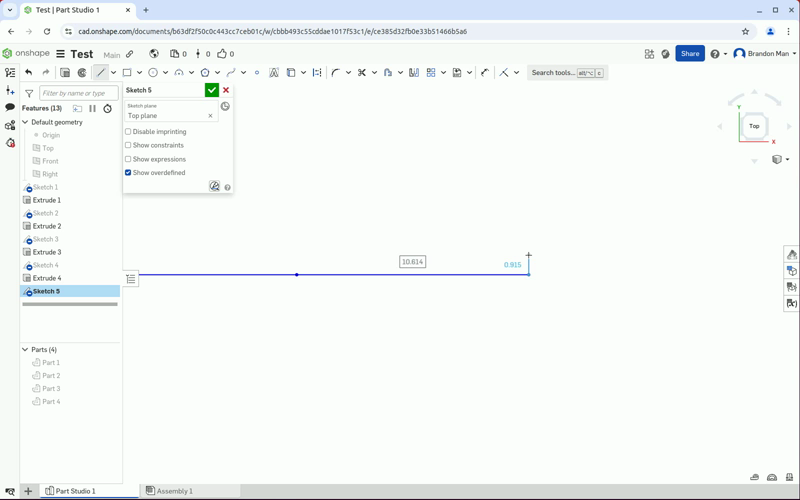
scroll(6)
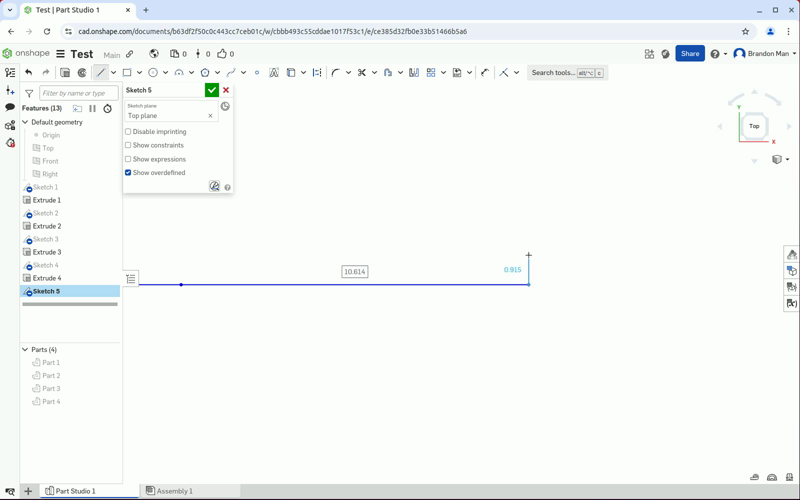
scroll(6)
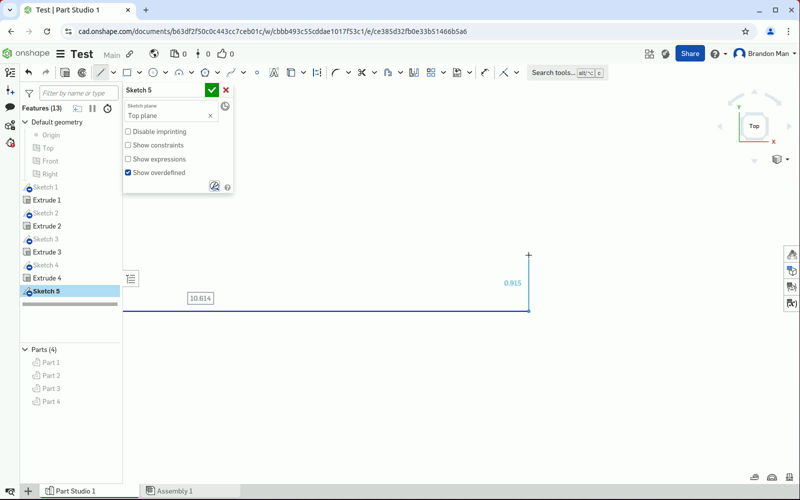
click(528, 254)
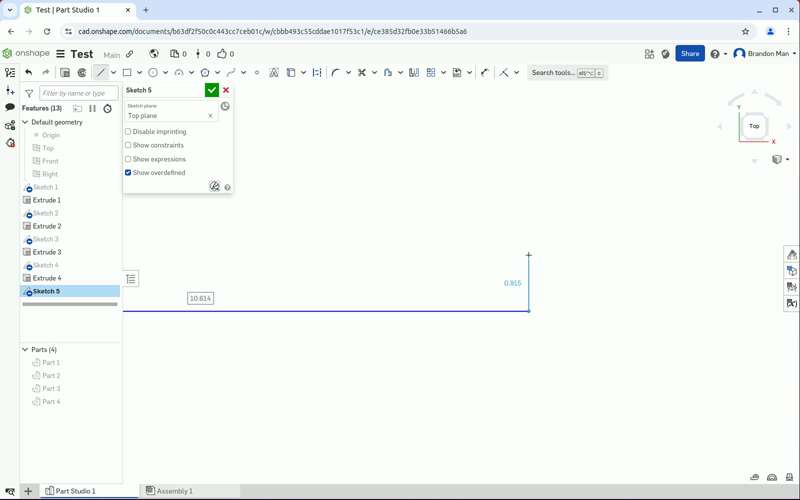
scroll(-6)
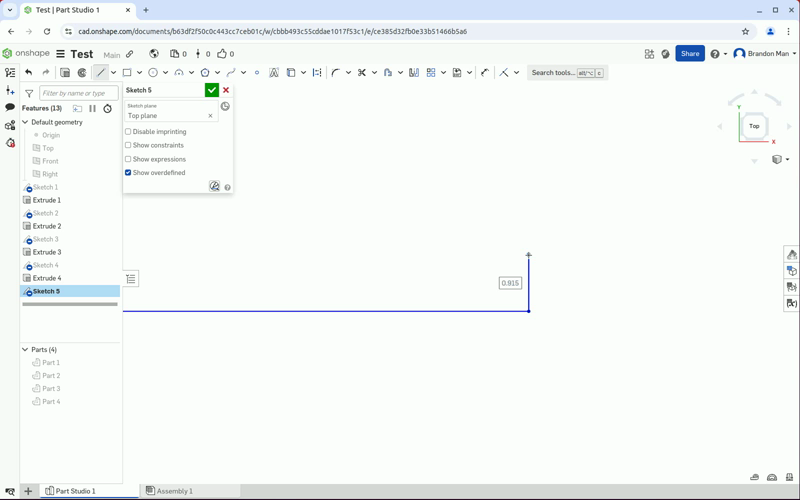
scroll(-6)
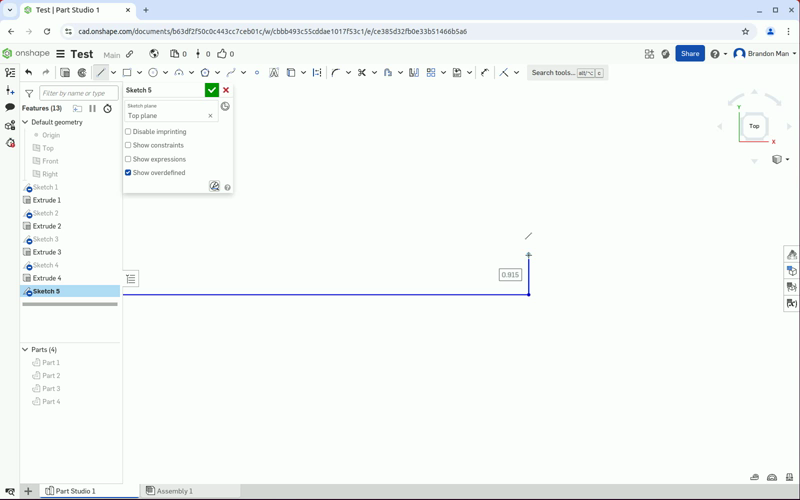
scroll(-6)
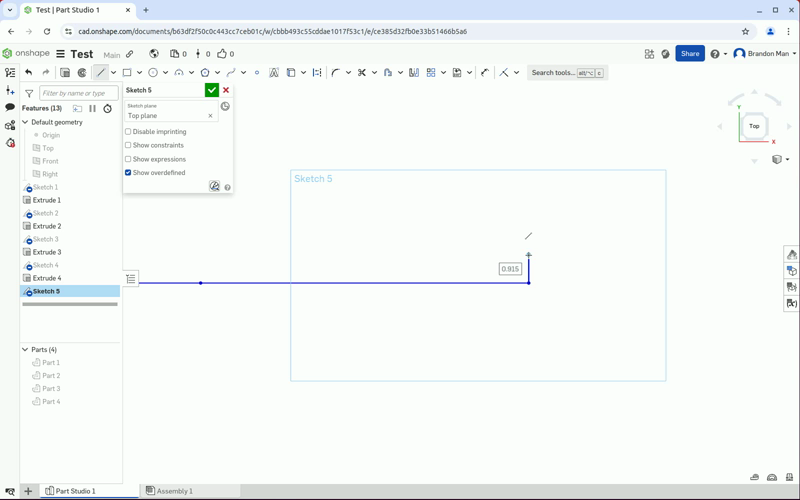
scroll(-6)
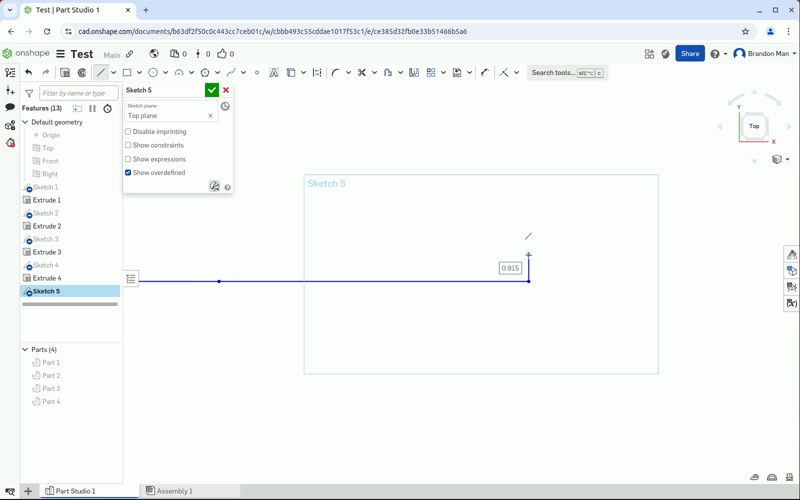
scroll(-6)
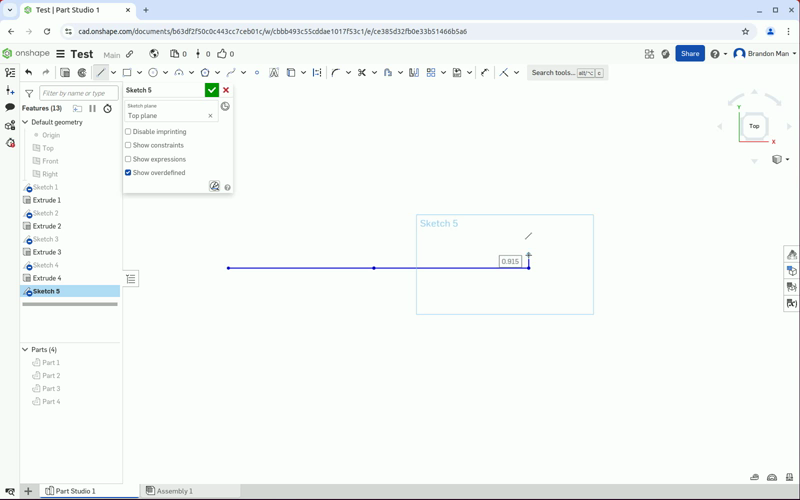
scroll(-6)
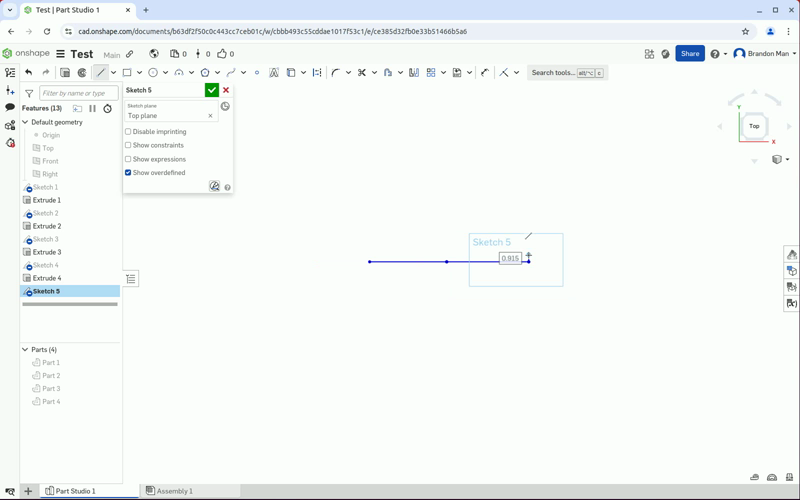
scroll(-6)
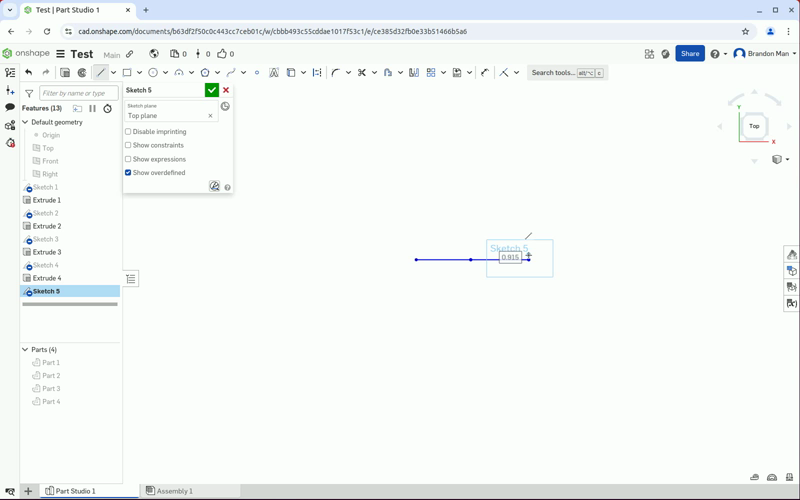
key_up(shift)
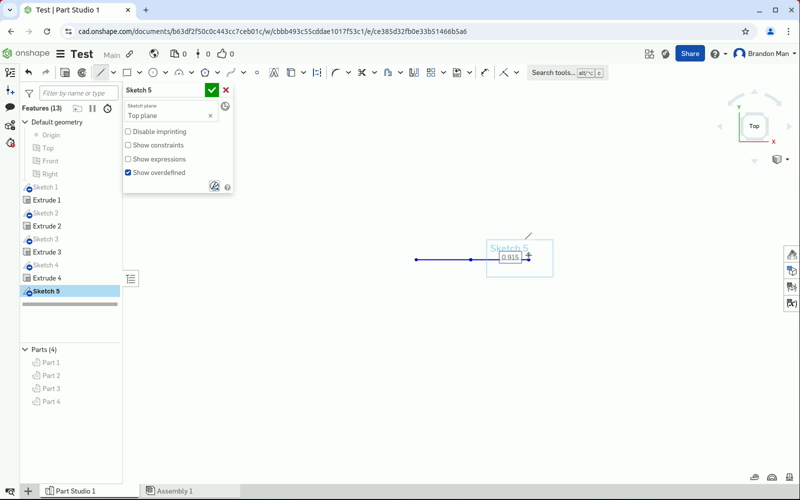
key_down(shift)
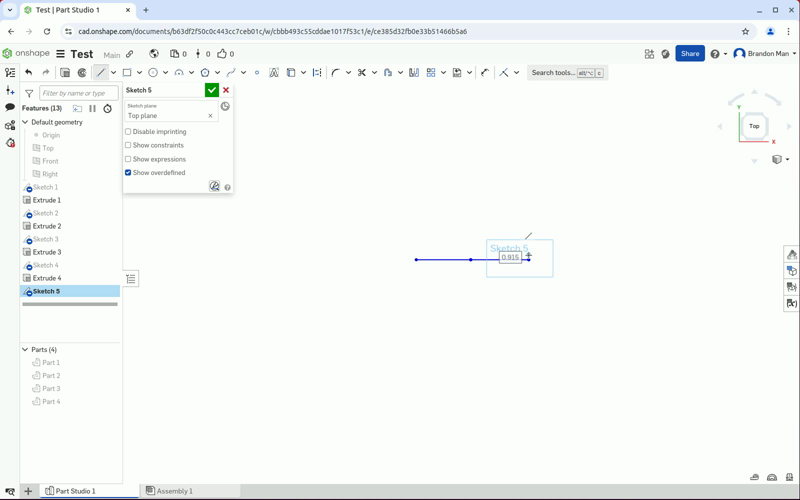
mouse_move(425, 254)
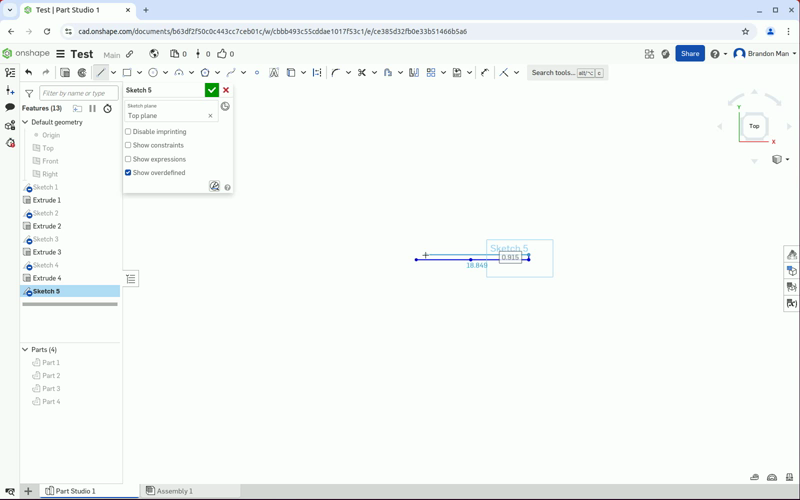
click(425, 254)
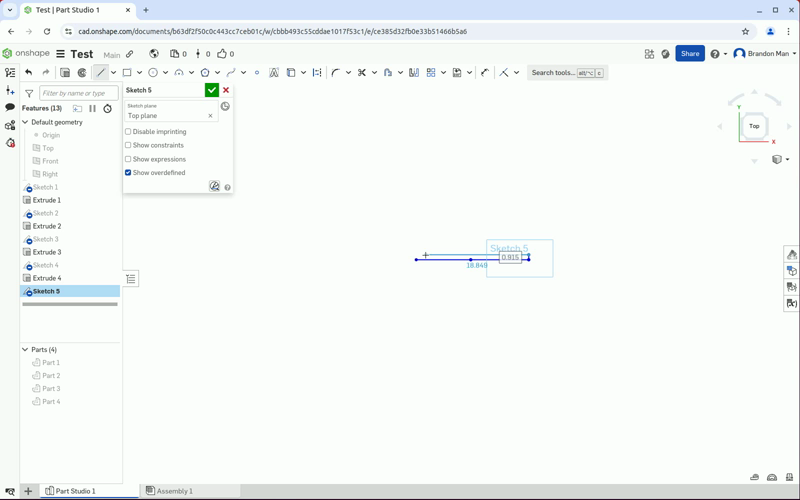
key_up(shift)
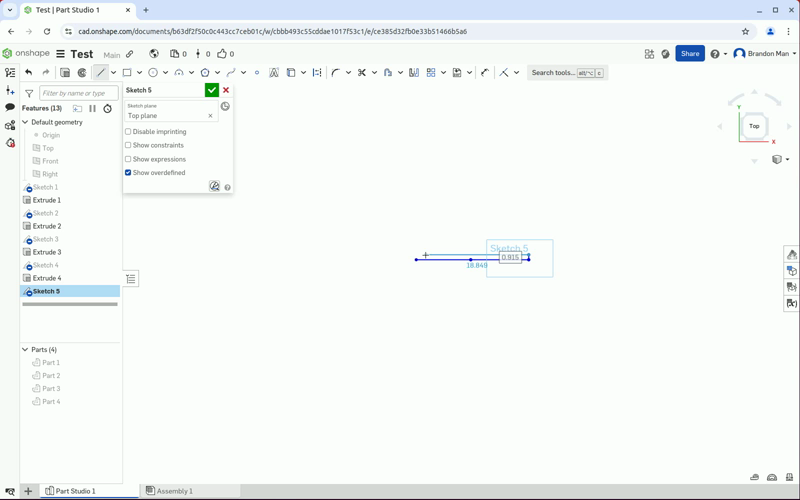
key_down(shift)
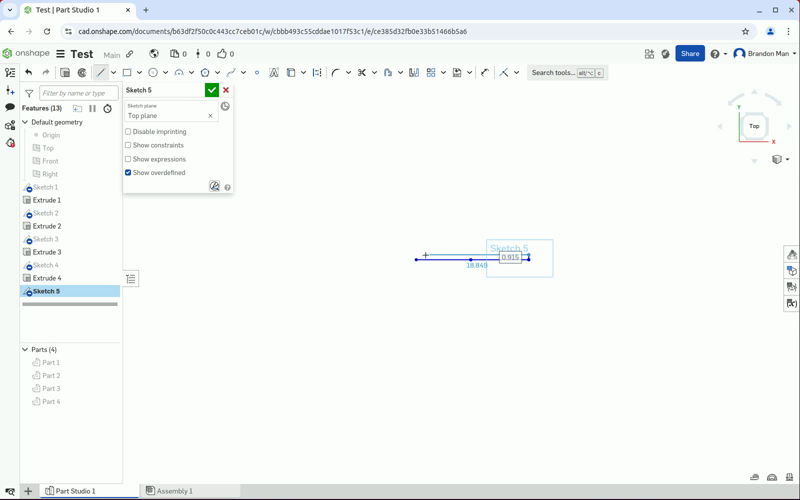
mouse_move(455, 254)
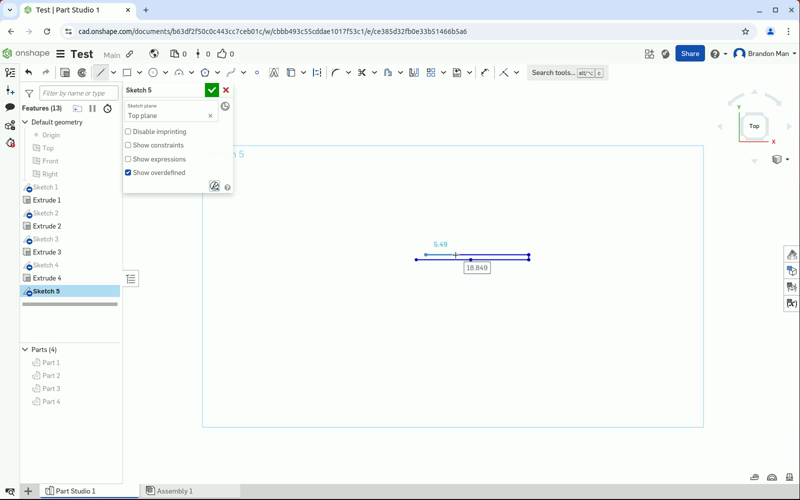
mouse_move(416, 254)
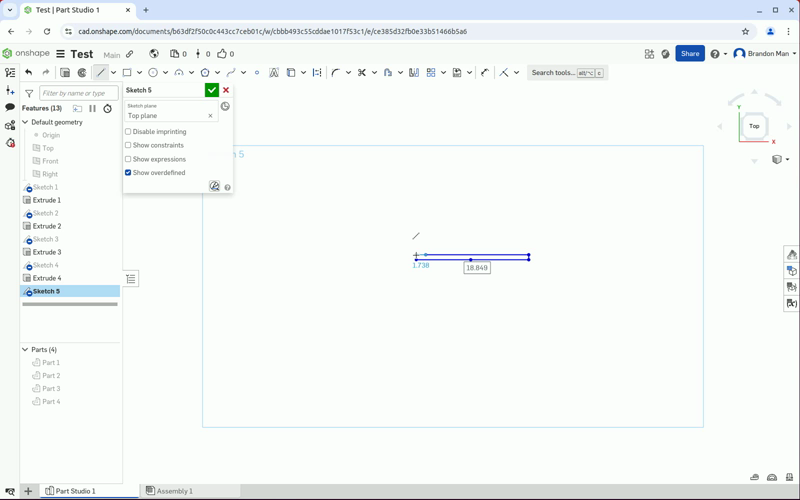
click(416, 254)
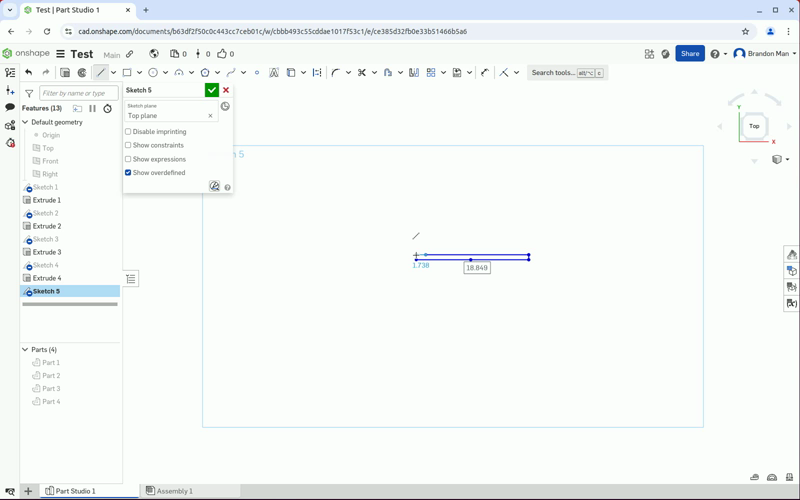
key_up(shift)
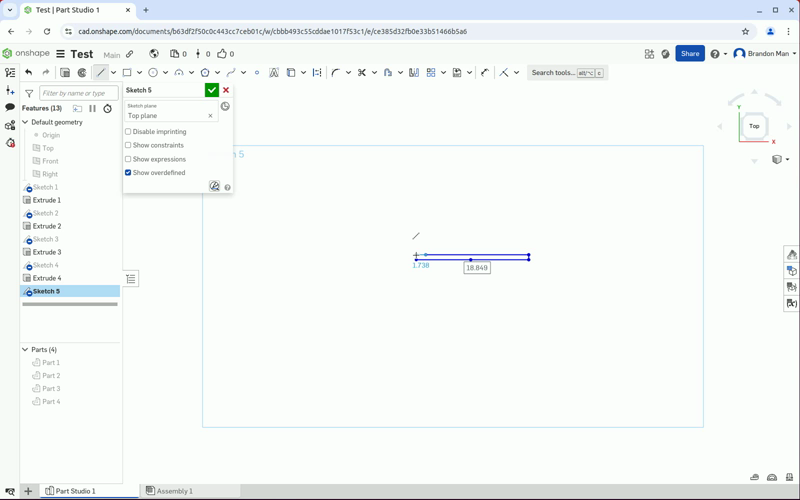
mouse_move(446, 254)
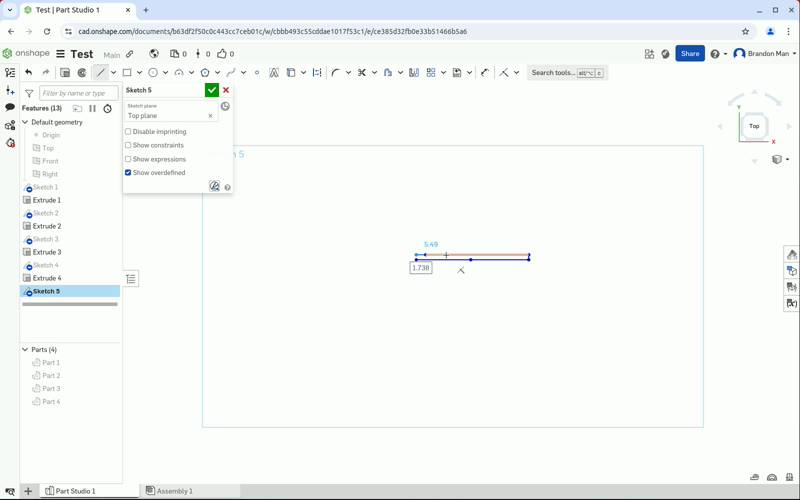
key_down(shift)
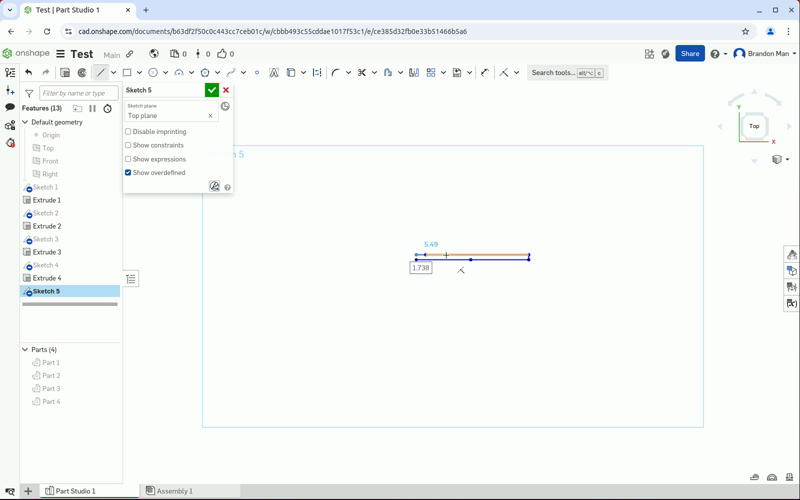
mouse_move(416, 259)
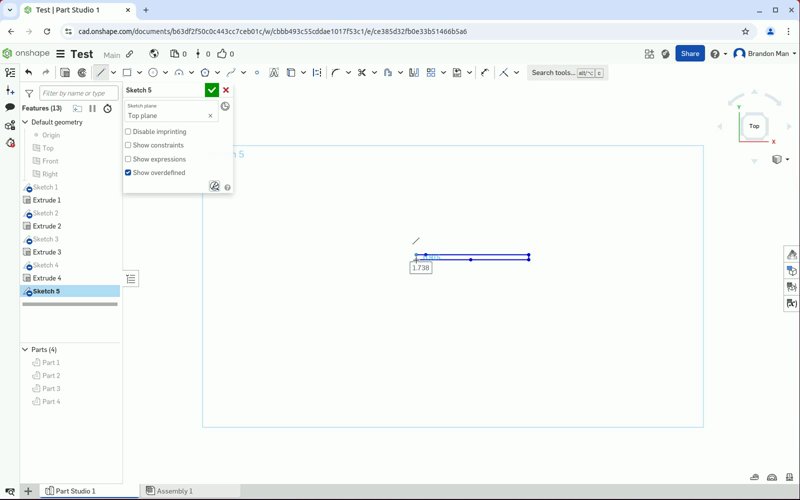
scroll(6)
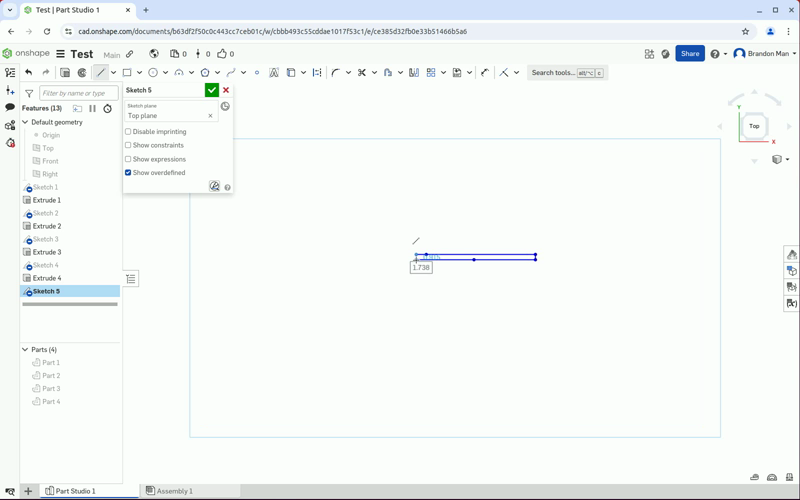
scroll(6)
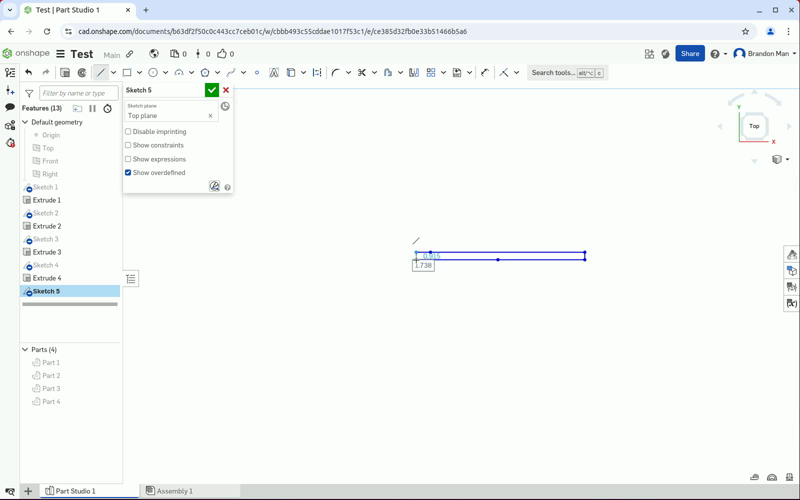
scroll(6)
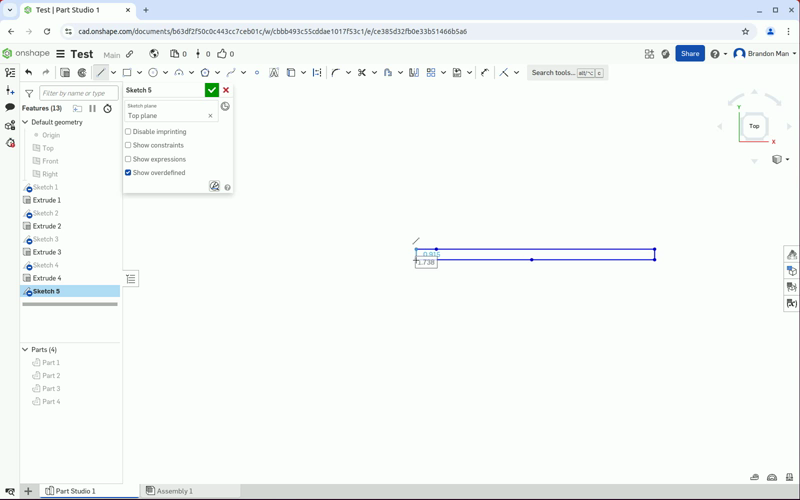
scroll(6)
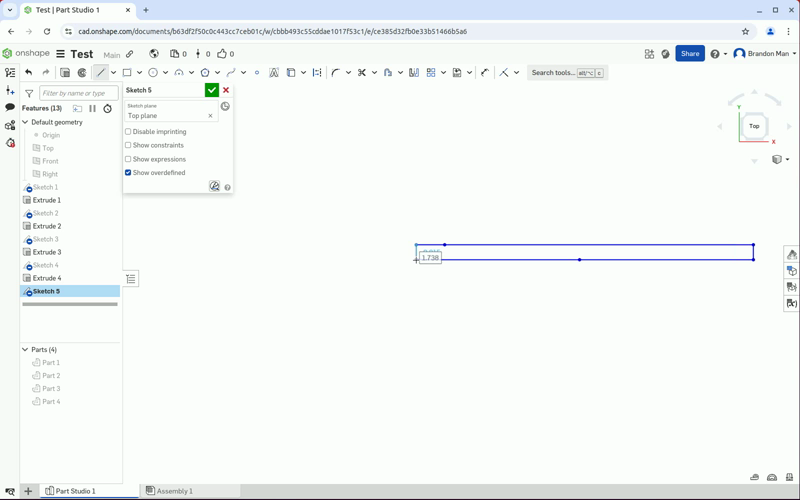
scroll(6)
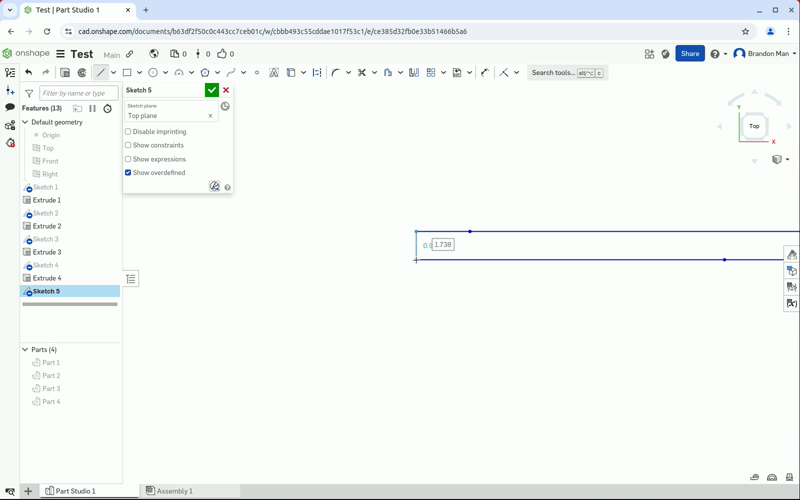
scroll(6)
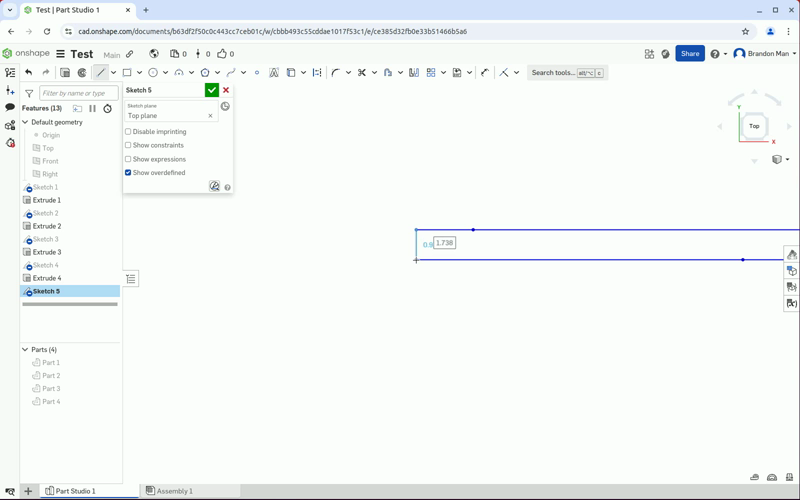
scroll(6)
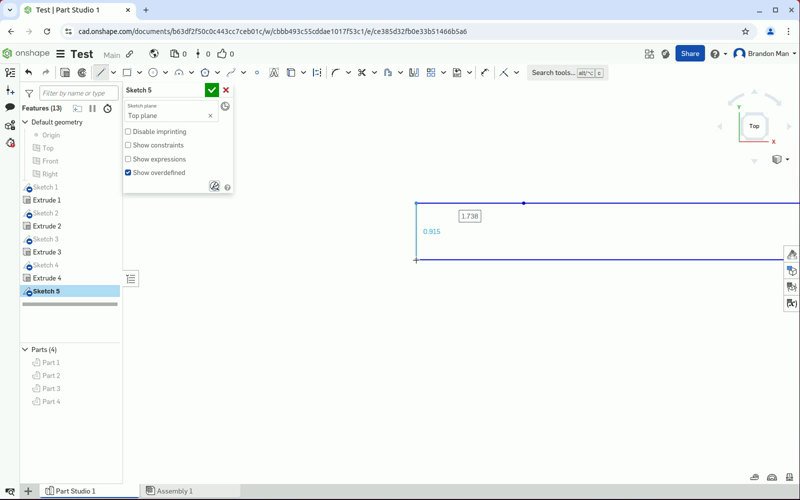
key_up(shift)
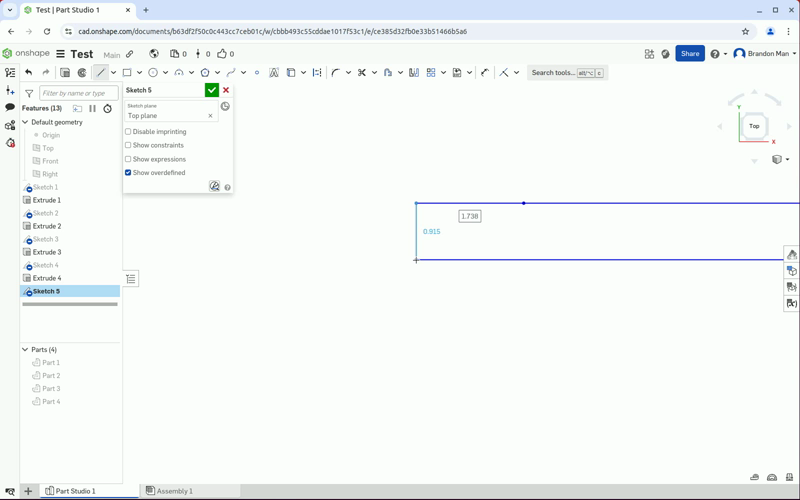
click(416, 259)
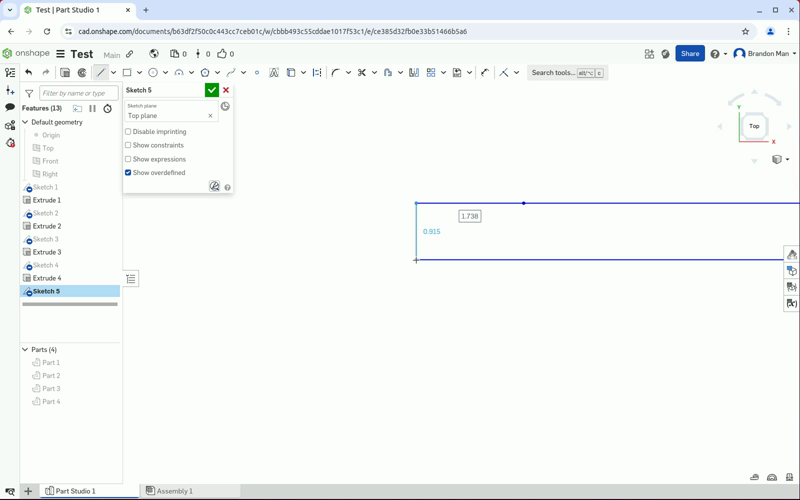
scroll(-6)
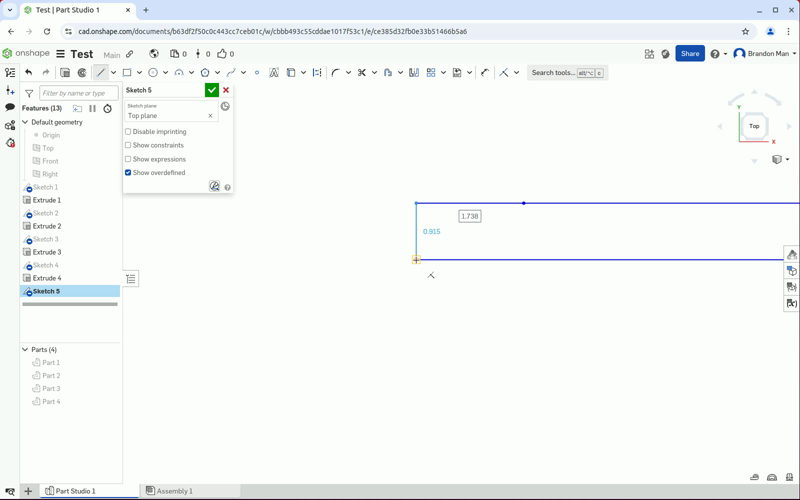
scroll(-6)
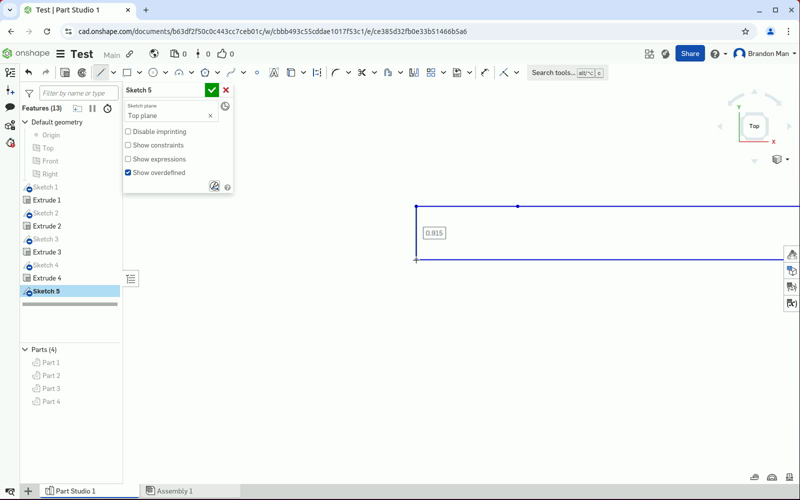
scroll(-6)
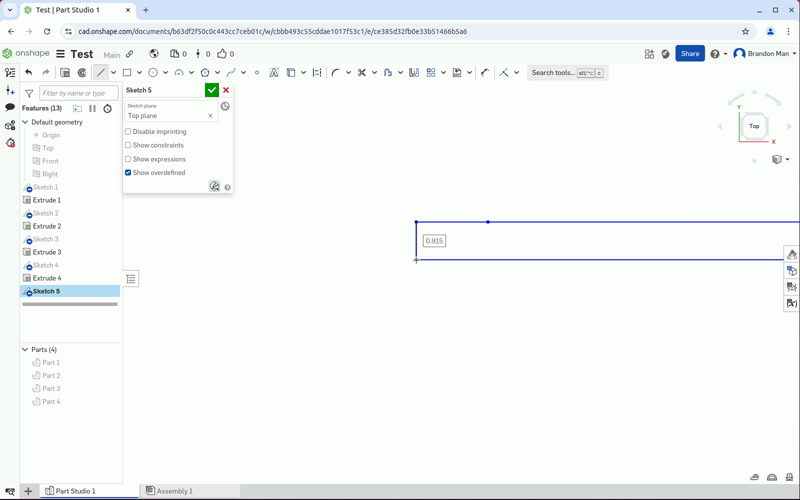
scroll(-6)
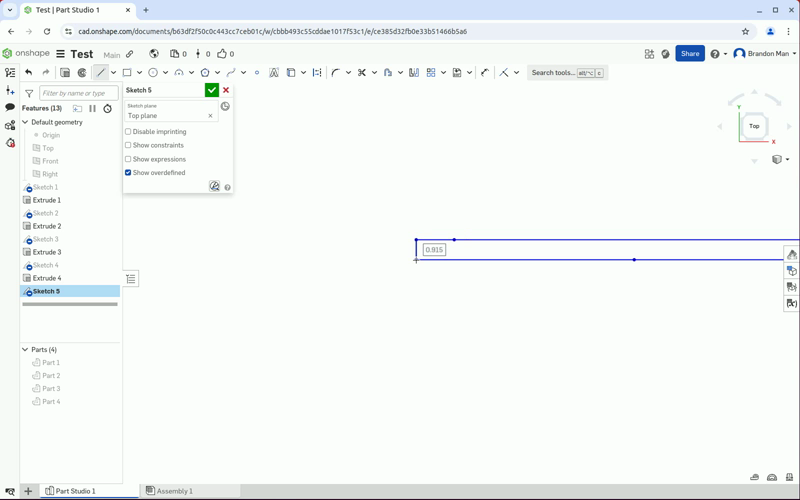
scroll(-6)
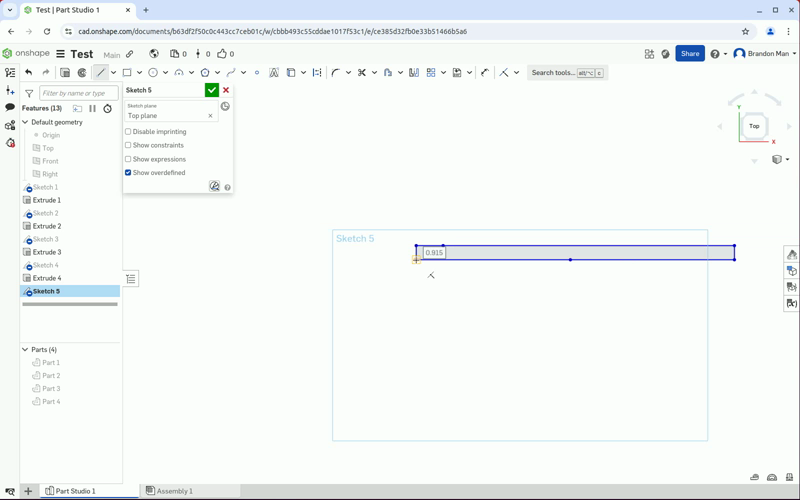
scroll(-6)
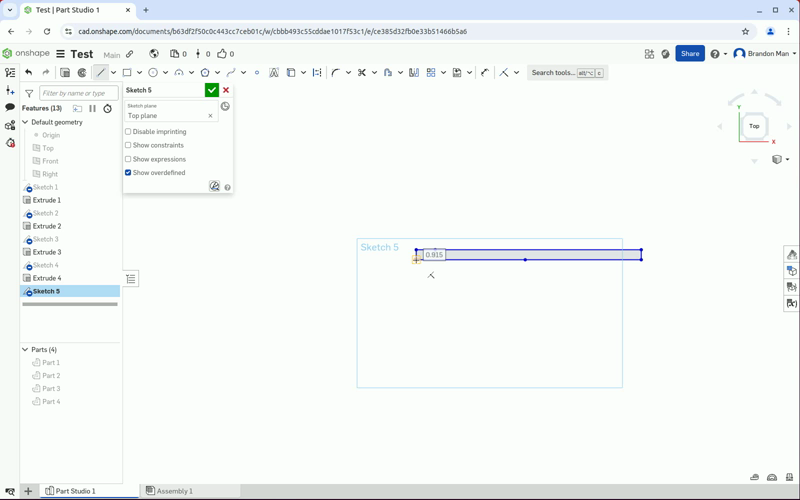
scroll(-6)
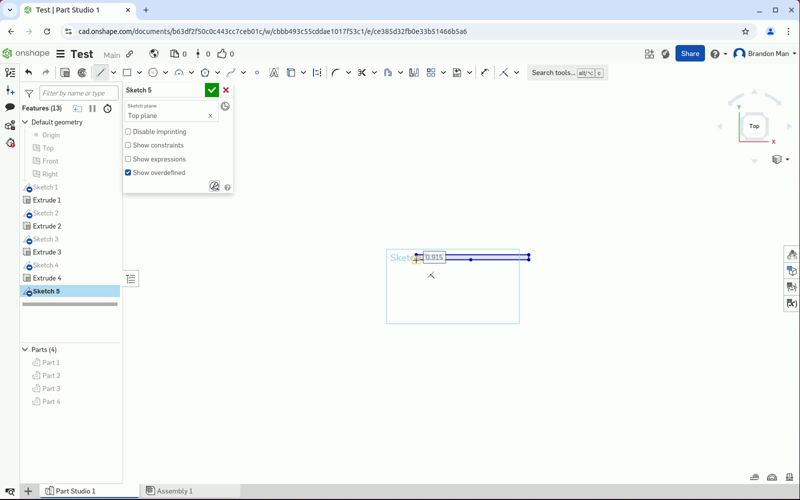
key(esc)
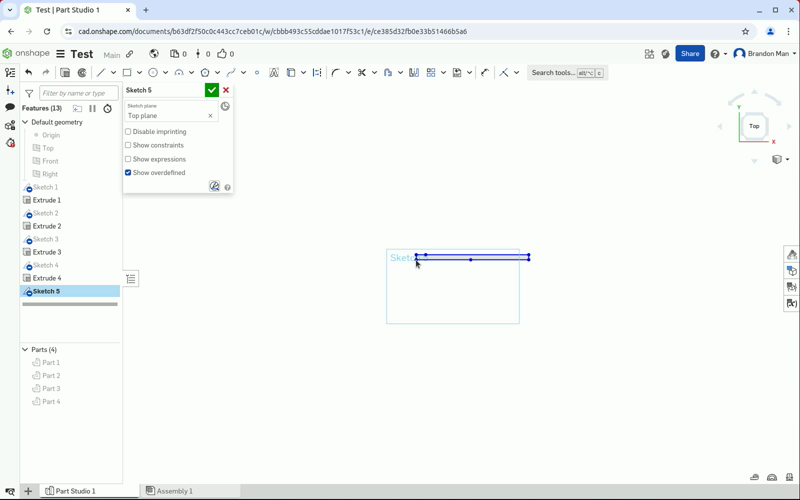
mouse_move(439, 255)
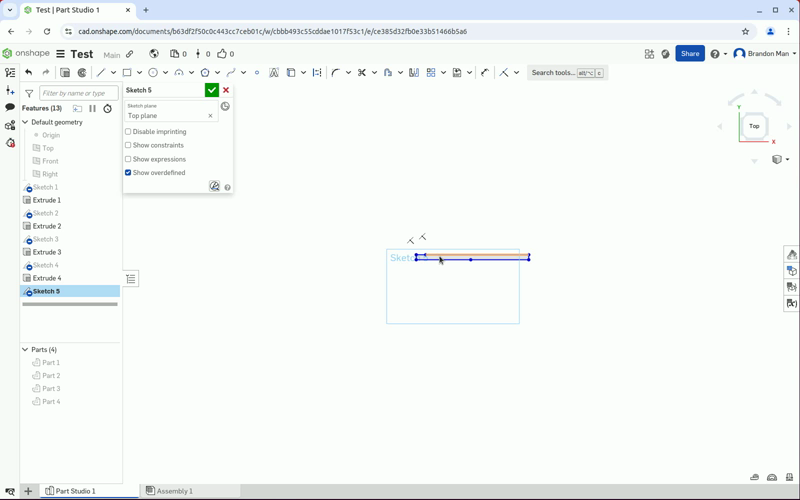
scroll(6)
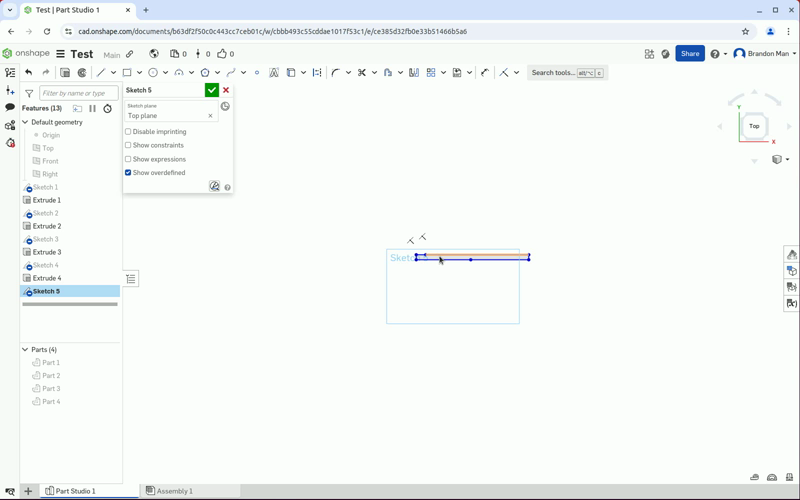
scroll(6)
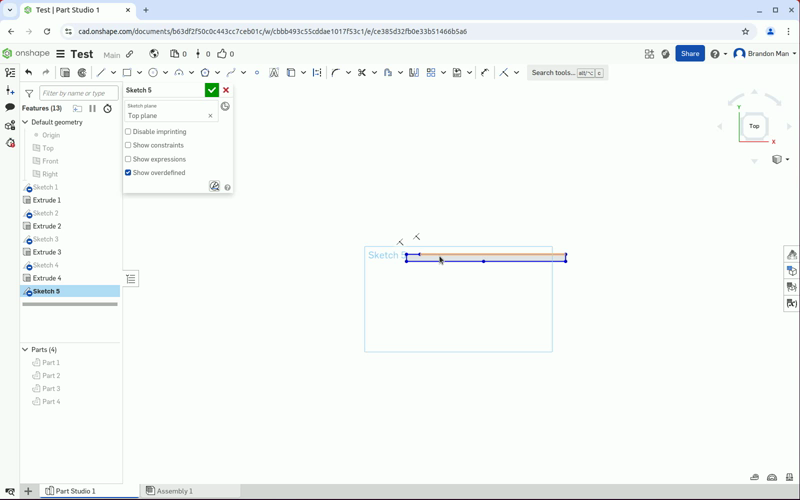
scroll(6)
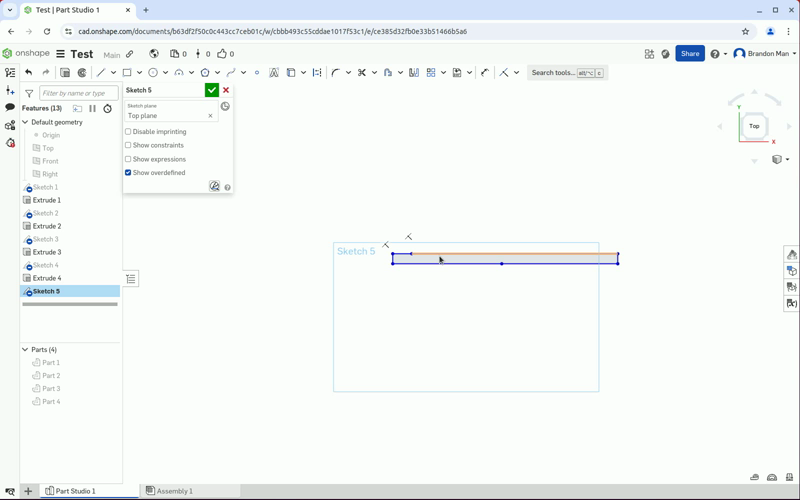
scroll(6)
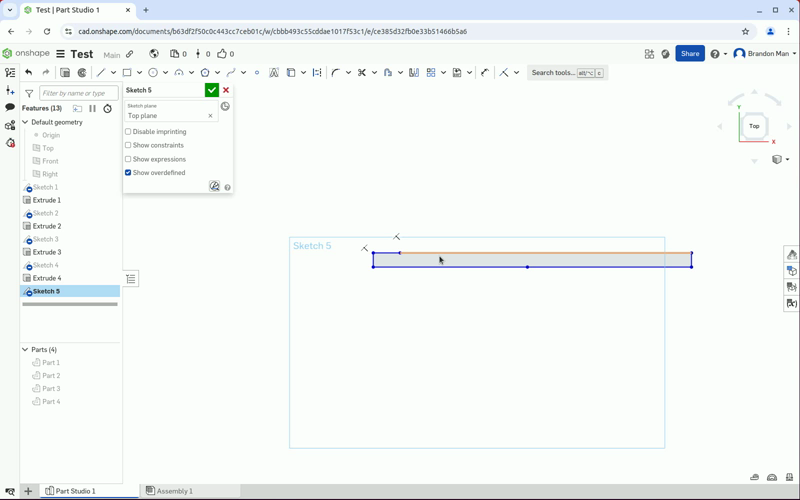
scroll(6)
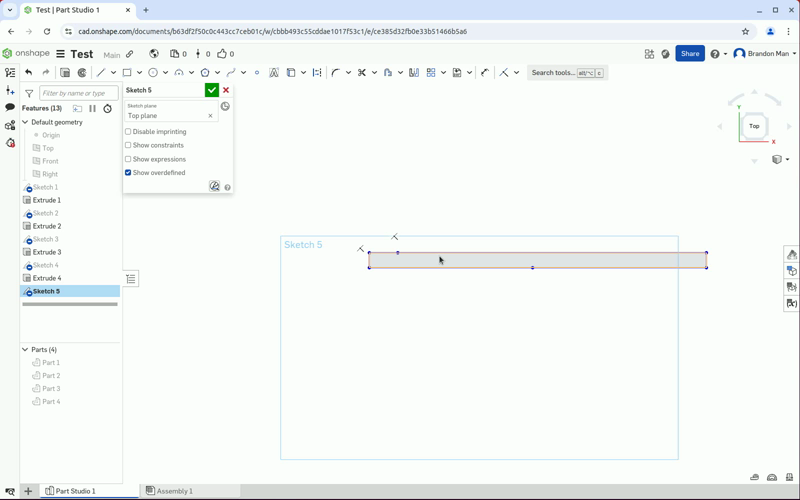
scroll(6)
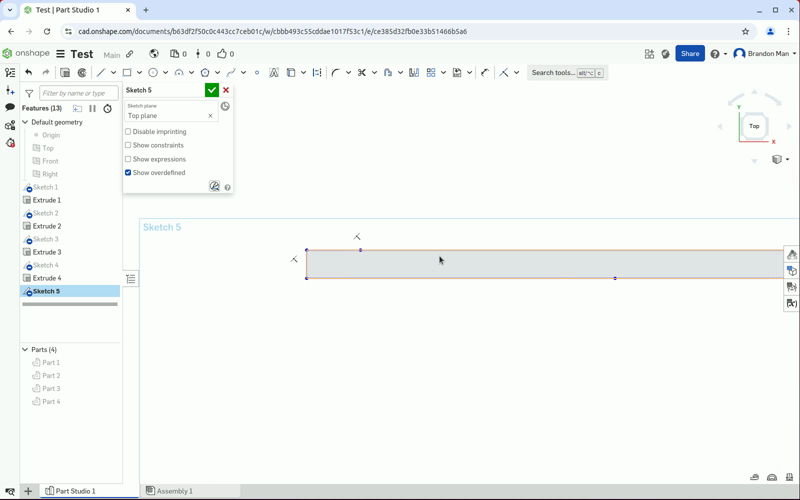
scroll(6)
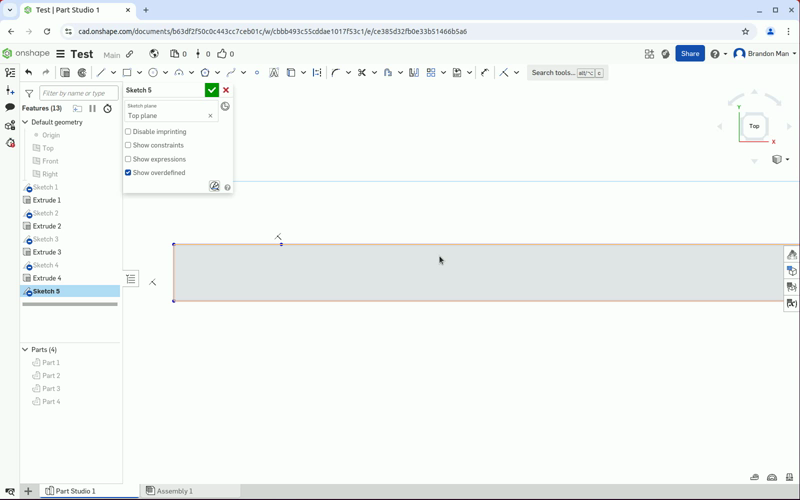
click(439, 255)
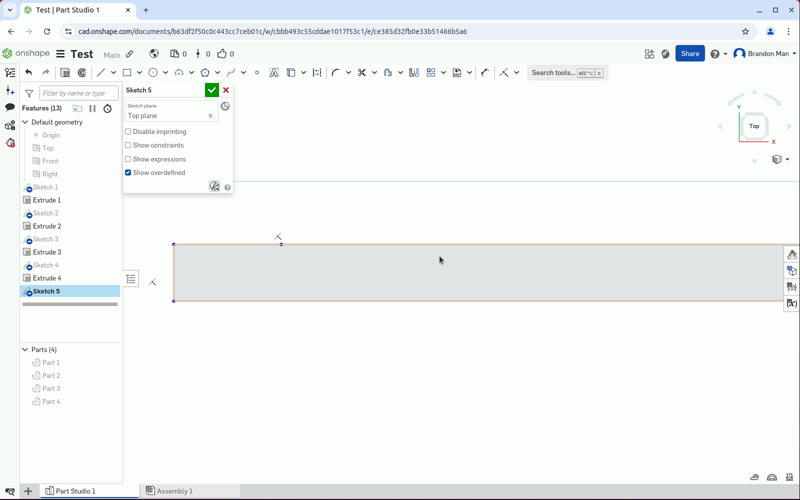
scroll(-6)
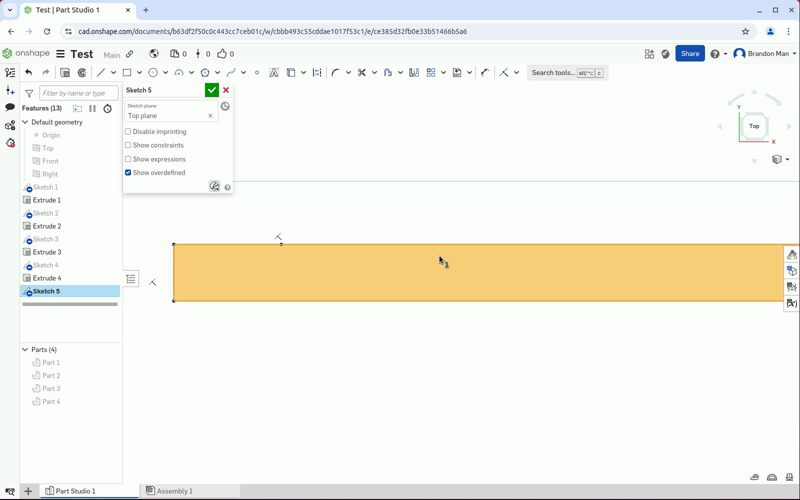
scroll(-6)
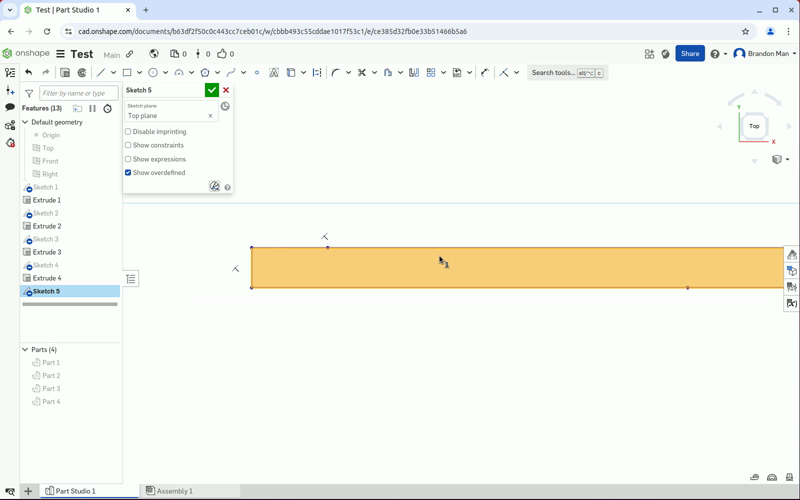
scroll(-6)
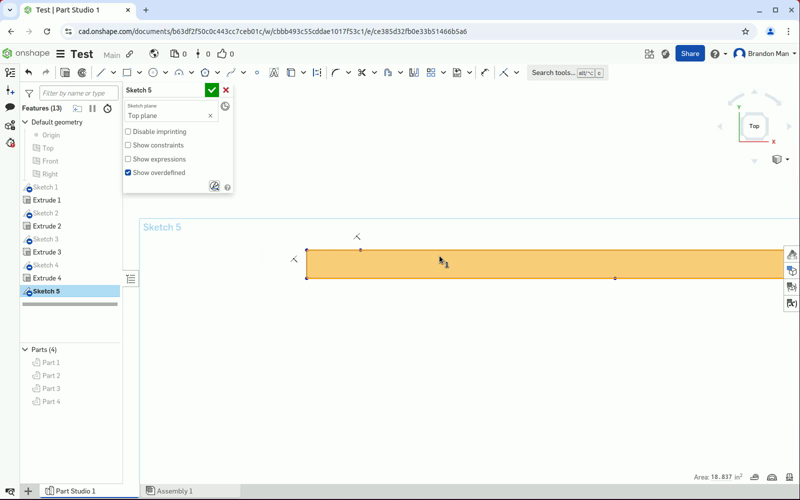
scroll(-6)
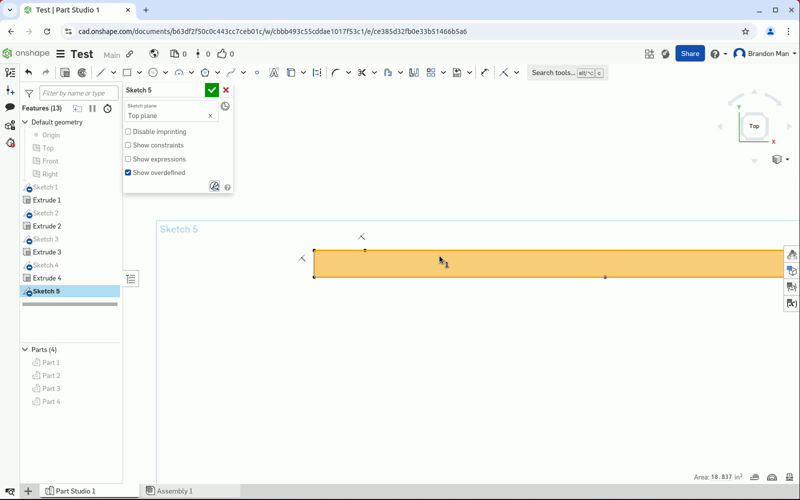
scroll(-6)
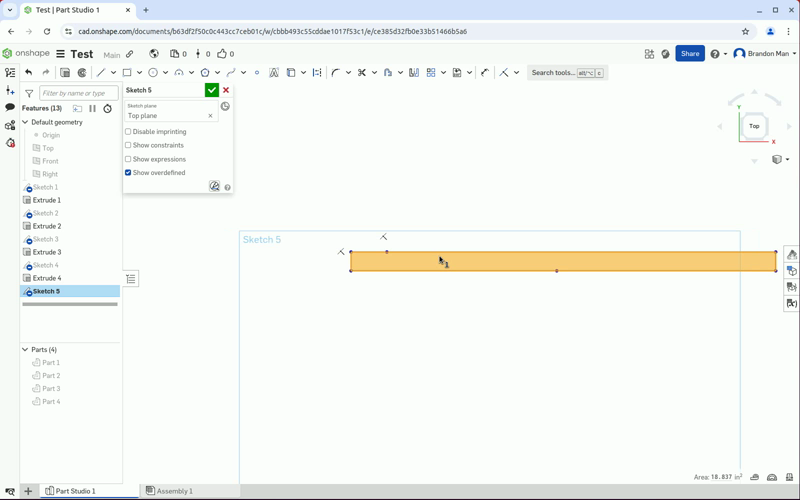
scroll(-6)
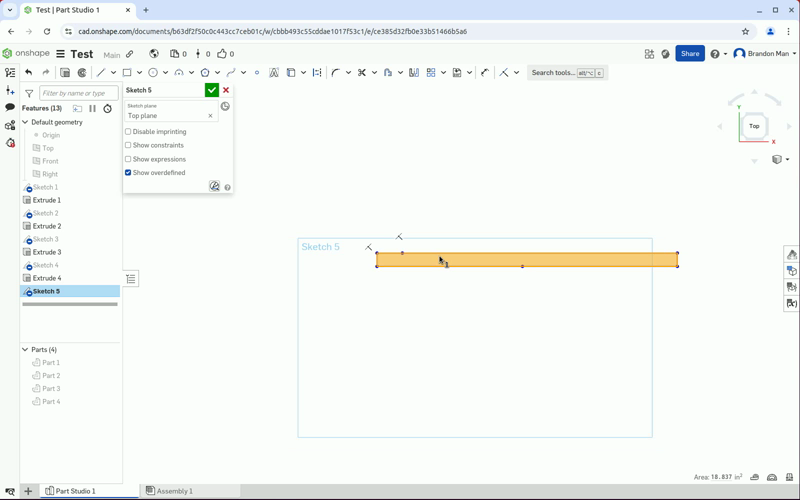
scroll(-6)
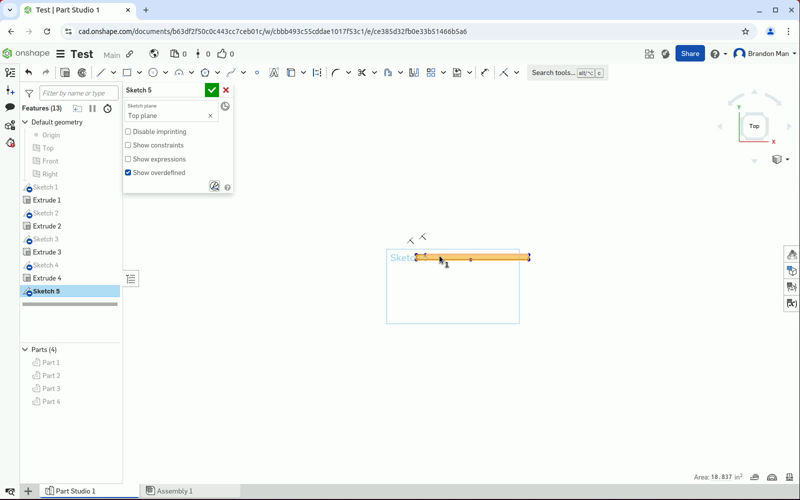
mouse_move(73, 352)
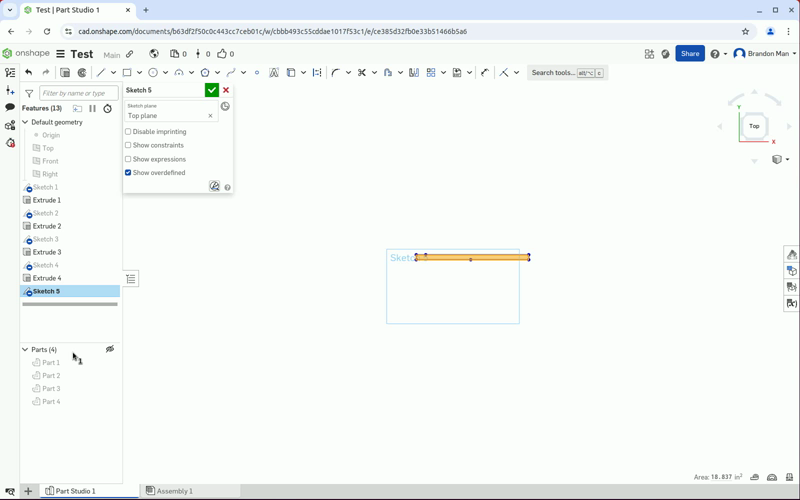
key(shift+y)
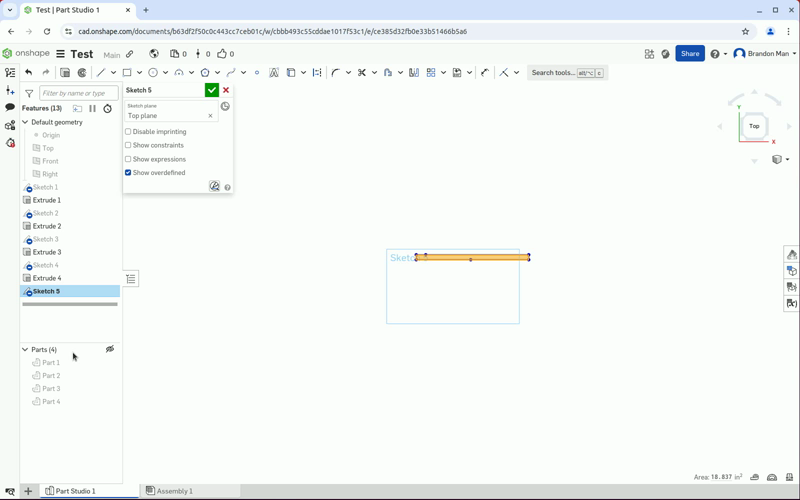
key(shift+e)
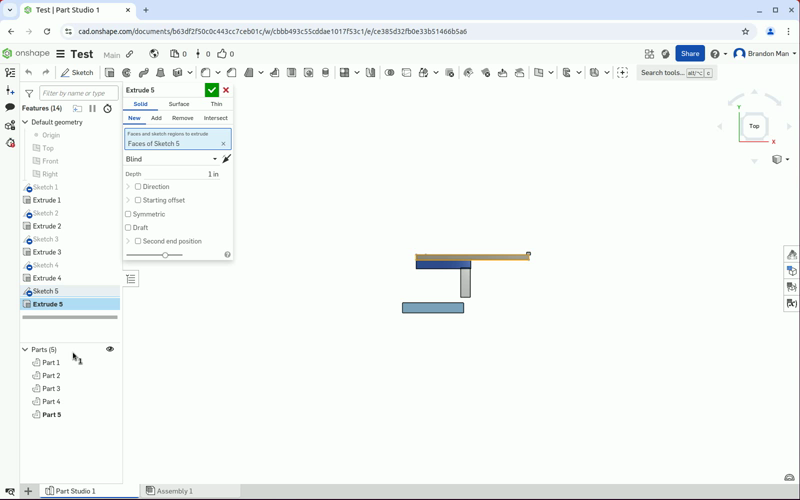
mouse_move(143, 106)
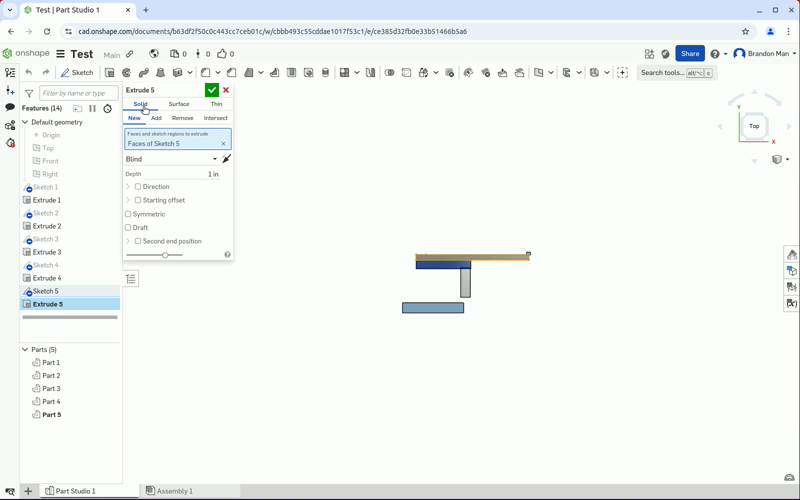
click(143, 106)
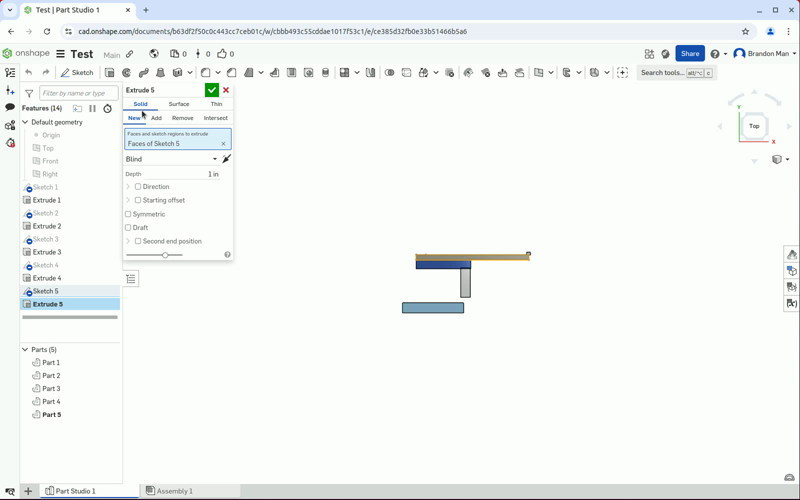
mouse_move(137, 120)
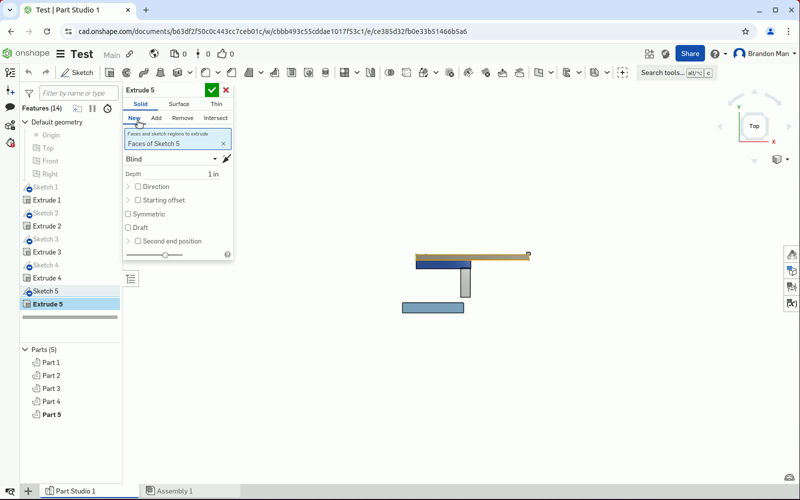
click(137, 120)
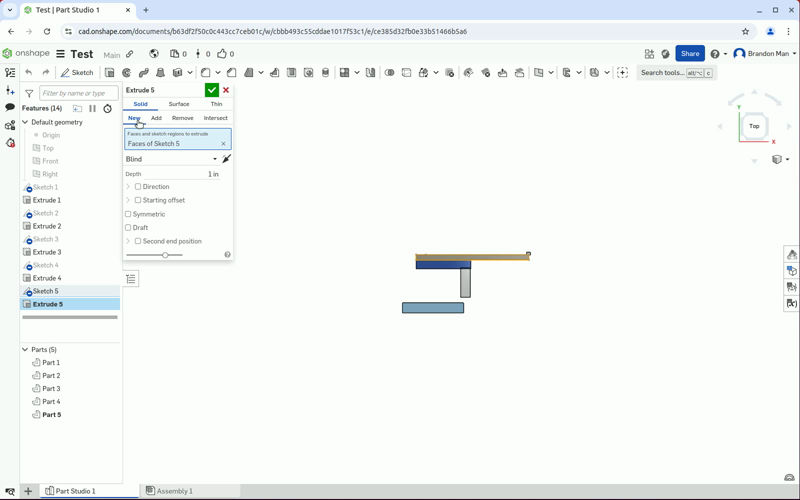
key(tab, 4)
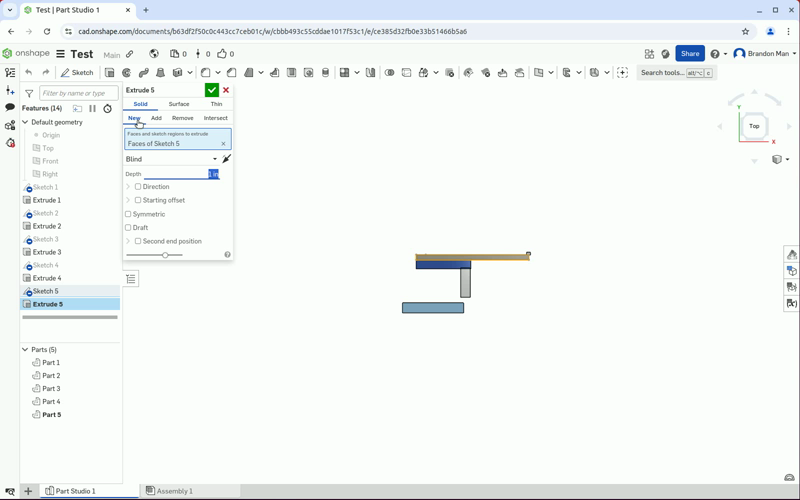
text(23.108)
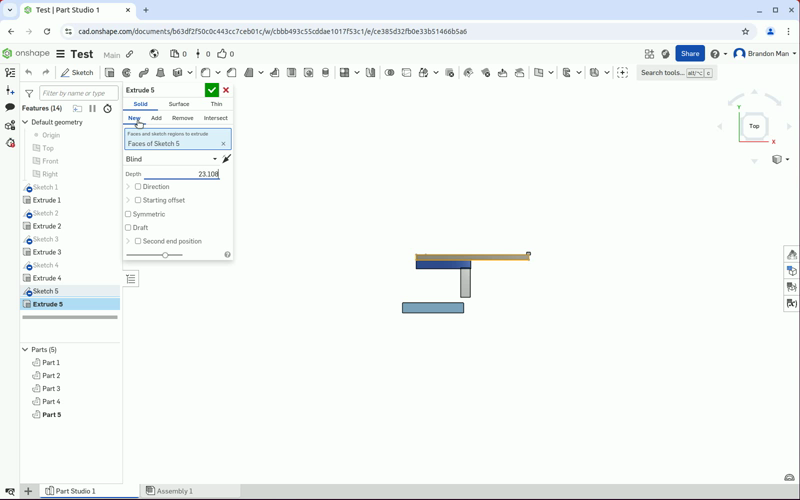
key(enter)
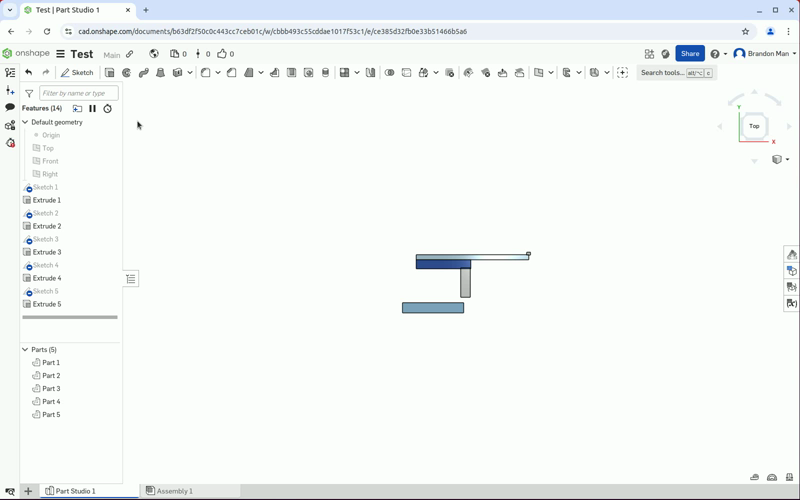
key(shift+h)
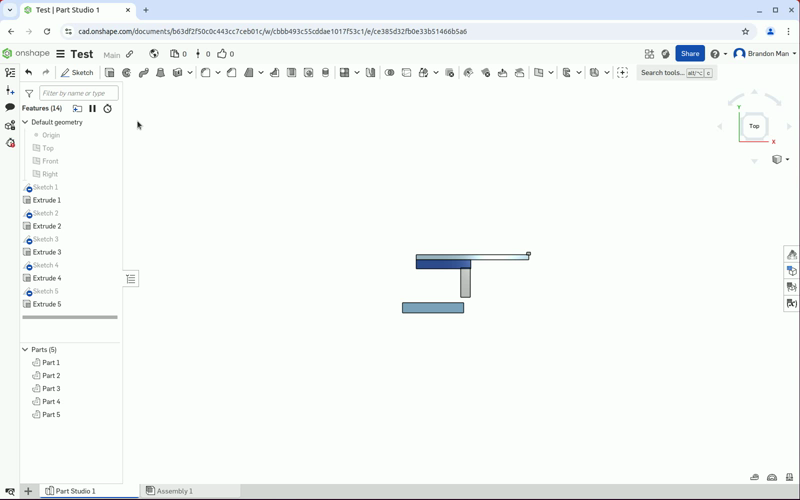
key(shift+h)
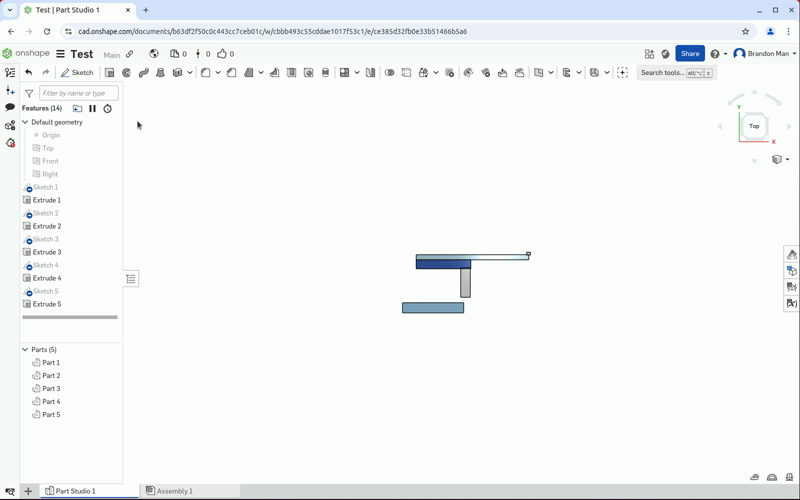
mouse_move(73, 189)
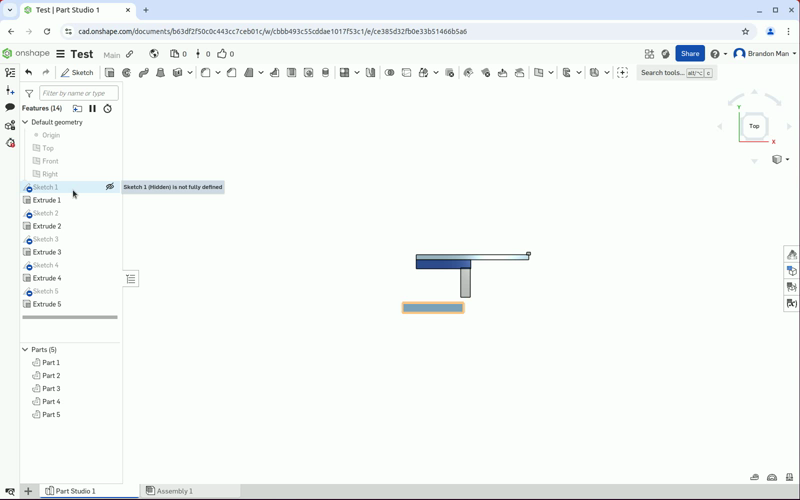
click(73, 189)
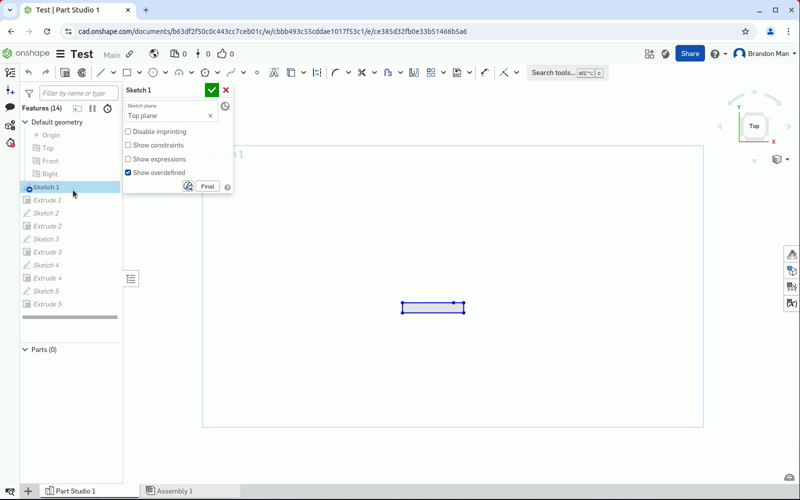
mouse_move(229, 92)
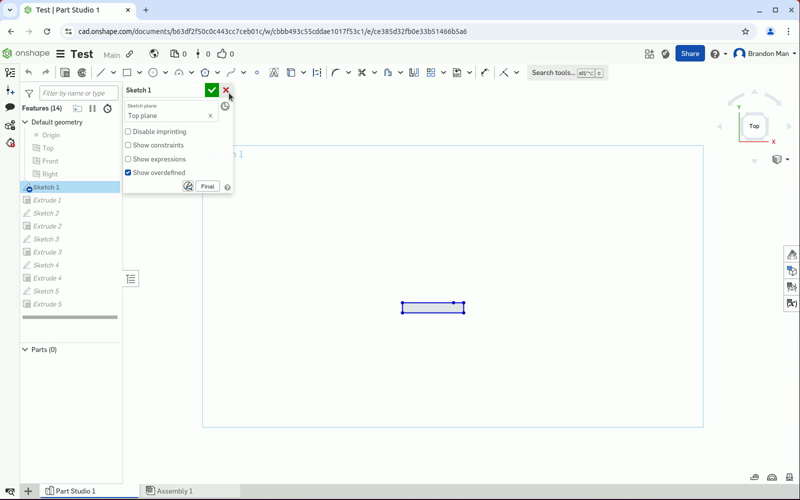
click(229, 92)
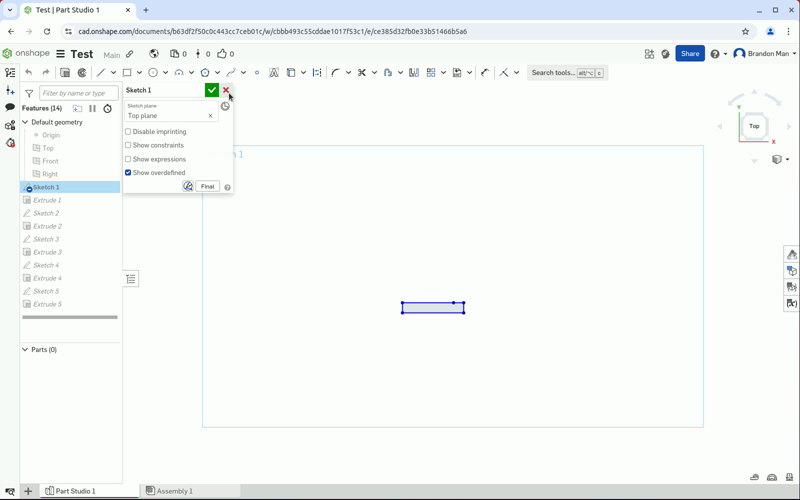
key(shift+s)
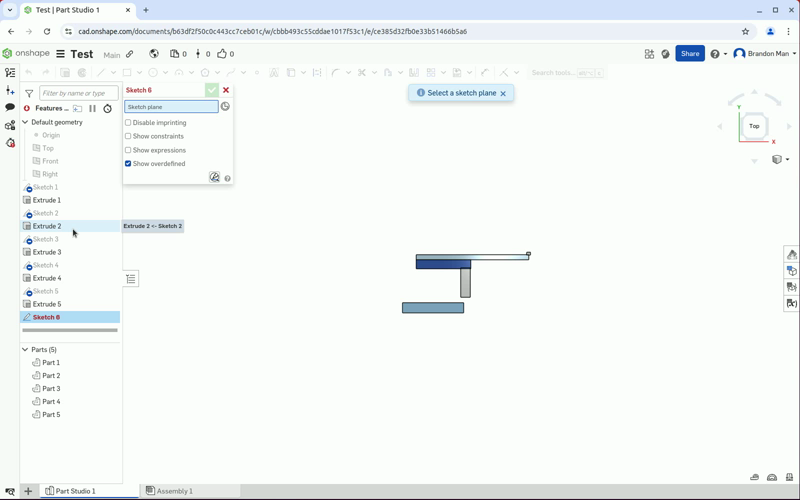
scroll(3)
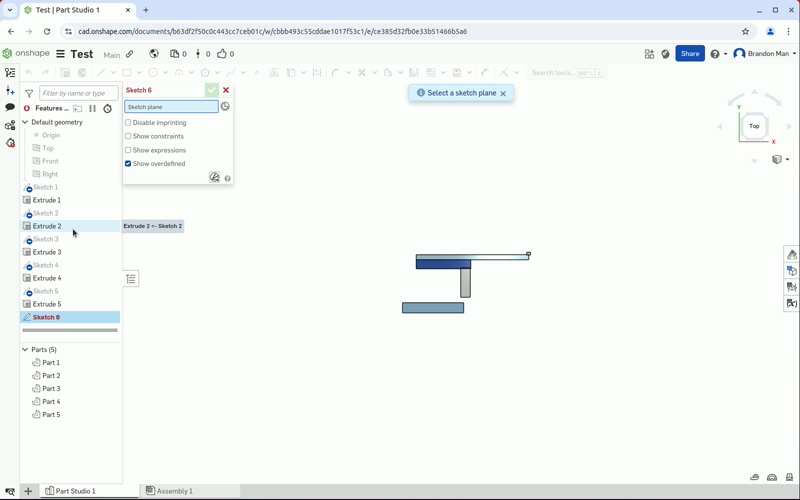
mouse_move(73, 150)
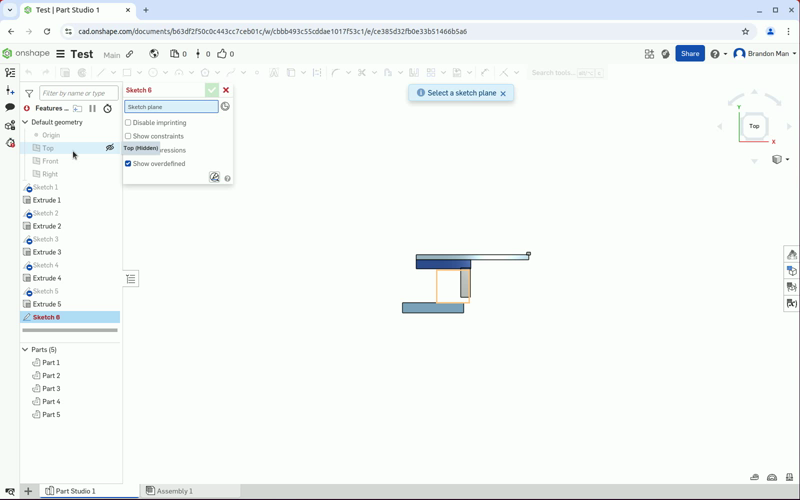
click(73, 150)
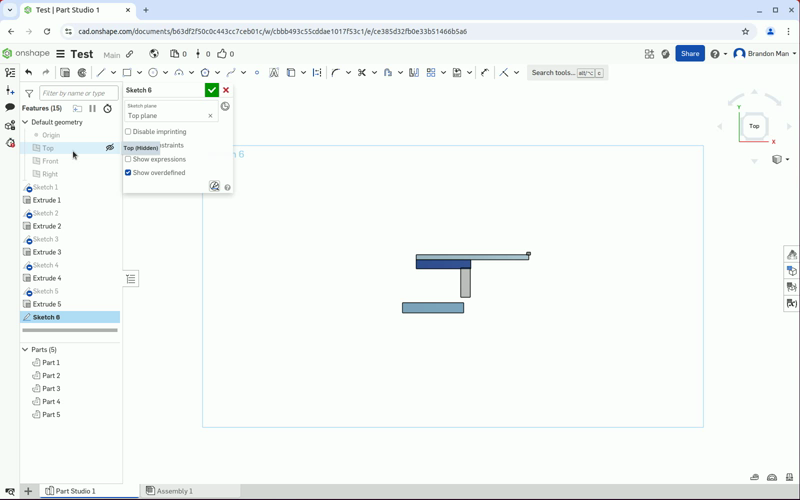
mouse_move(73, 352)
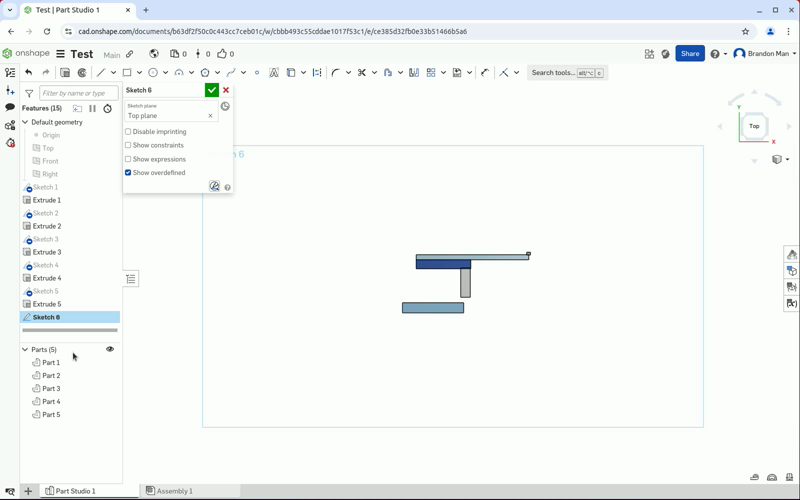
key(y)
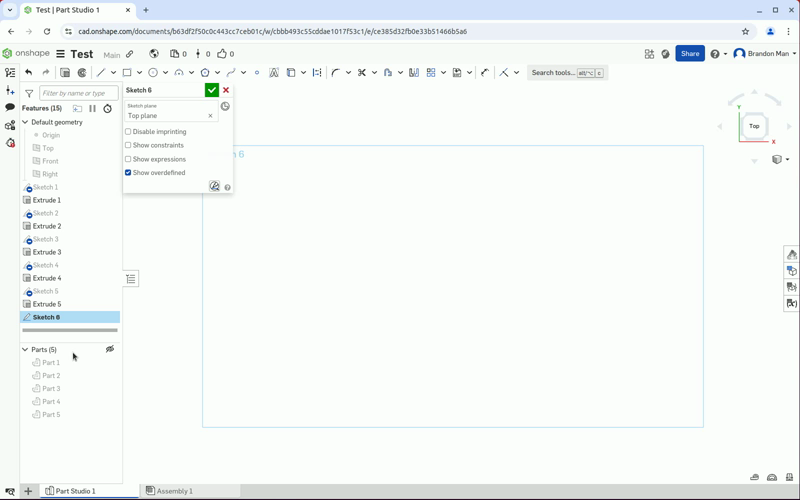
key(l)
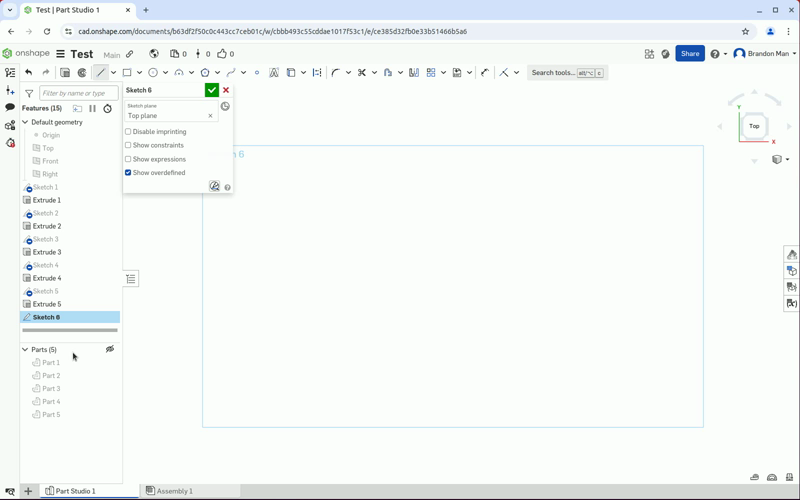
key_down(shift)
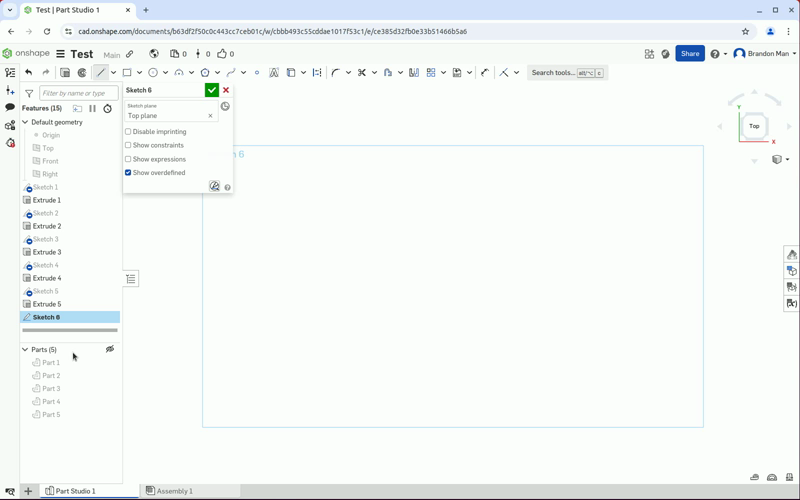
mouse_move(416, 254)
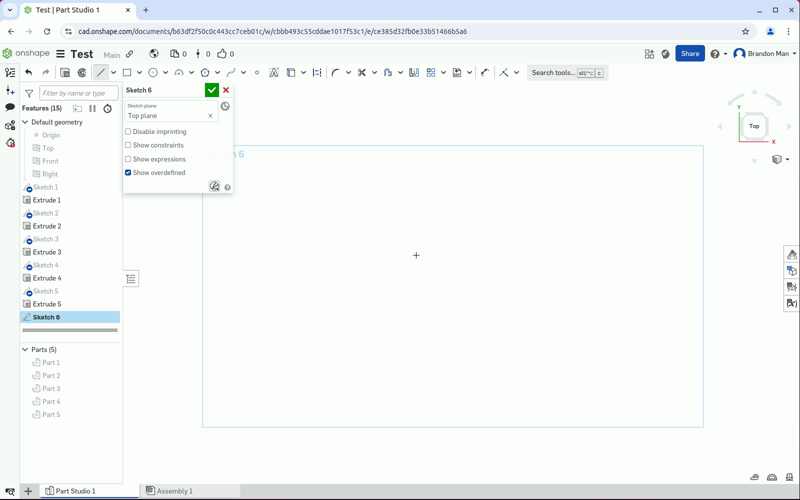
click(416, 254)
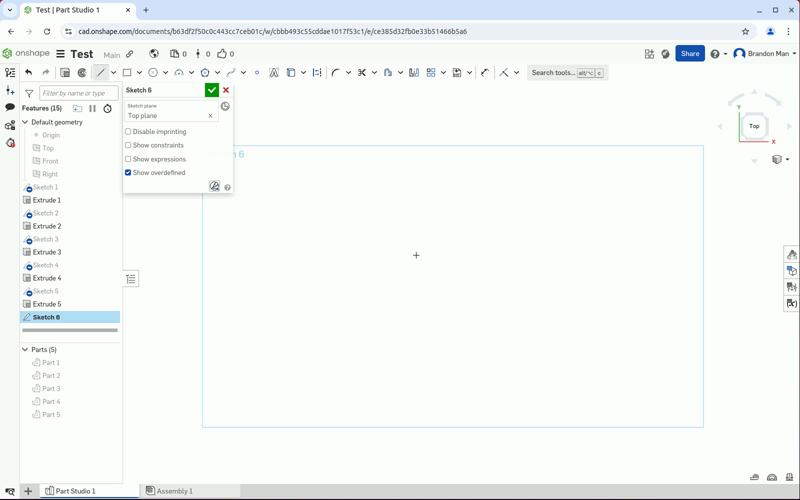
key_up(shift)
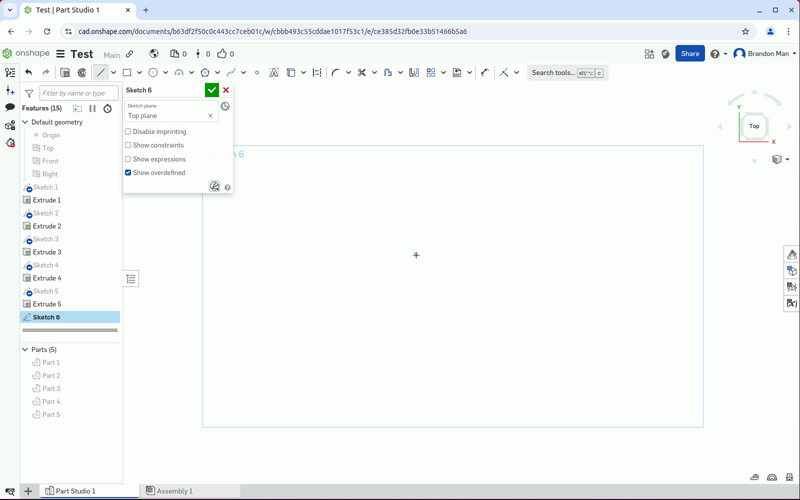
key_down(shift)
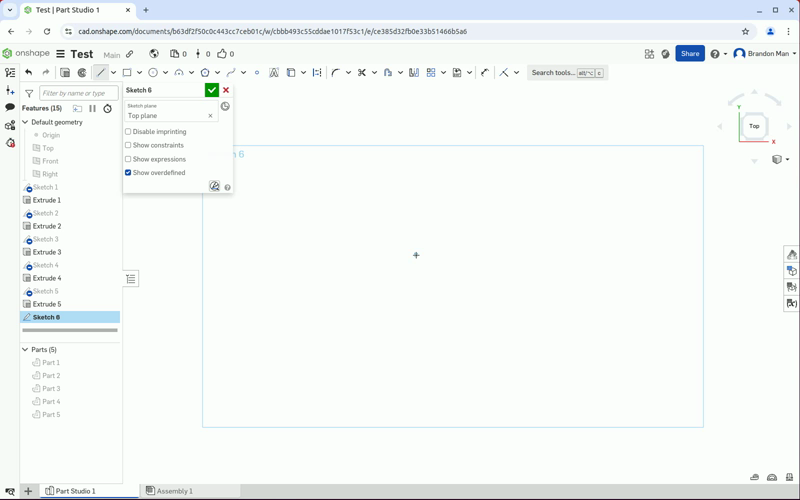
mouse_move(446, 254)
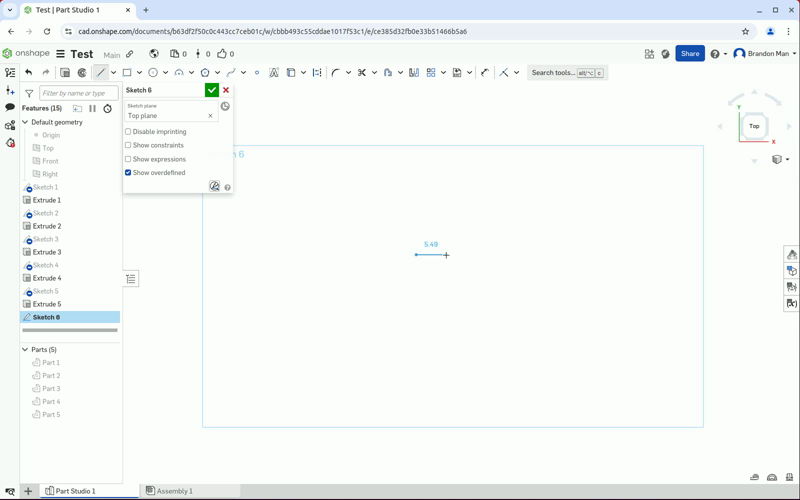
mouse_move(426, 254)
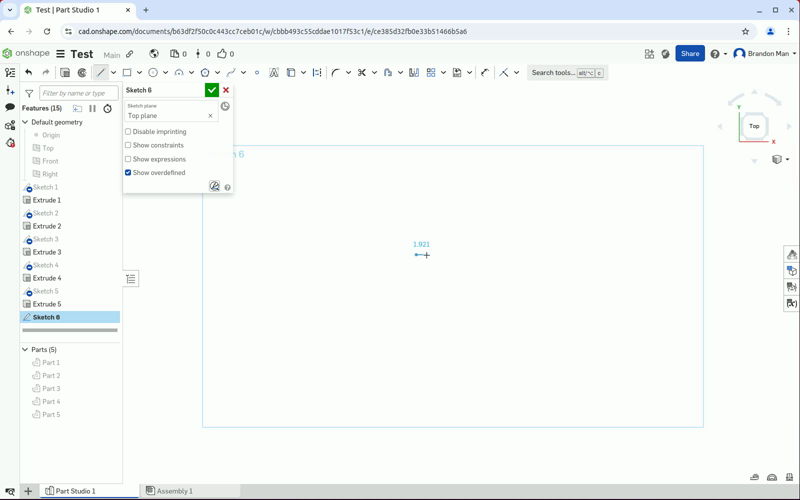
click(426, 254)
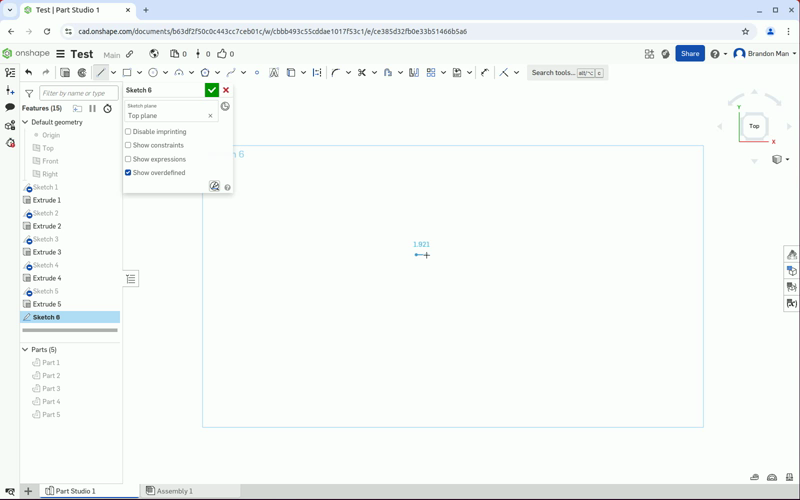
key_up(shift)
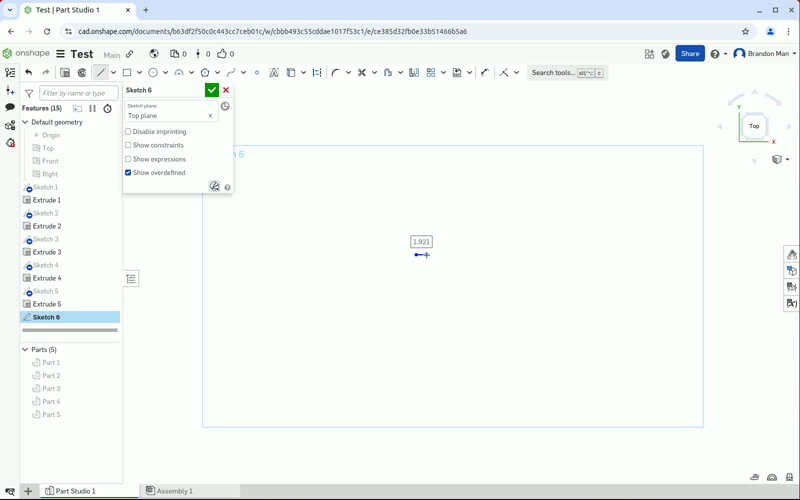
key_down(shift)
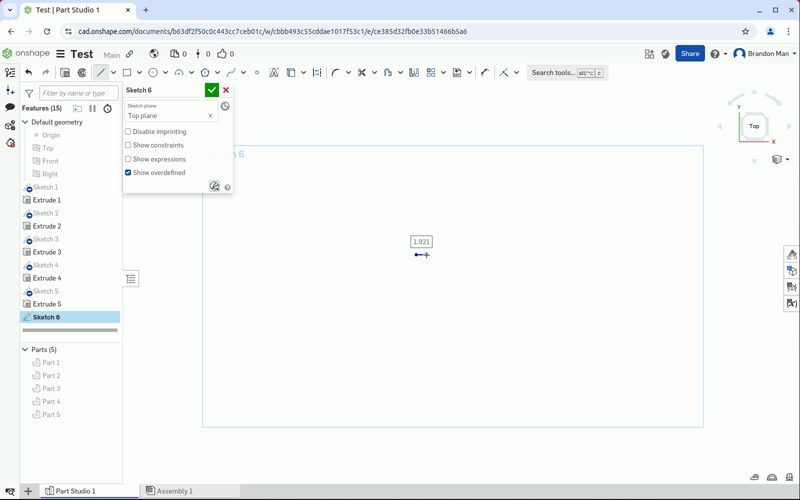
mouse_move(456, 254)
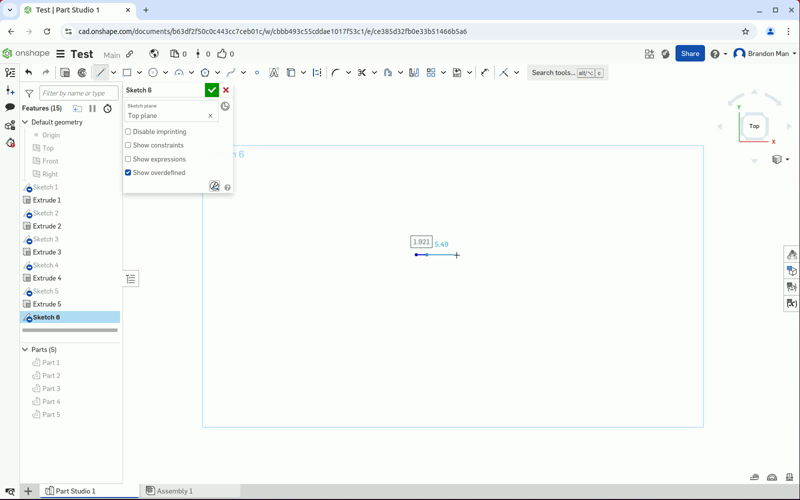
mouse_move(426, 252)
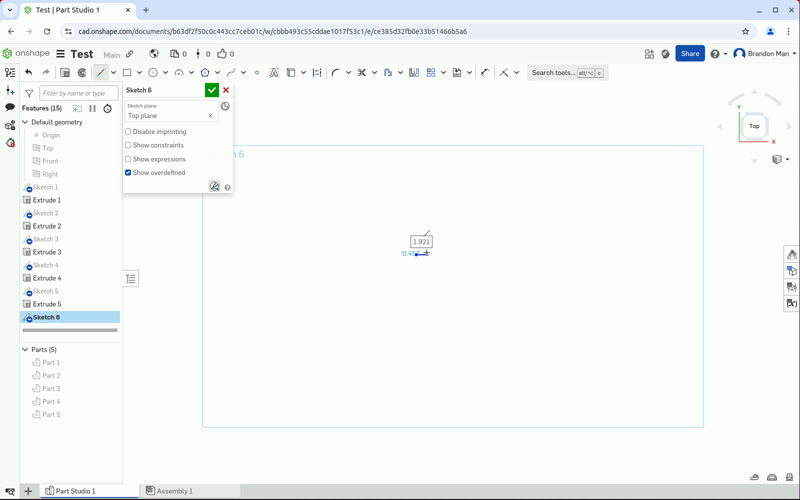
scroll(6)
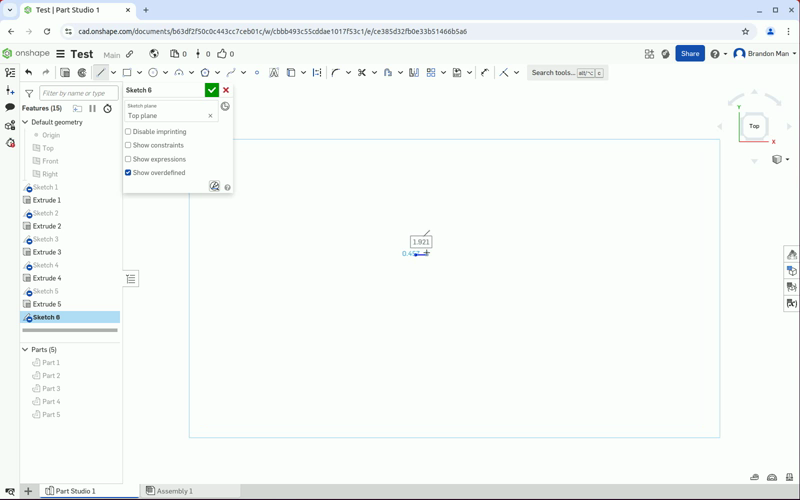
scroll(6)
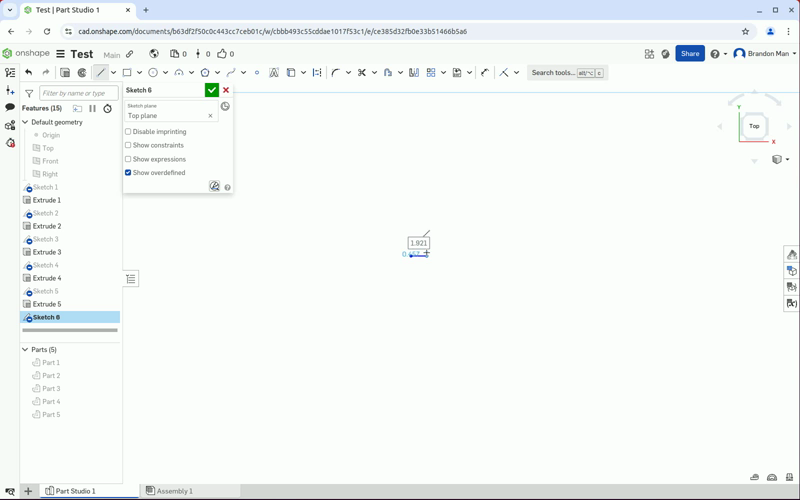
scroll(6)
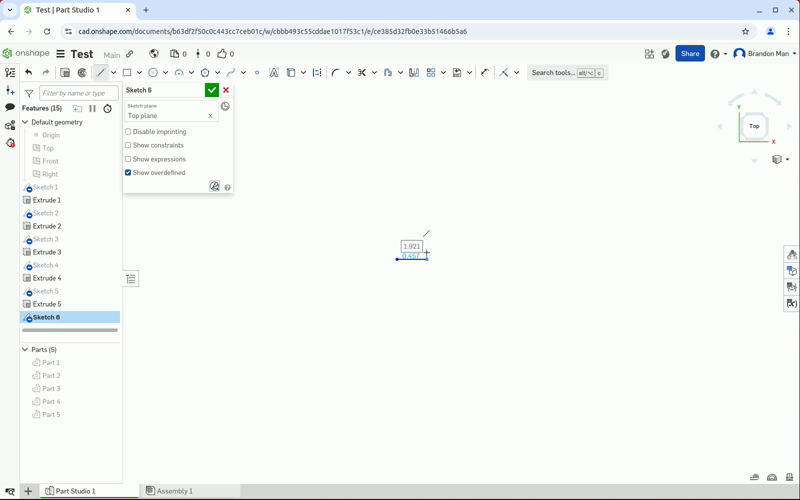
scroll(6)
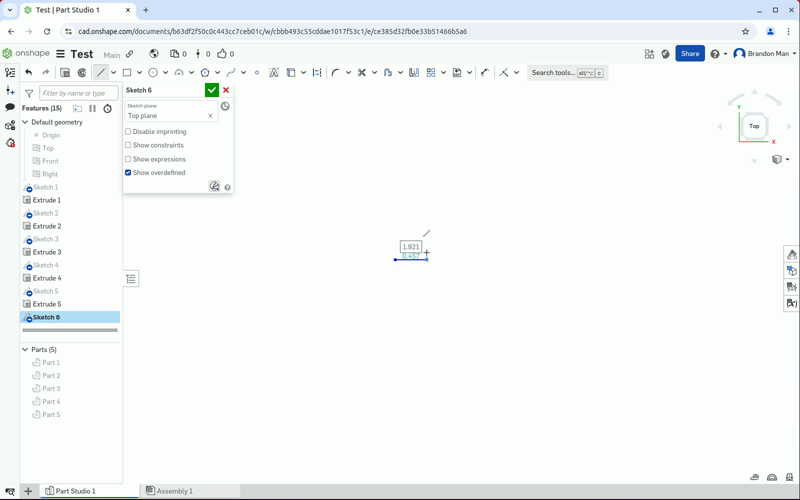
scroll(6)
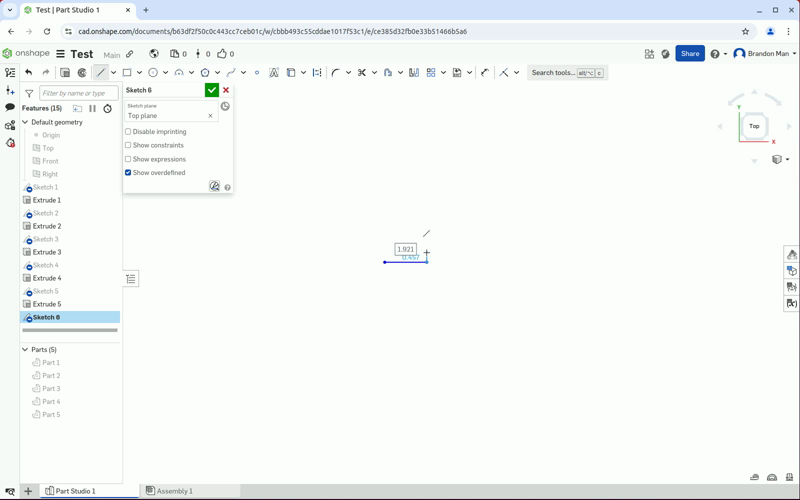
scroll(6)
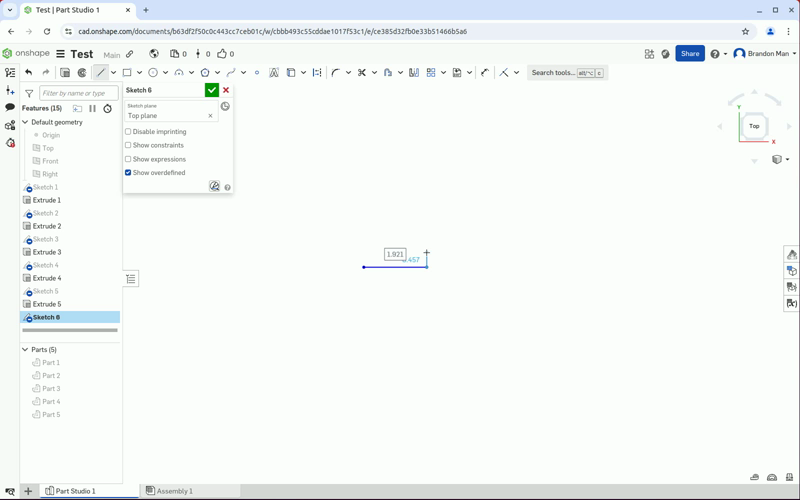
scroll(6)
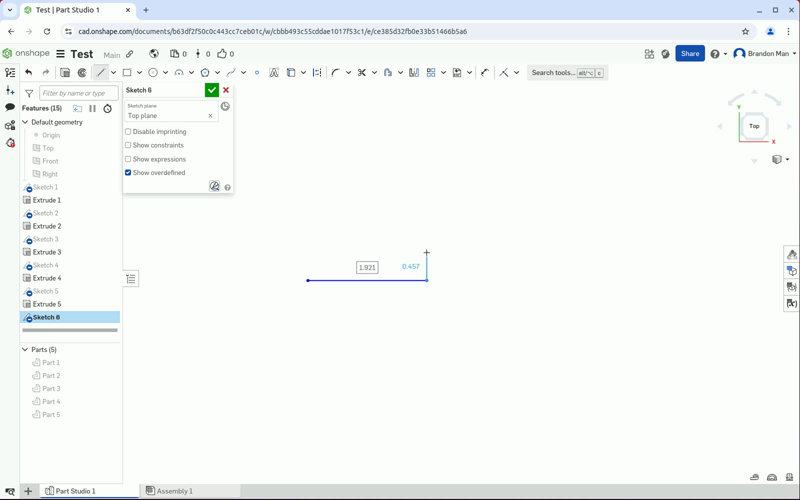
click(426, 252)
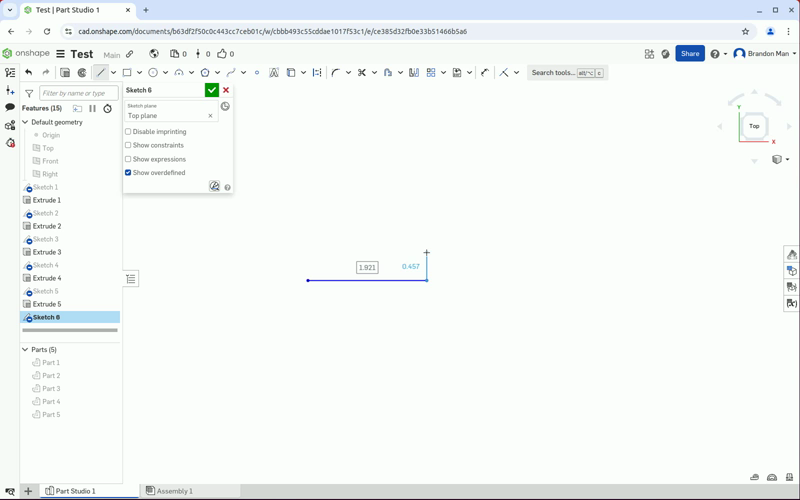
scroll(-6)
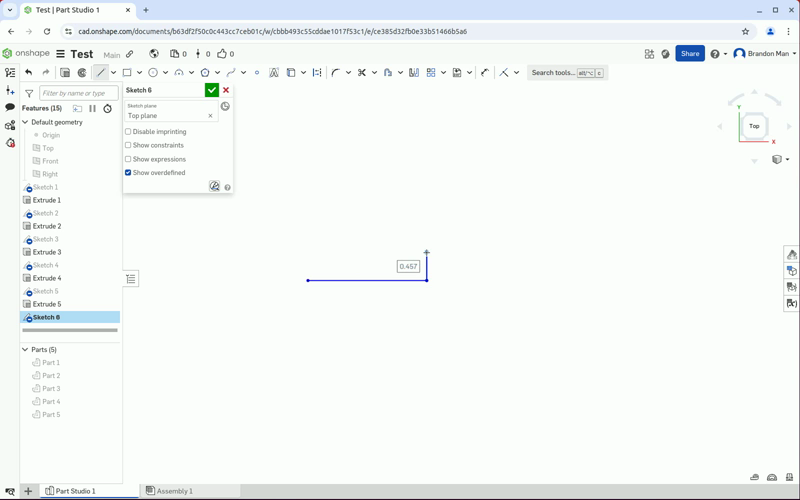
scroll(-6)
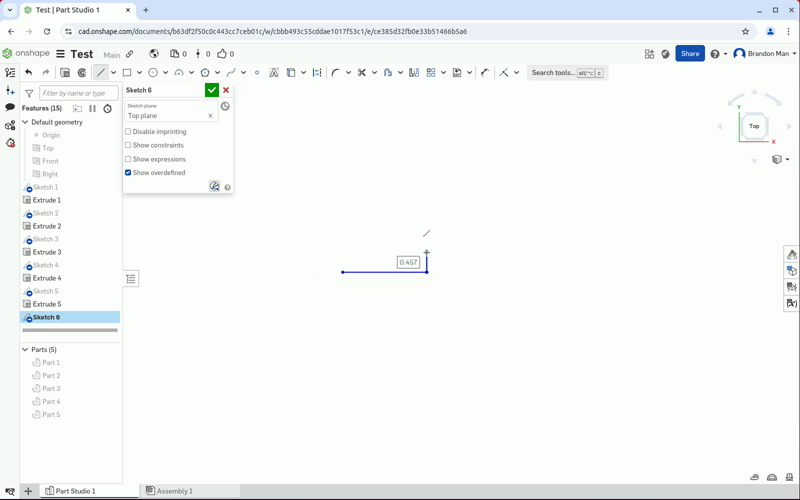
scroll(-6)
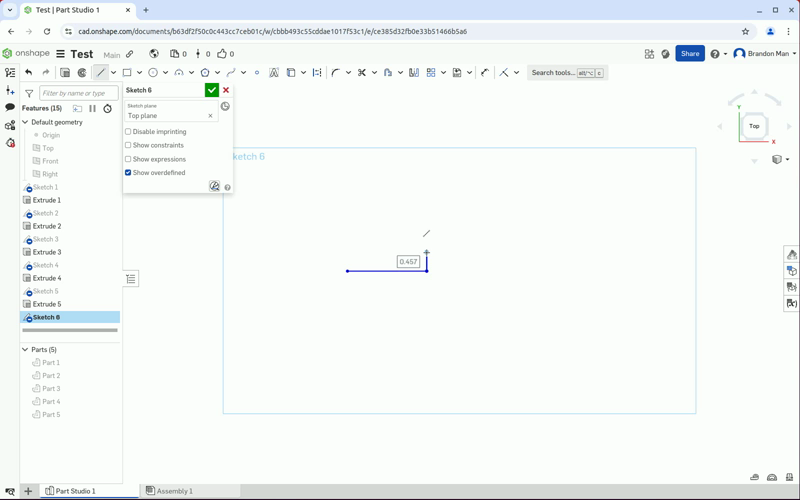
scroll(-6)
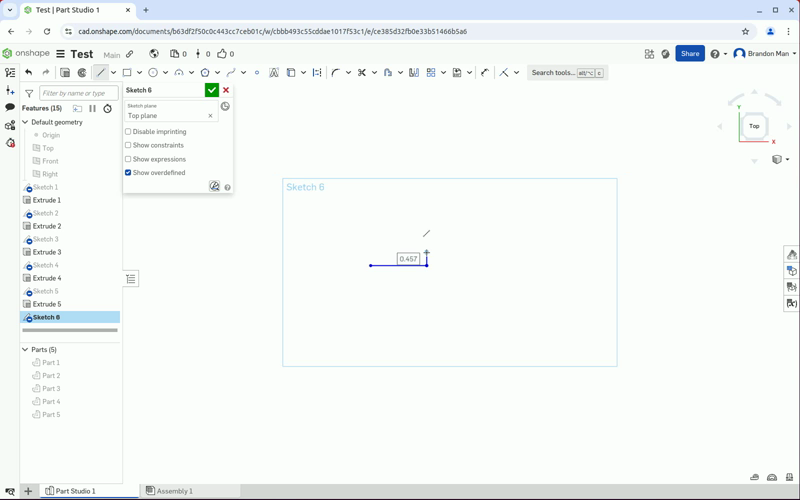
scroll(-6)
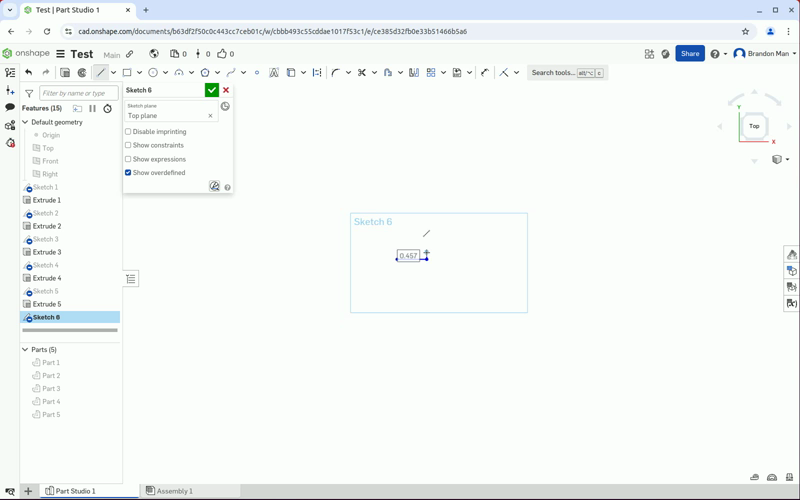
scroll(-6)
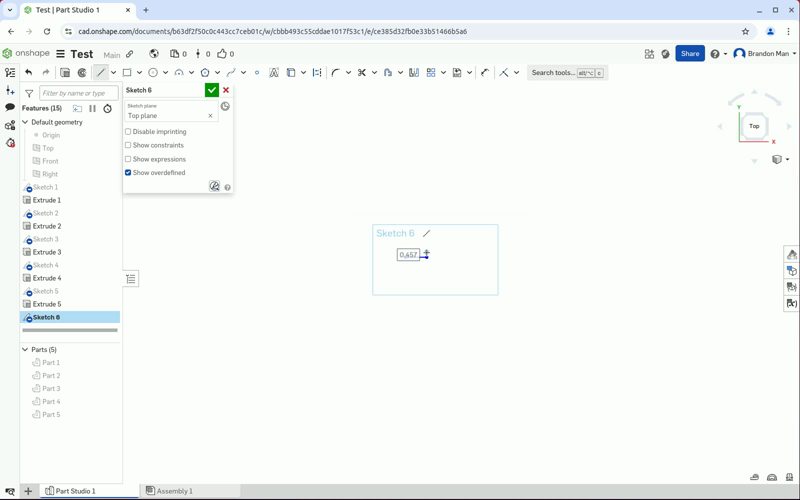
scroll(-6)
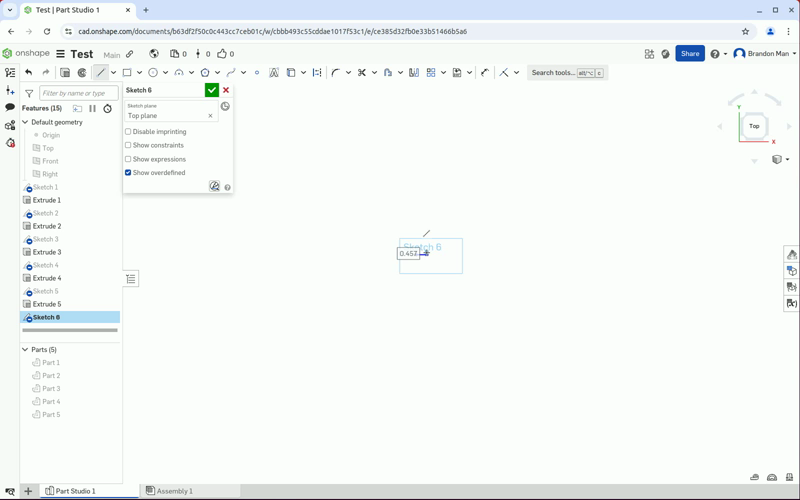
key_up(shift)
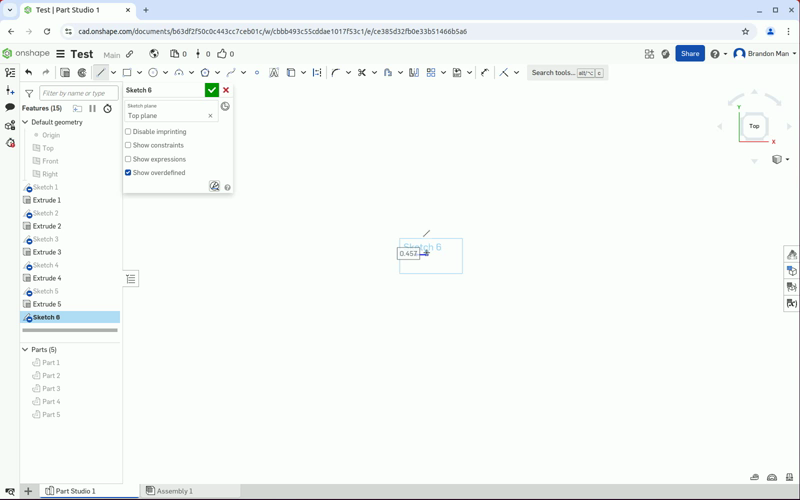
key_down(shift)
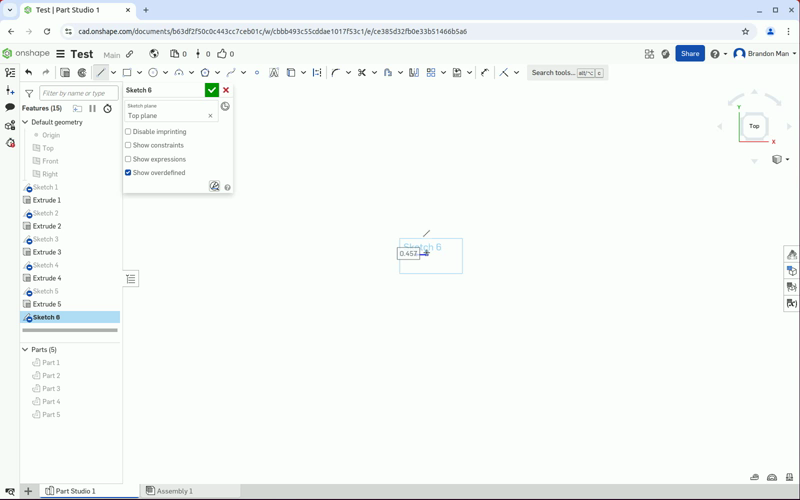
mouse_move(456, 252)
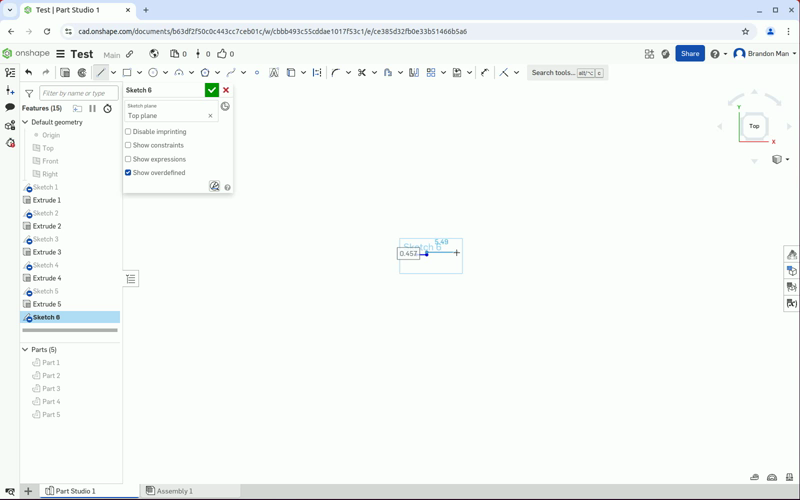
mouse_move(416, 252)
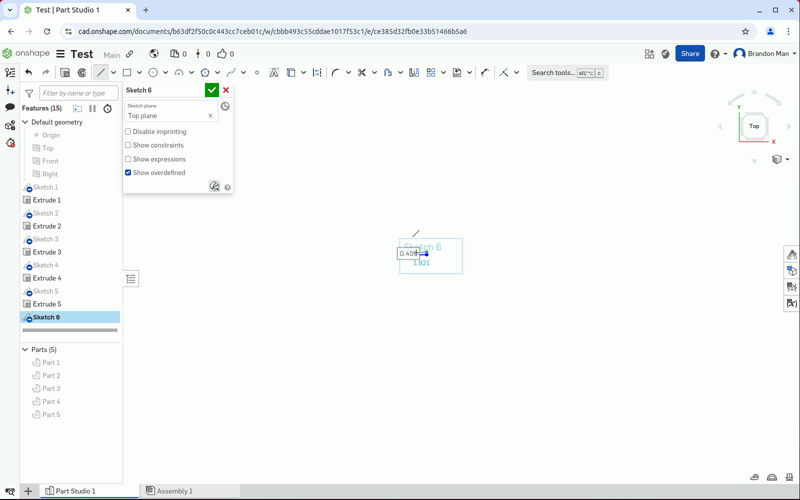
scroll(6)
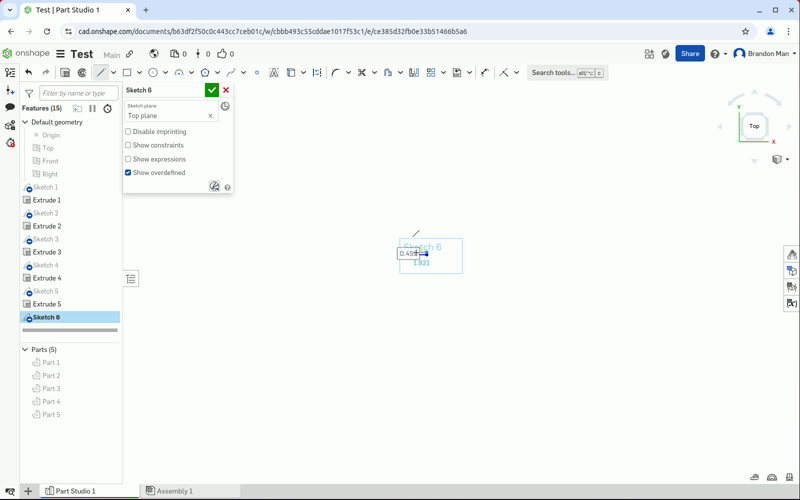
scroll(6)
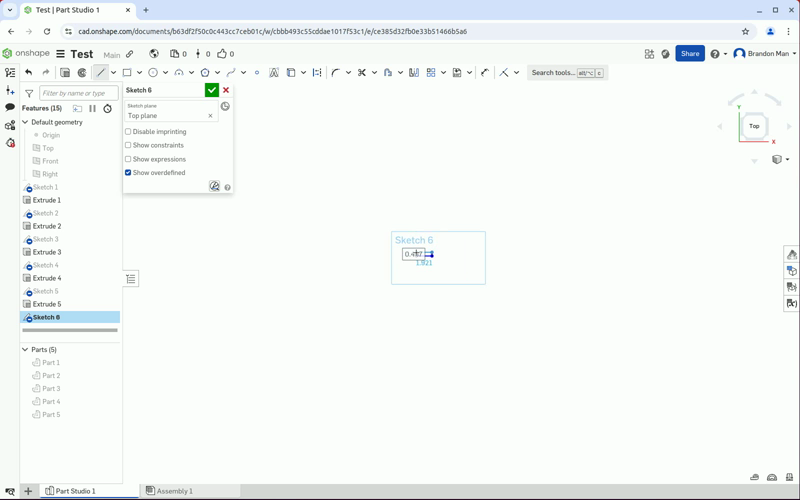
scroll(6)
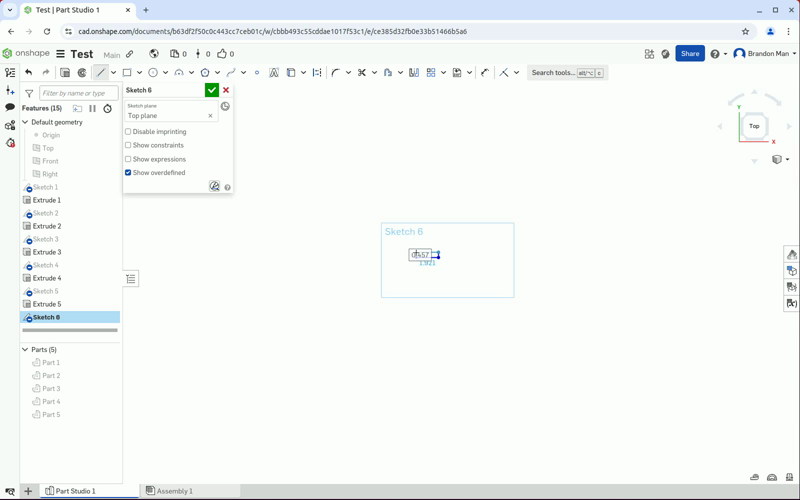
scroll(6)
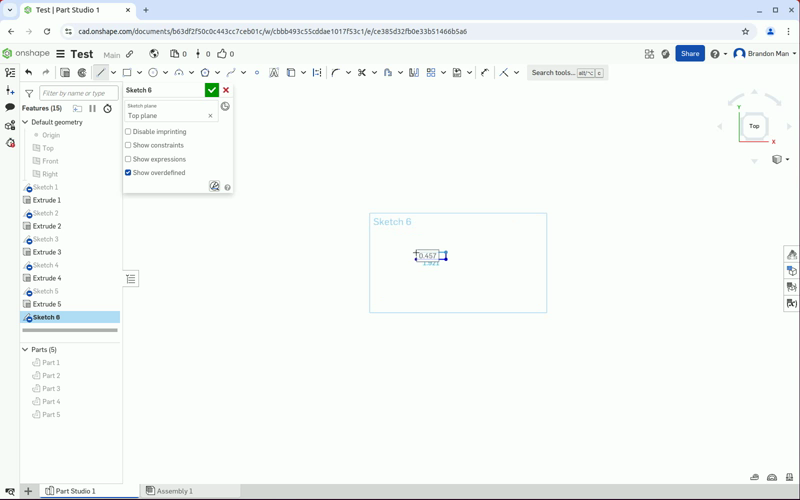
scroll(6)
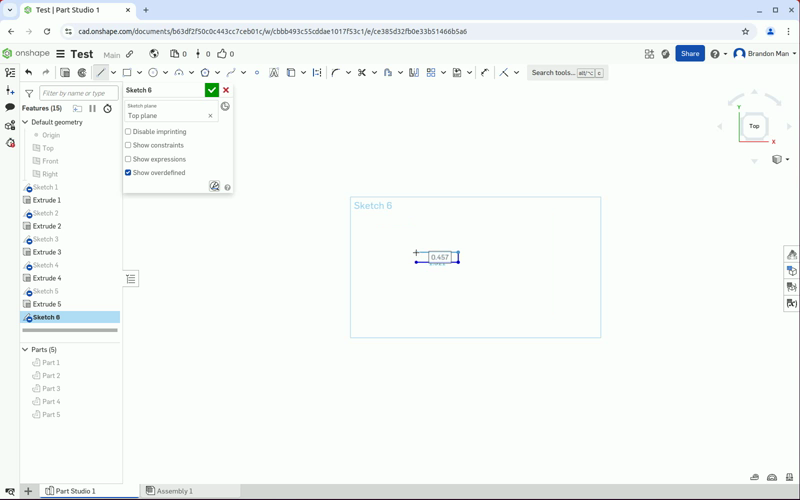
scroll(6)
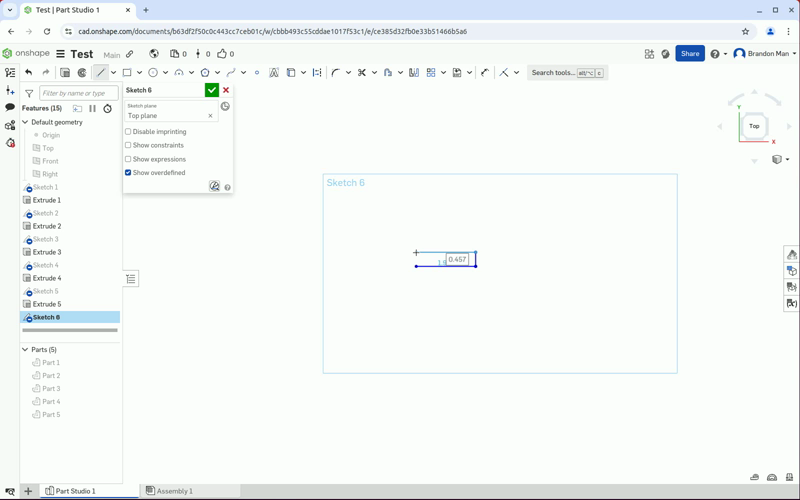
scroll(6)
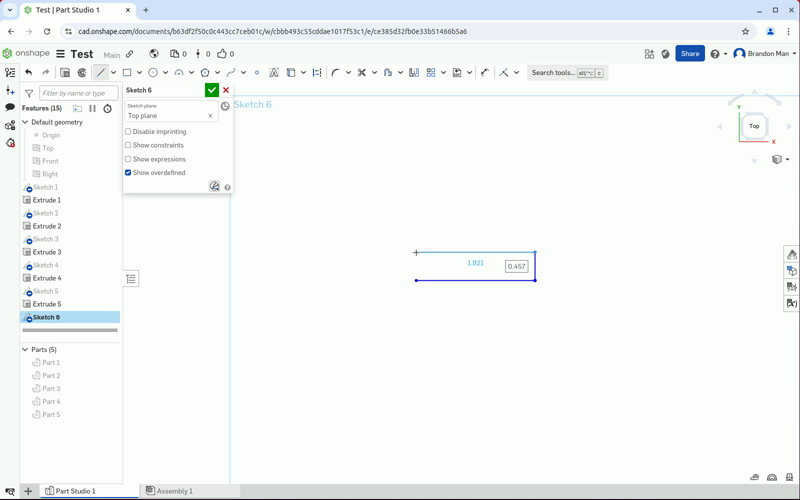
click(416, 252)
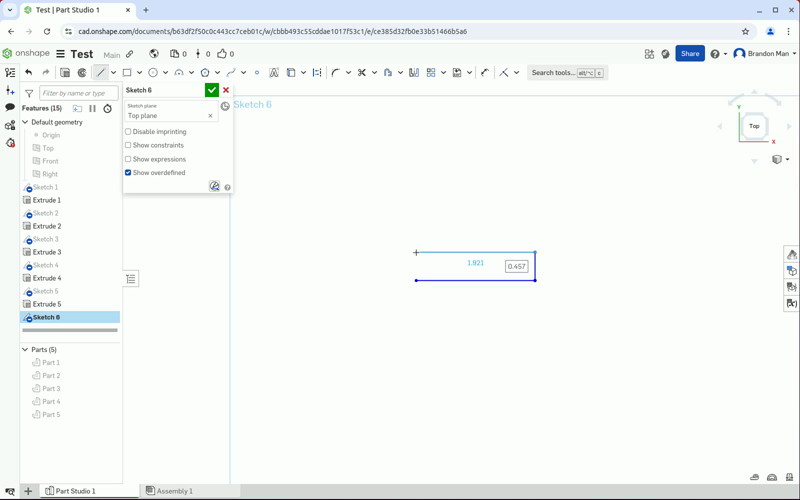
scroll(-6)
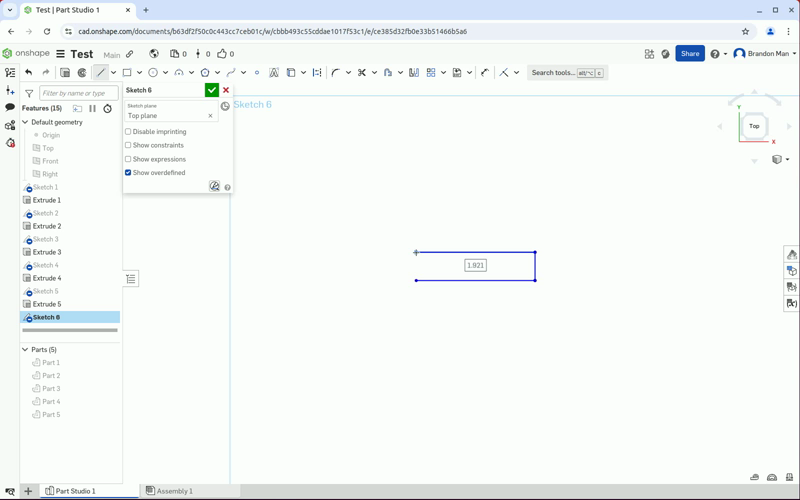
scroll(-6)
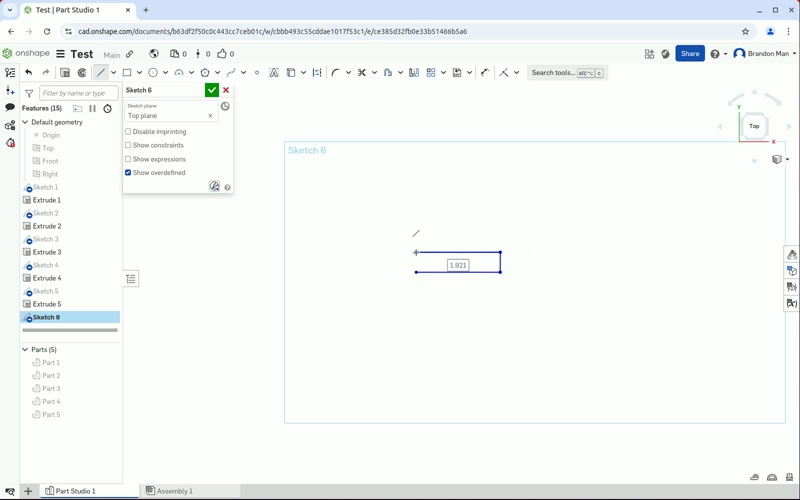
scroll(-6)
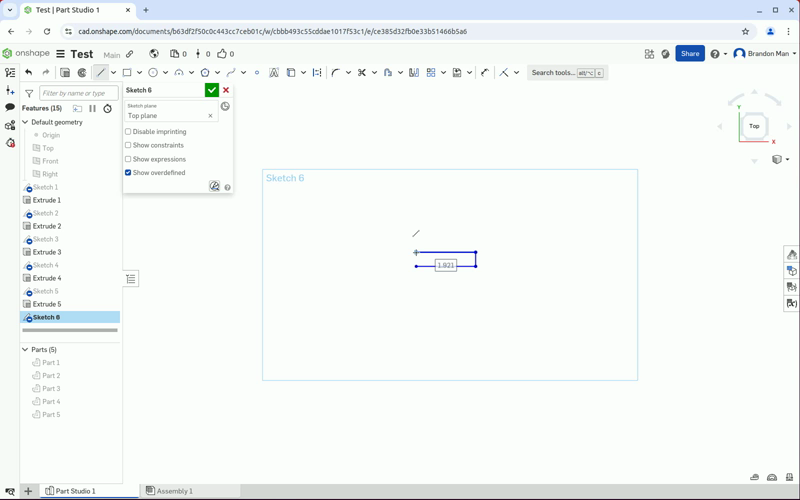
scroll(-6)
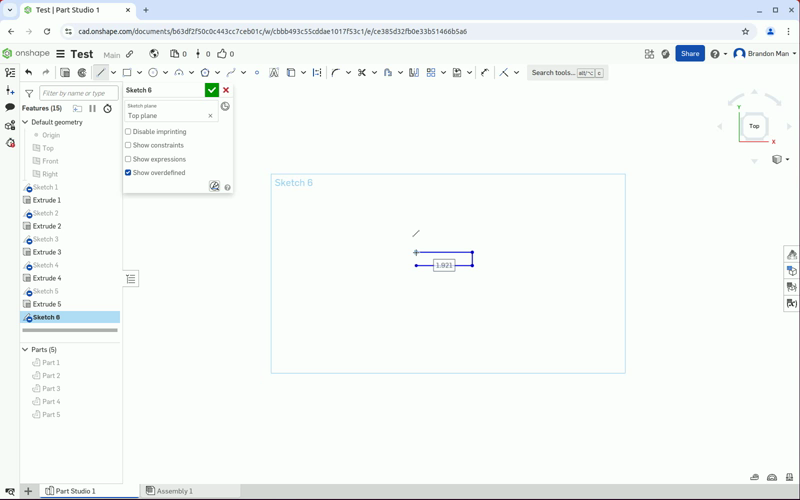
scroll(-6)
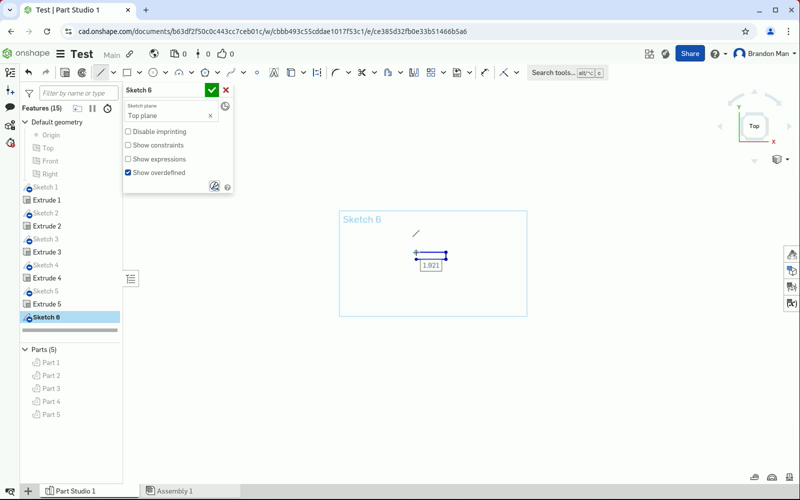
scroll(-6)
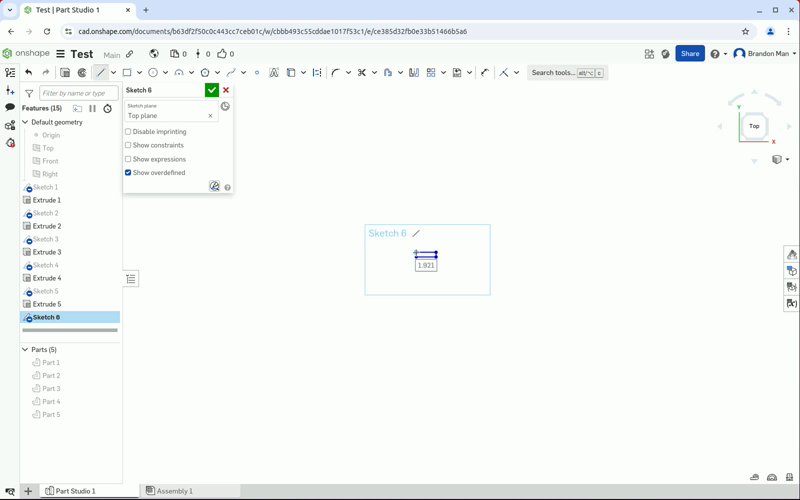
scroll(-6)
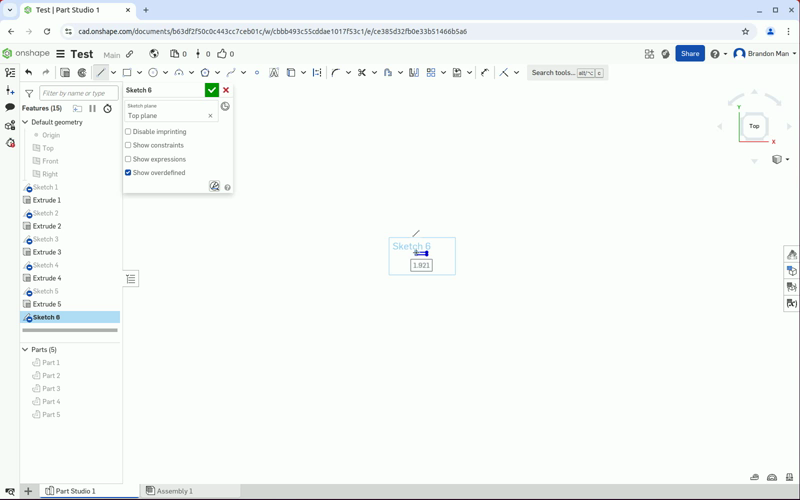
key_up(shift)
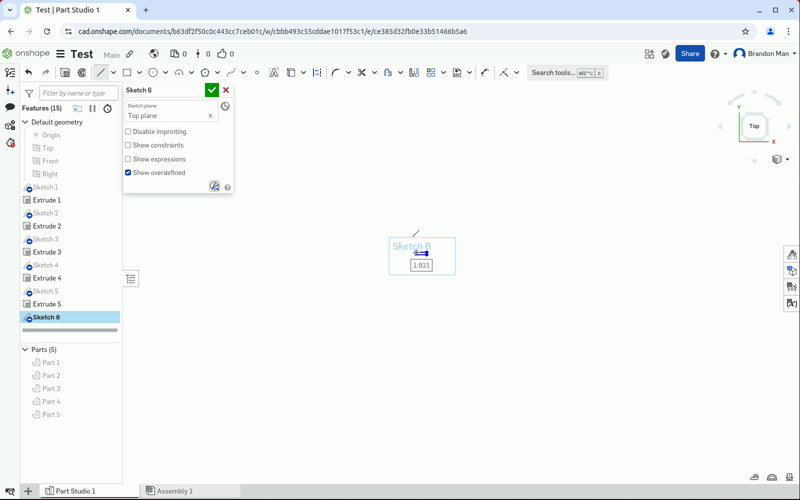
mouse_move(446, 252)
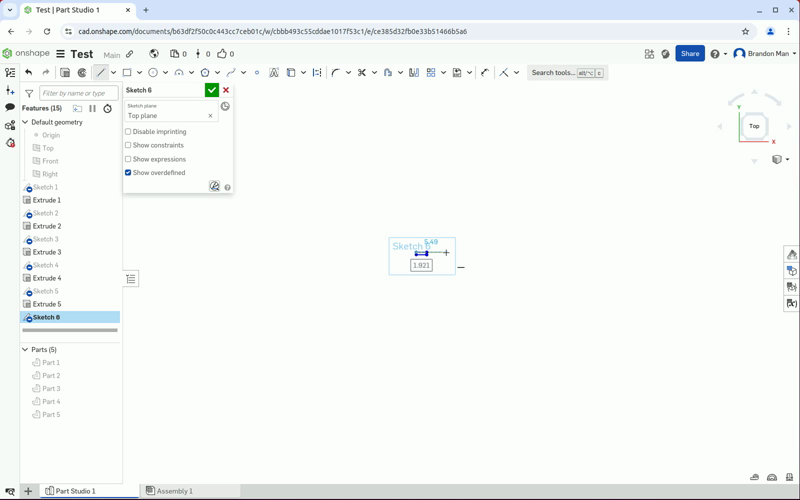
key_down(shift)
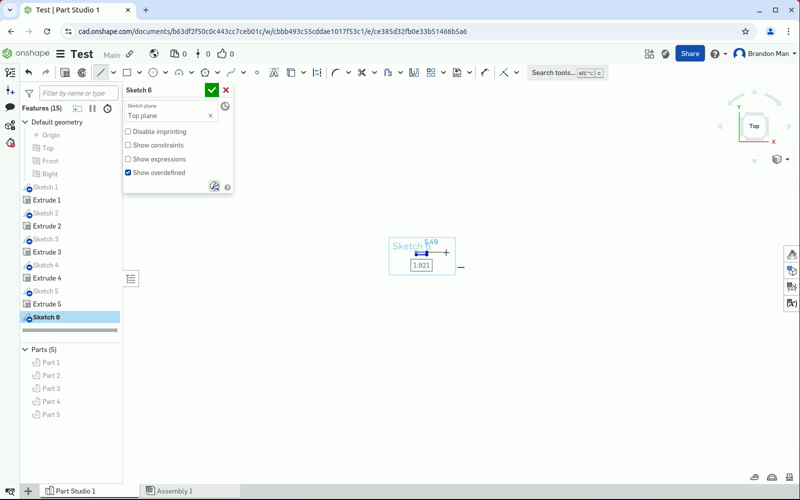
mouse_move(416, 254)
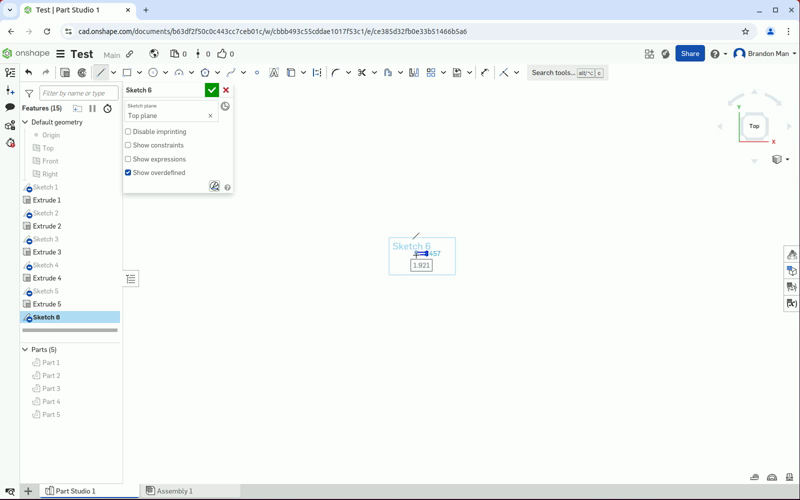
scroll(6)
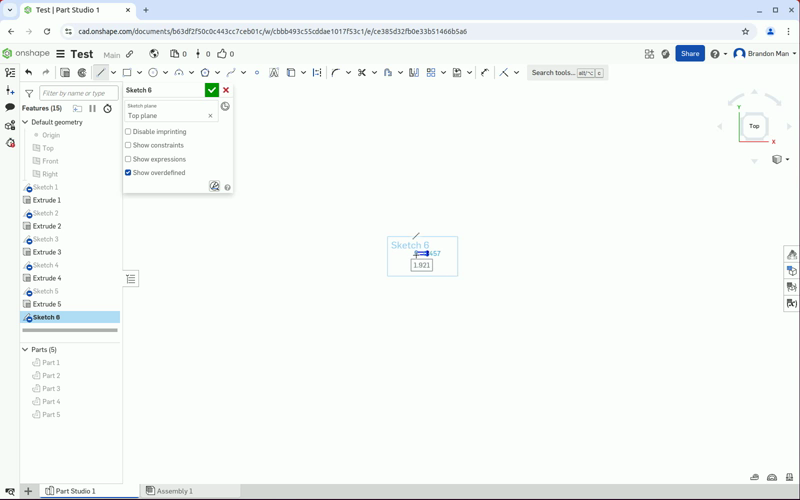
scroll(6)
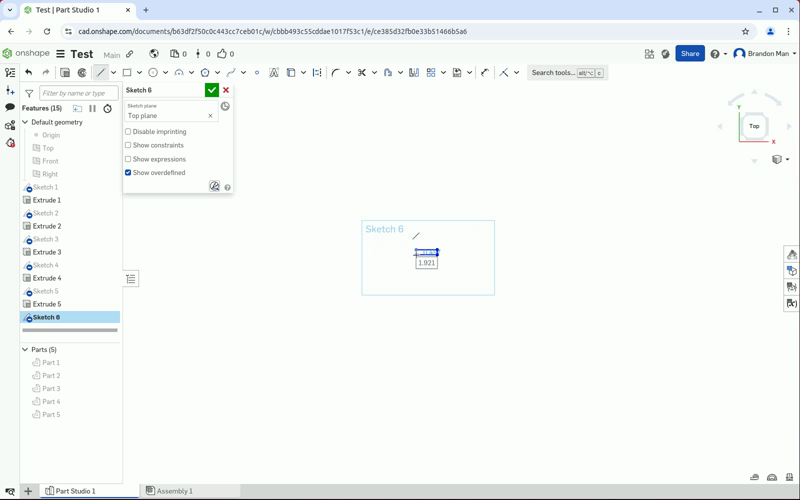
scroll(6)
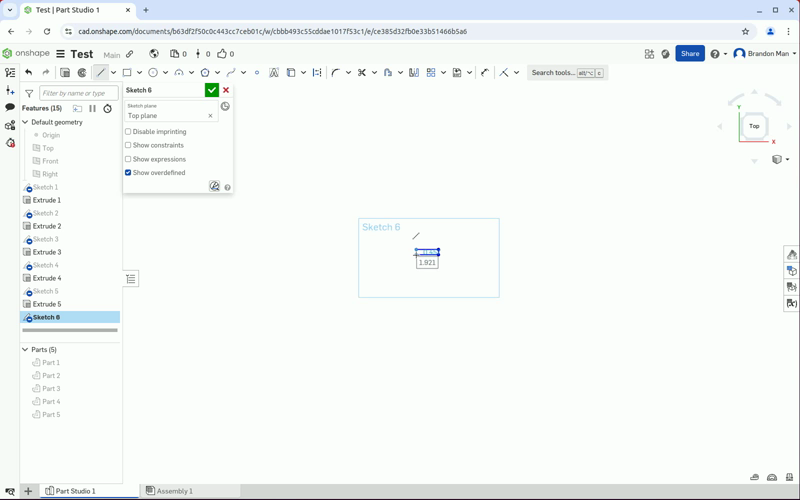
scroll(6)
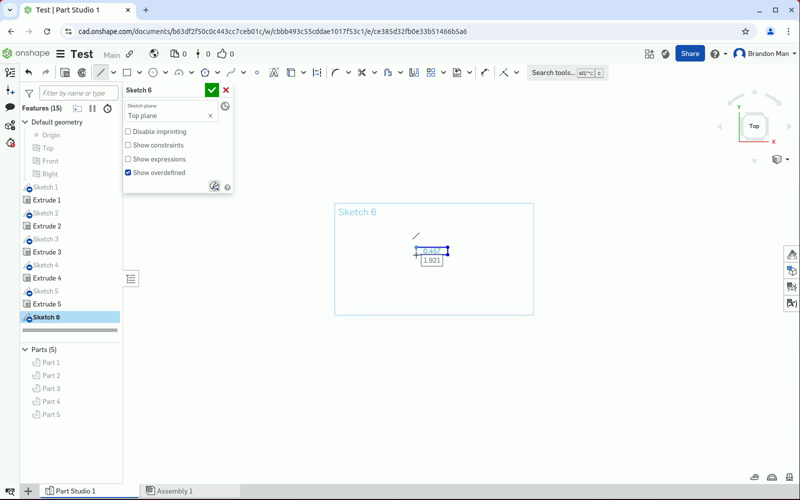
scroll(6)
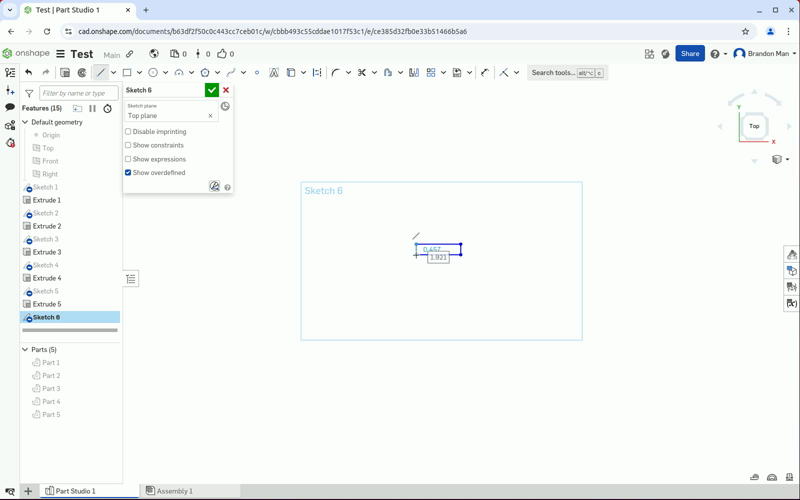
scroll(6)
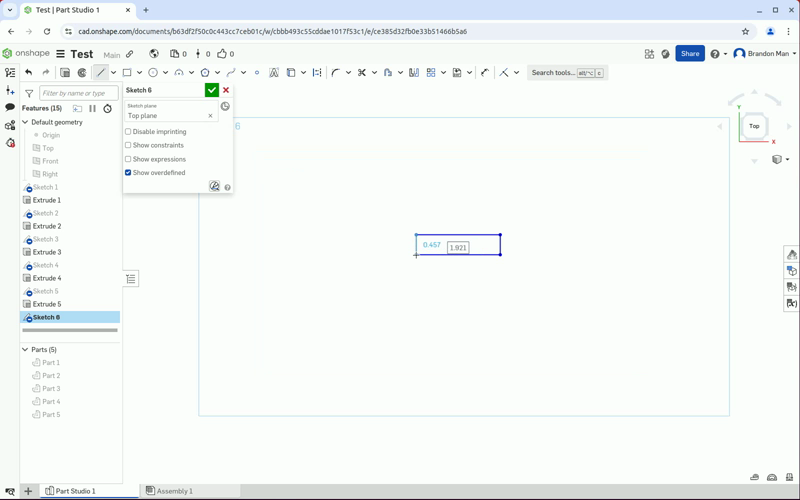
scroll(6)
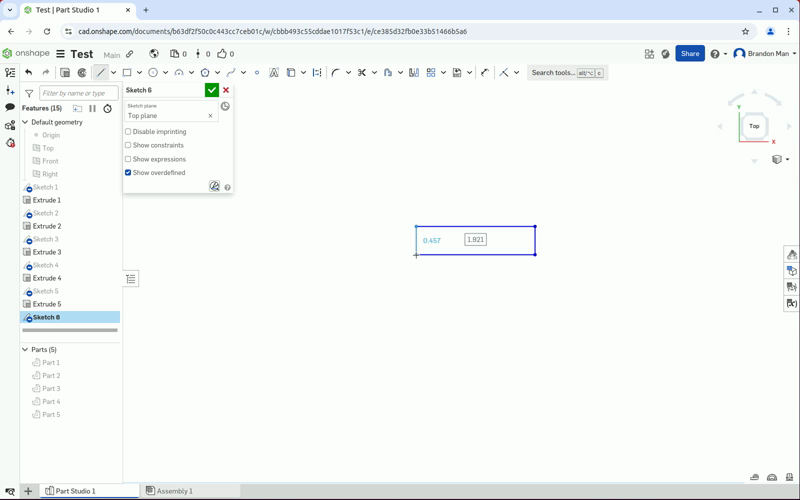
key_up(shift)
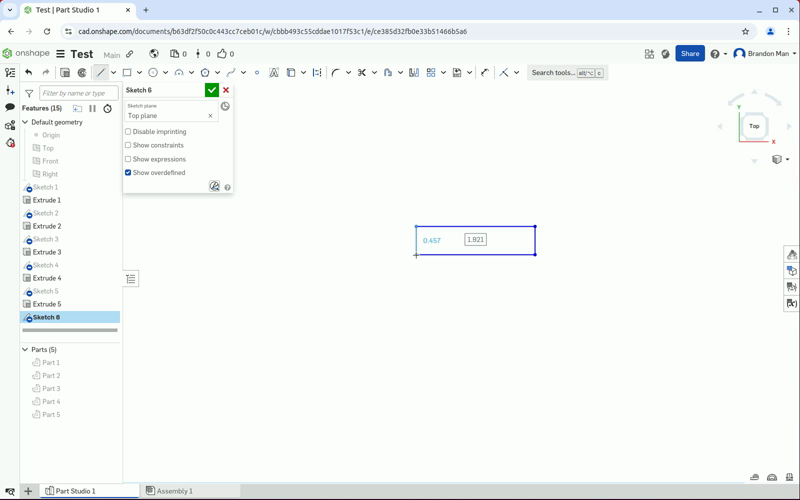
click(416, 254)
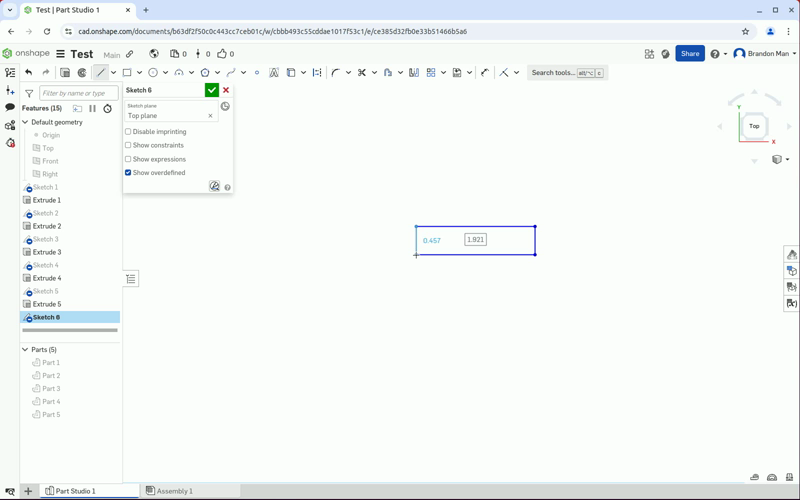
scroll(-6)
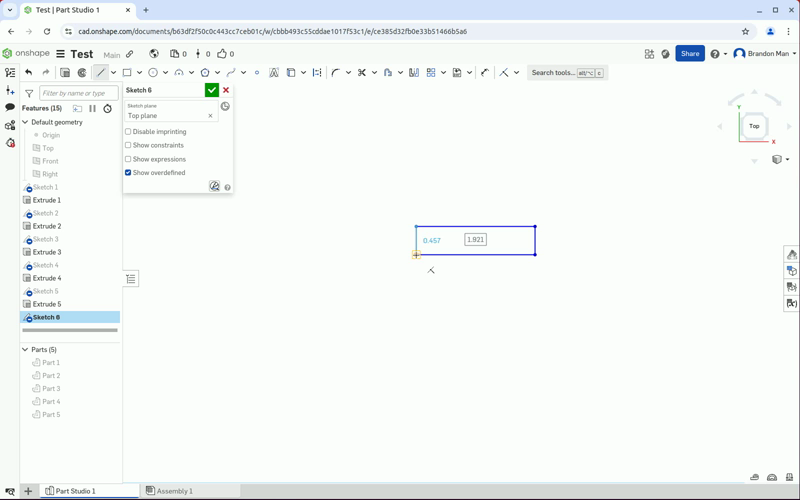
scroll(-6)
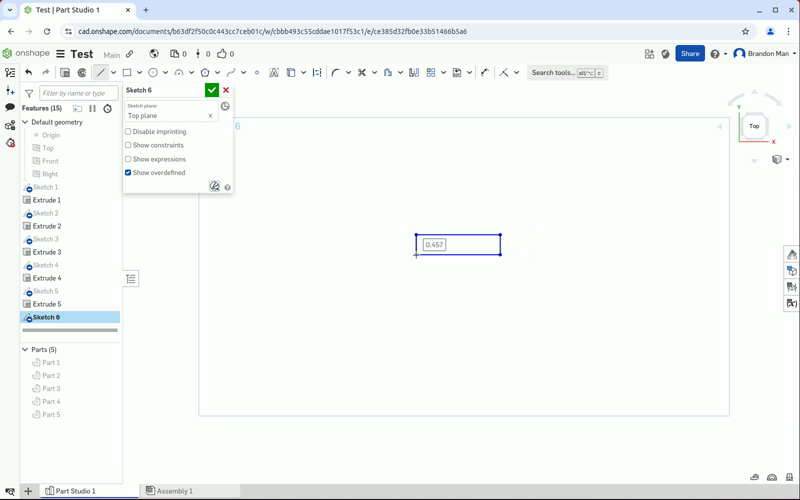
scroll(-6)
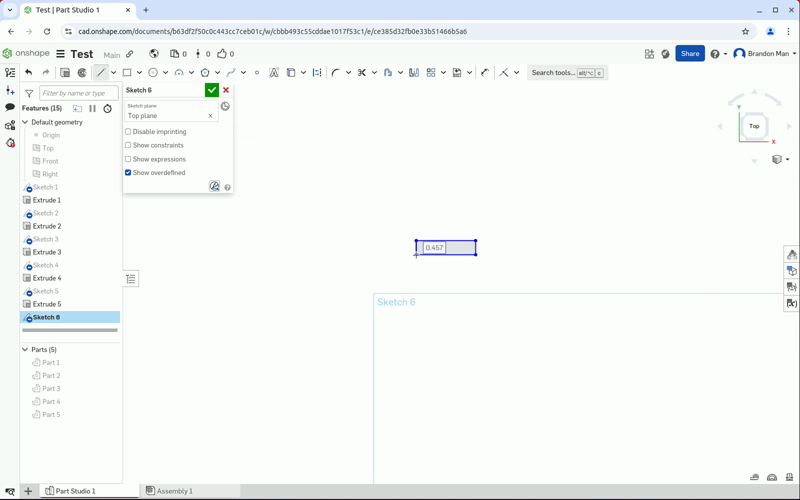
scroll(-6)
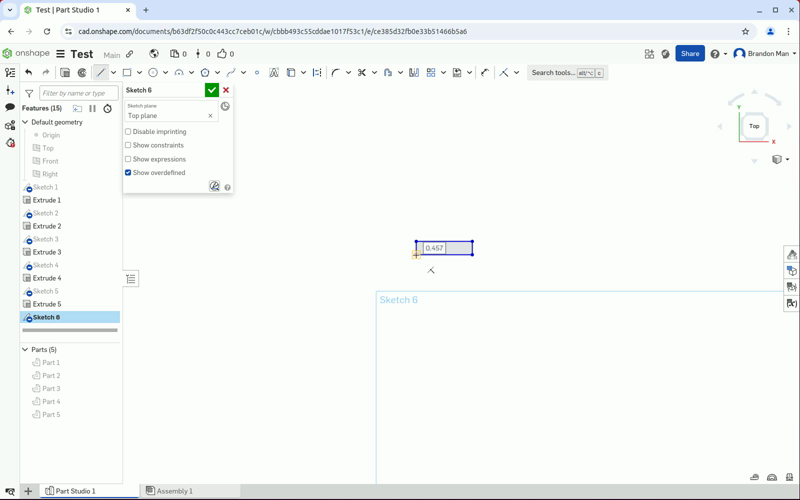
scroll(-6)
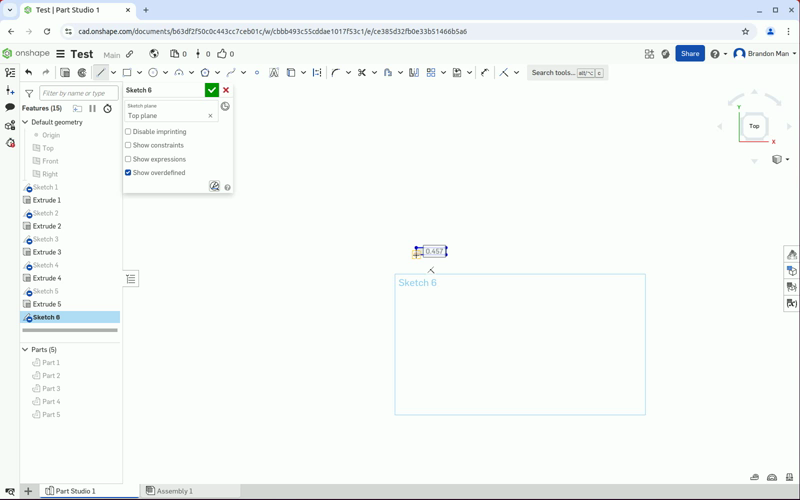
scroll(-6)
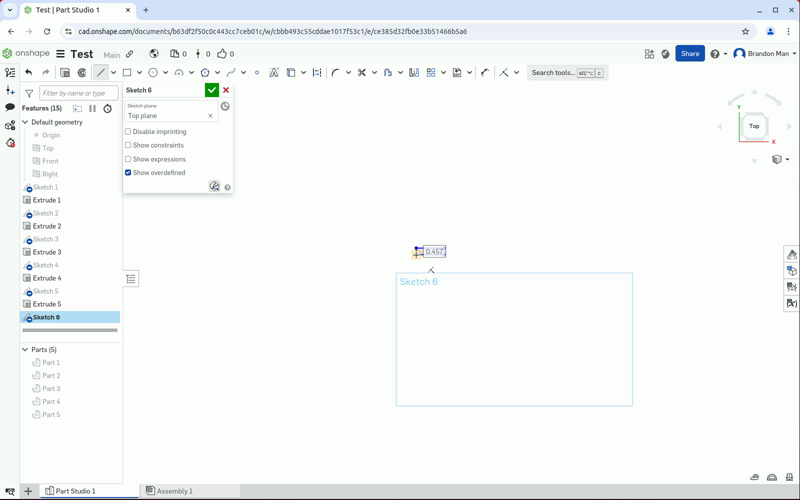
scroll(-6)
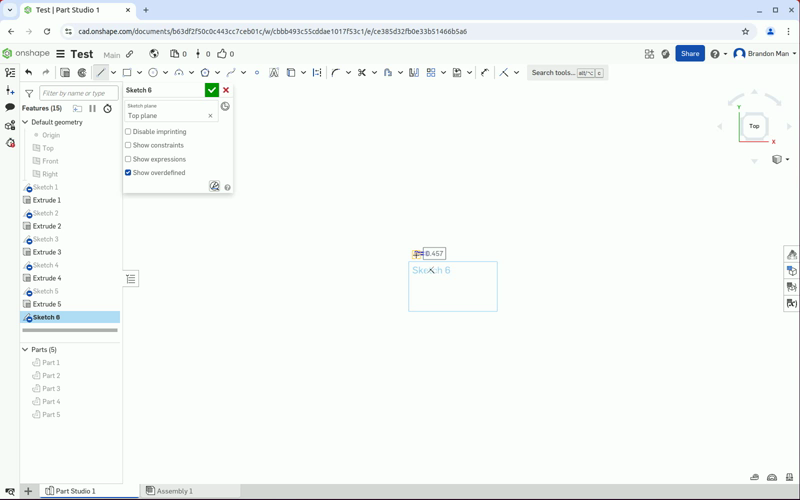
key(esc)
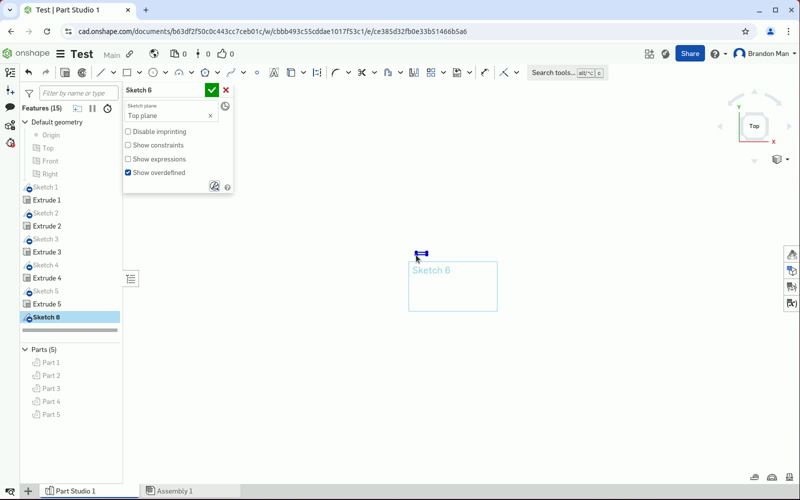
mouse_move(425, 252)
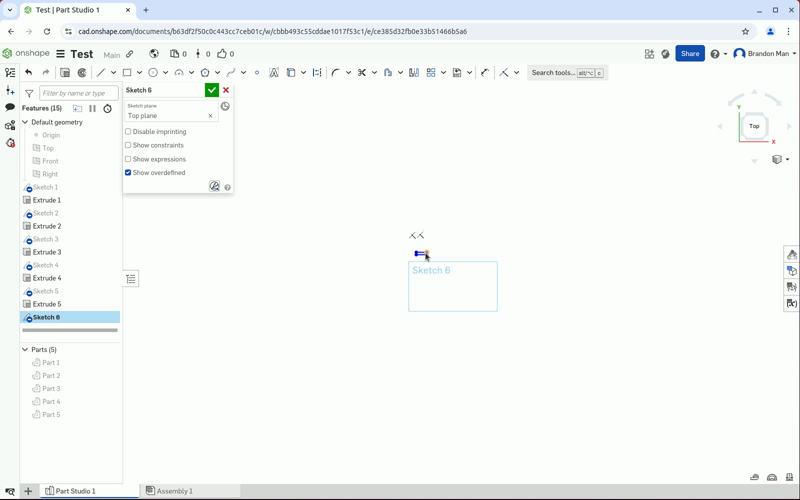
scroll(6)
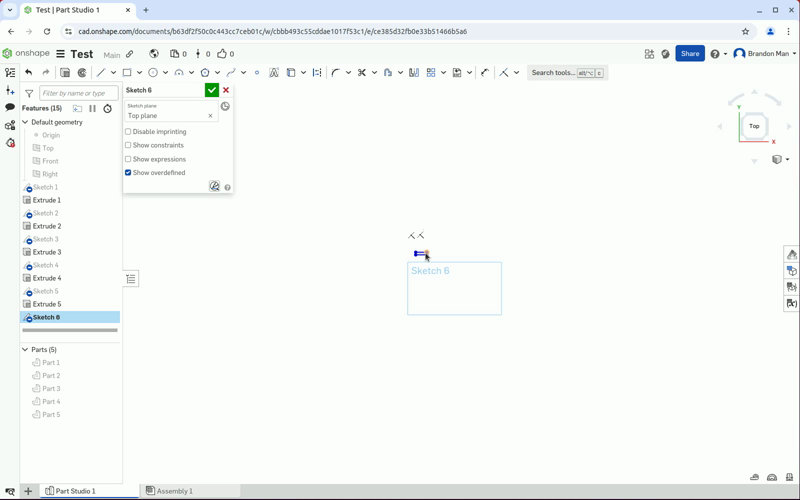
scroll(6)
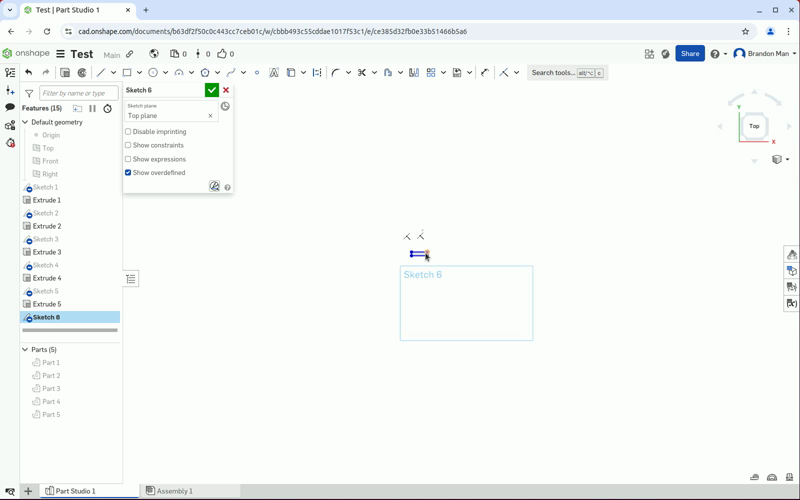
scroll(6)
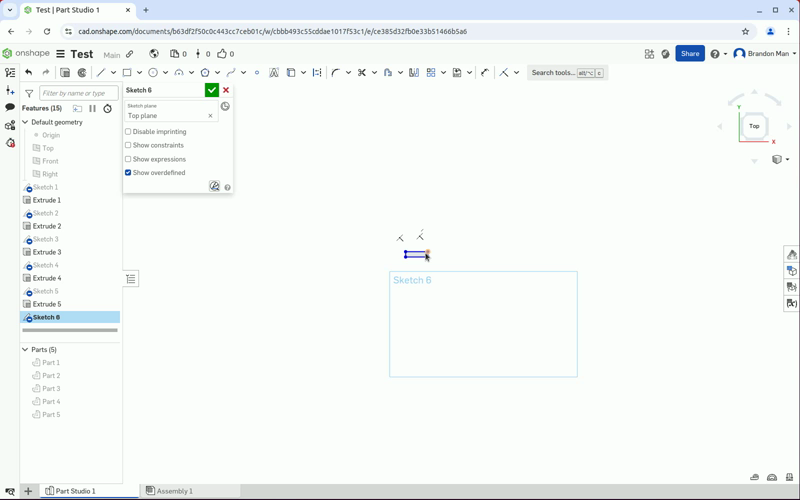
scroll(6)
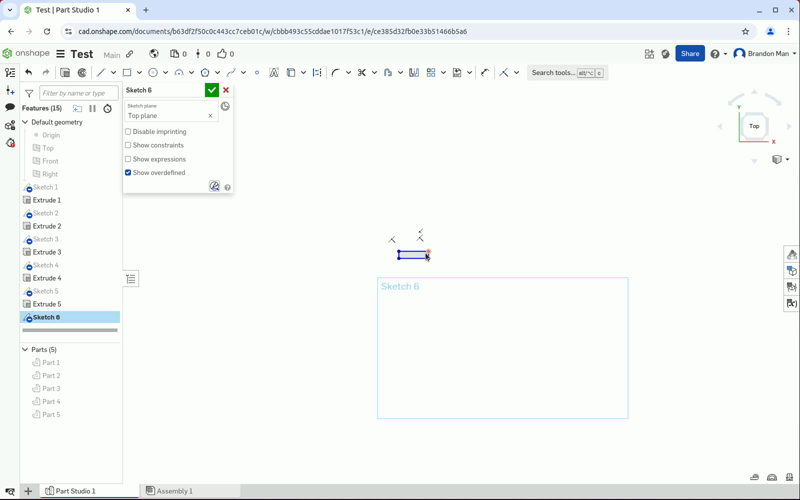
scroll(6)
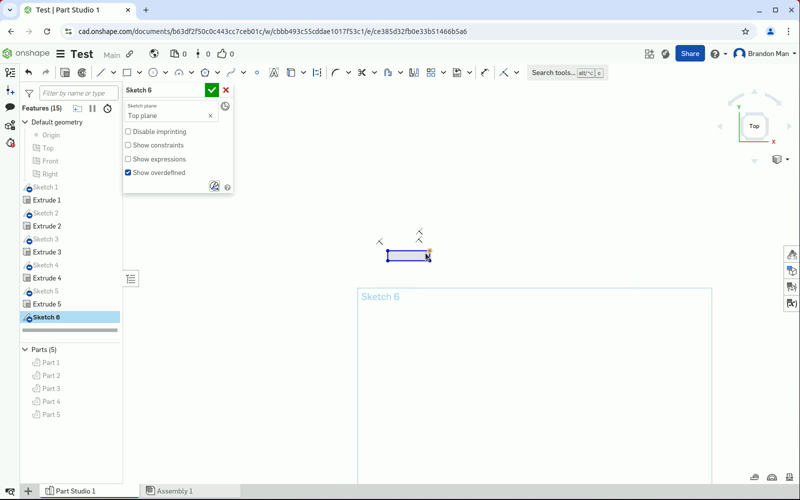
scroll(6)
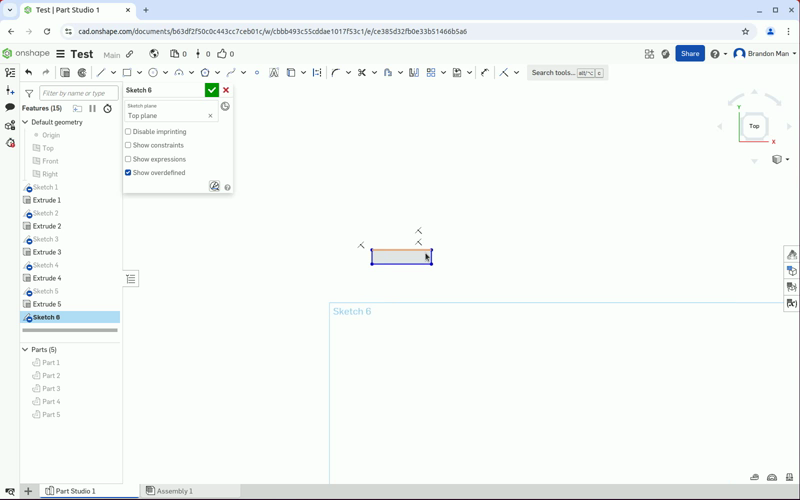
scroll(6)
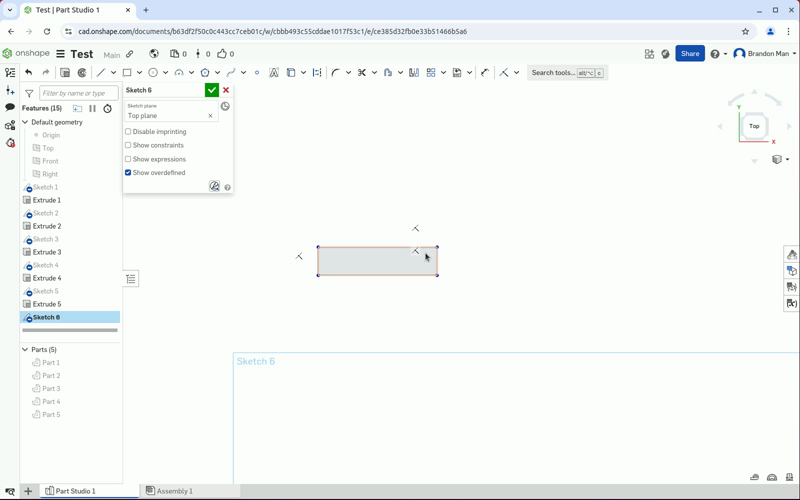
click(425, 252)
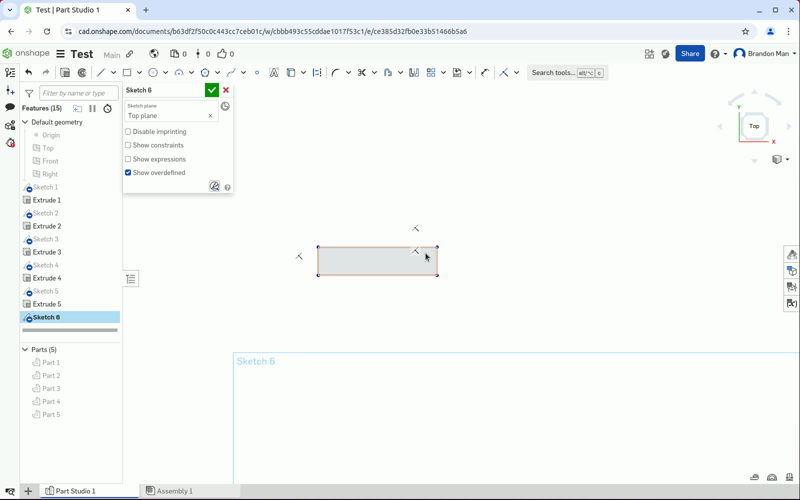
scroll(-6)
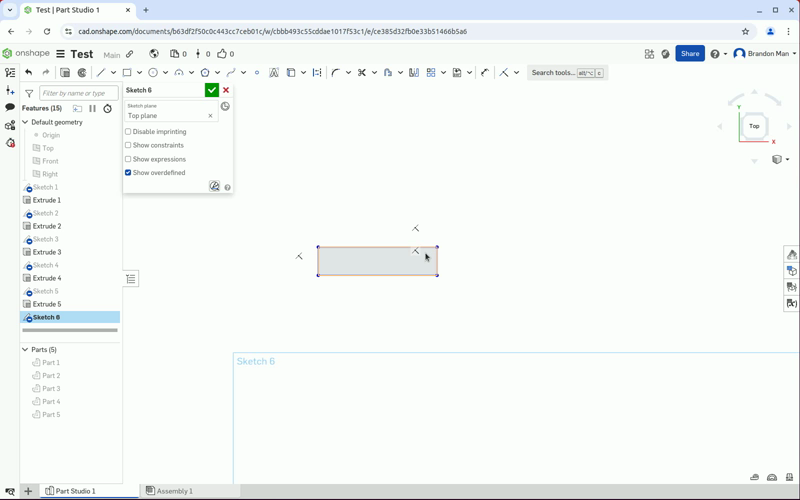
scroll(-6)
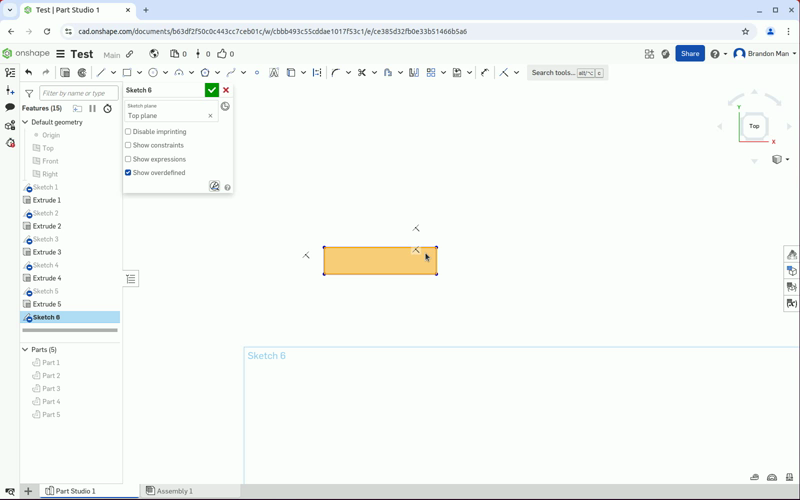
scroll(-6)
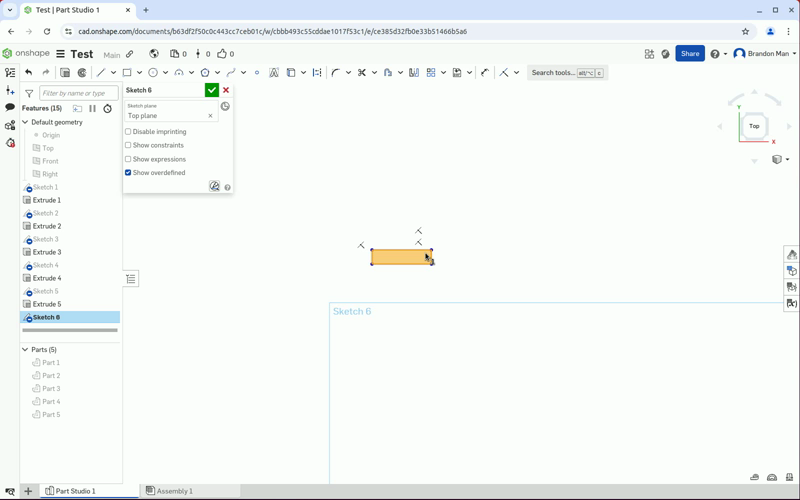
scroll(-6)
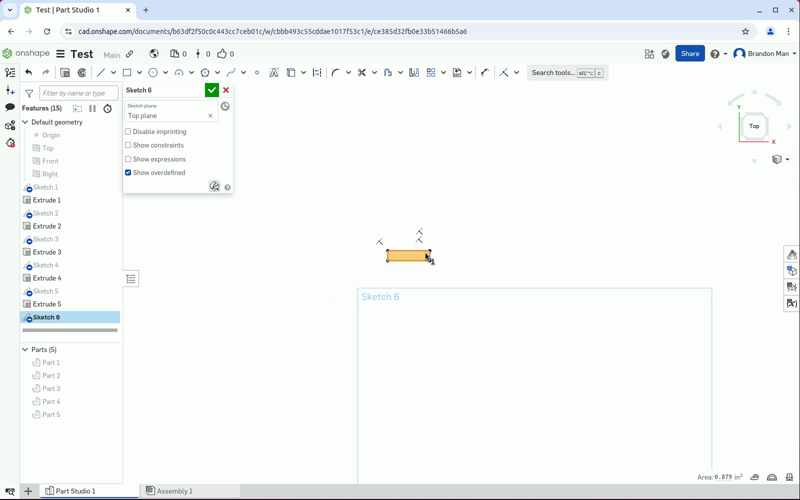
scroll(-6)
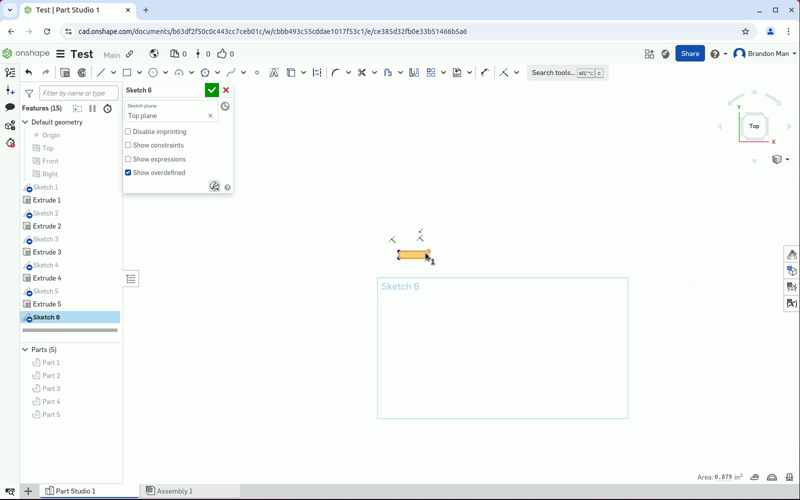
scroll(-6)
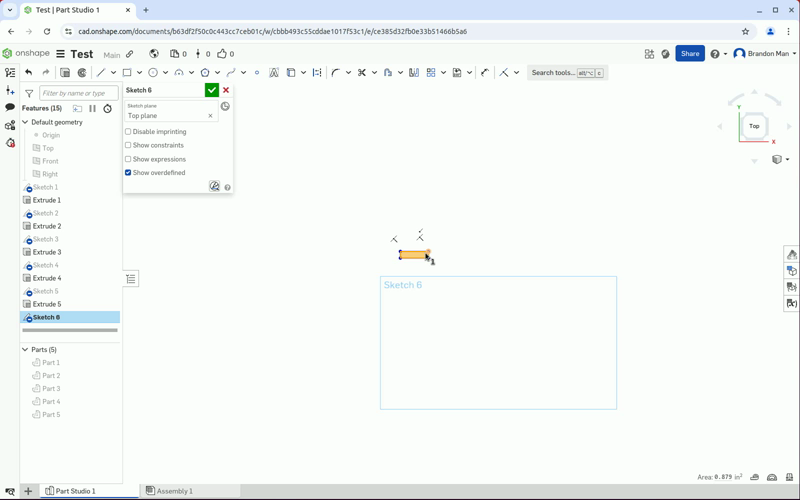
scroll(-6)
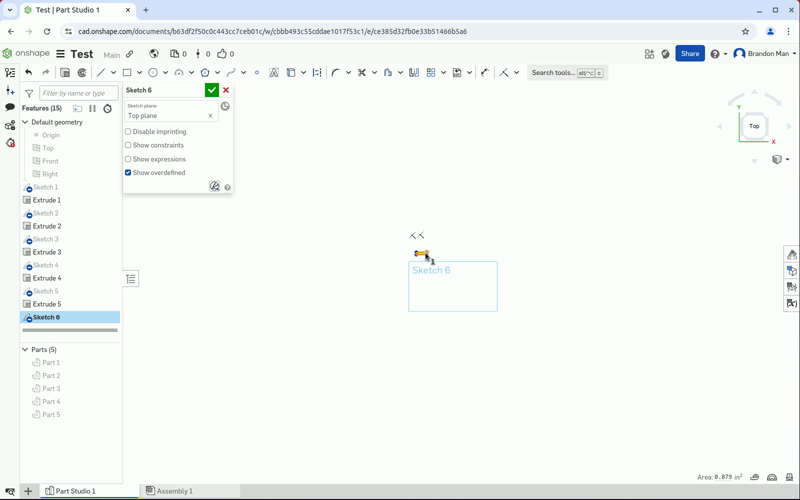
mouse_move(73, 352)
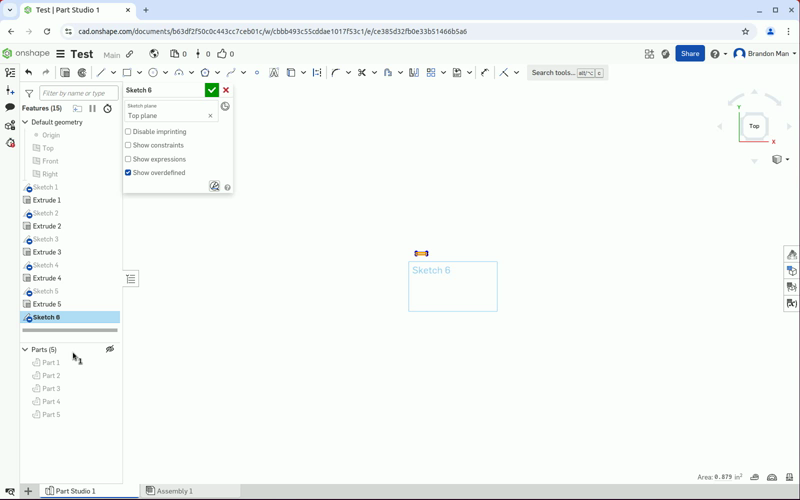
key(shift+y)
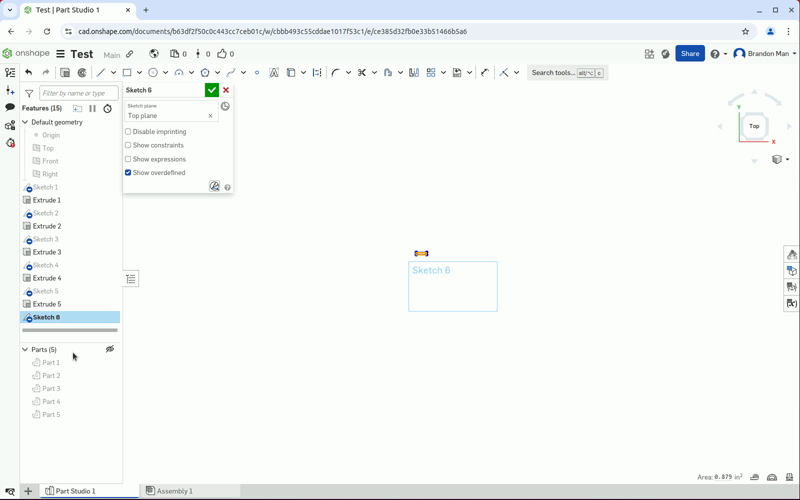
key(shift+e)
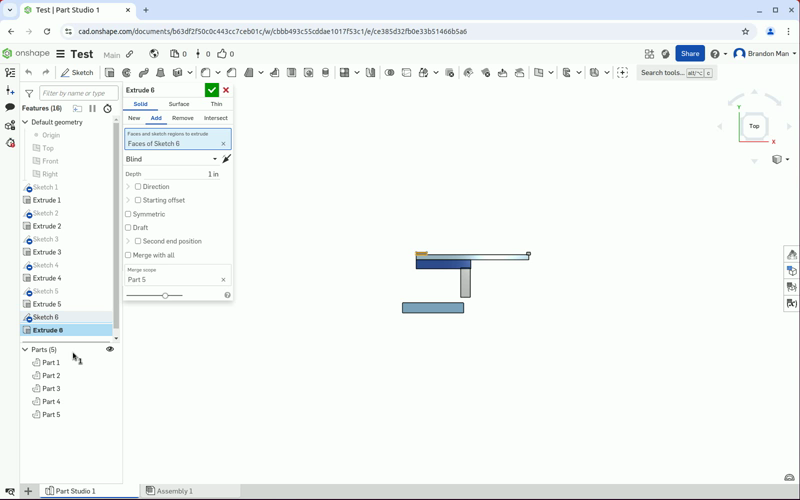
mouse_move(143, 106)
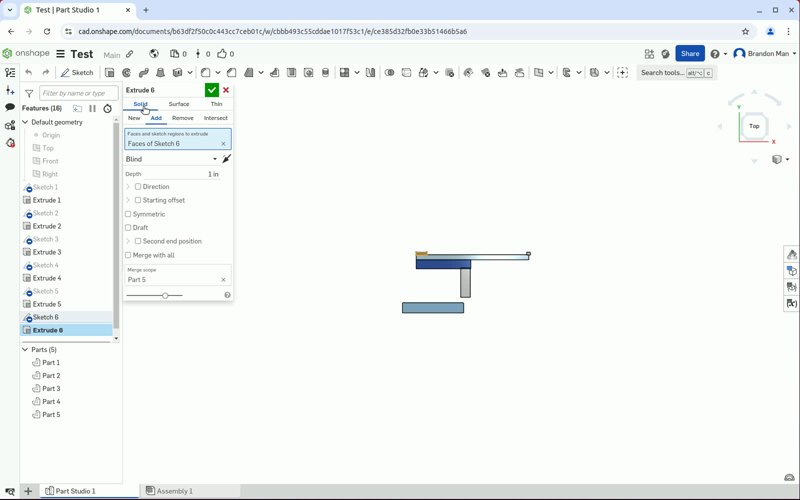
click(143, 106)
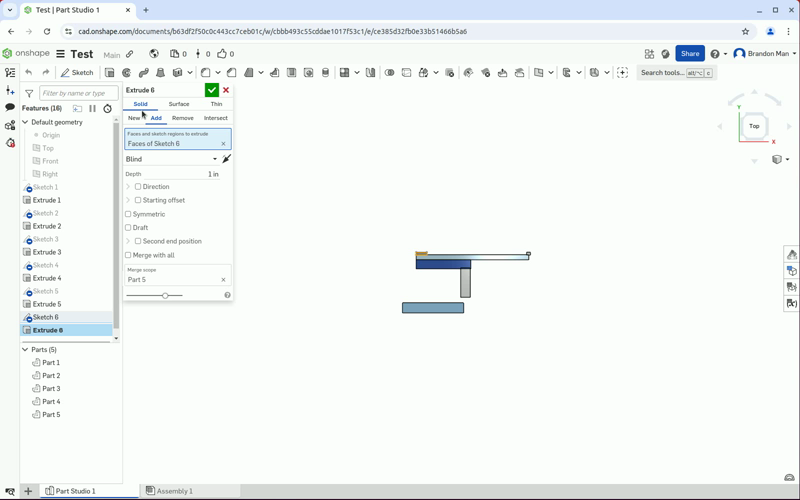
mouse_move(137, 120)
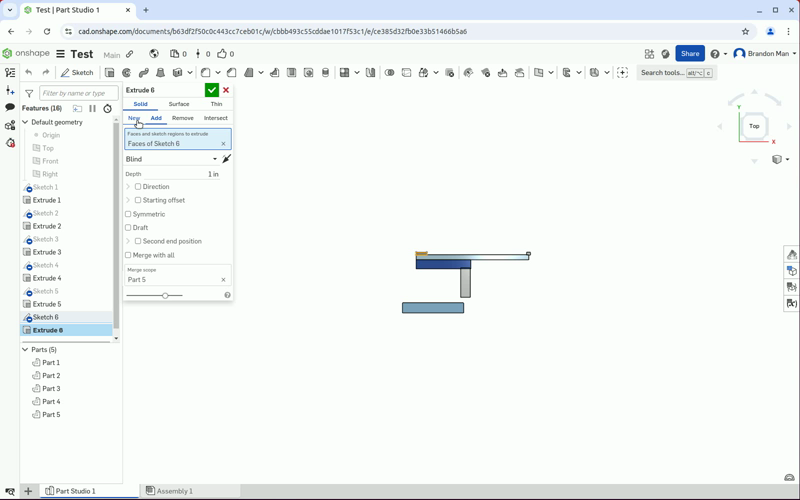
click(137, 120)
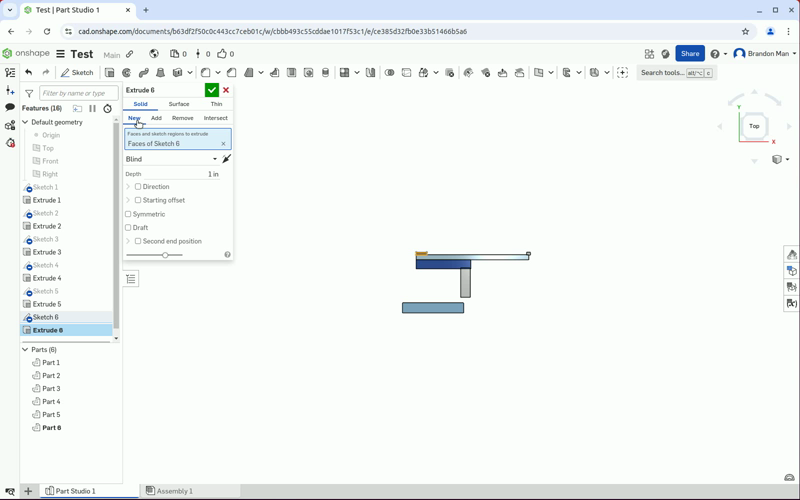
key(tab, 4)
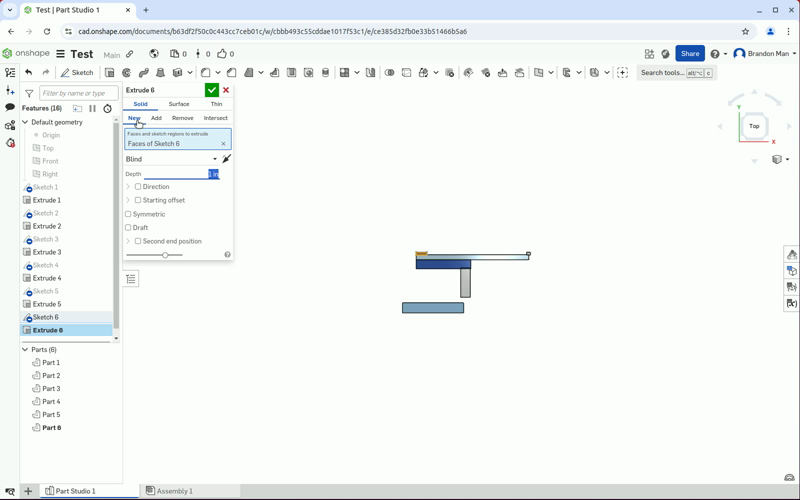
text(23.108)
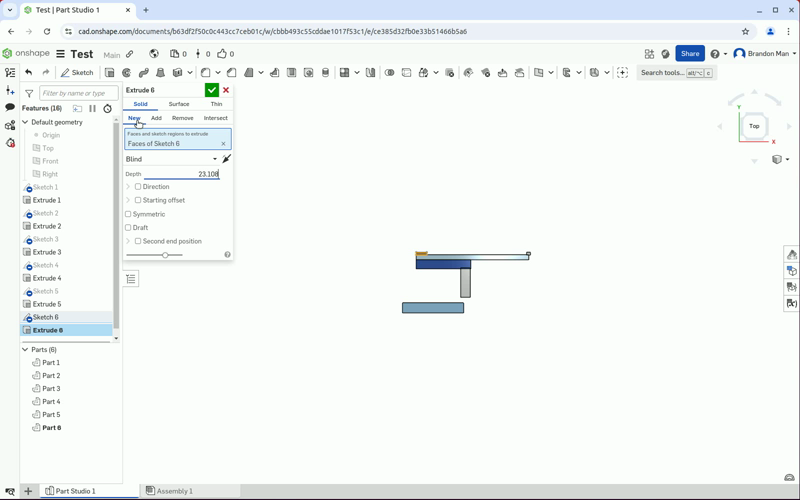
key(enter)
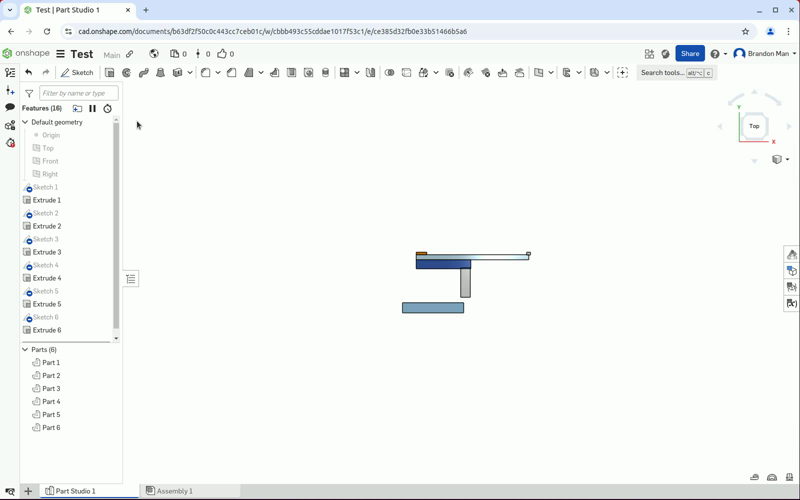
key(shift+h)
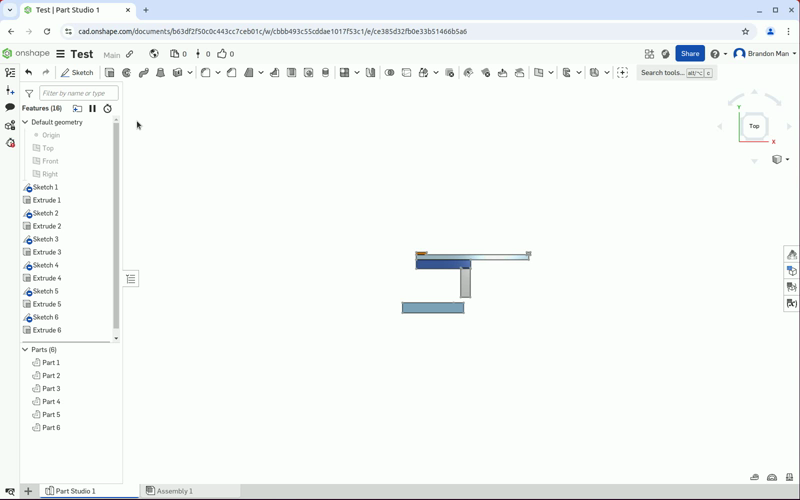
key(shift+h)
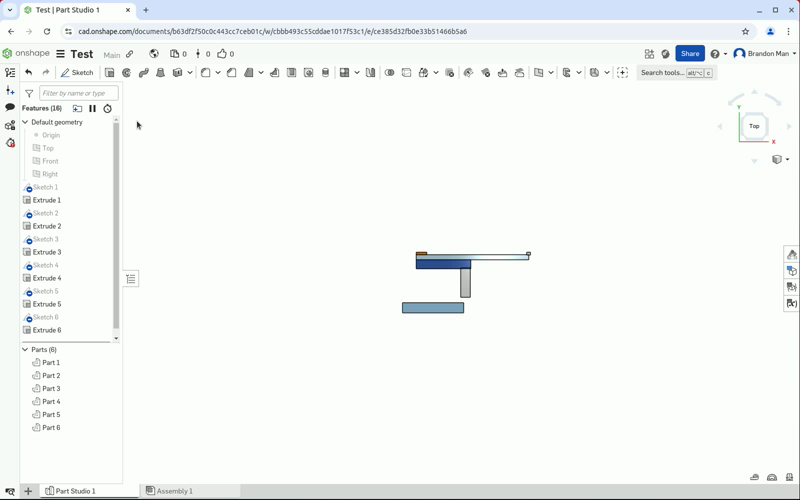
mouse_move(69, 189)
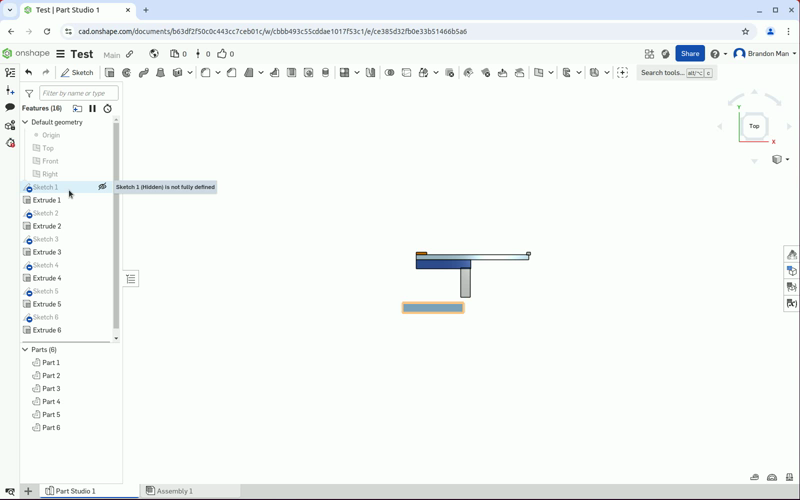
click(69, 189)
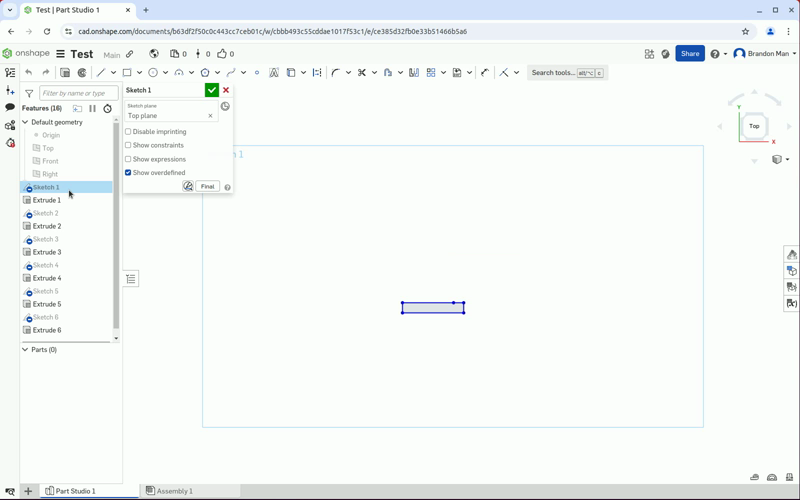
mouse_move(229, 92)
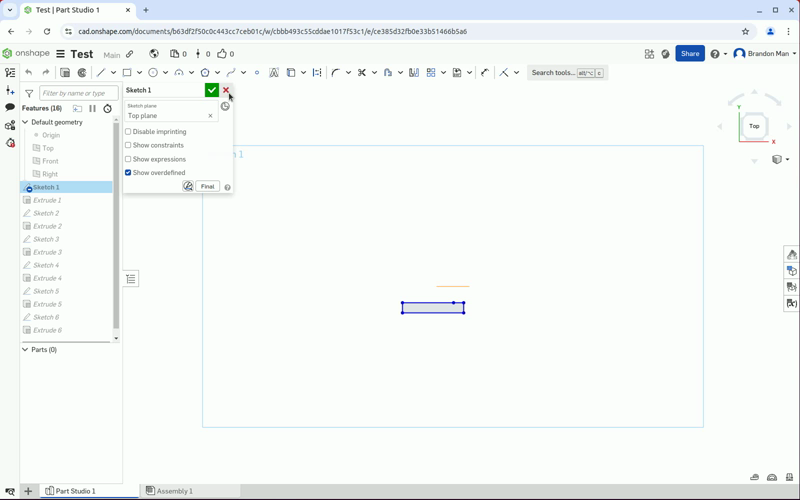
click(229, 92)
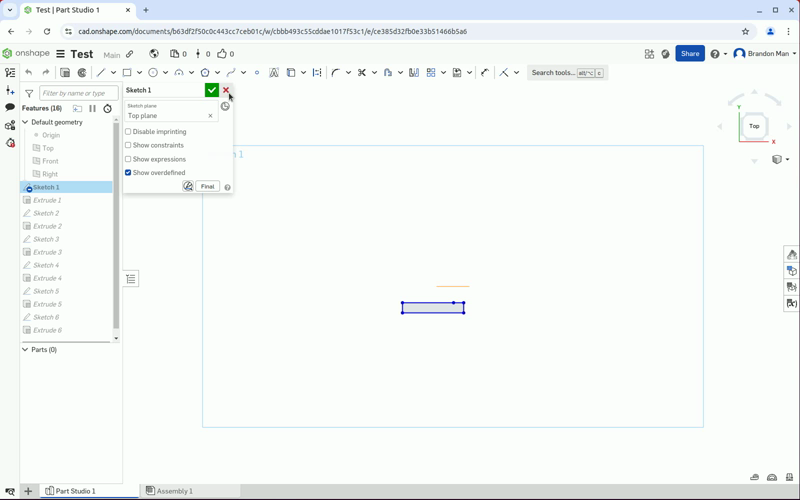
key(shift+s)
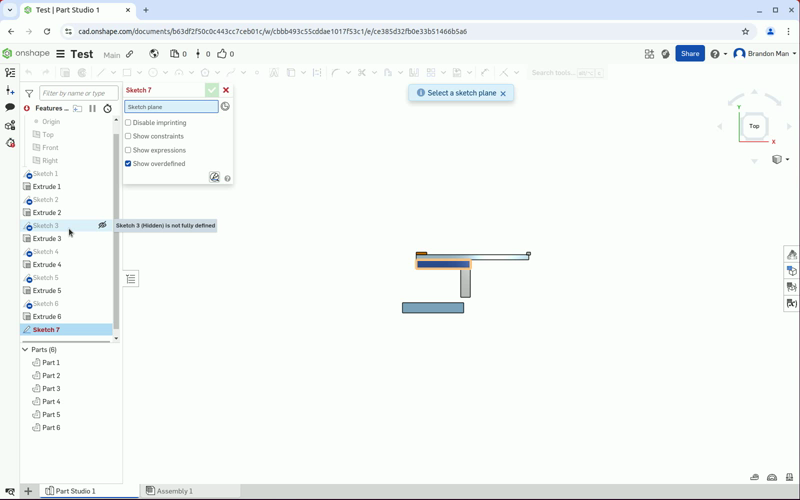
scroll(3)
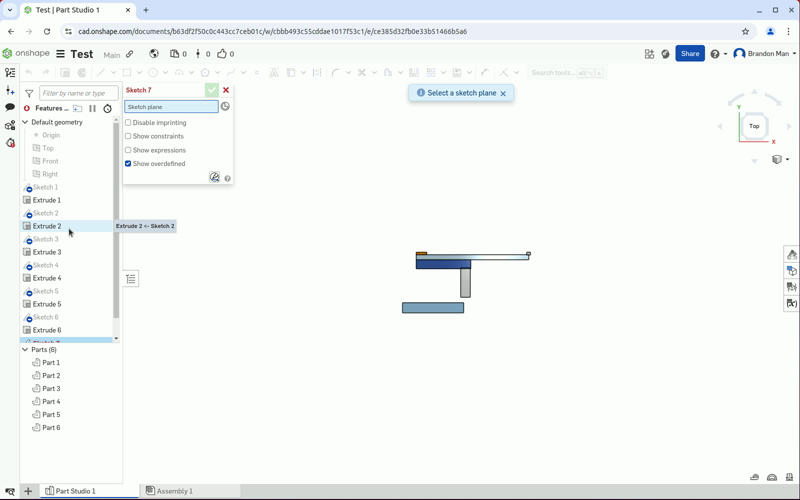
mouse_move(69, 150)
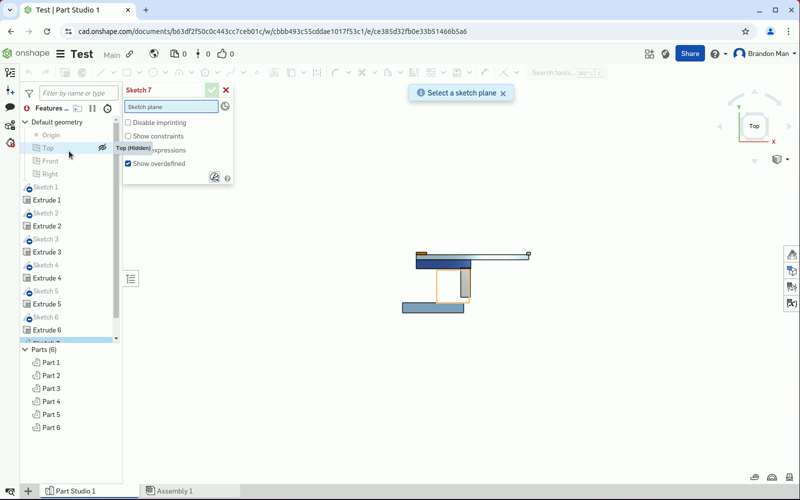
click(69, 150)
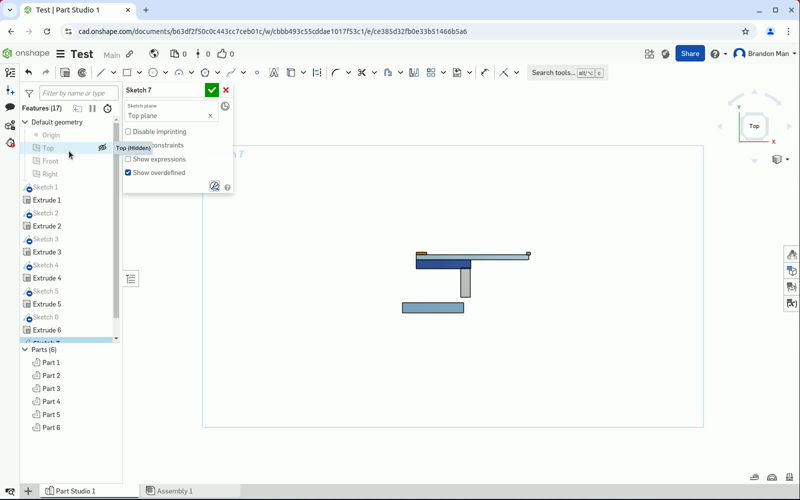
mouse_move(73, 352)
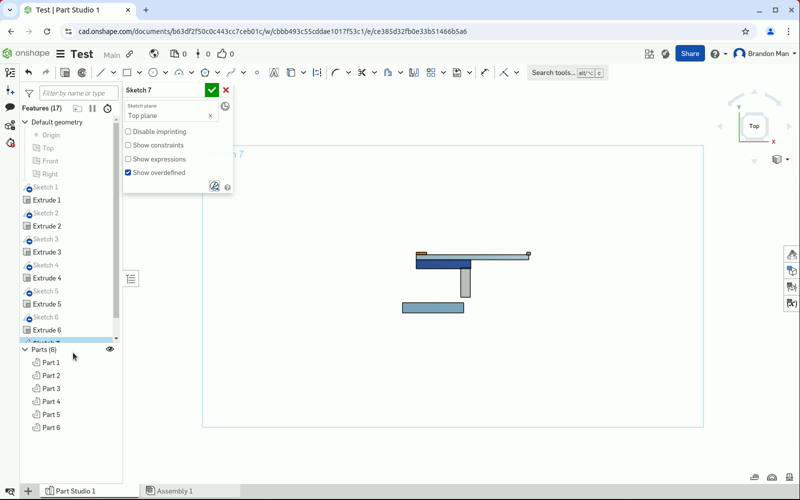
key(y)
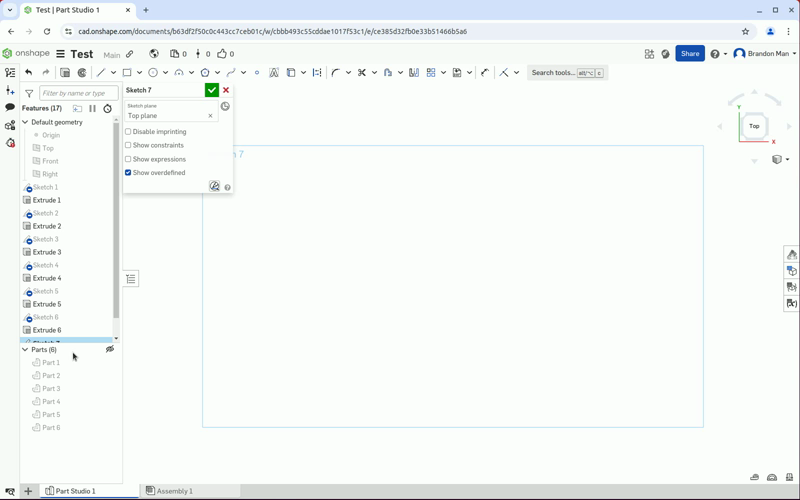
key(l)
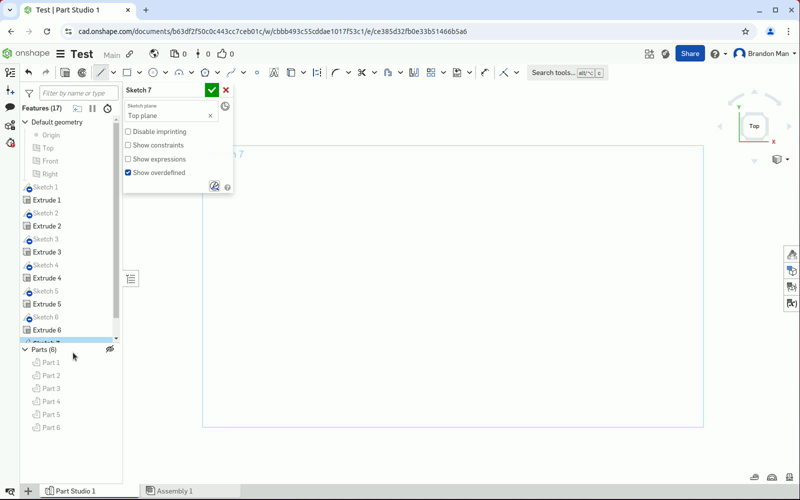
key_down(shift)
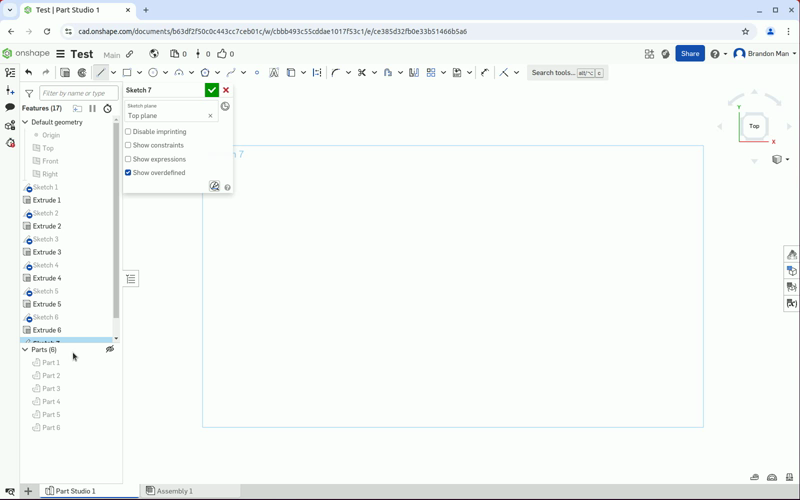
mouse_move(416, 252)
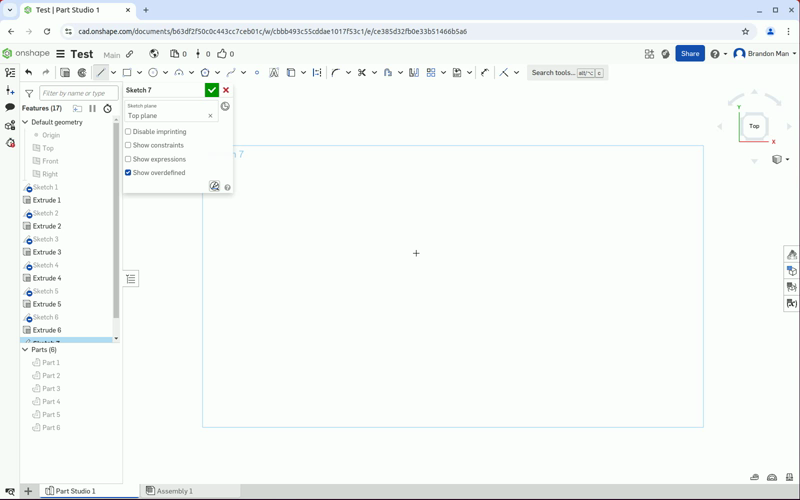
click(416, 252)
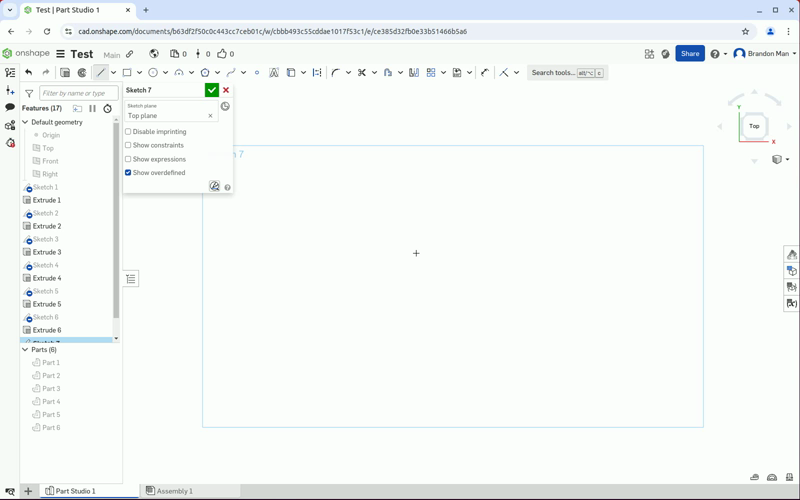
key_up(shift)
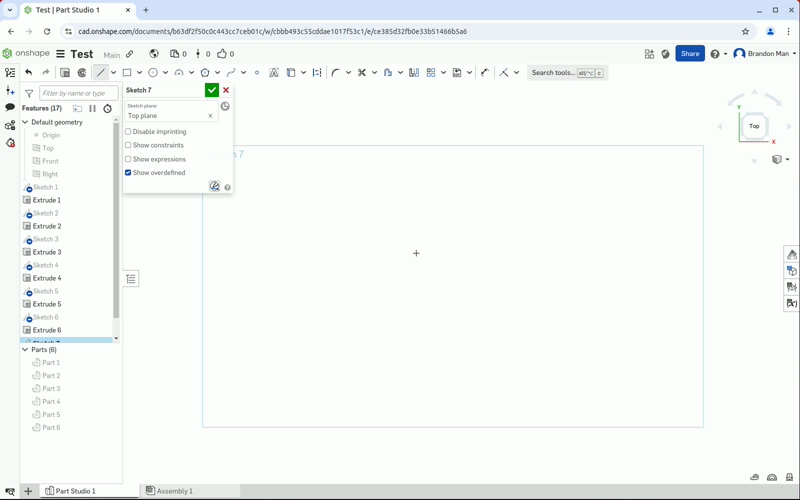
key_down(shift)
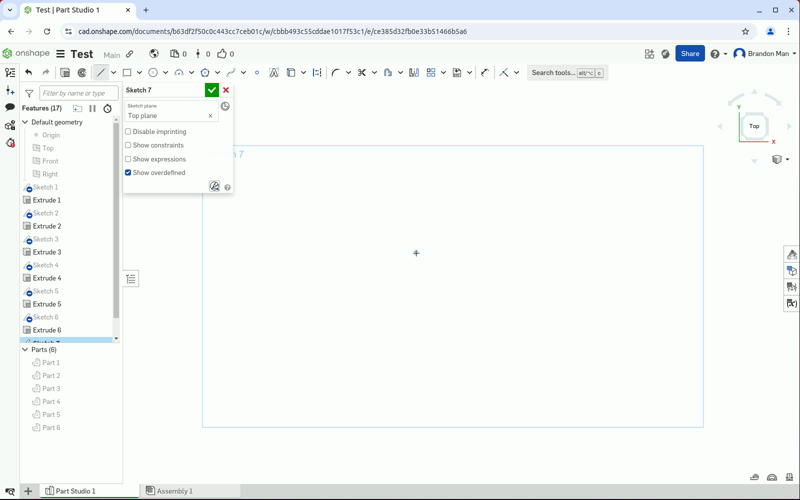
mouse_move(446, 252)
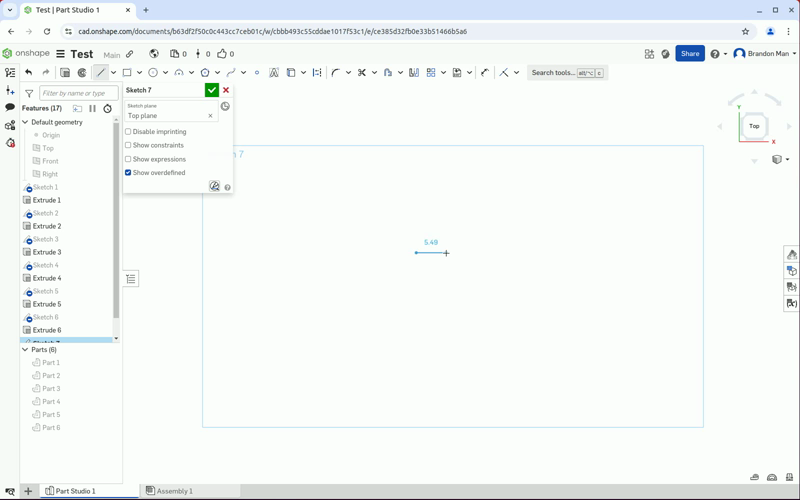
mouse_move(425, 252)
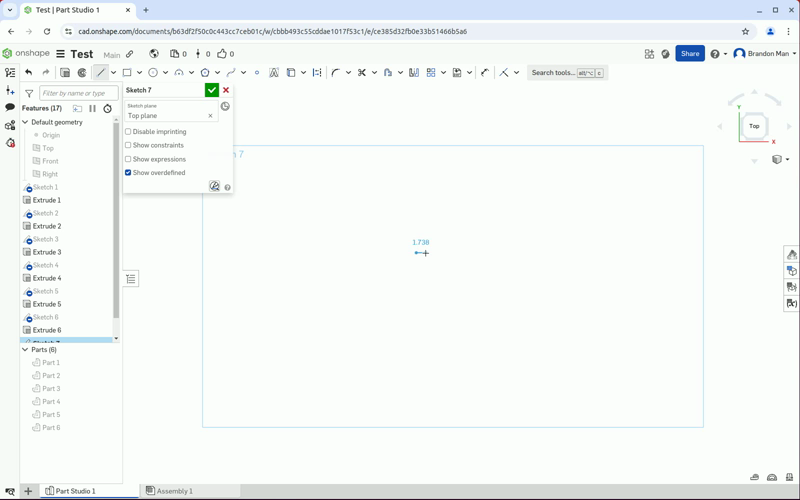
click(425, 252)
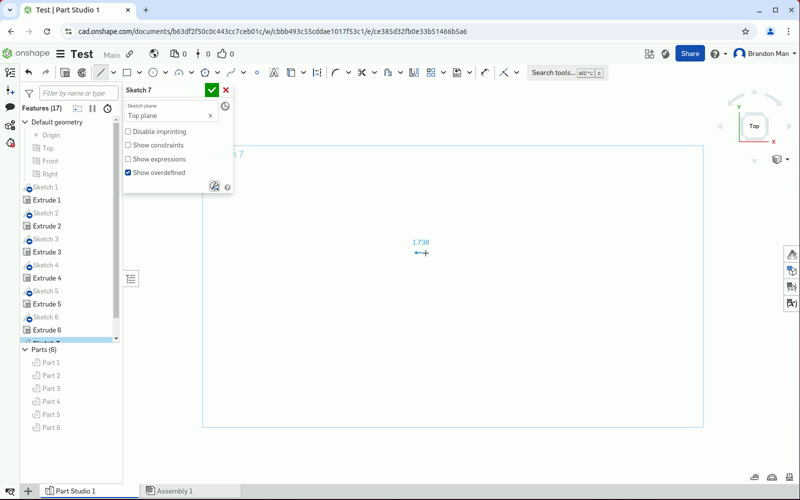
key_up(shift)
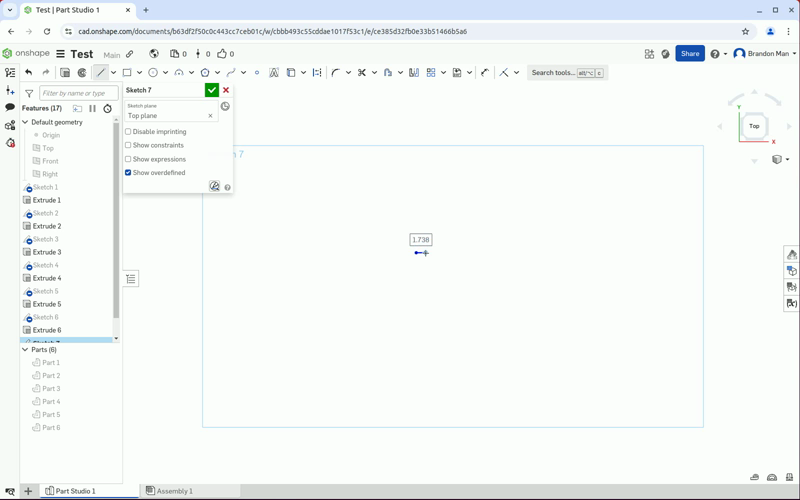
key_down(shift)
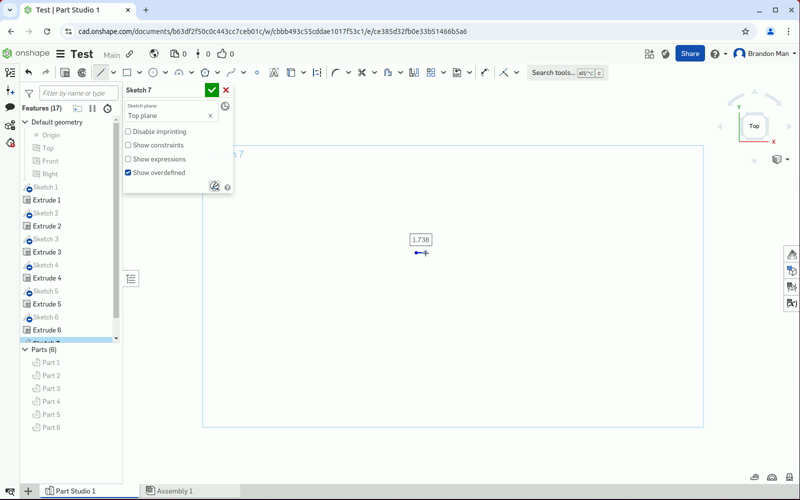
mouse_move(526, 252)
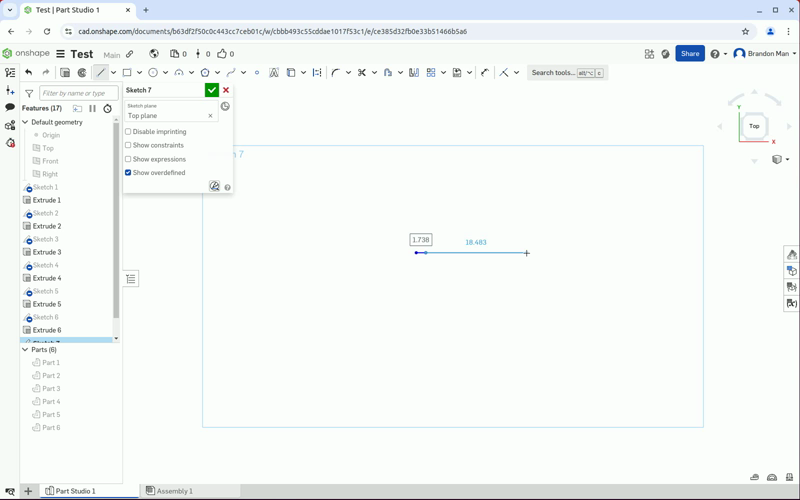
click(526, 252)
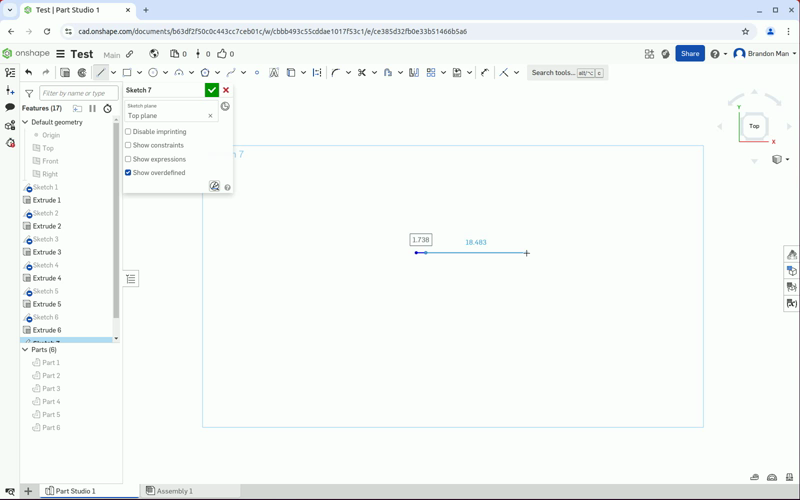
key_up(shift)
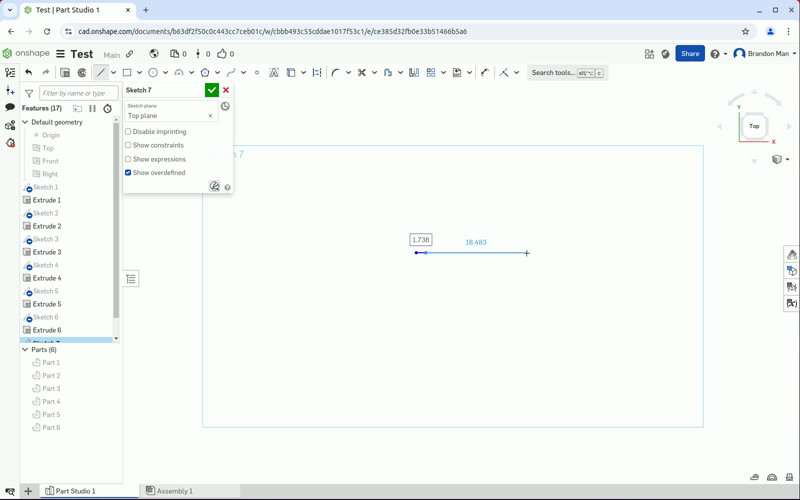
key_down(shift)
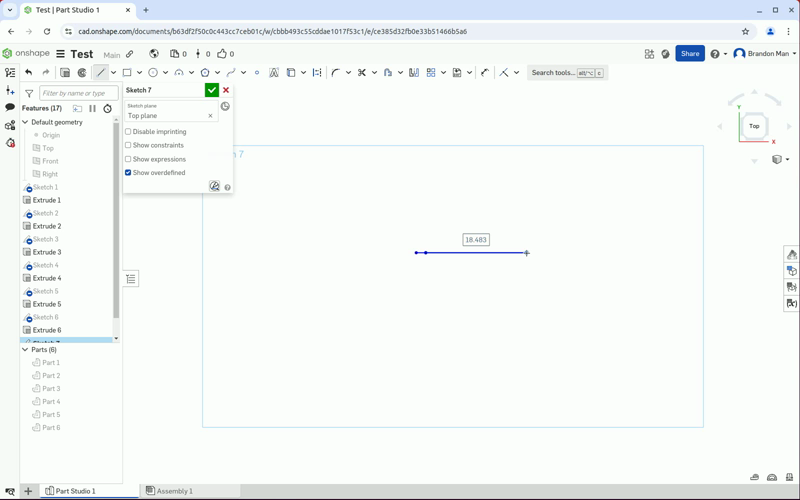
mouse_move(556, 252)
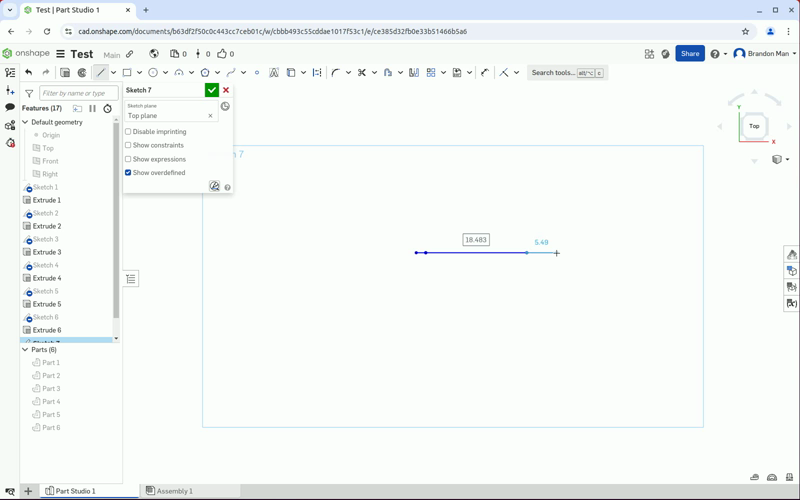
mouse_move(528, 252)
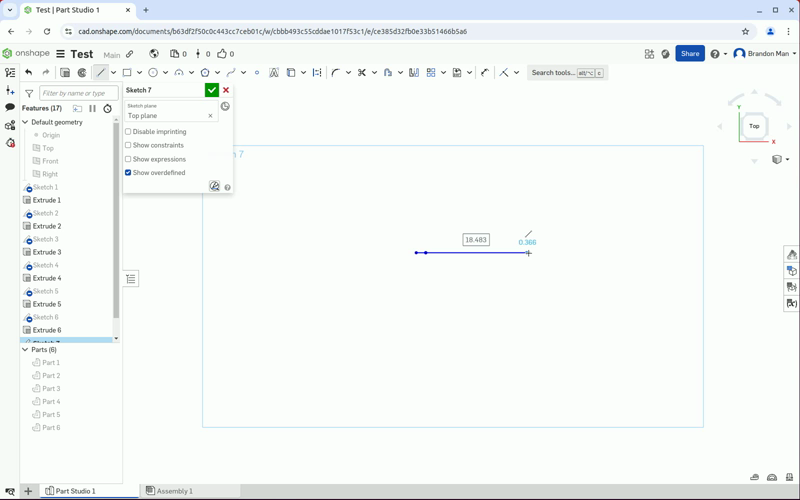
scroll(6)
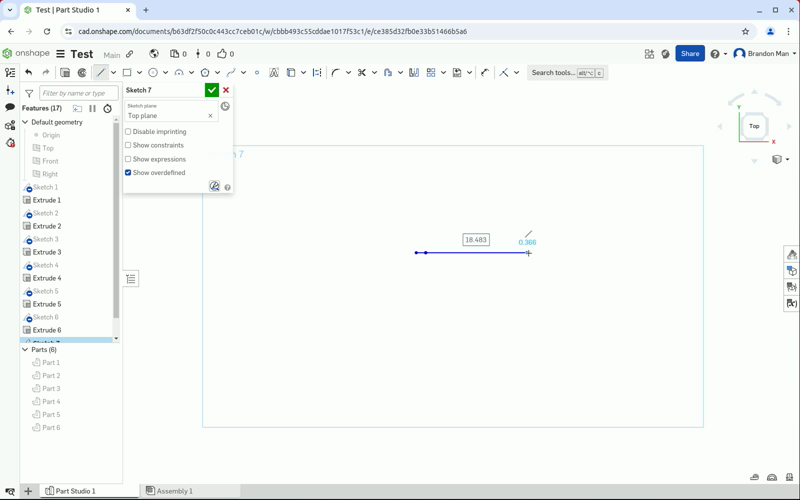
scroll(6)
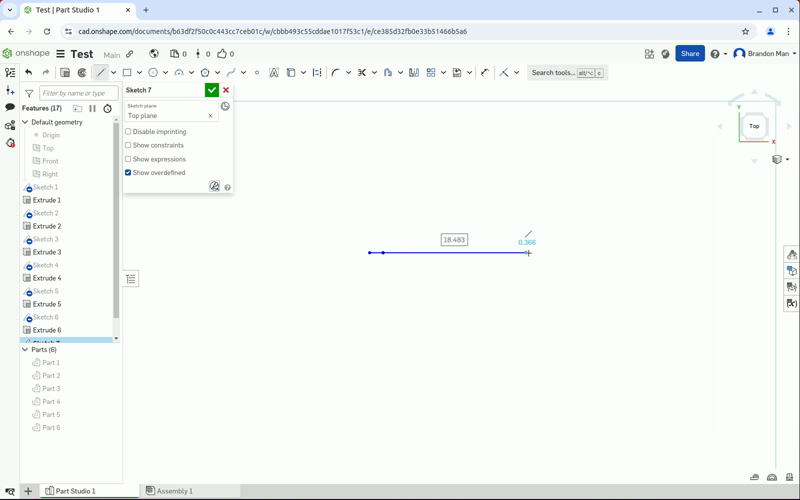
scroll(6)
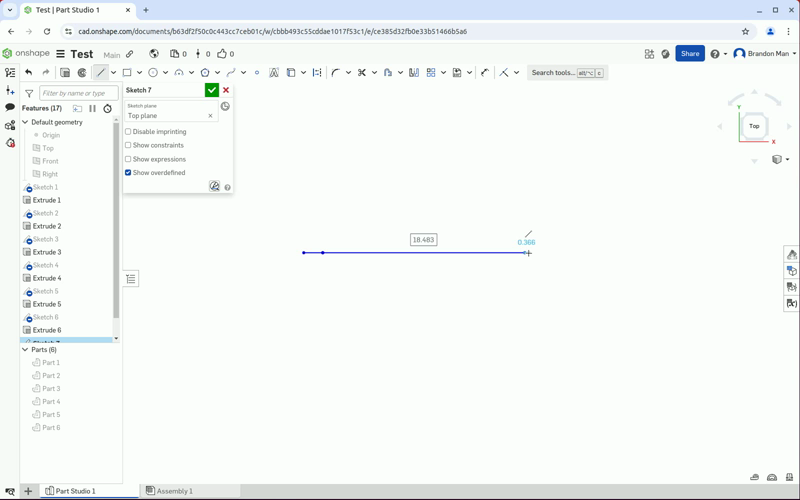
scroll(6)
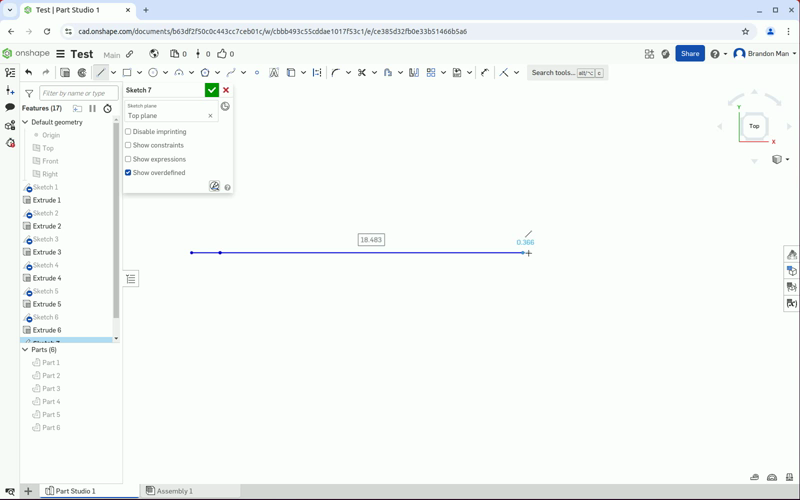
scroll(6)
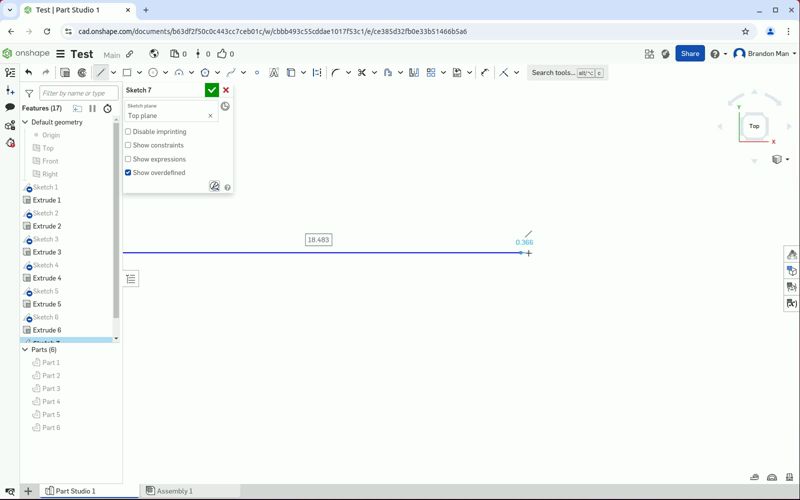
scroll(6)
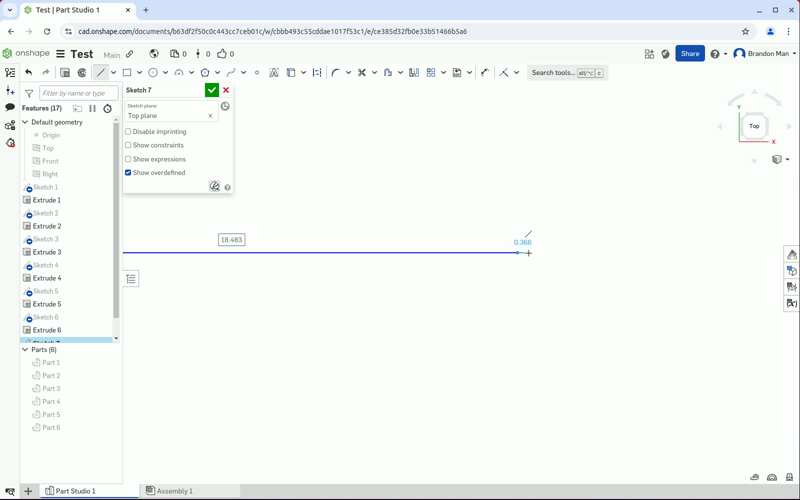
scroll(6)
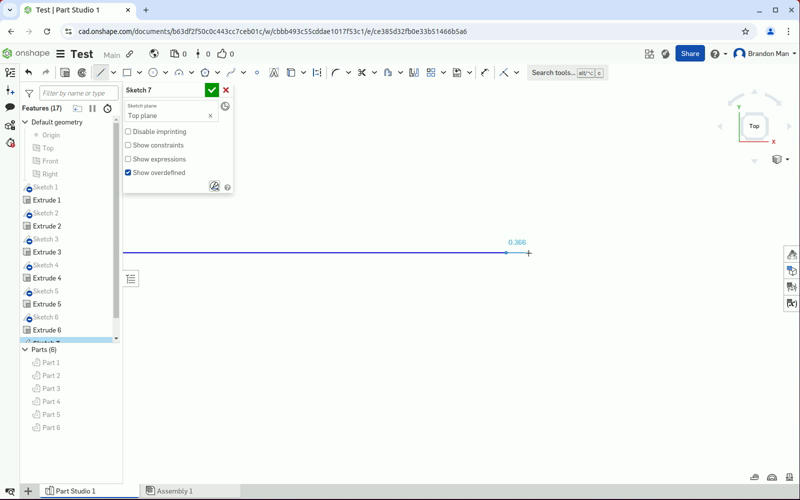
click(528, 252)
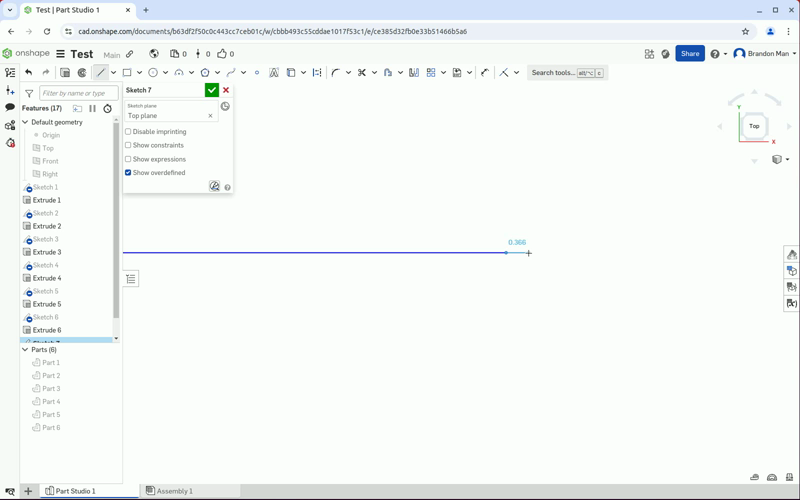
scroll(-6)
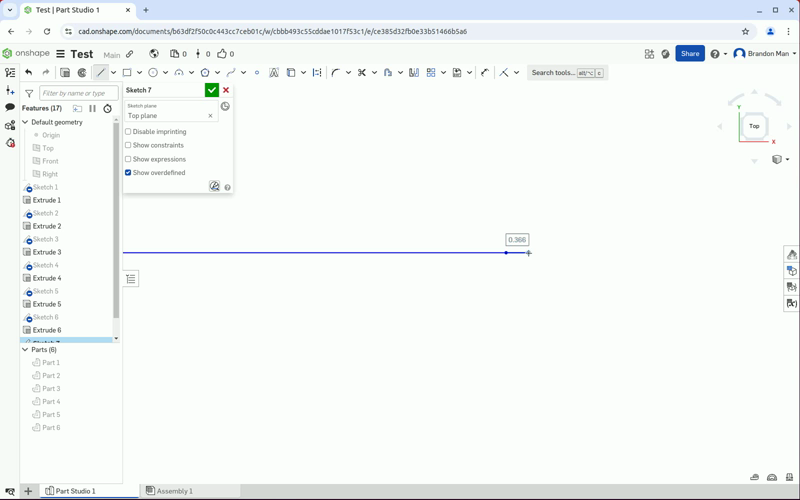
scroll(-6)
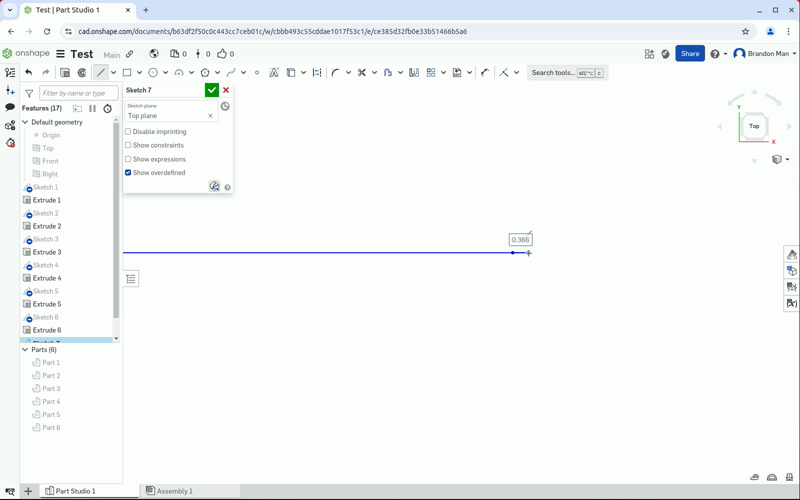
scroll(-6)
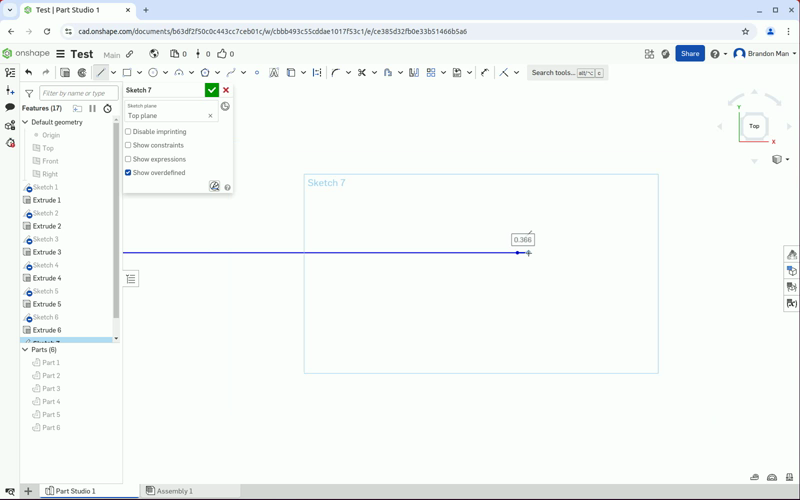
scroll(-6)
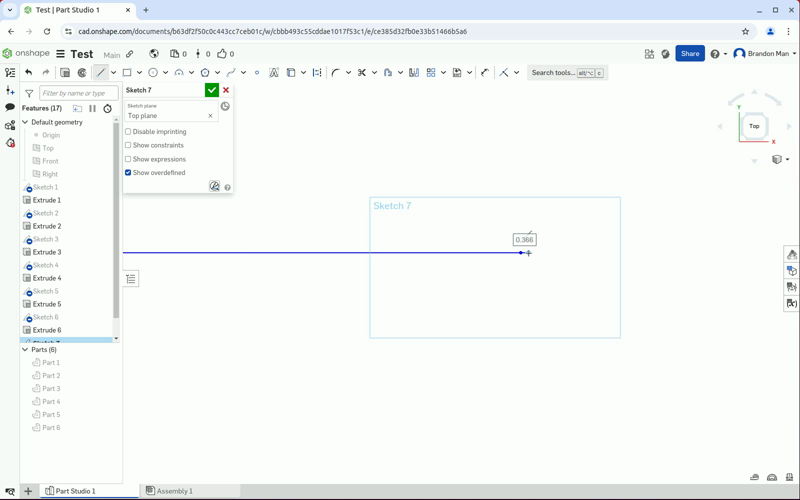
scroll(-6)
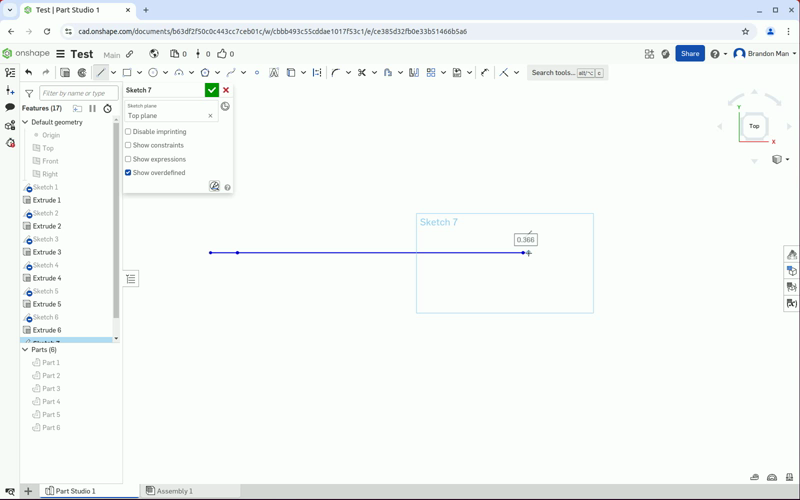
scroll(-6)
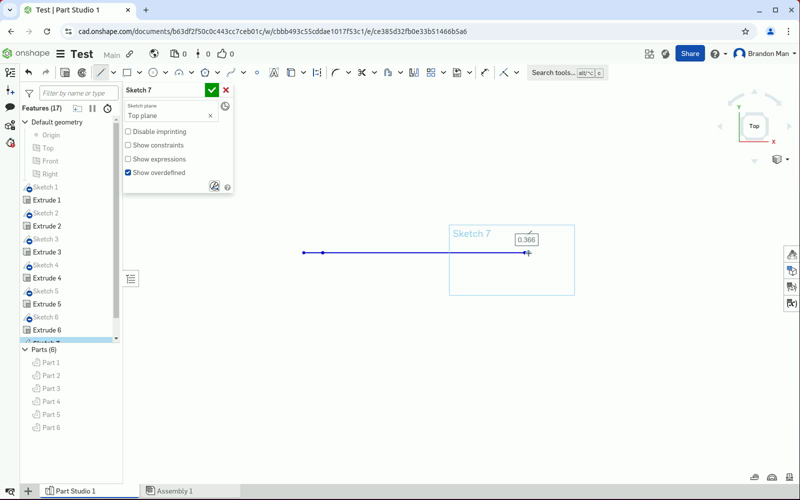
scroll(-6)
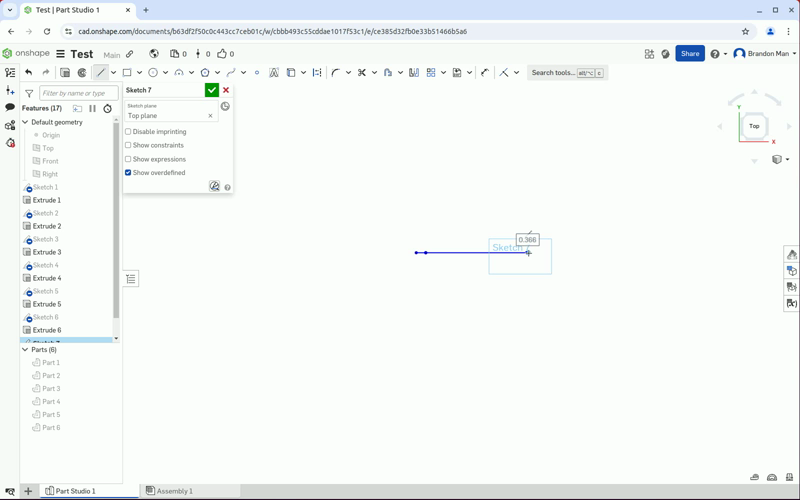
key_up(shift)
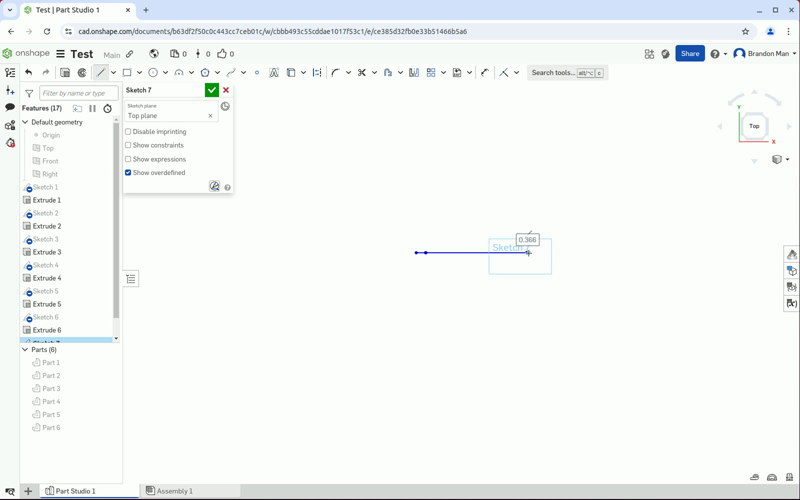
key_down(shift)
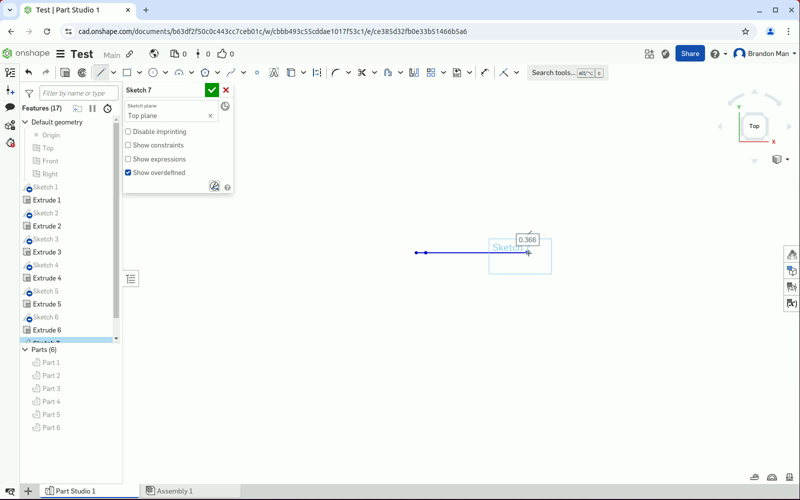
mouse_move(558, 252)
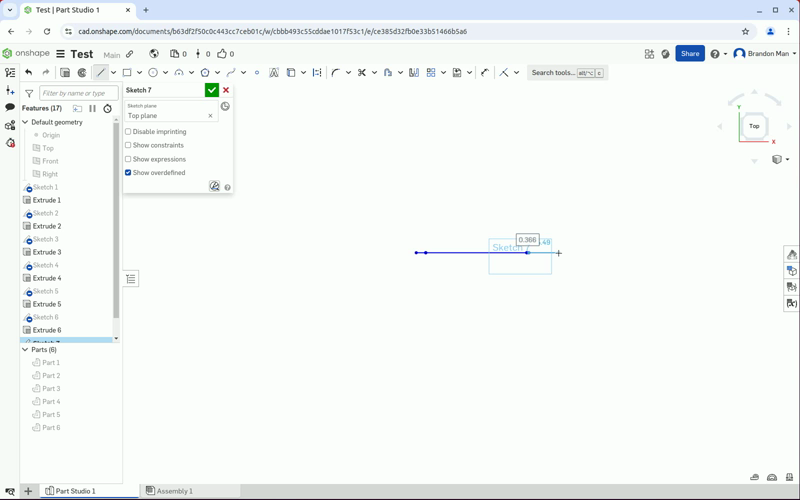
mouse_move(528, 247)
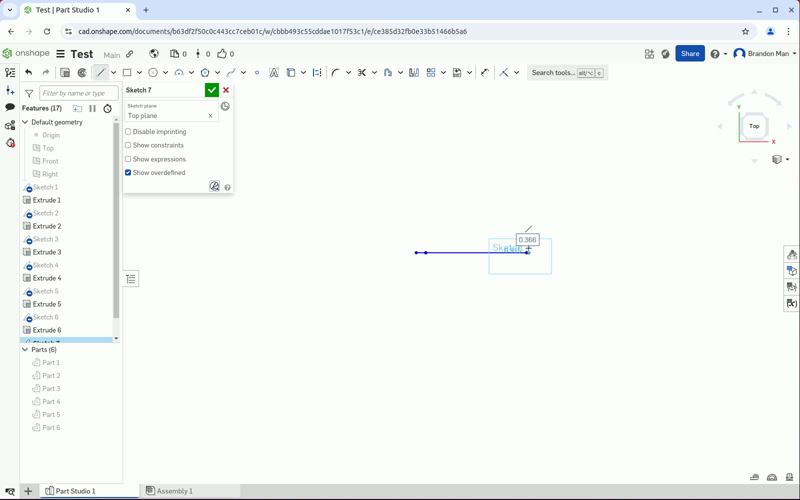
scroll(6)
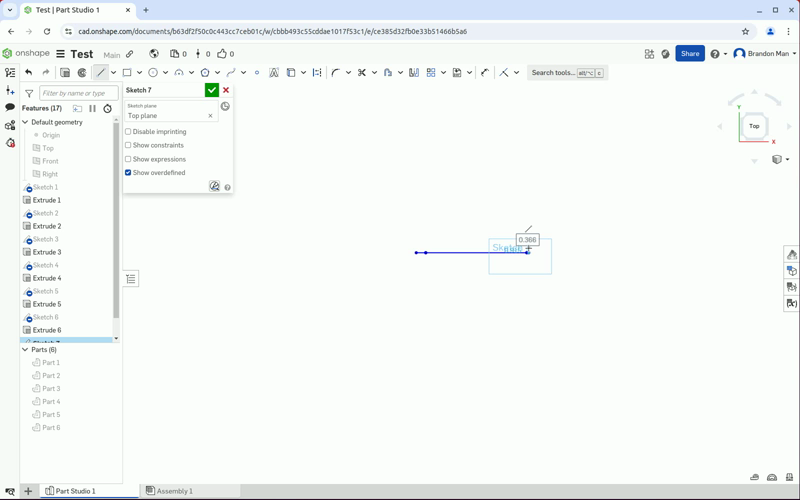
scroll(6)
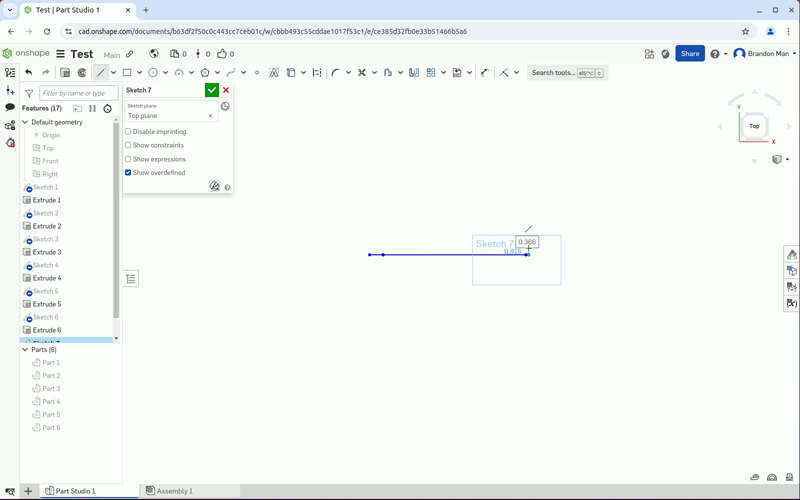
scroll(6)
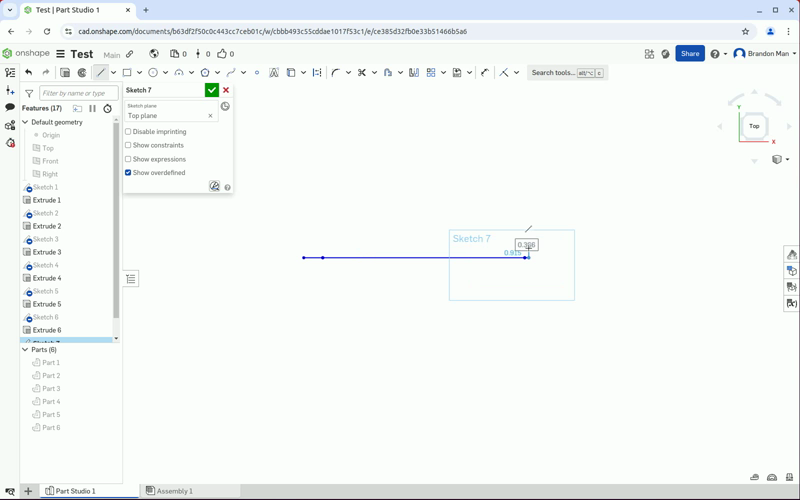
scroll(6)
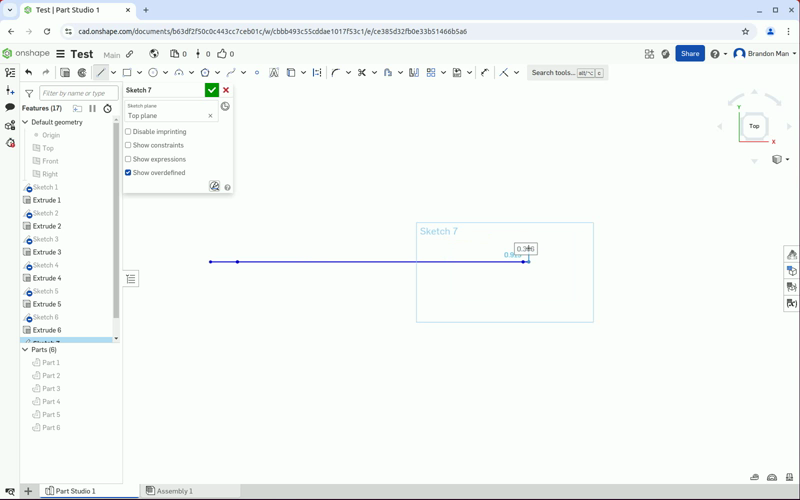
scroll(6)
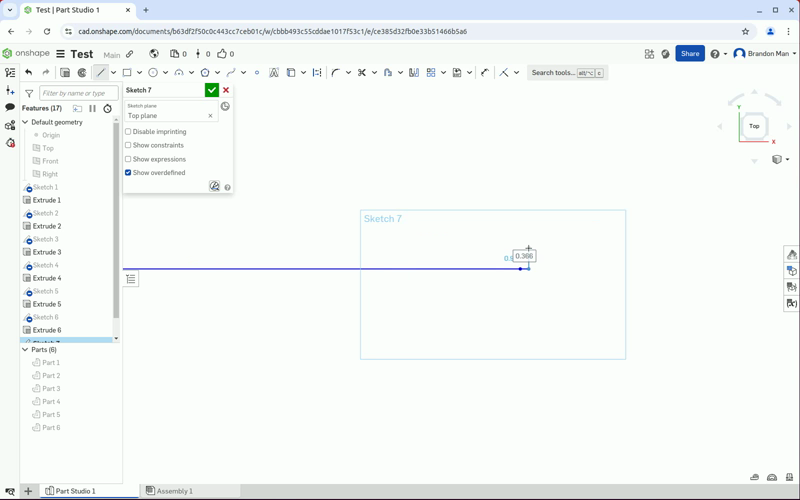
scroll(6)
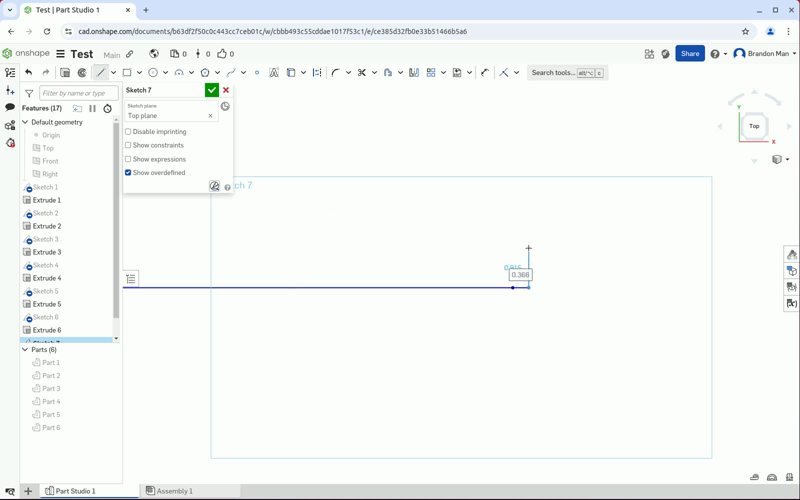
scroll(6)
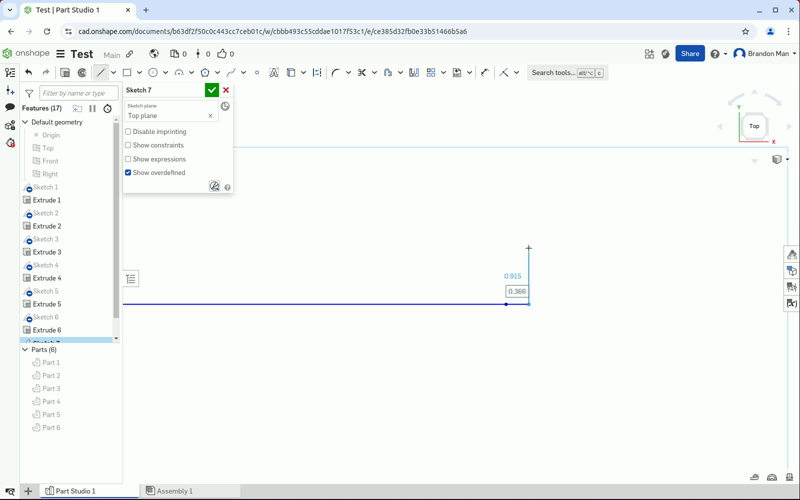
click(528, 247)
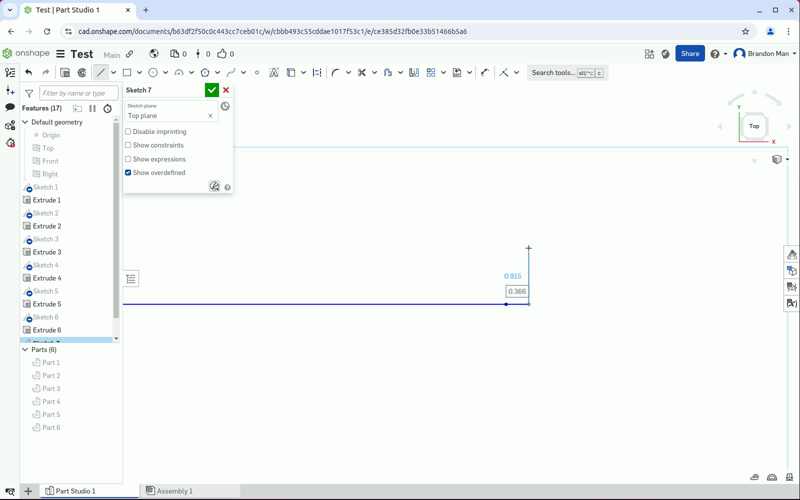
scroll(-6)
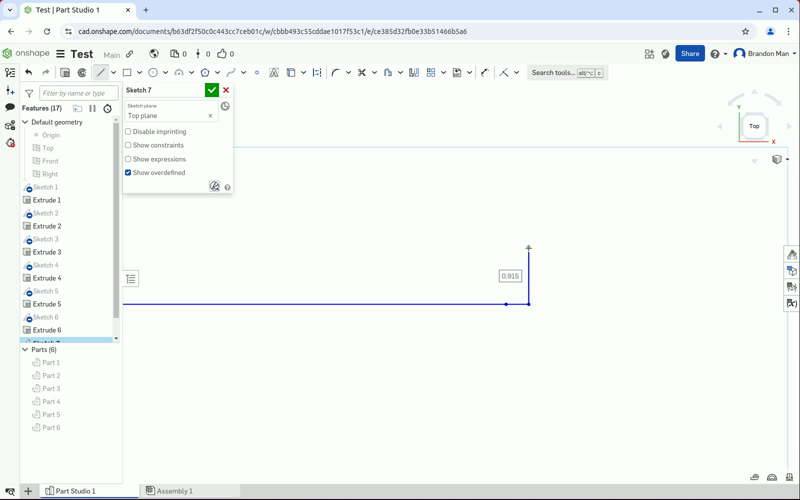
scroll(-6)
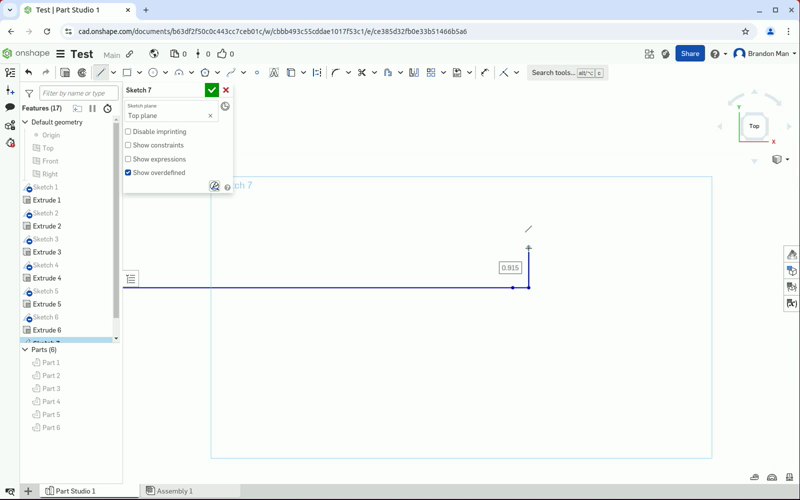
scroll(-6)
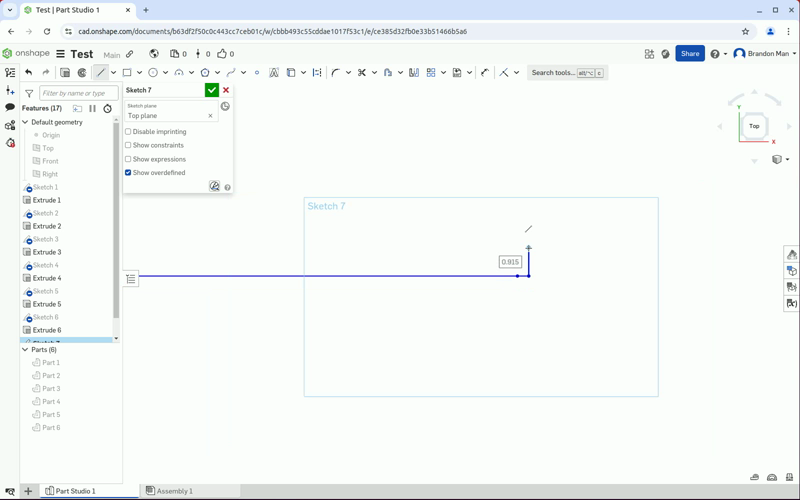
scroll(-6)
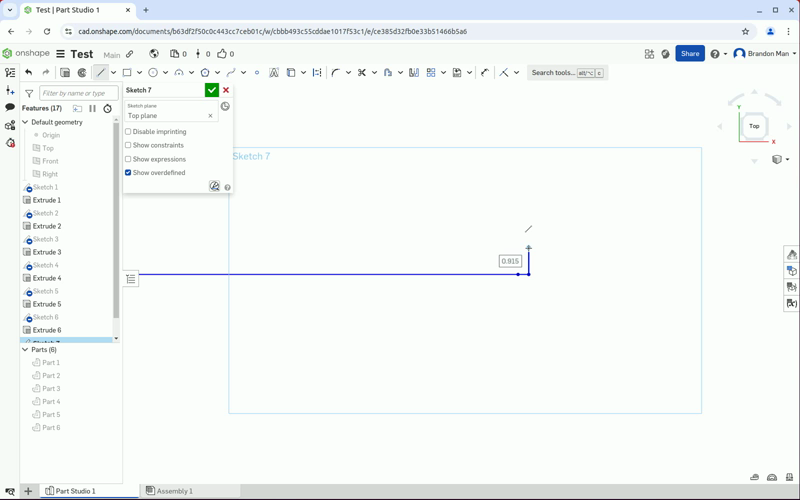
scroll(-6)
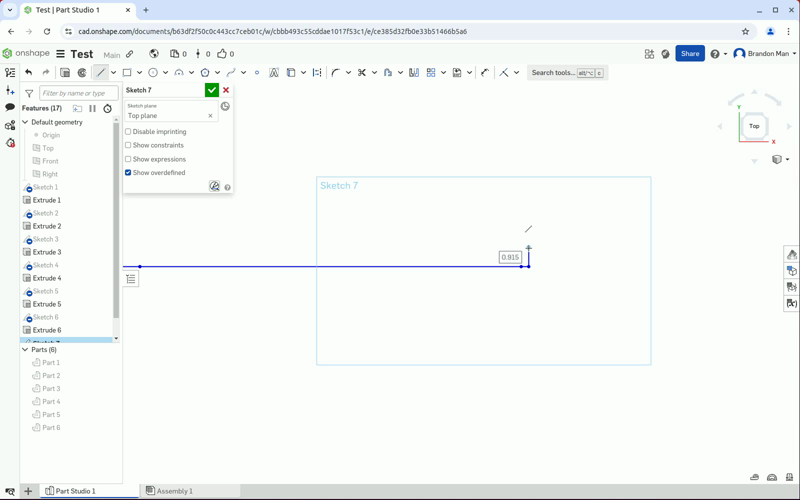
scroll(-6)
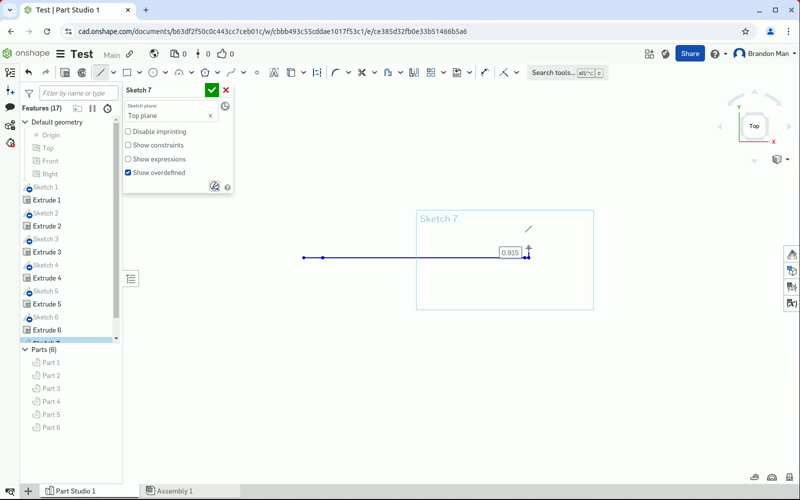
scroll(-6)
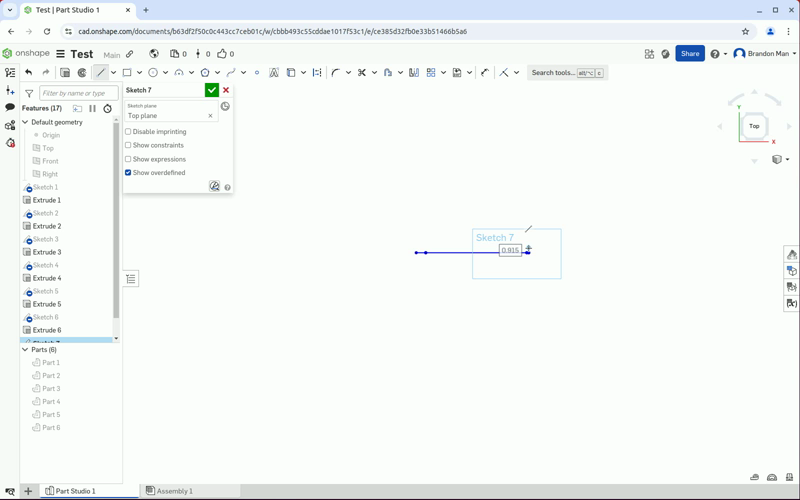
key_up(shift)
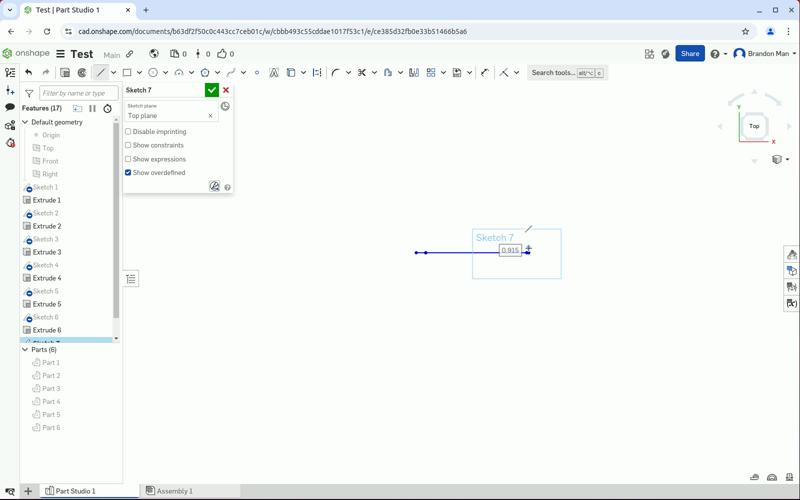
key_down(shift)
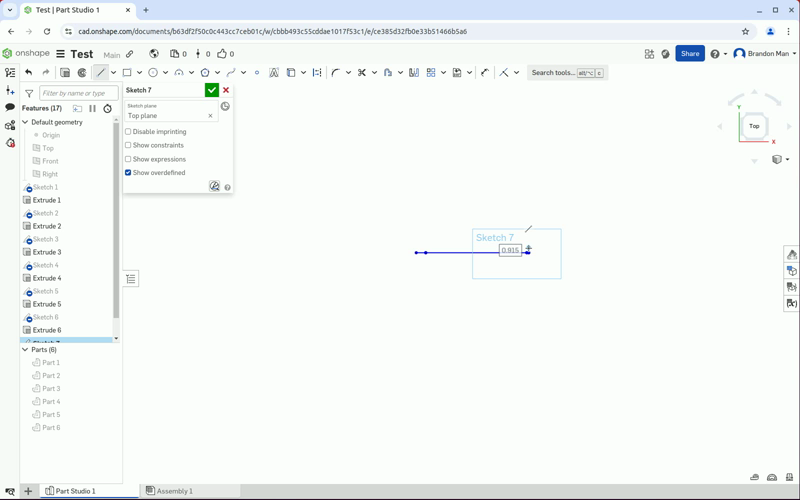
mouse_move(416, 247)
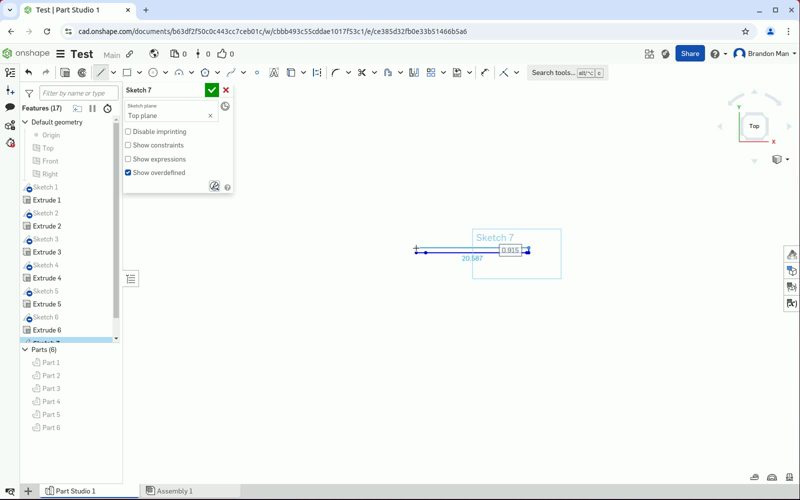
click(416, 247)
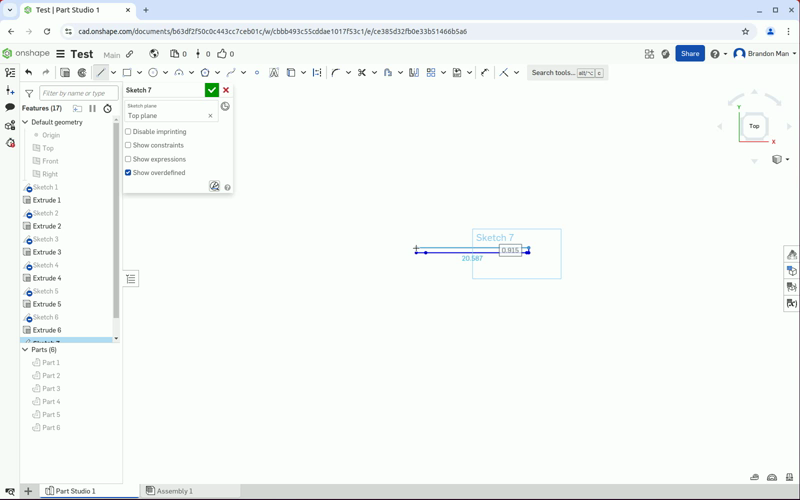
key_up(shift)
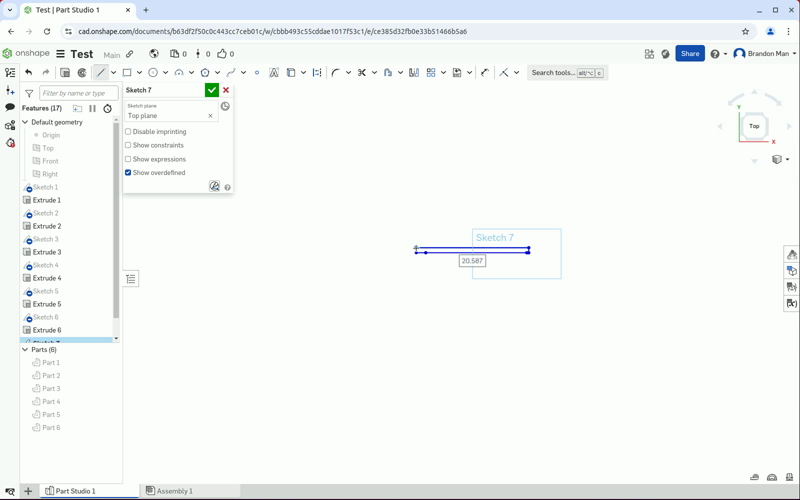
mouse_move(446, 247)
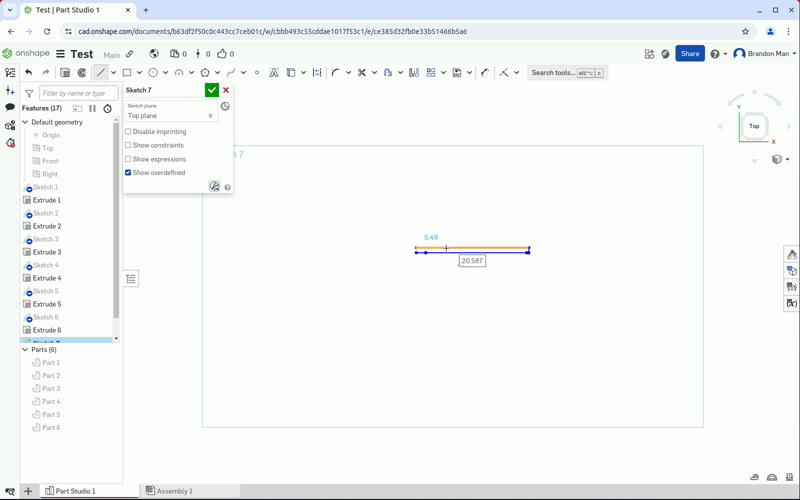
key_down(shift)
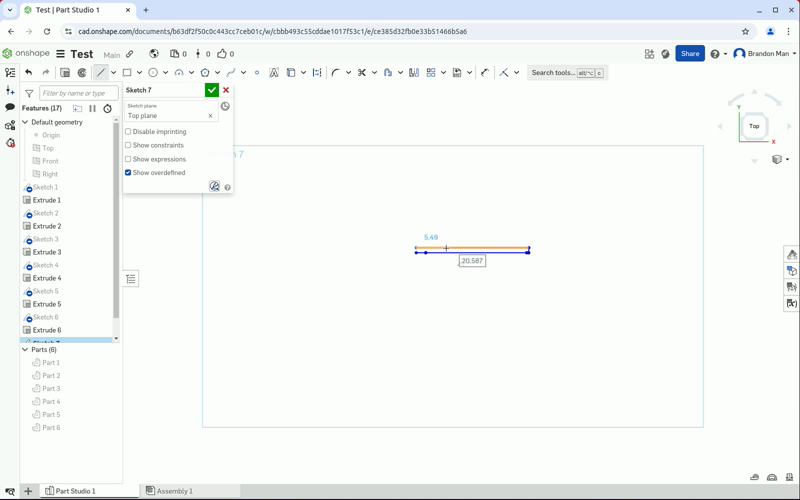
mouse_move(416, 252)
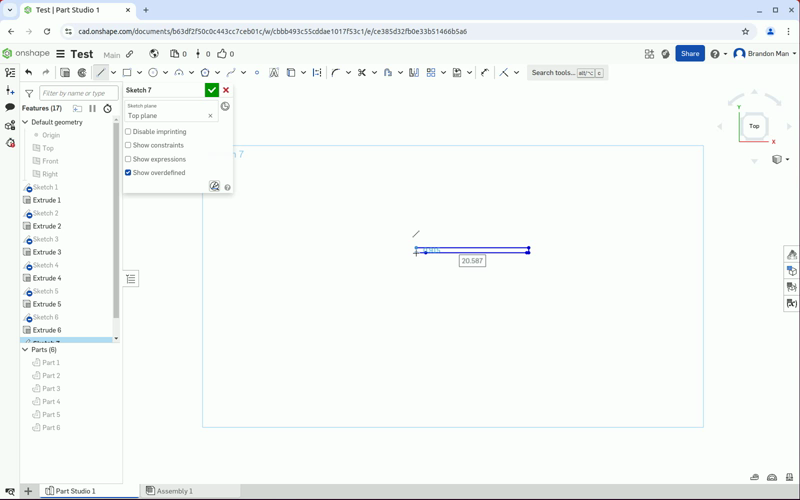
scroll(6)
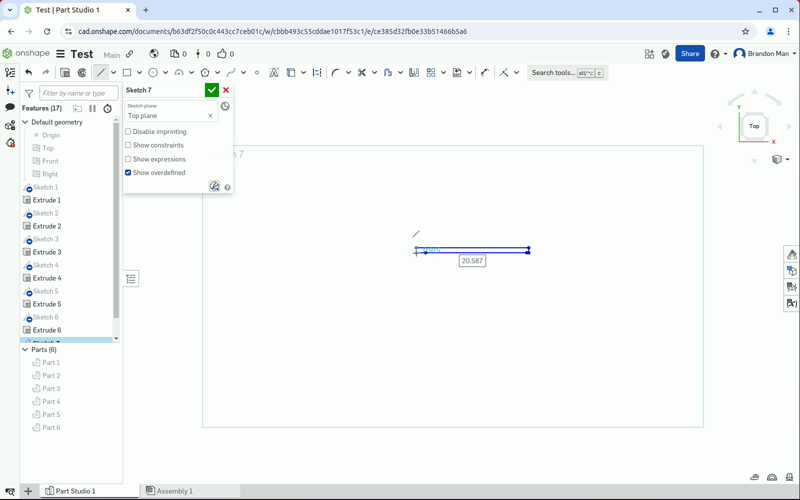
scroll(6)
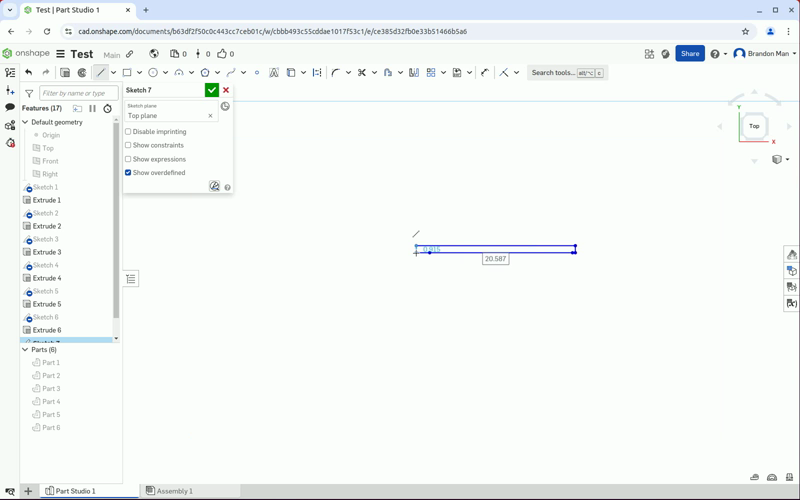
scroll(6)
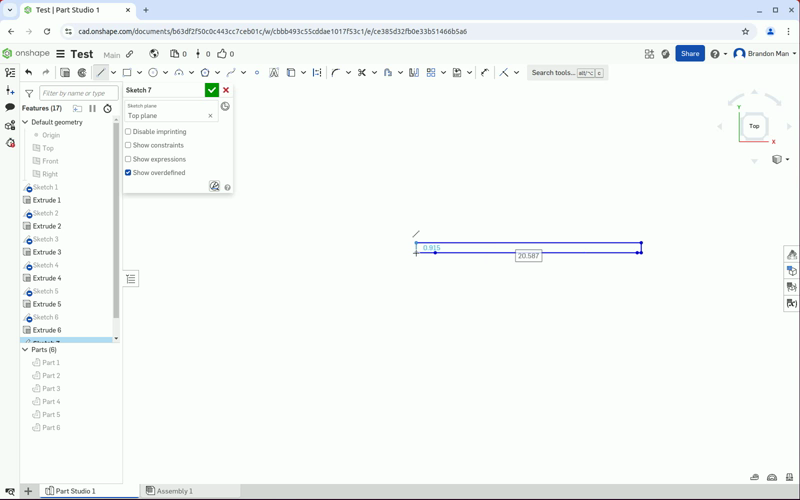
scroll(6)
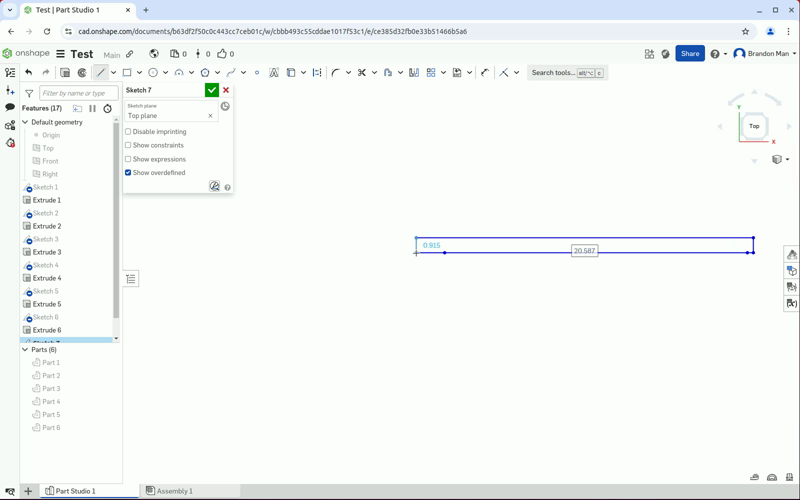
scroll(6)
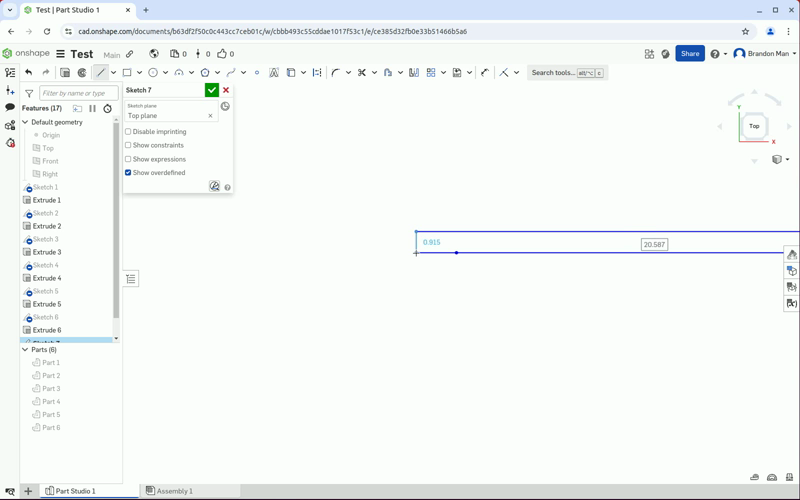
scroll(6)
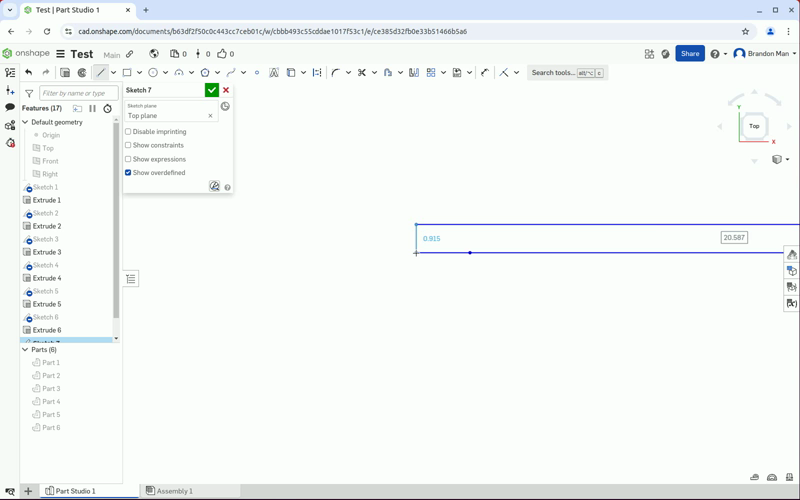
scroll(6)
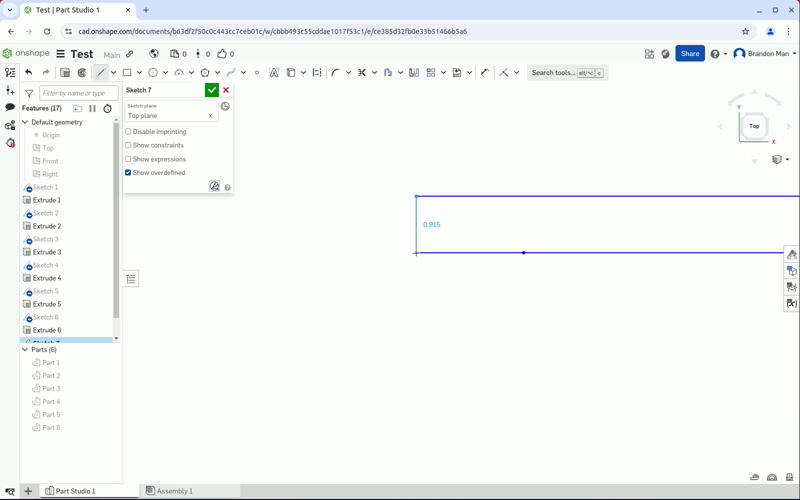
key_up(shift)
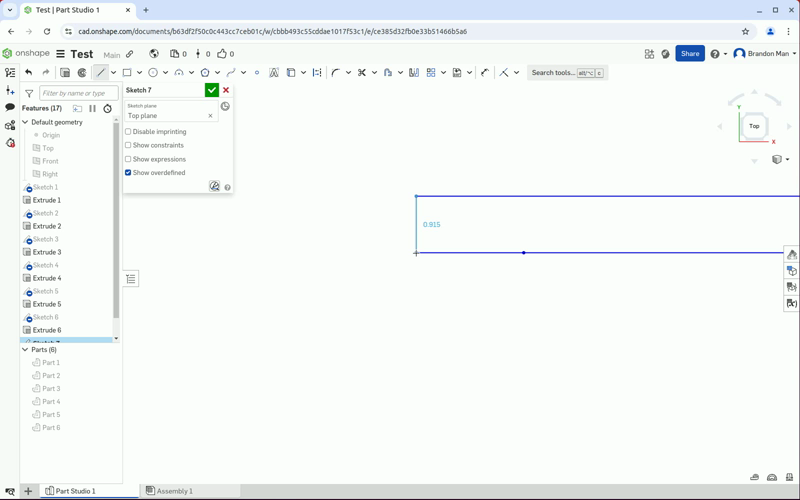
click(416, 252)
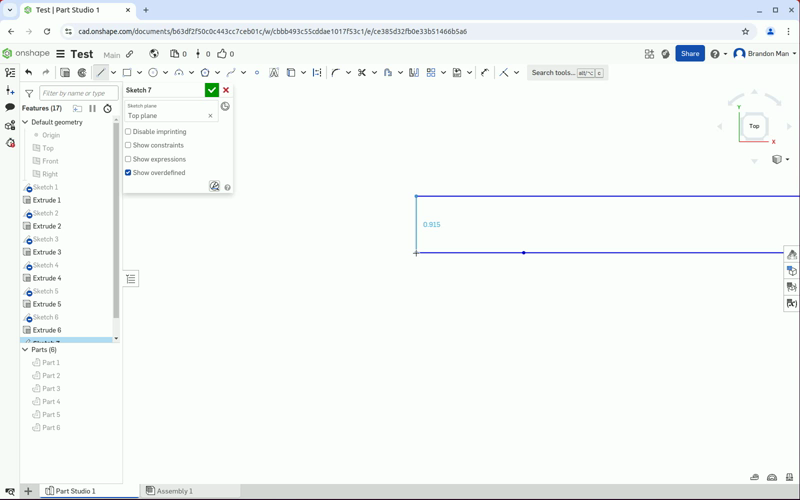
scroll(-6)
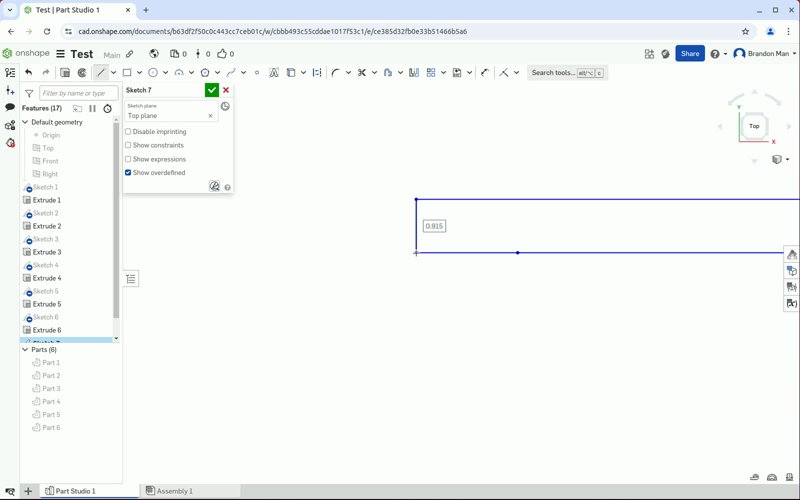
scroll(-6)
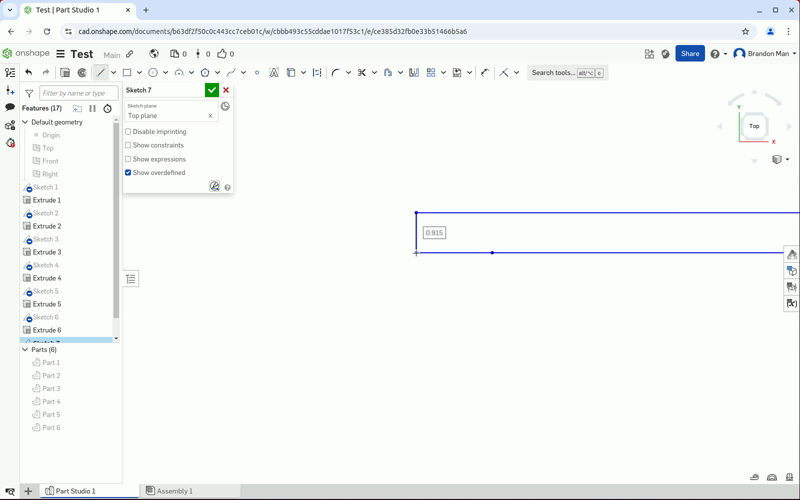
scroll(-6)
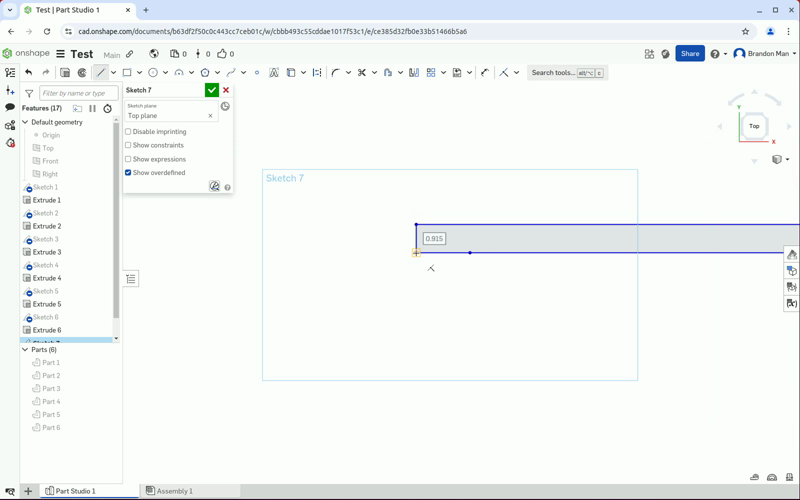
scroll(-6)
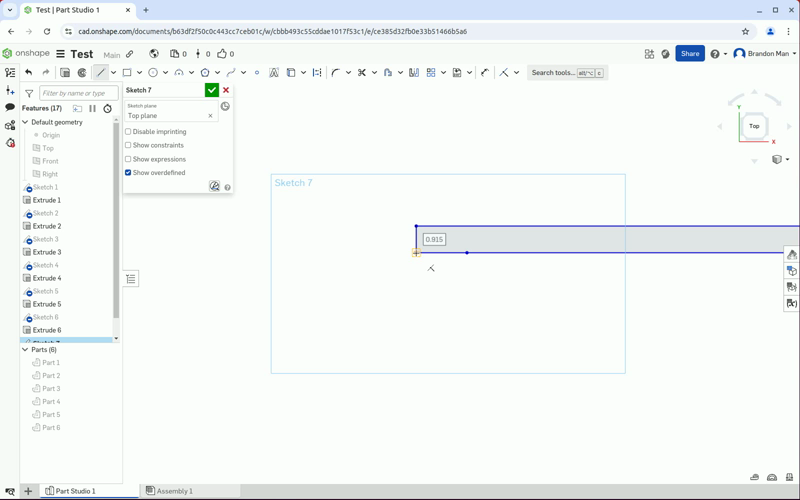
scroll(-6)
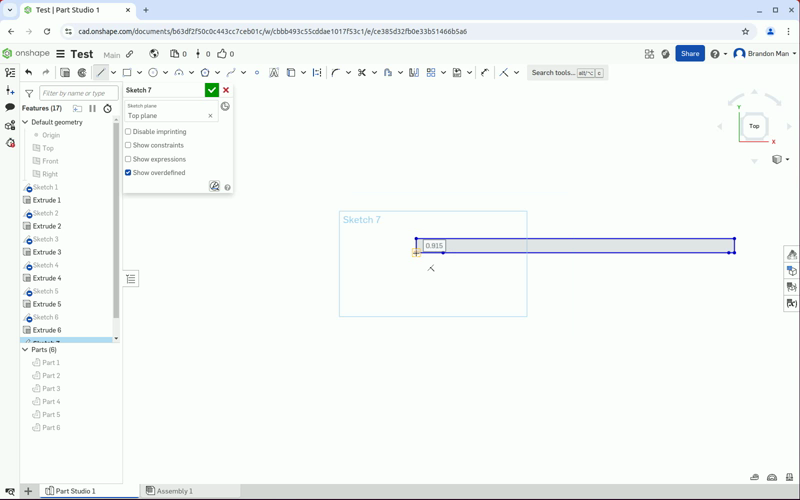
scroll(-6)
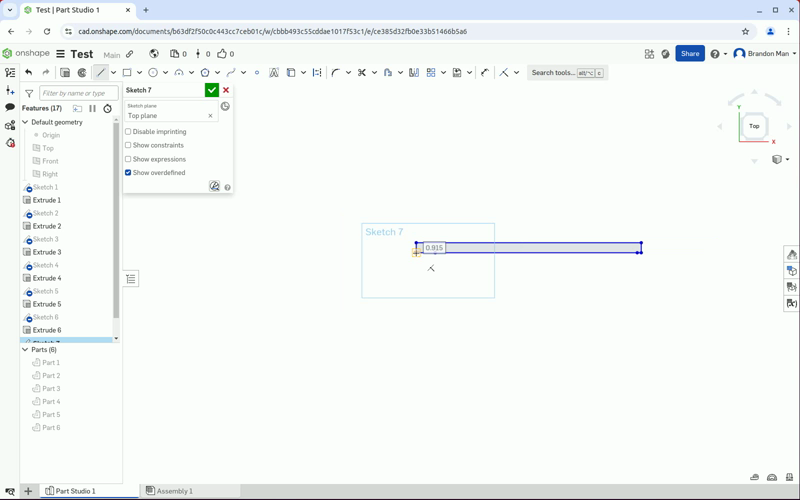
scroll(-6)
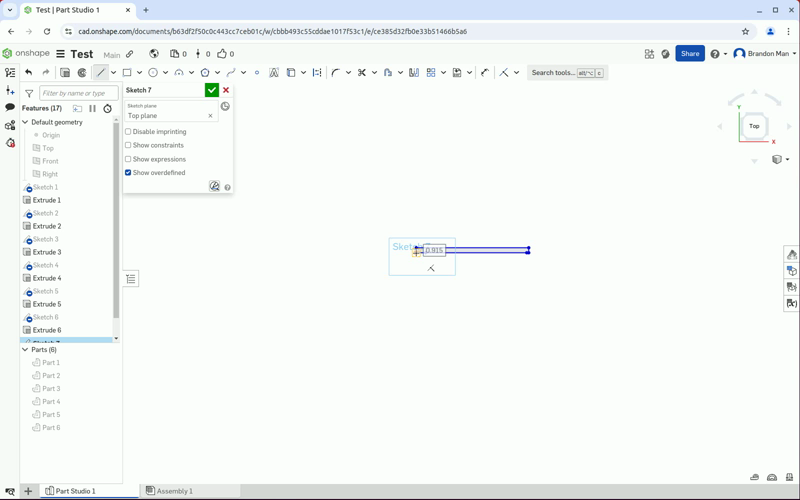
key(esc)
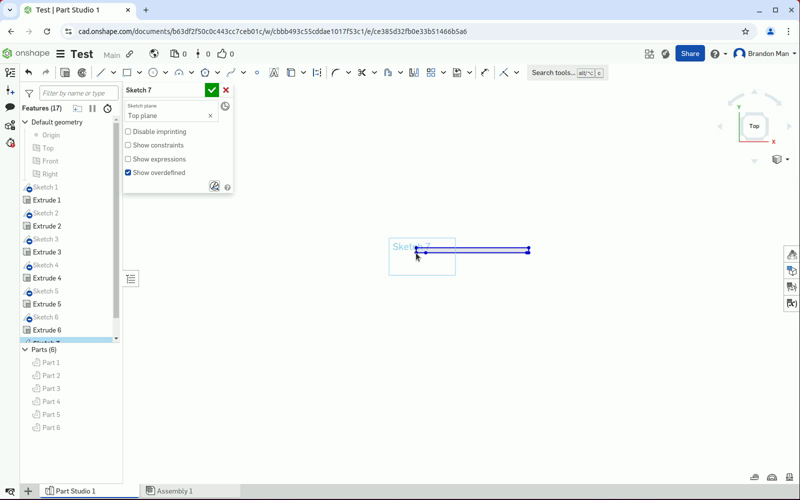
mouse_move(453, 252)
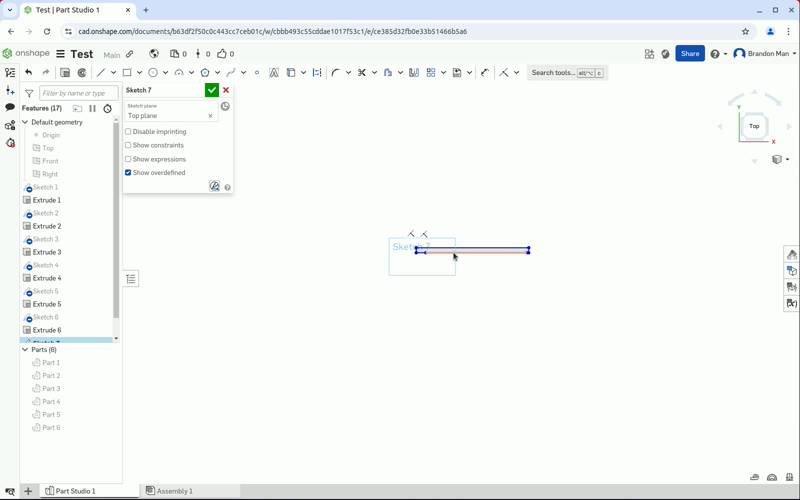
scroll(6)
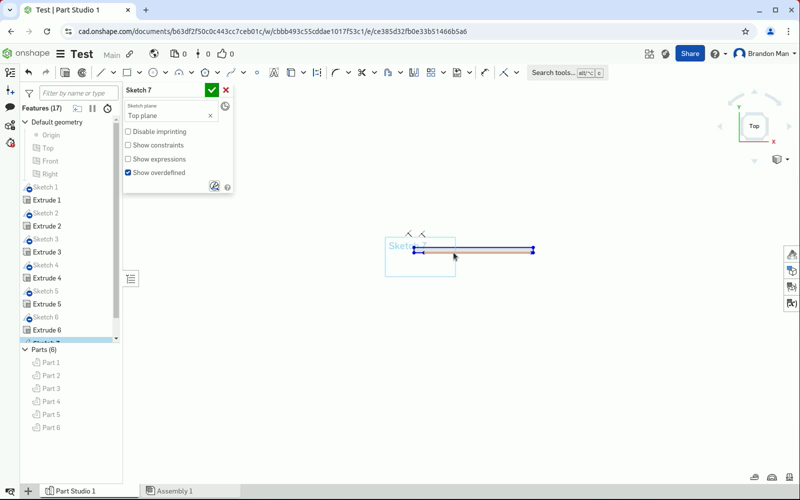
scroll(6)
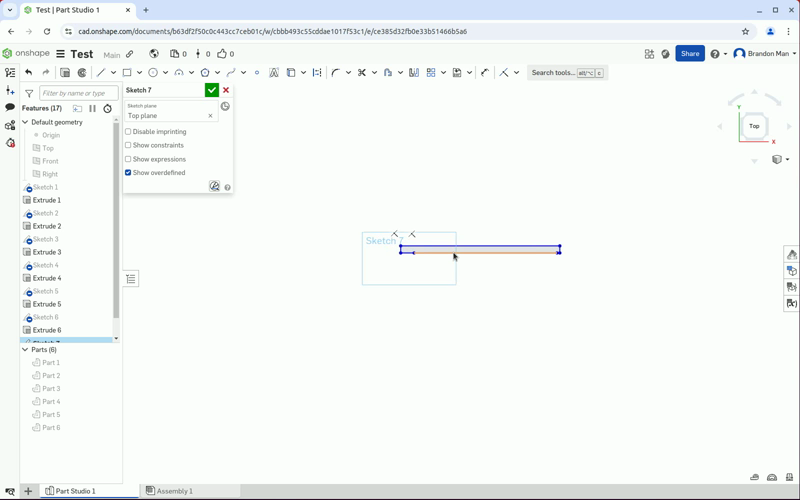
scroll(6)
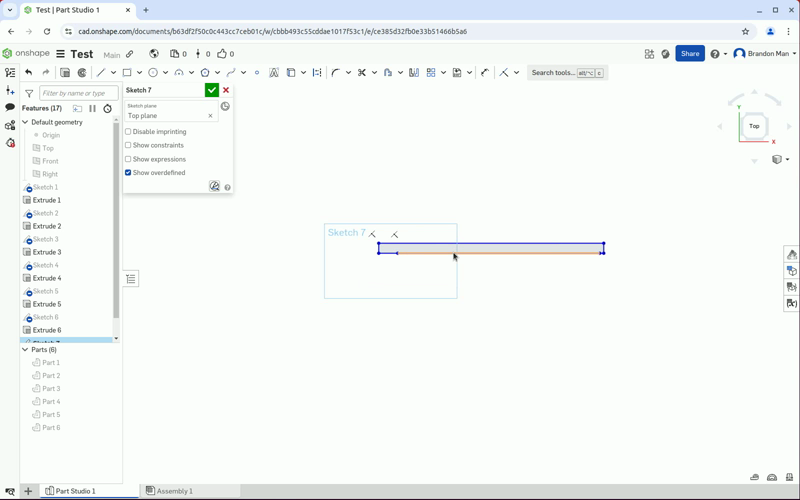
scroll(6)
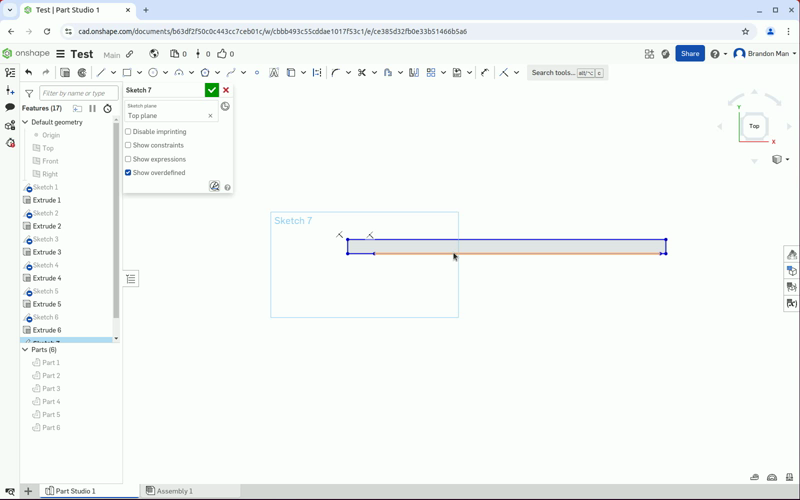
scroll(6)
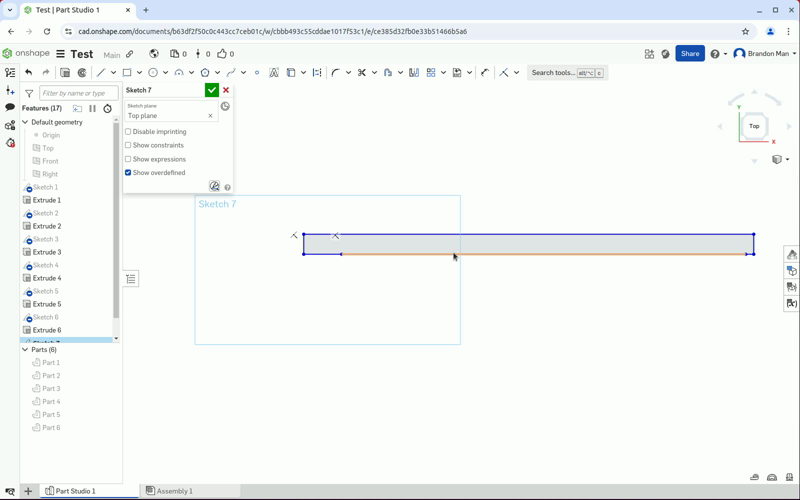
scroll(6)
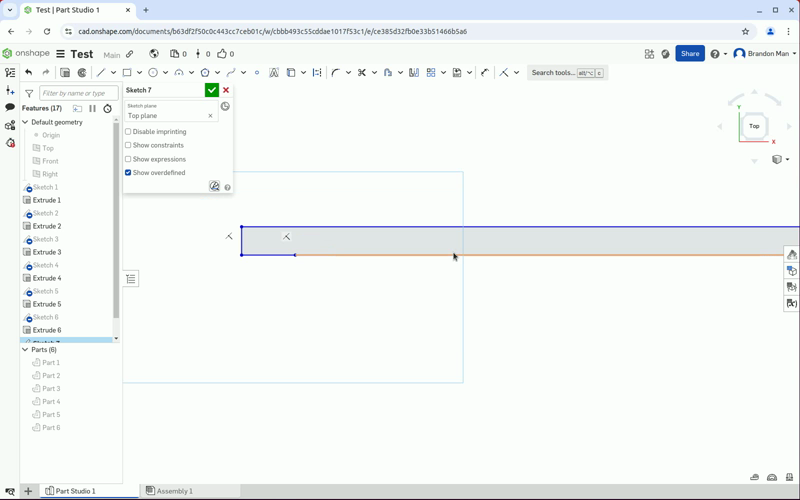
scroll(6)
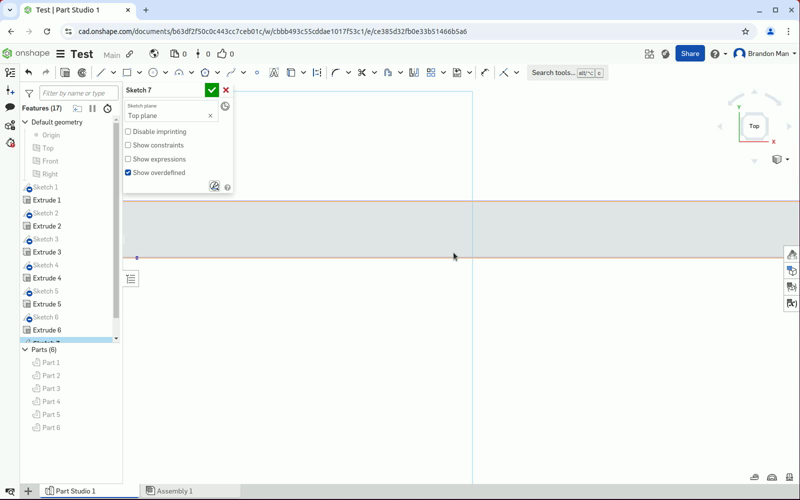
click(453, 252)
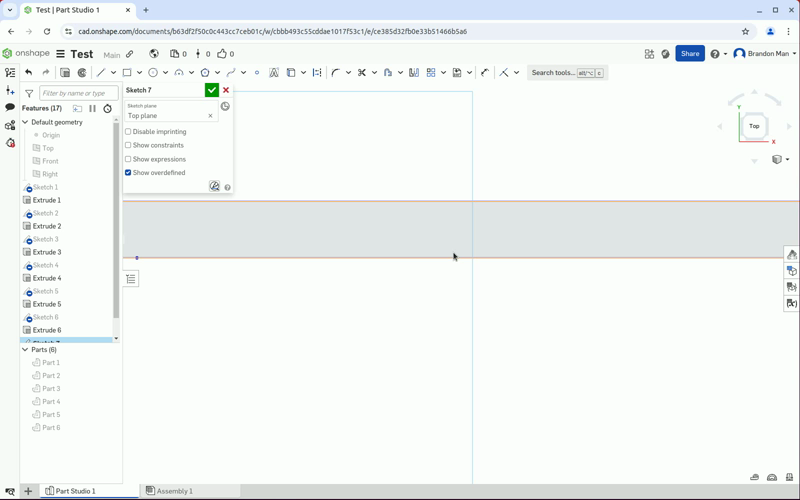
scroll(-6)
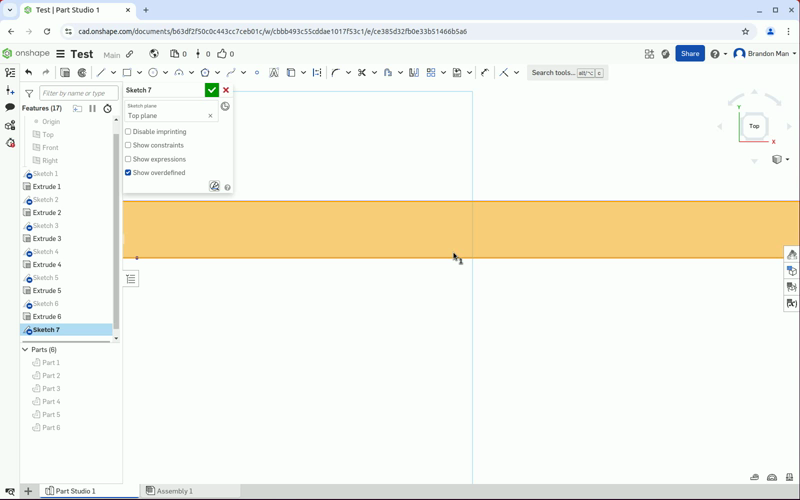
scroll(-6)
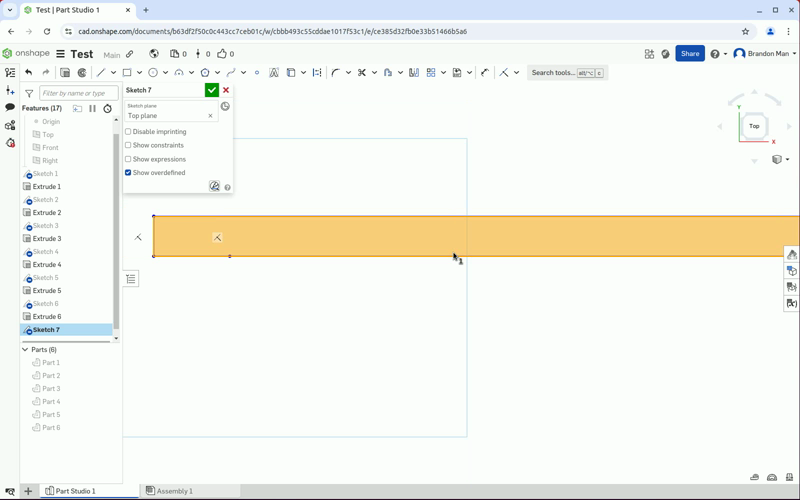
scroll(-6)
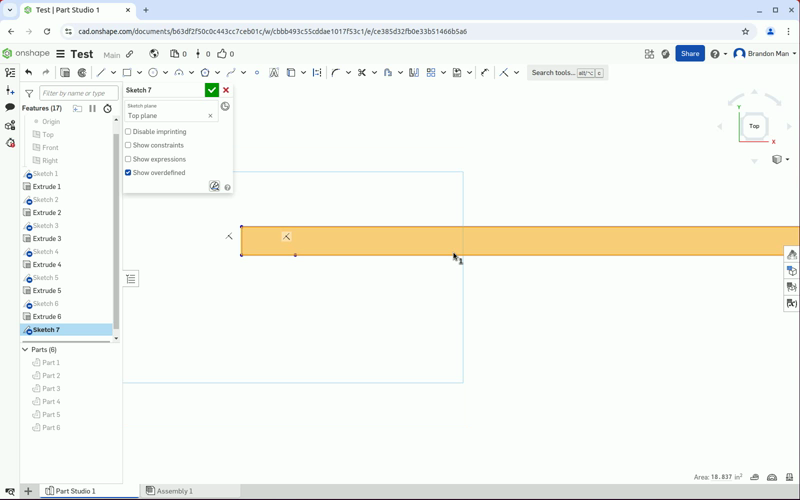
scroll(-6)
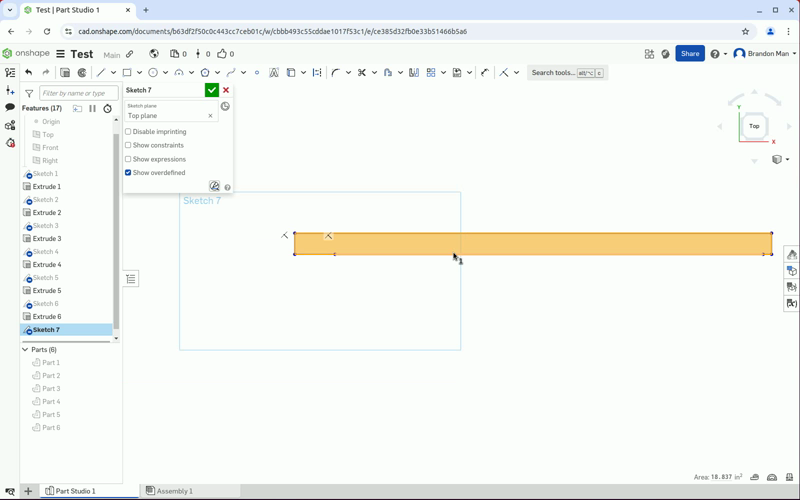
scroll(-6)
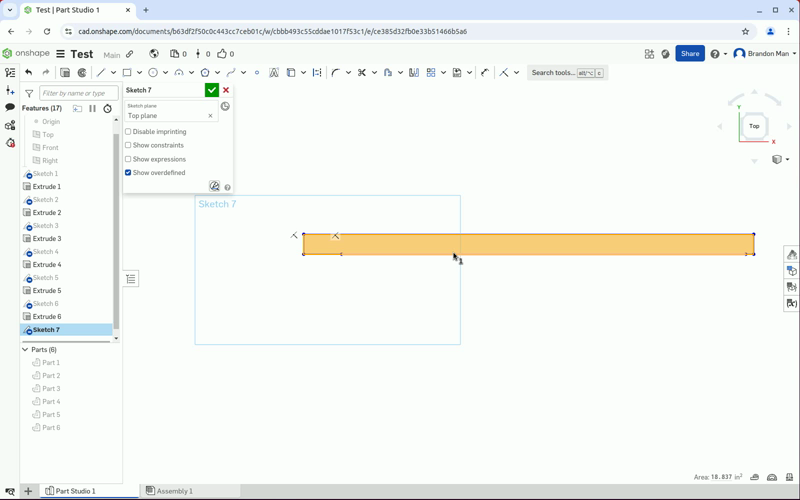
scroll(-6)
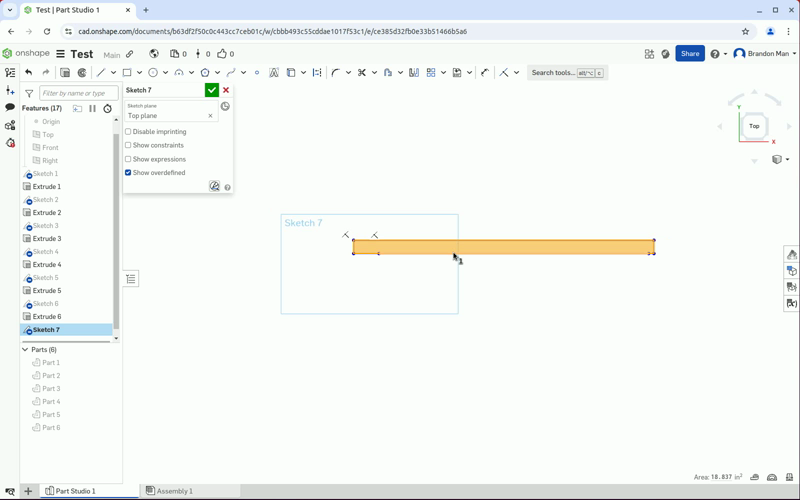
scroll(-6)
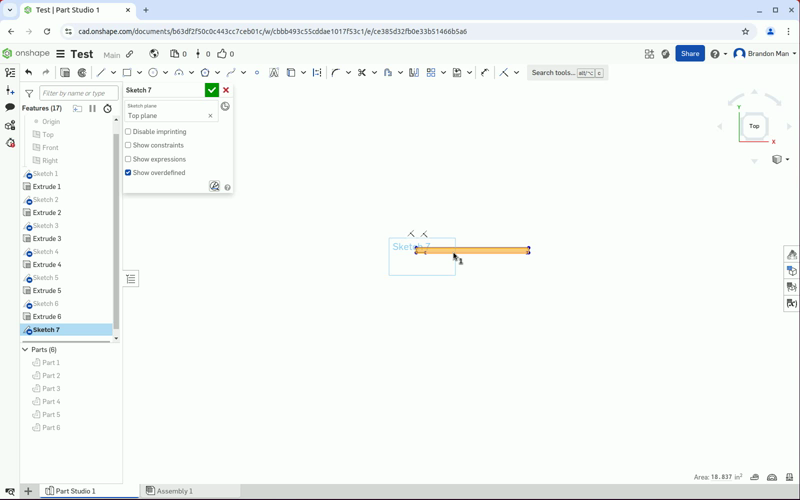
mouse_move(73, 352)
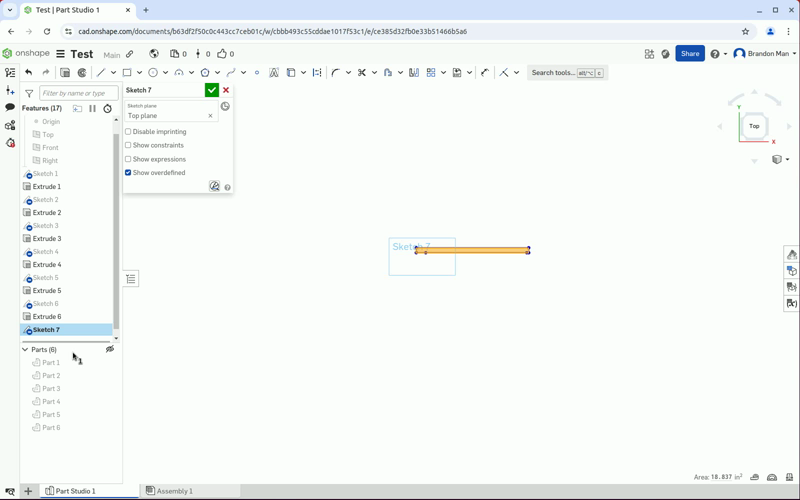
key(shift+y)
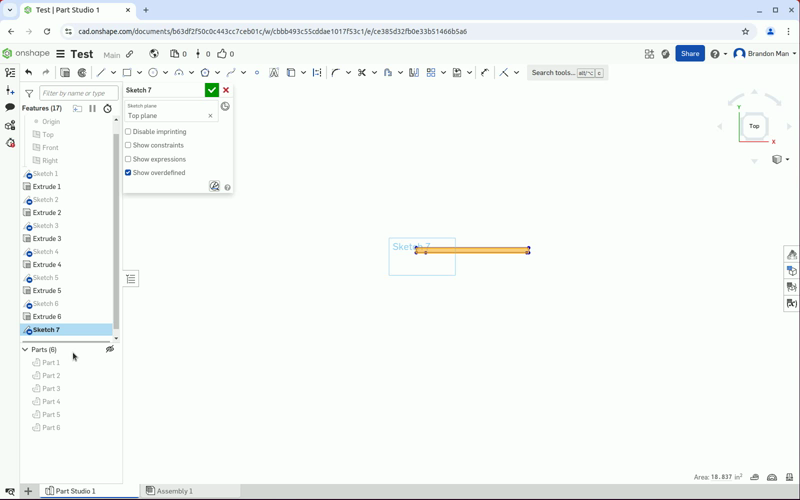
key(shift+e)
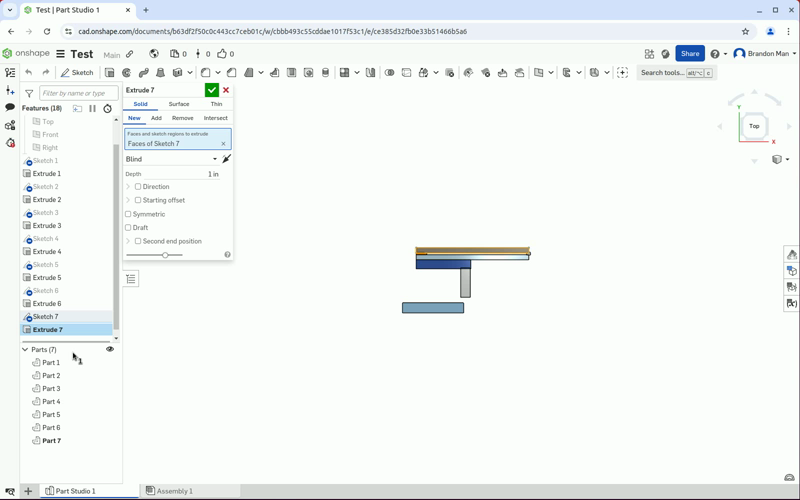
mouse_move(143, 106)
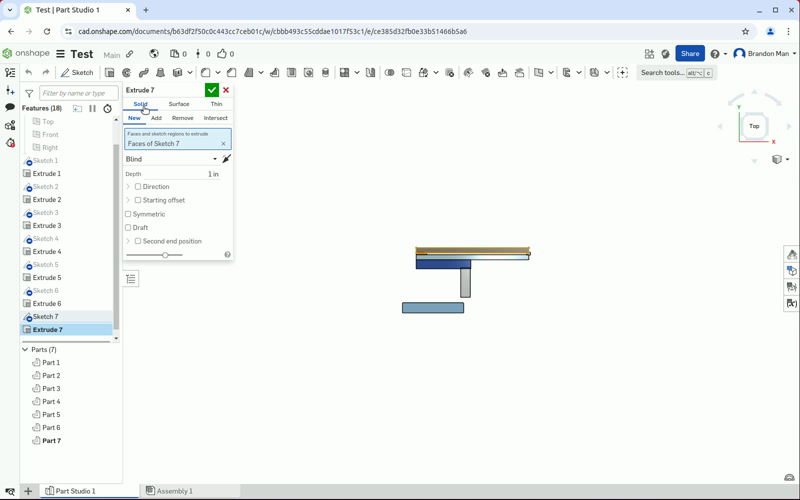
click(143, 106)
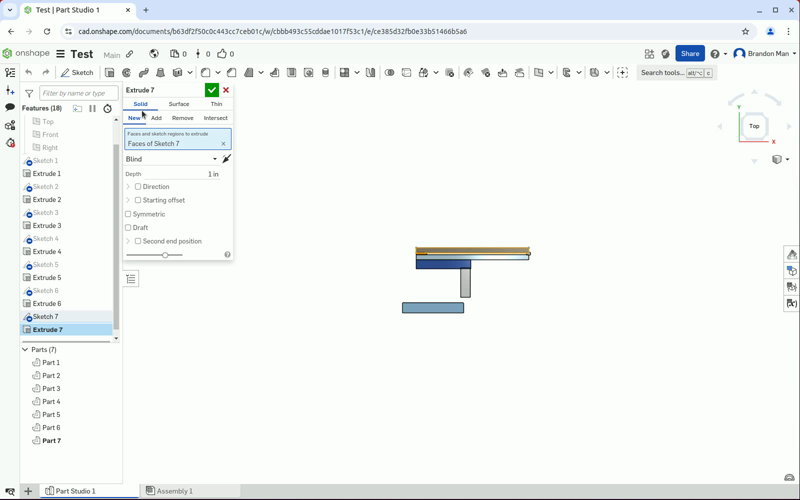
mouse_move(137, 120)
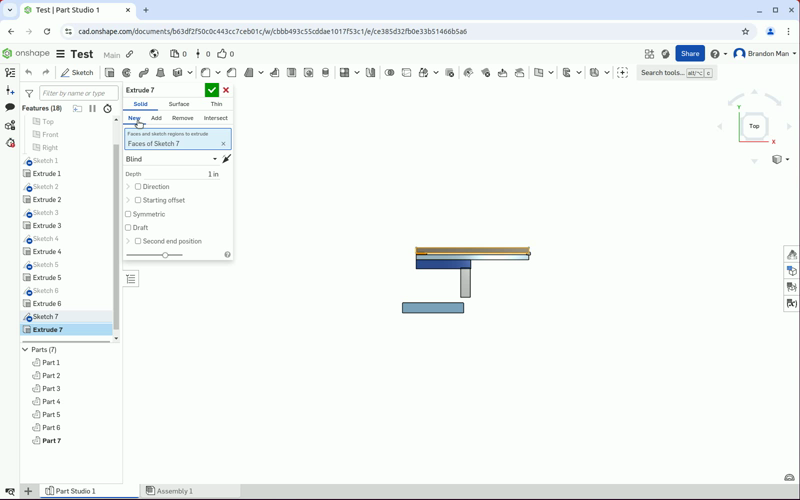
click(137, 120)
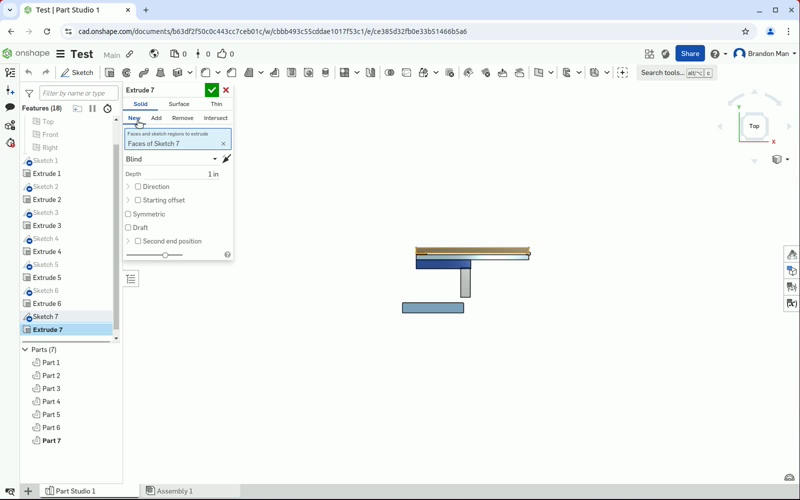
key(tab, 4)
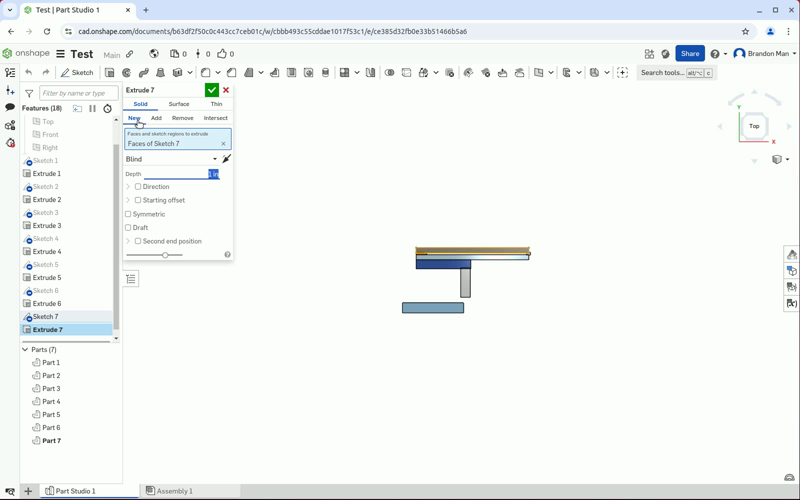
text(23.108)
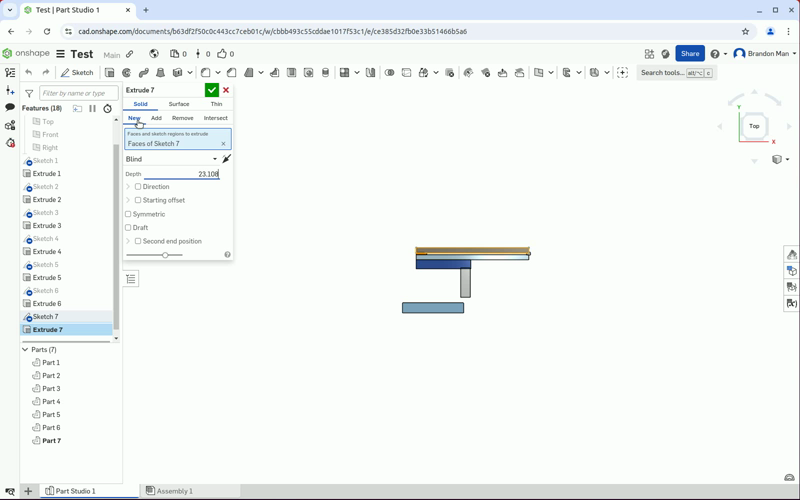
key(enter)
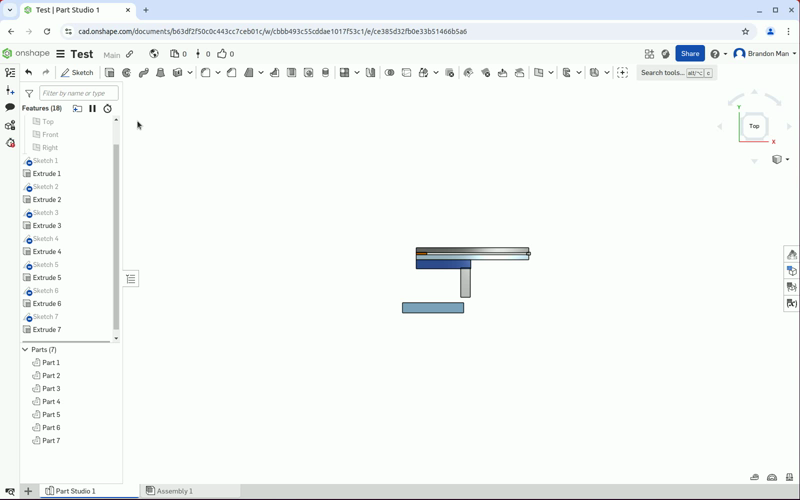
key(shift+h)
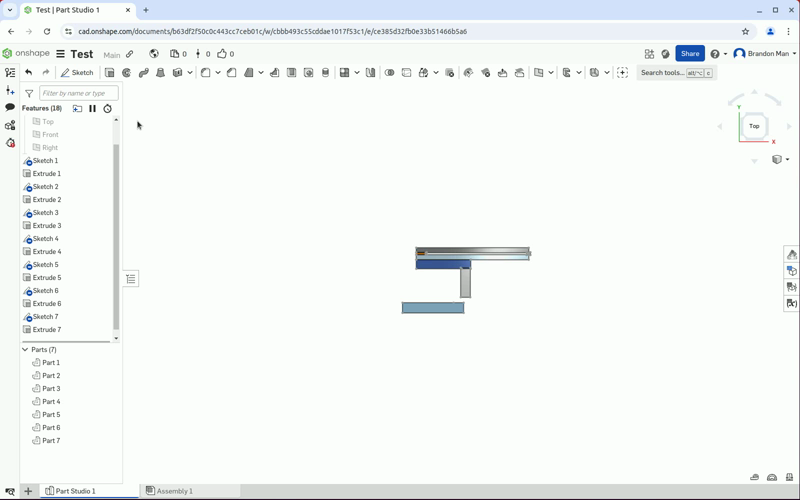
key(shift+h)
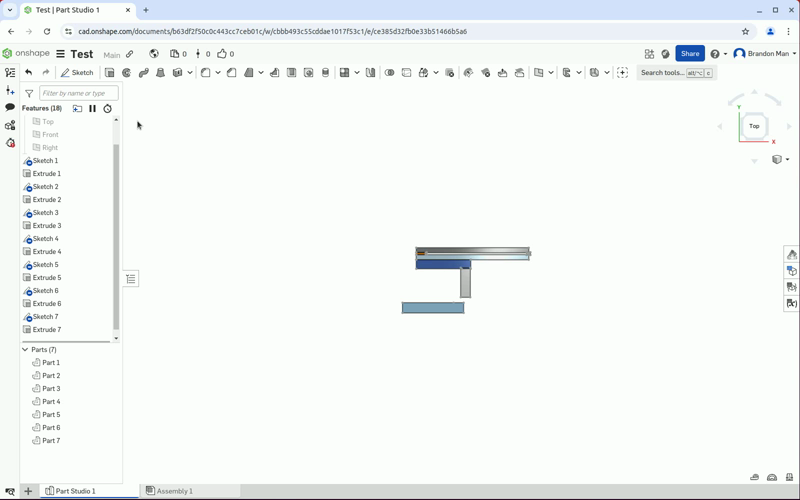
key(shift+7)
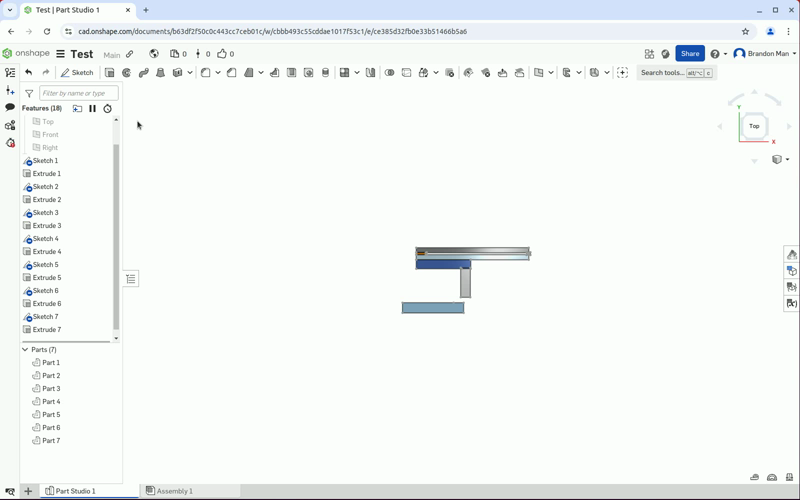
key(up, 3)
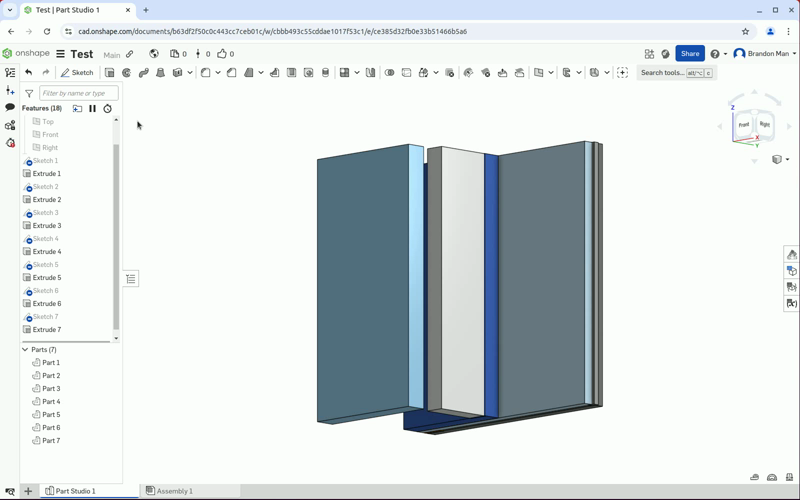
key(left, 3)
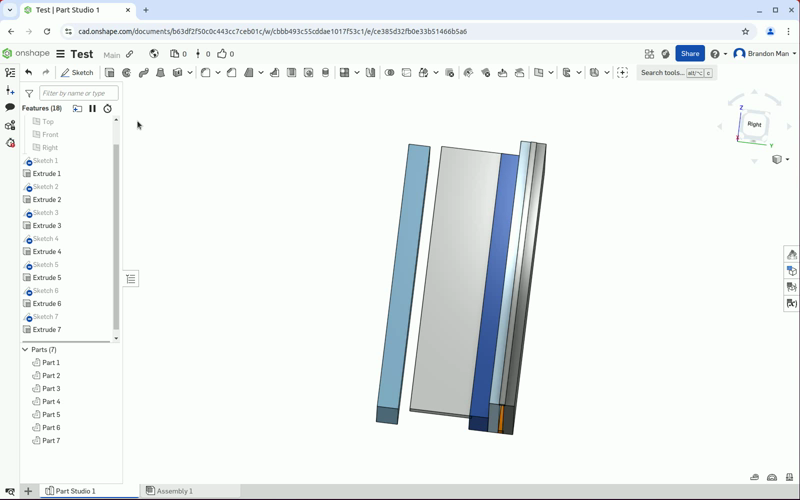
key(right, 3)
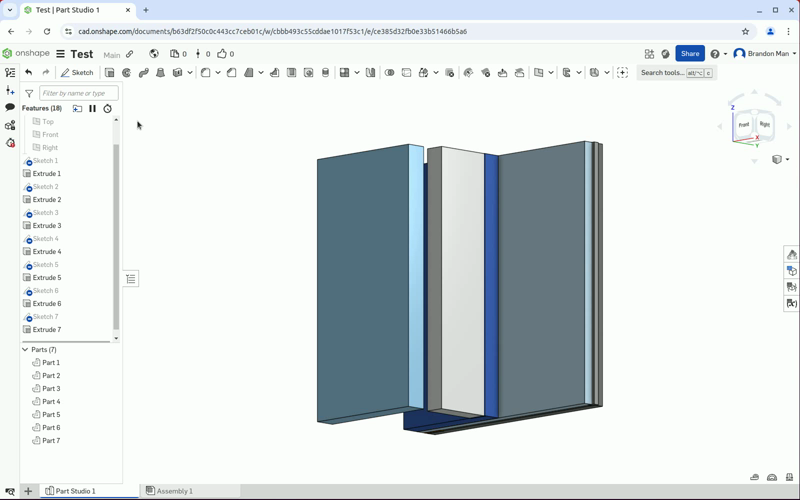
key(down, 3)
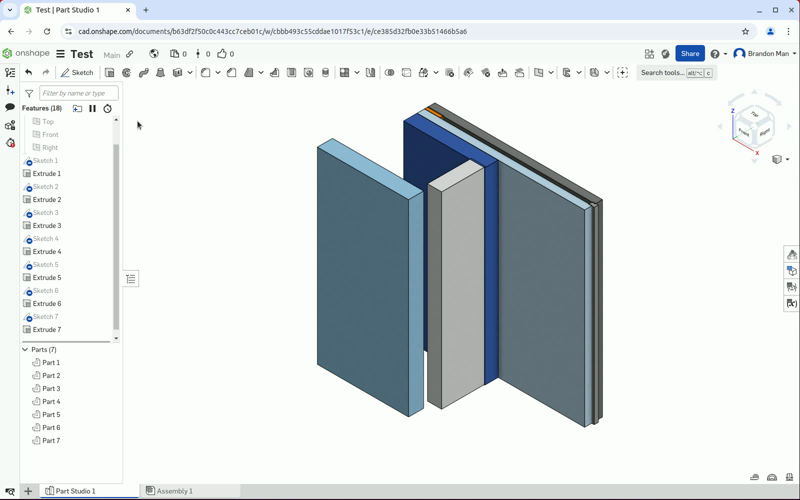
mouse_move(69, 163)
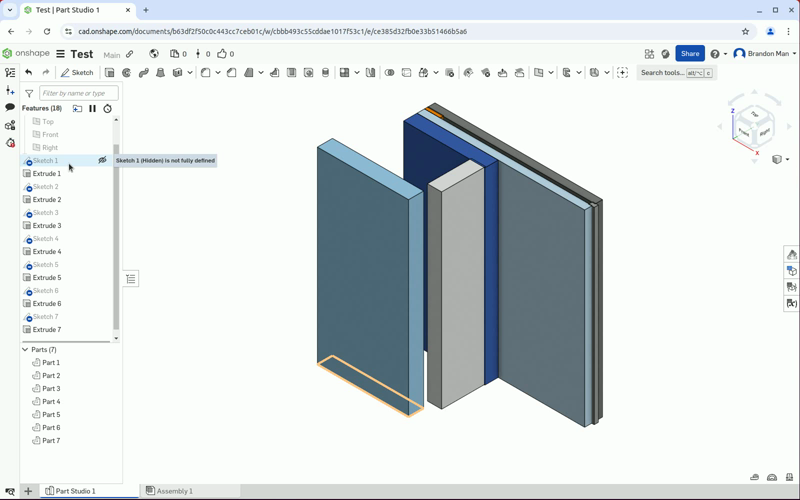
click(69, 163)